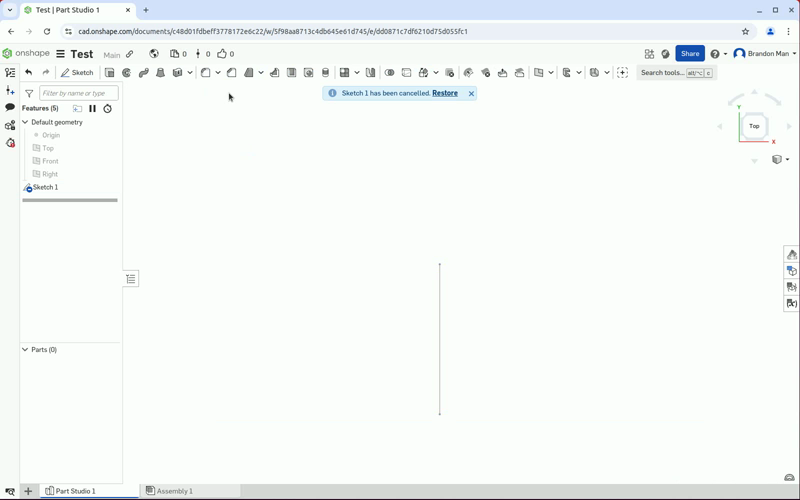
key(shift+h)
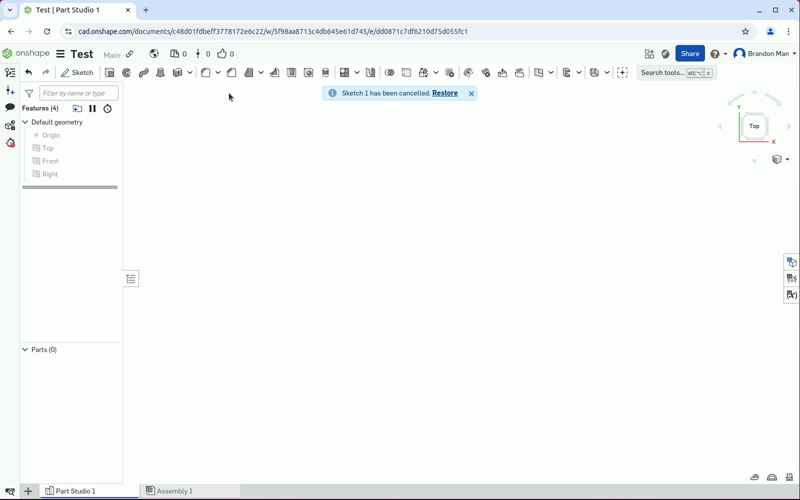
mouse_move(73, 352)
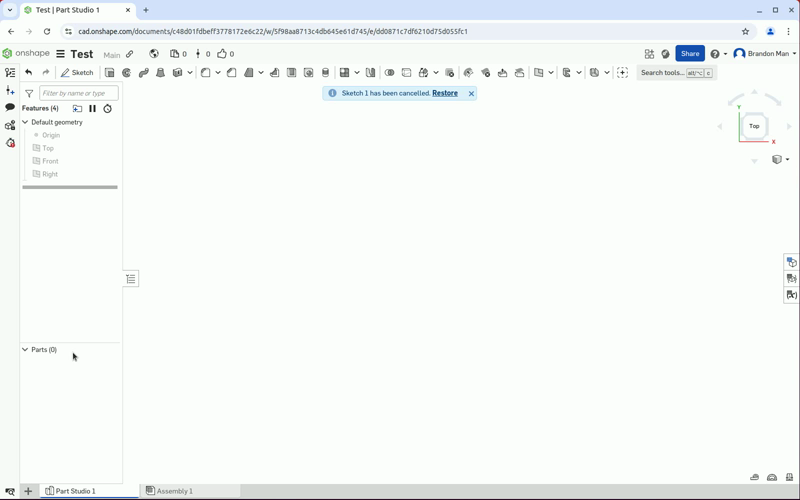
key(y)
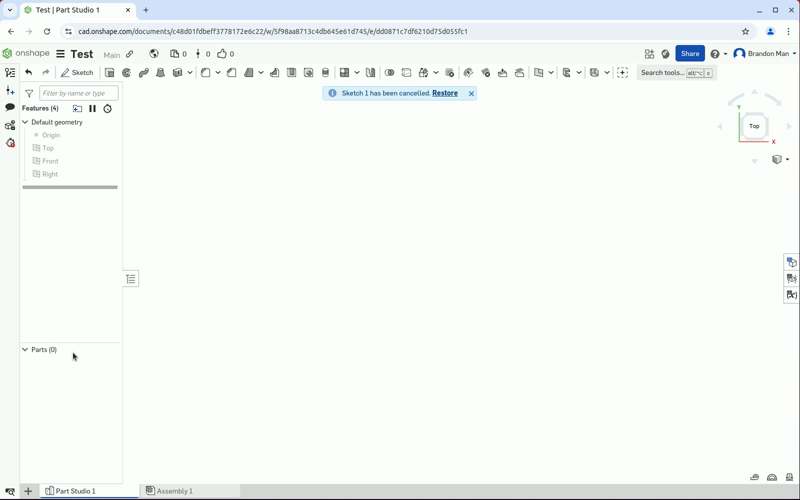
key(shift+p)
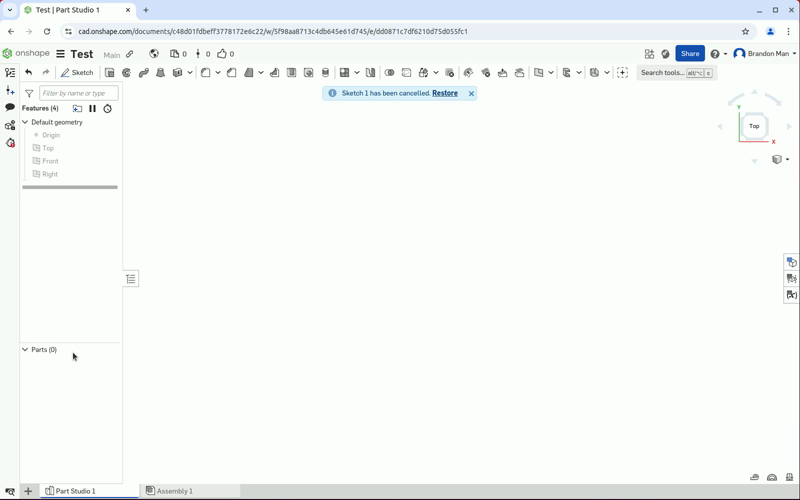
key(space)
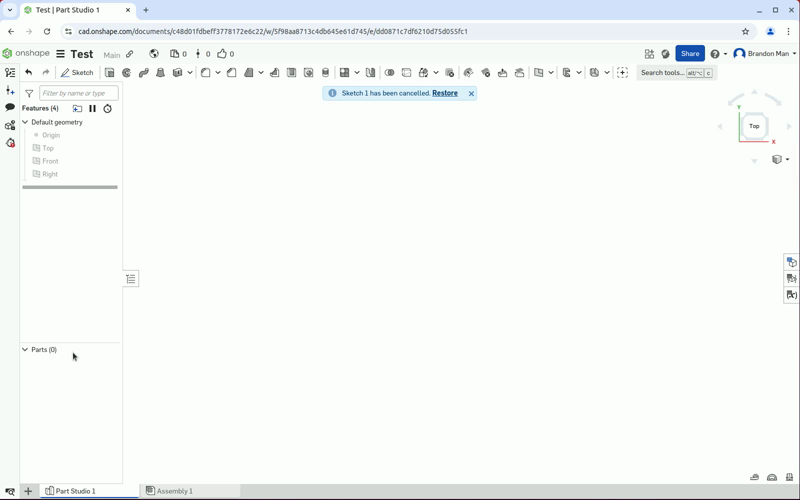
key_down(shift)
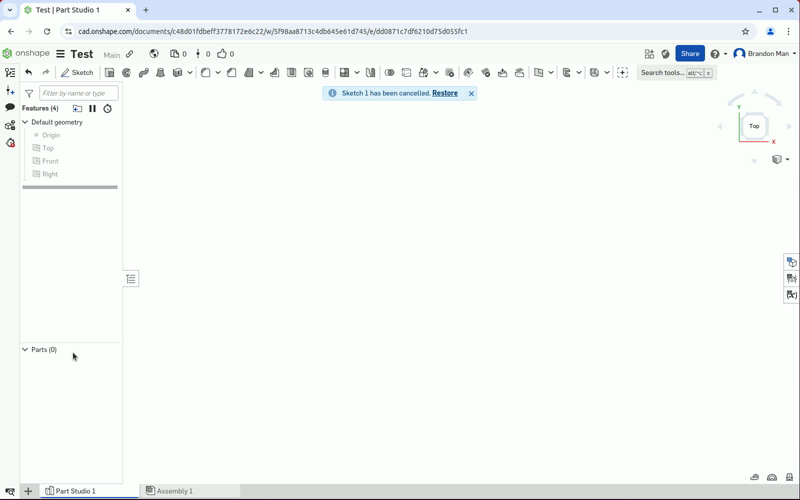
key(up)
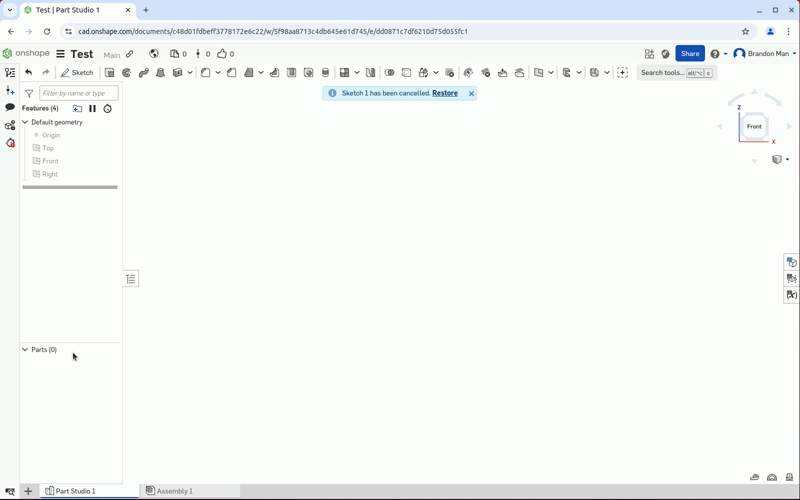
key_up(shift)
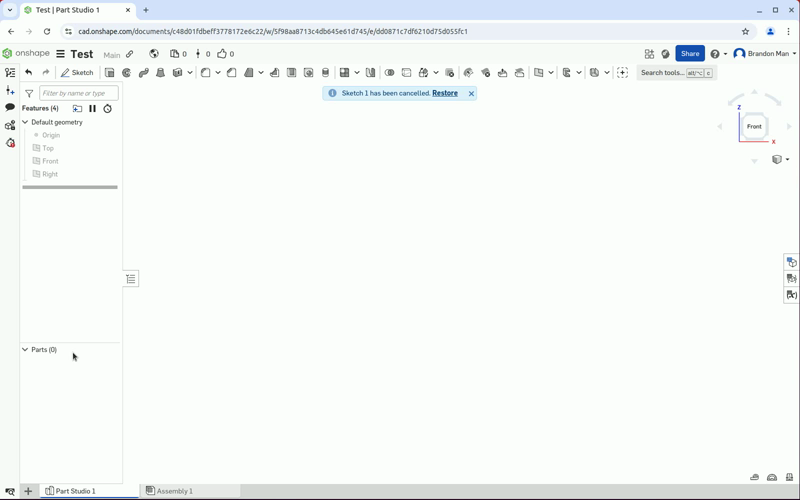
mouse_move(73, 352)
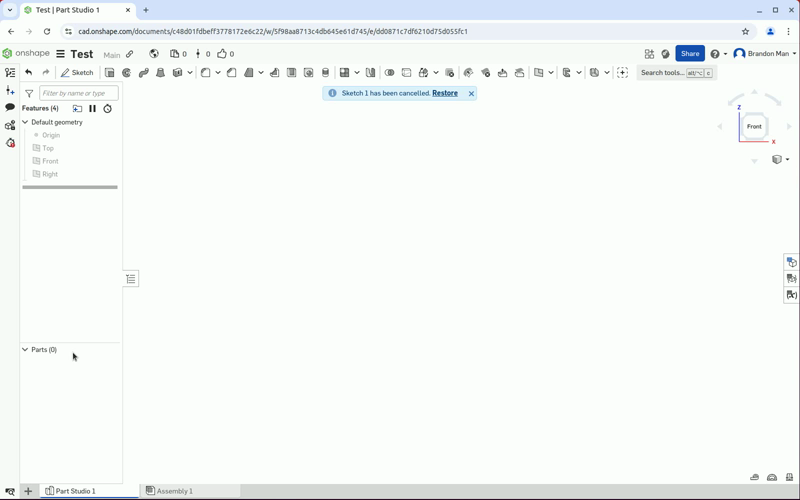
key(shift+y)
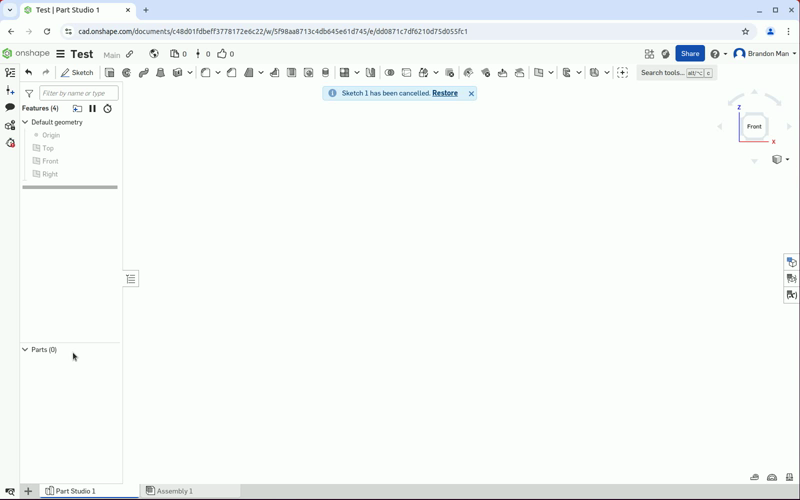
key(shift+s)
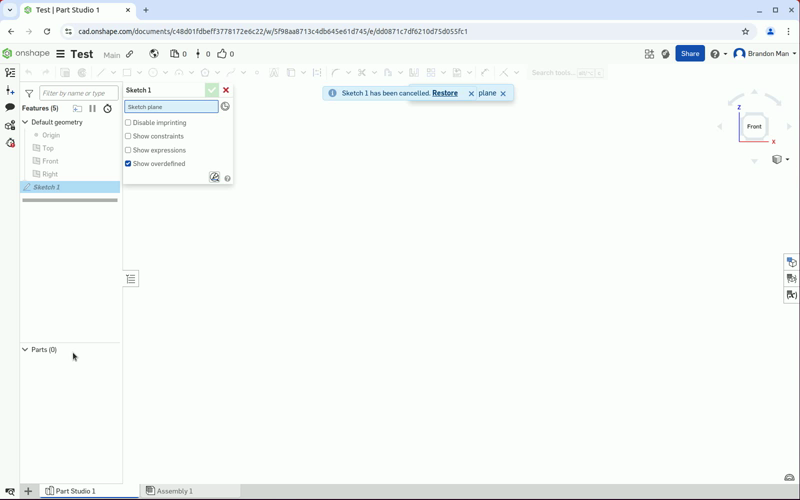
mouse_move(73, 163)
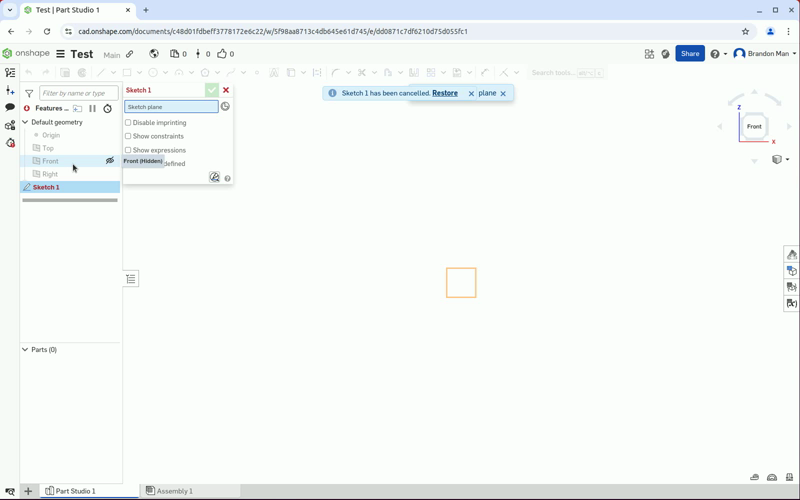
click(73, 163)
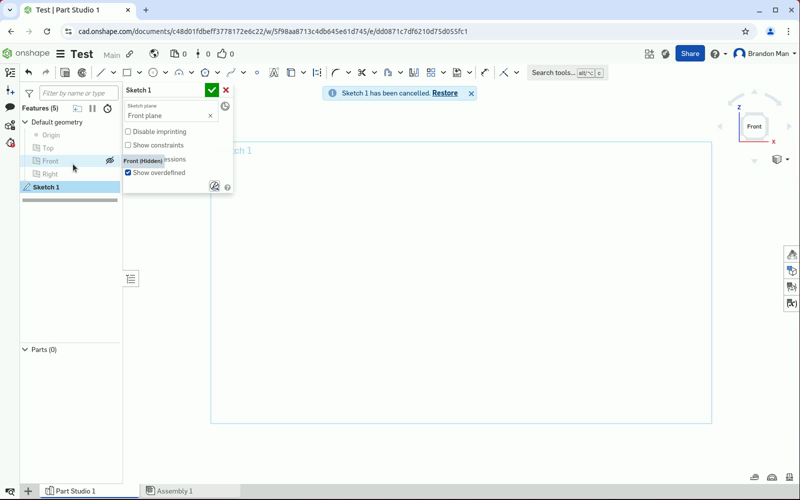
mouse_move(73, 352)
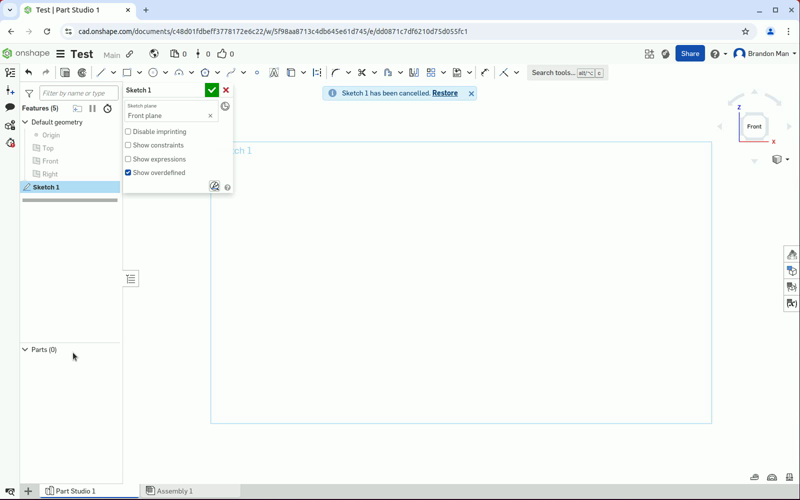
key(y)
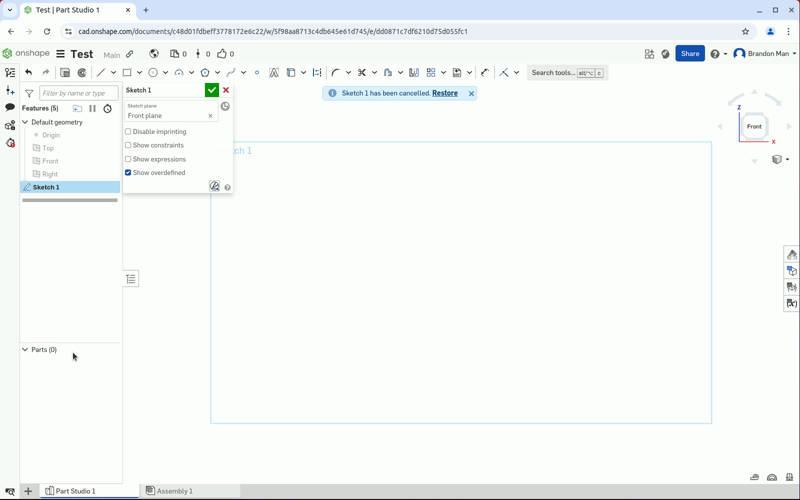
key(l)
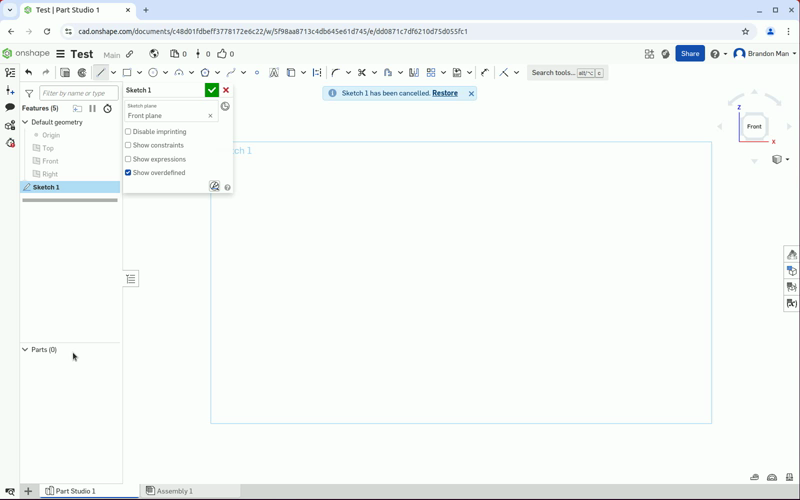
key_down(shift)
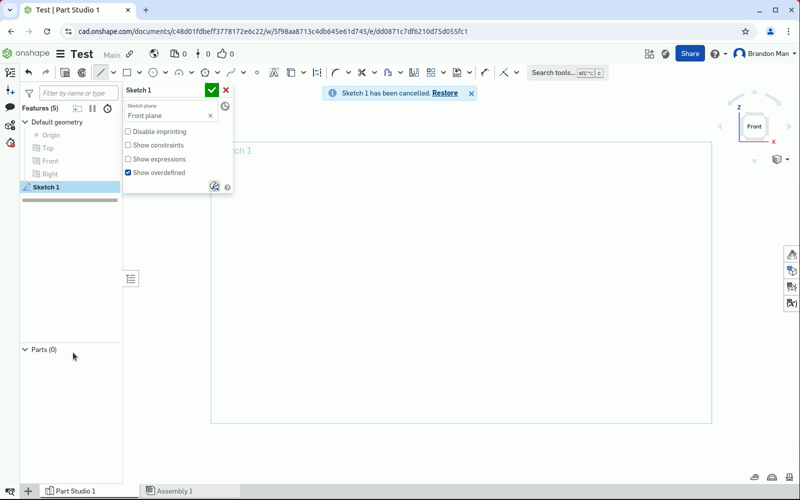
mouse_move(460, 282)
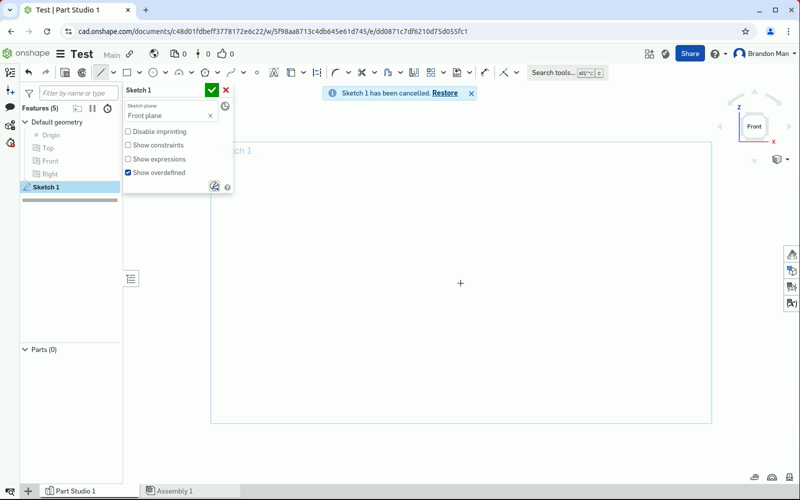
click(460, 282)
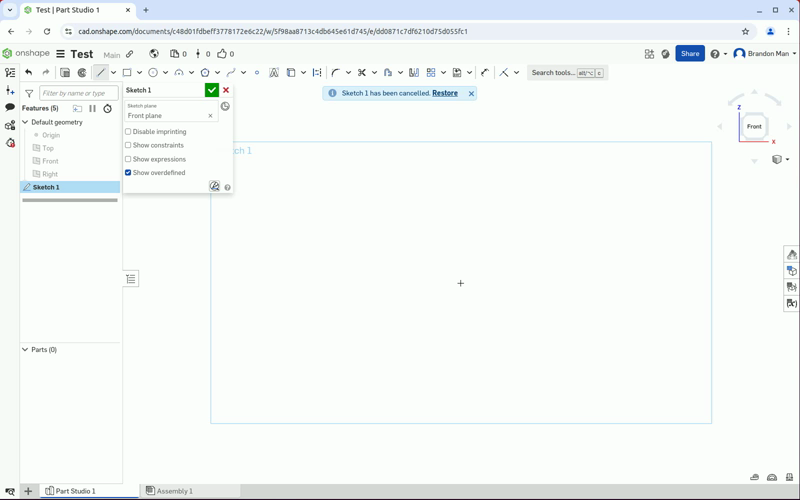
key_up(shift)
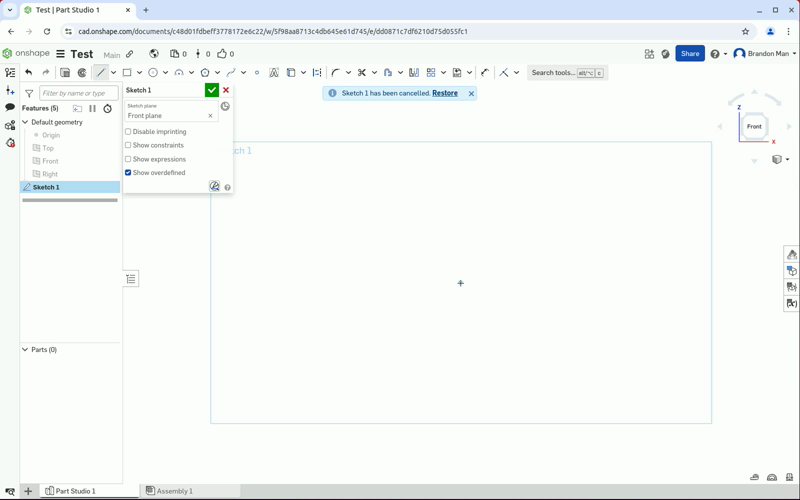
key_down(shift)
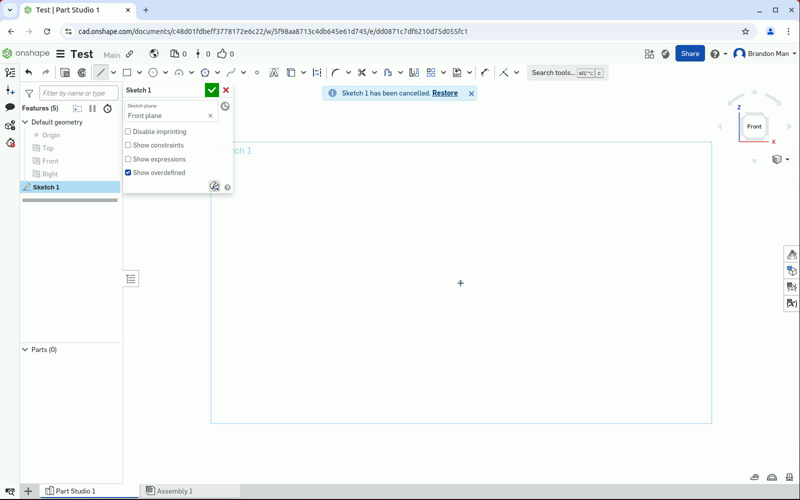
mouse_move(490, 282)
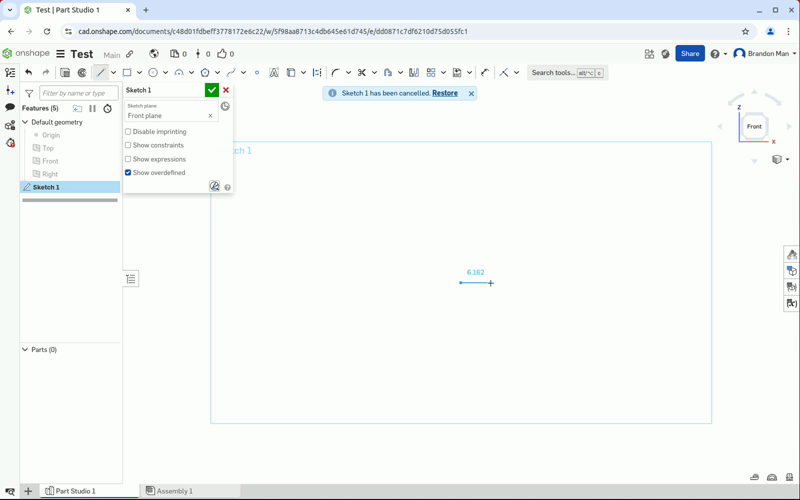
mouse_move(479, 282)
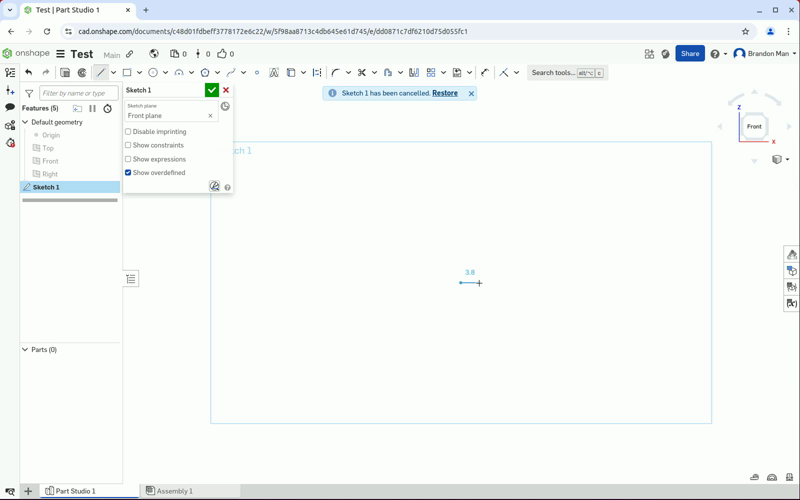
click(479, 282)
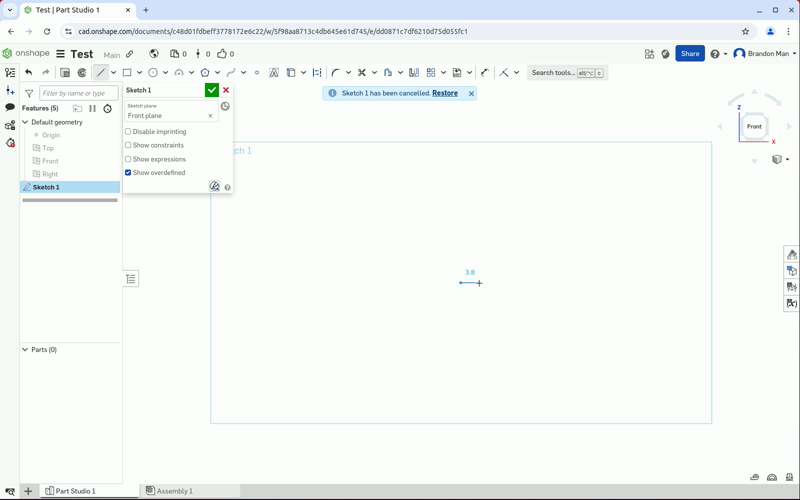
key_up(shift)
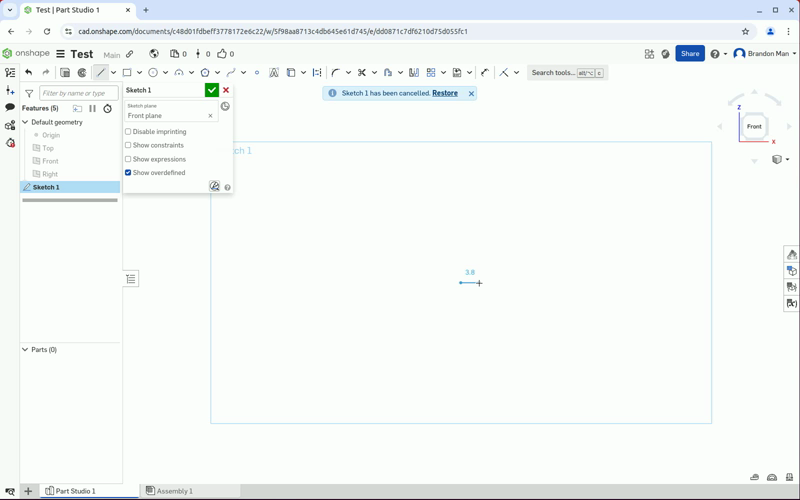
key_down(shift)
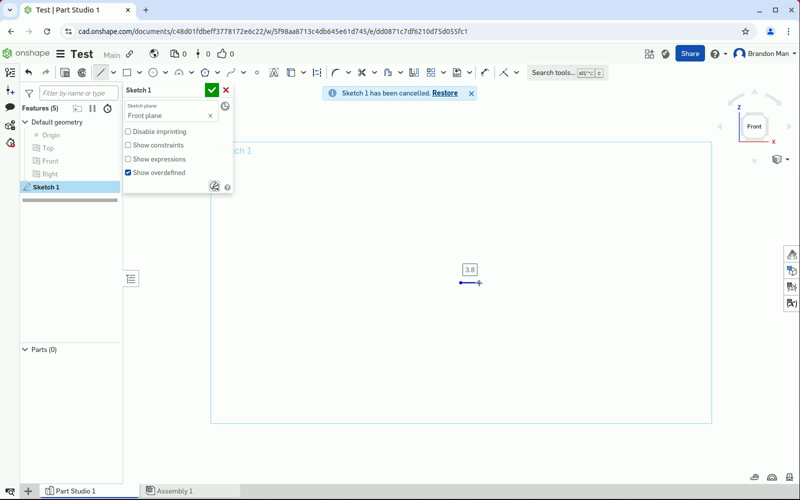
mouse_move(509, 282)
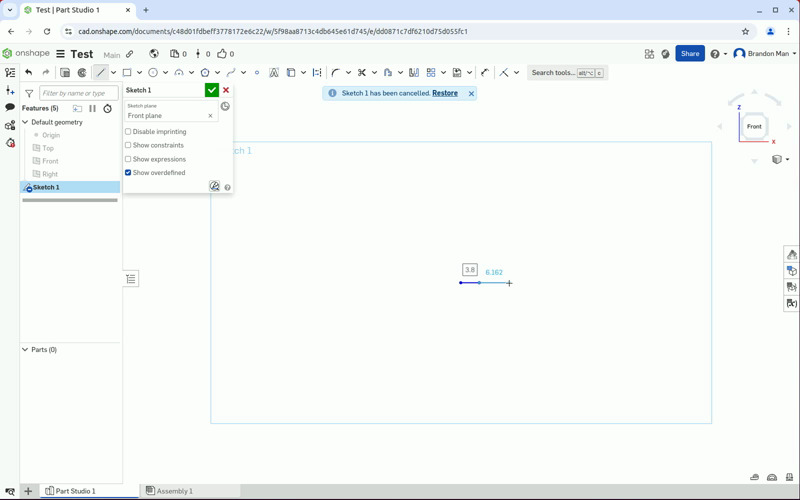
mouse_move(480, 255)
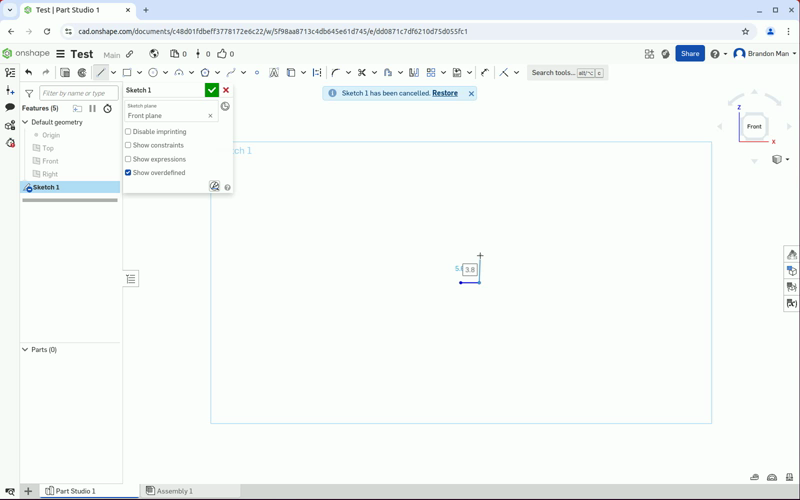
click(480, 255)
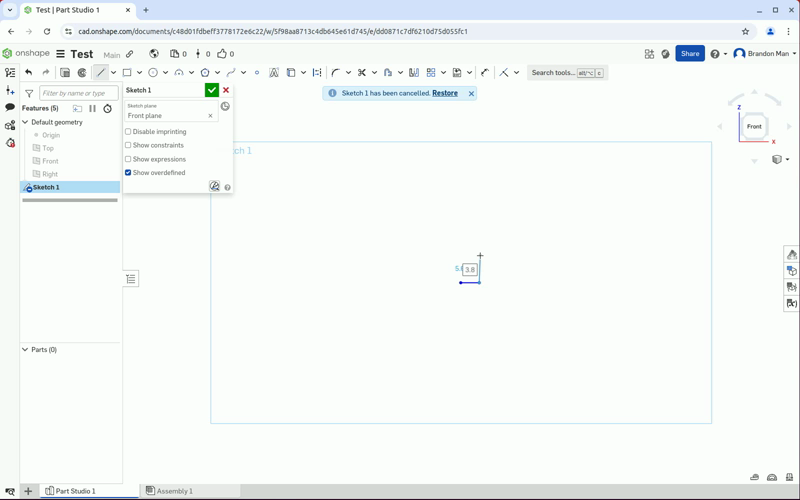
key_up(shift)
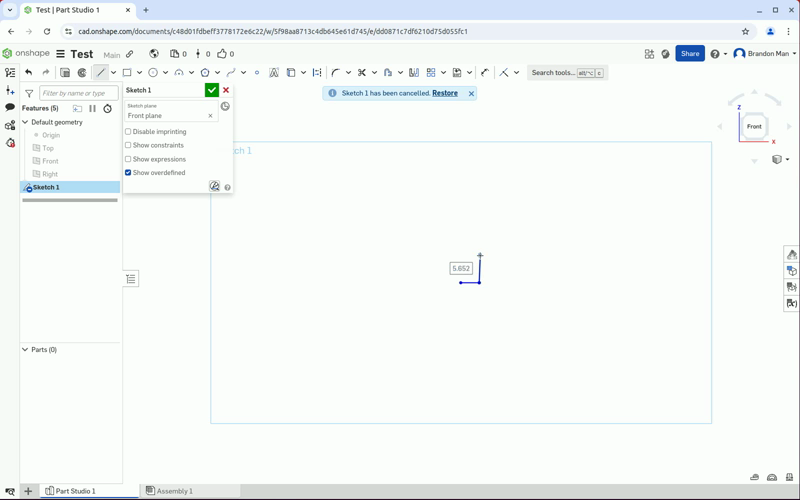
key_down(shift)
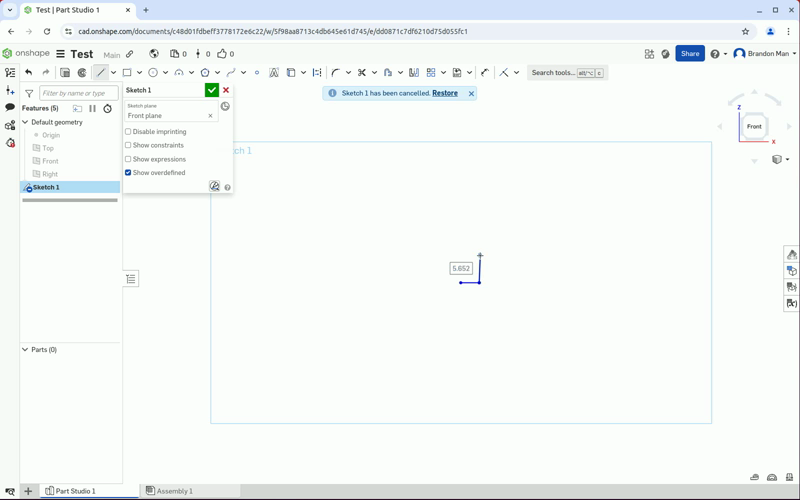
mouse_move(510, 255)
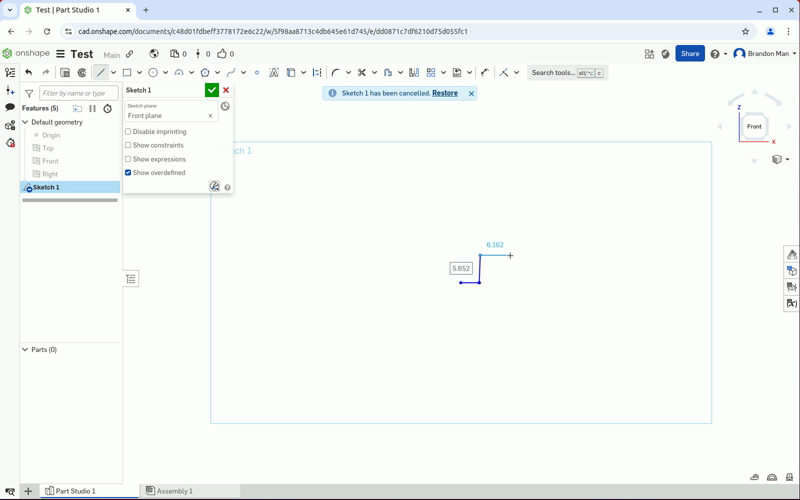
mouse_move(460, 255)
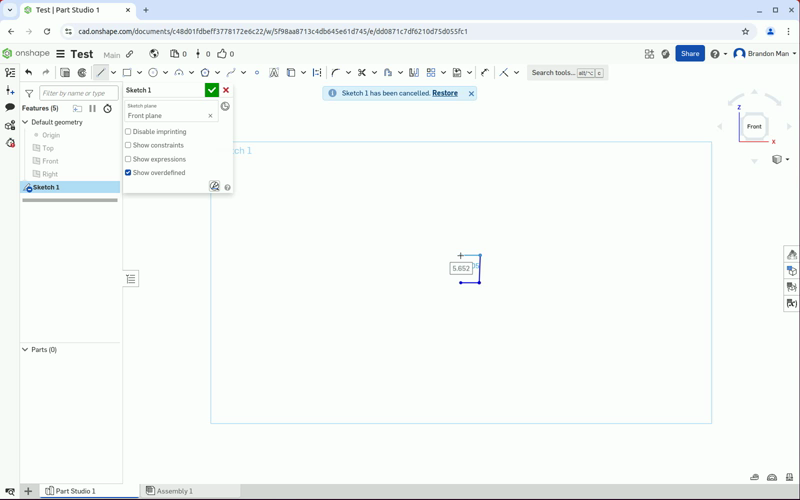
click(460, 255)
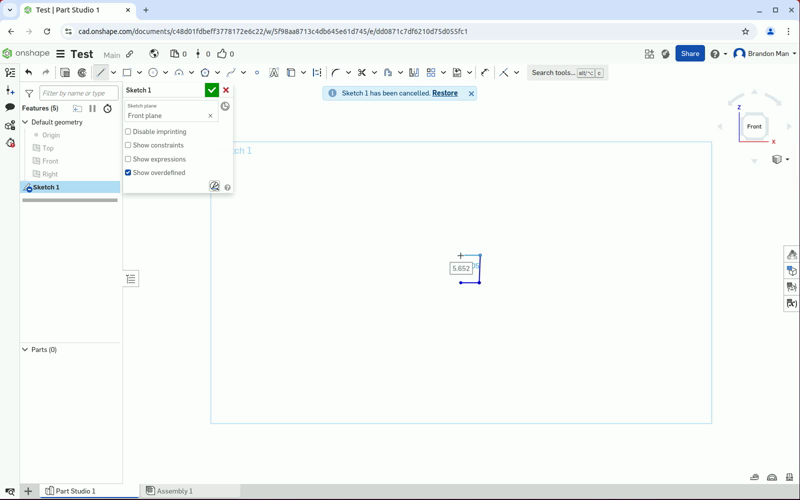
key_up(shift)
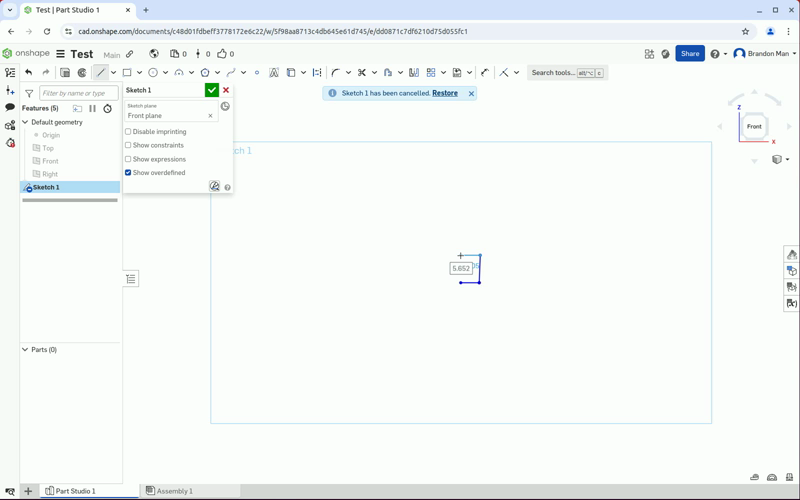
mouse_move(490, 255)
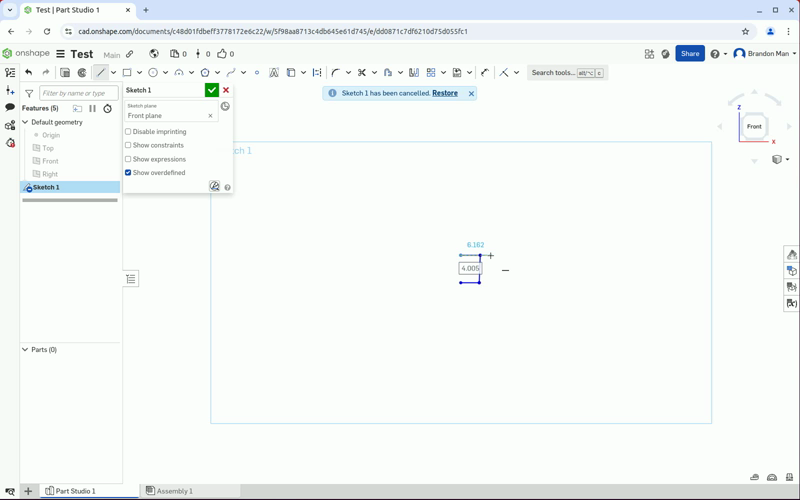
key_down(shift)
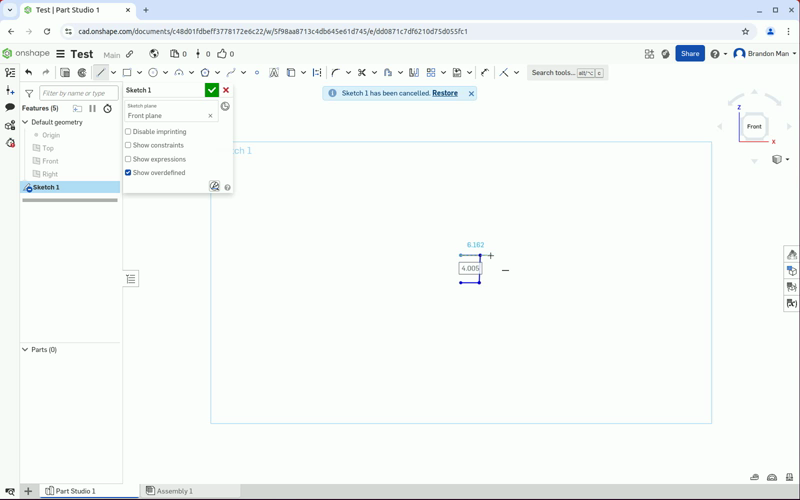
mouse_move(460, 282)
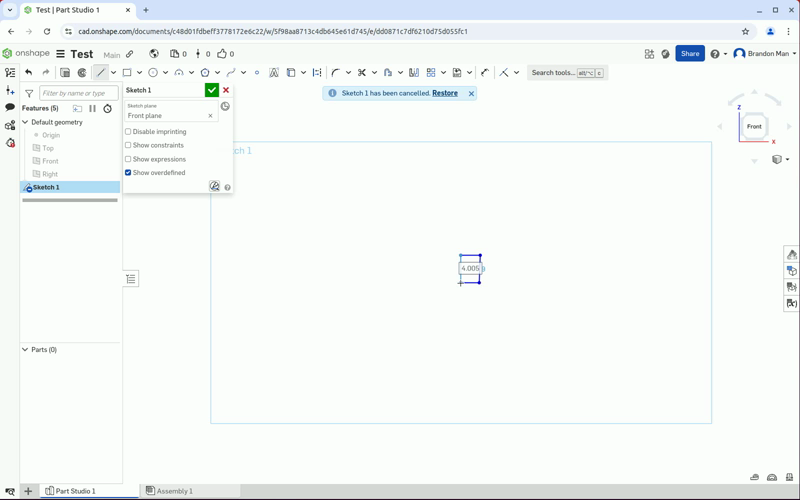
key_up(shift)
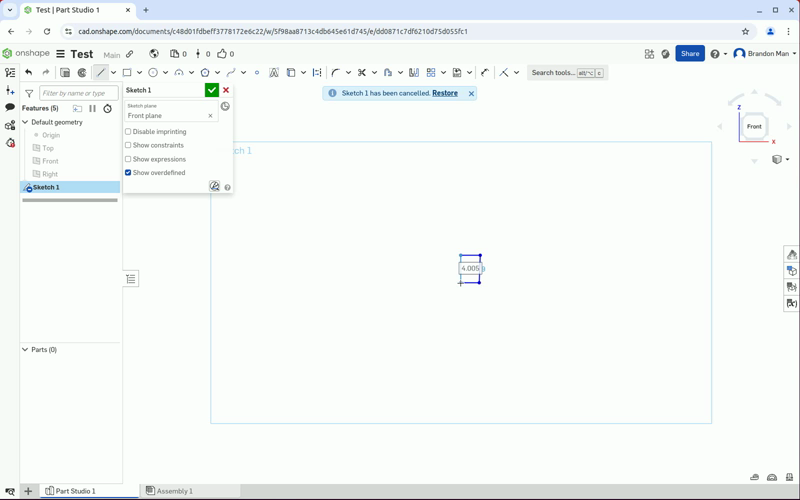
click(460, 282)
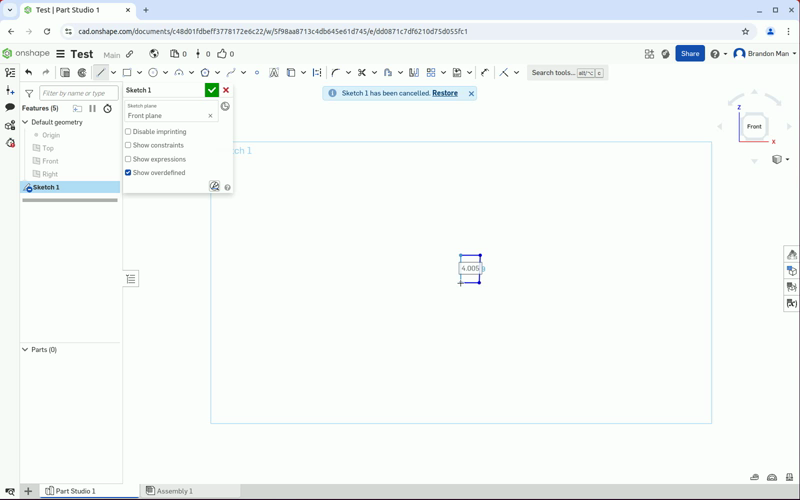
key(esc)
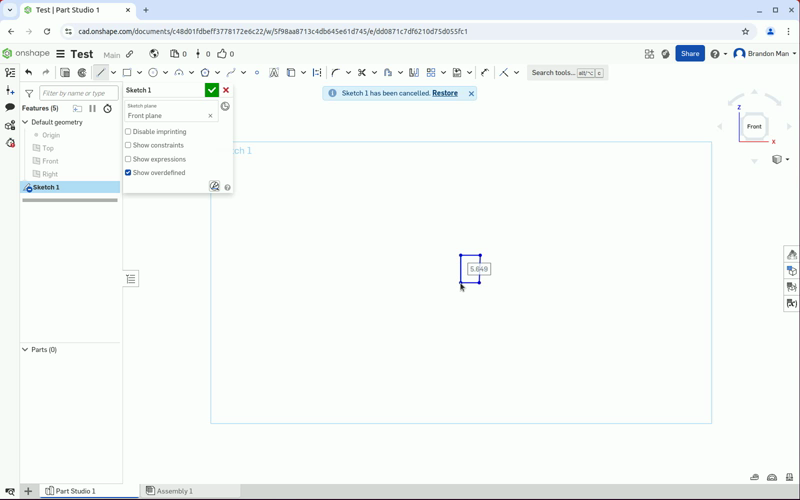
mouse_move(469, 257)
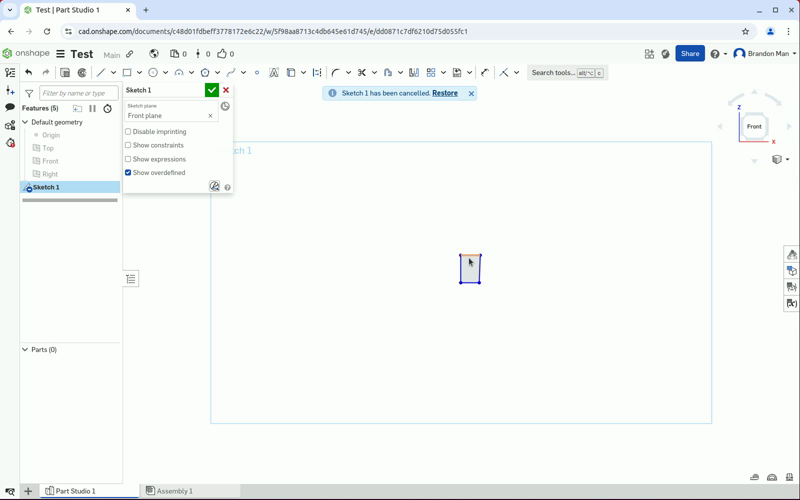
scroll(6)
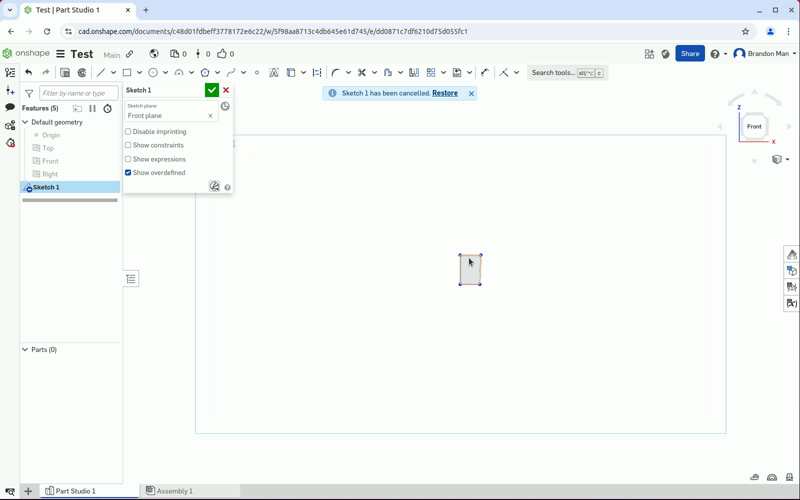
scroll(6)
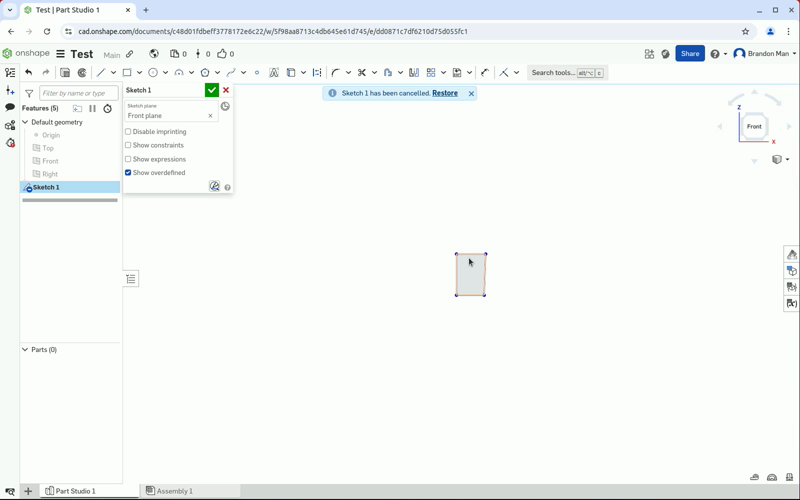
scroll(6)
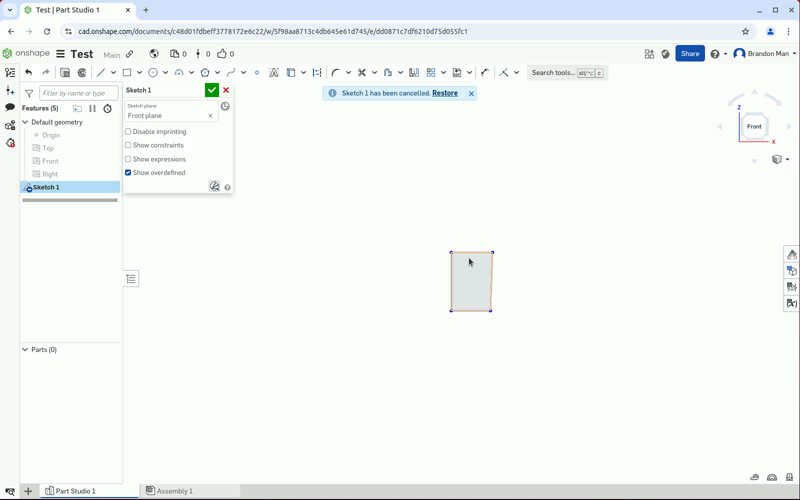
scroll(6)
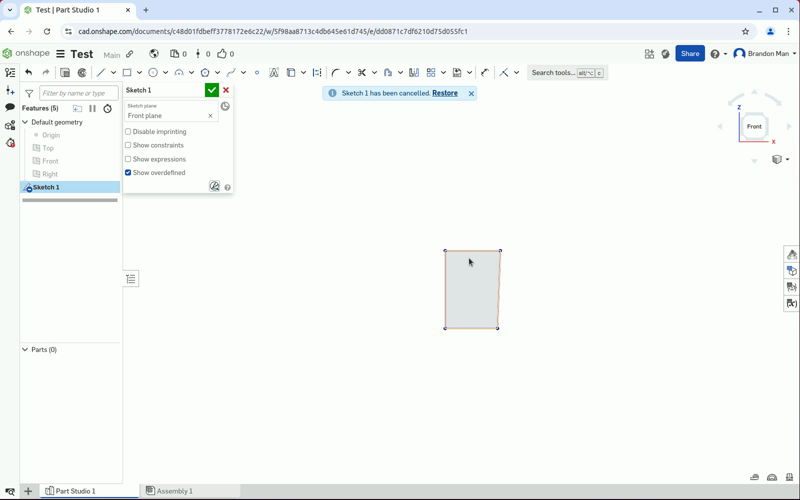
scroll(6)
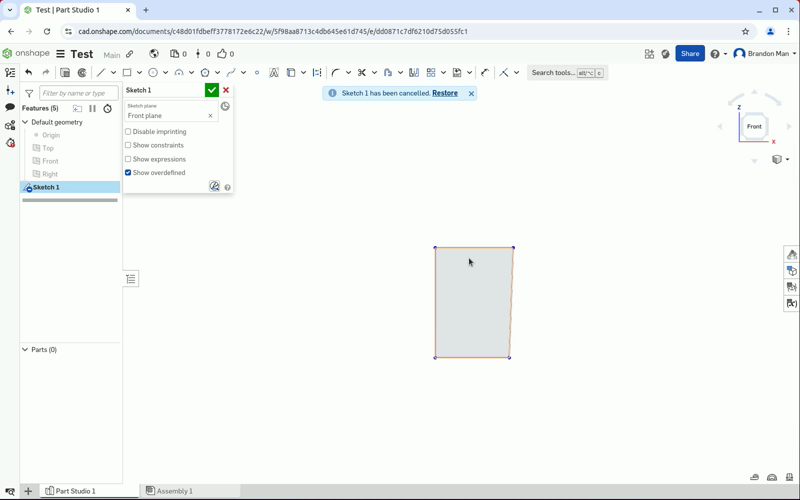
scroll(6)
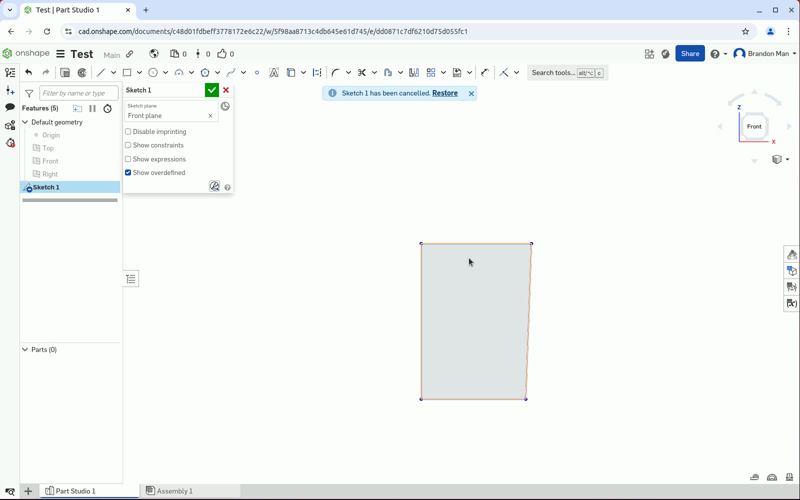
scroll(6)
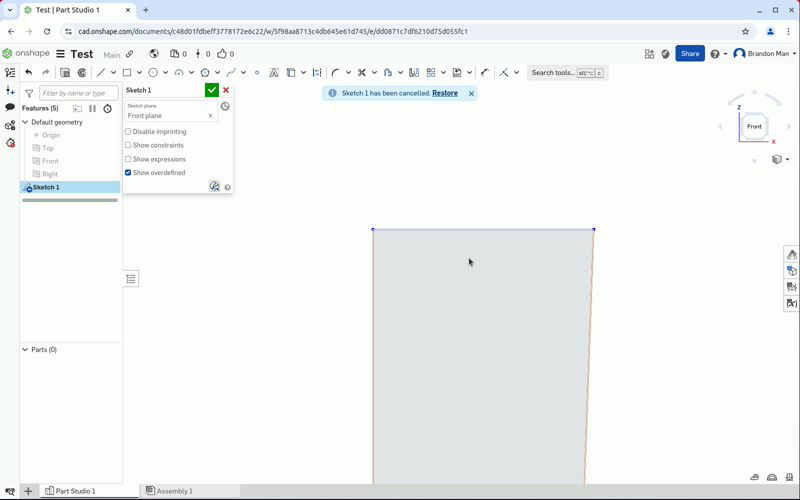
click(469, 257)
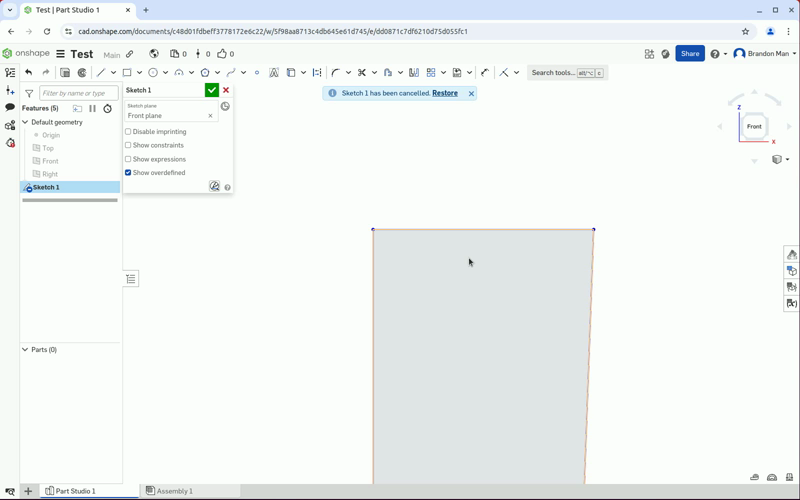
scroll(-6)
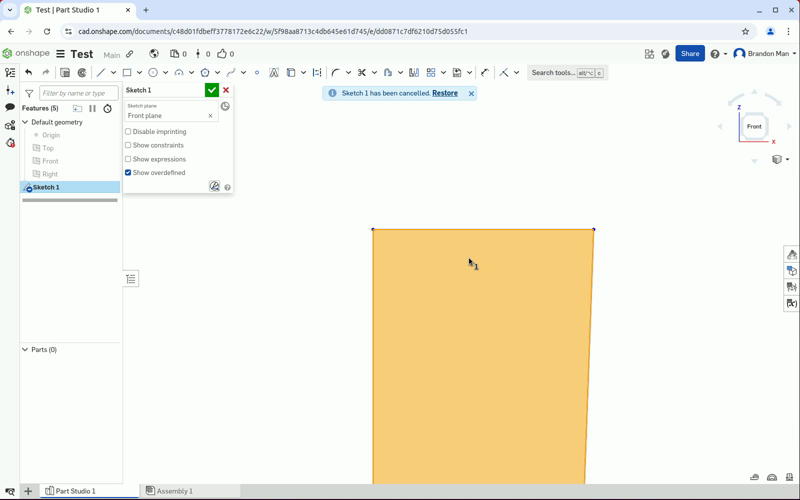
scroll(-6)
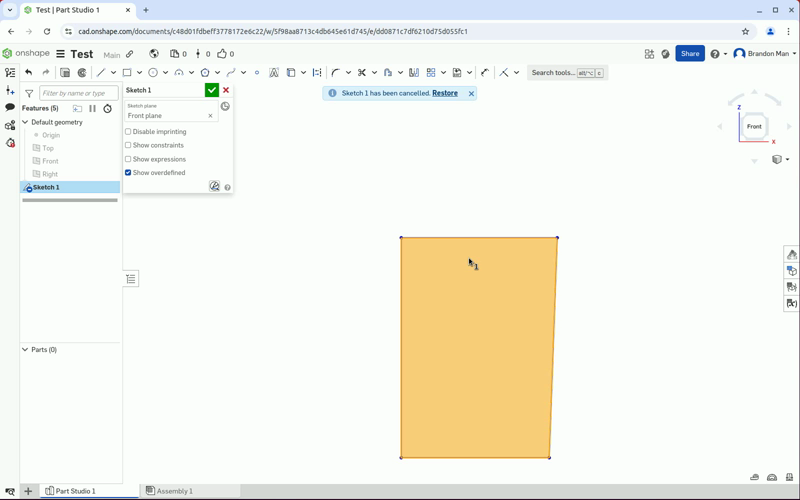
scroll(-6)
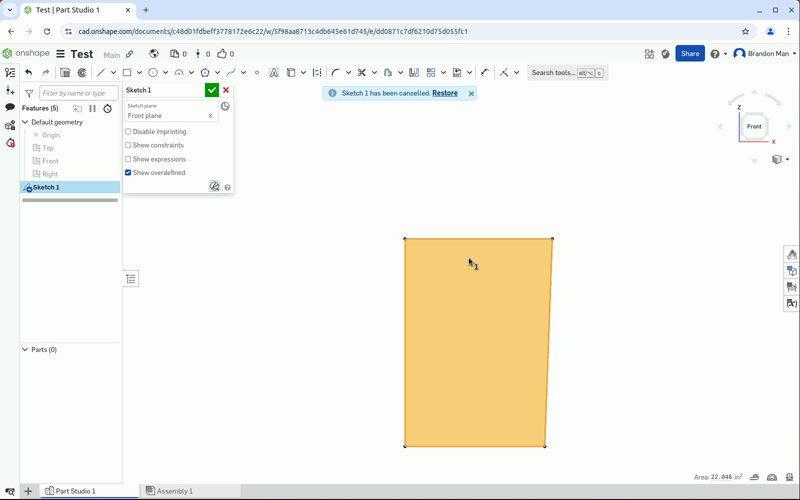
scroll(-6)
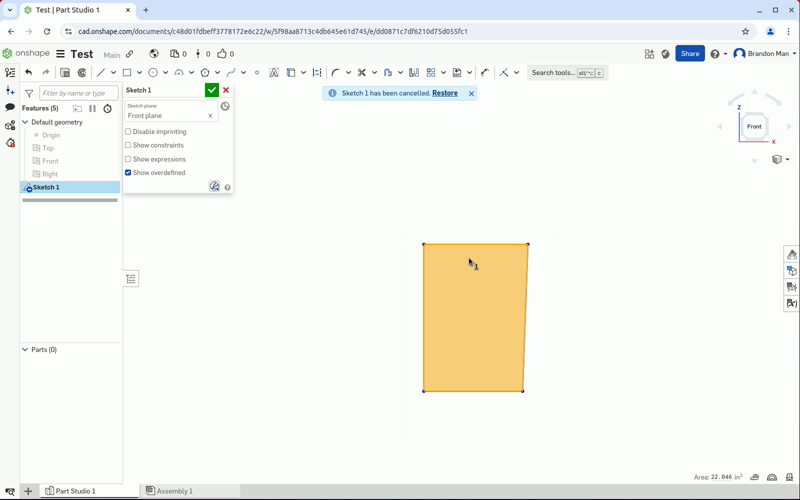
scroll(-6)
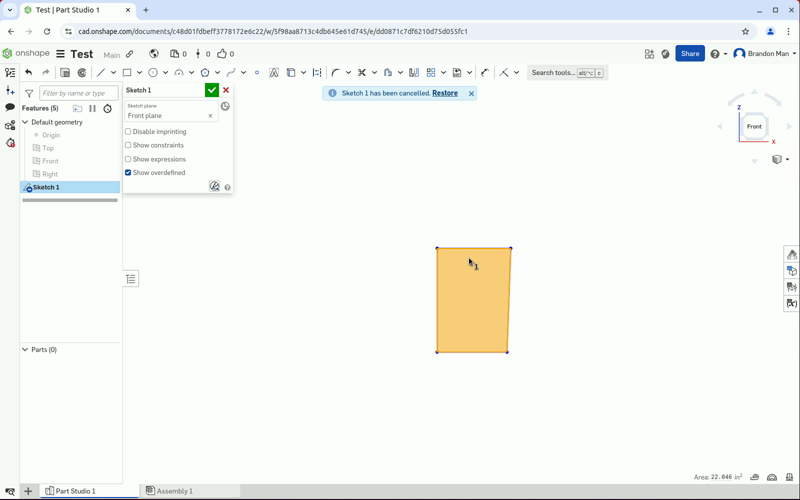
scroll(-6)
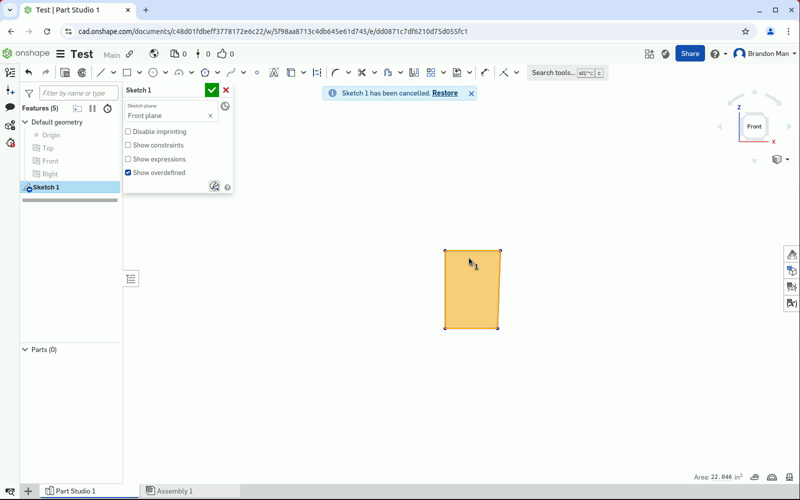
scroll(-6)
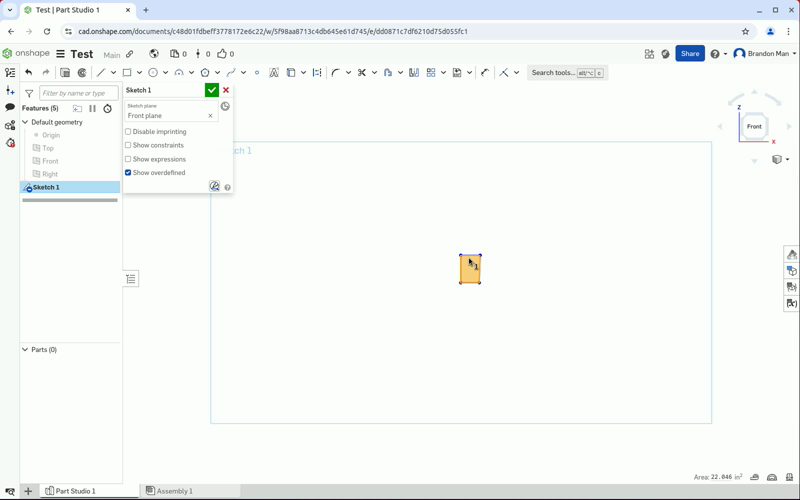
mouse_move(73, 352)
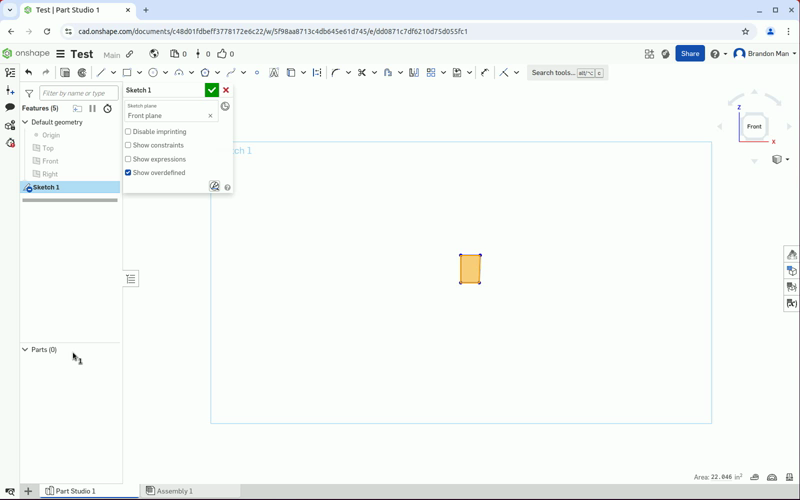
key(shift+y)
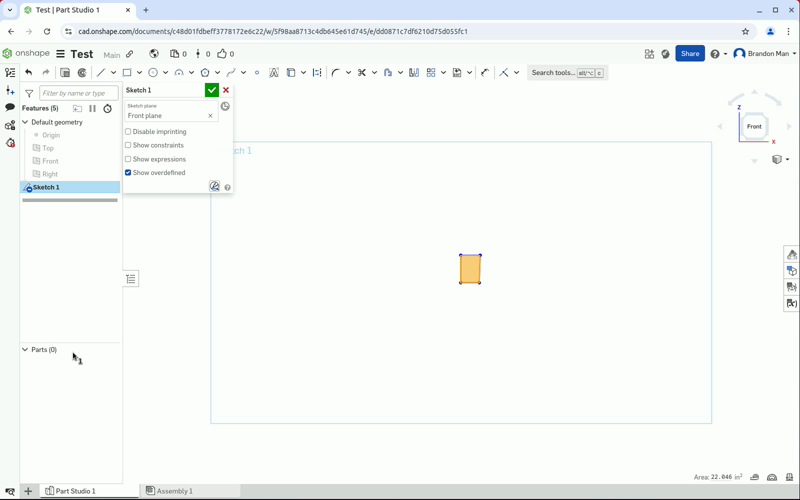
key(shift+e)
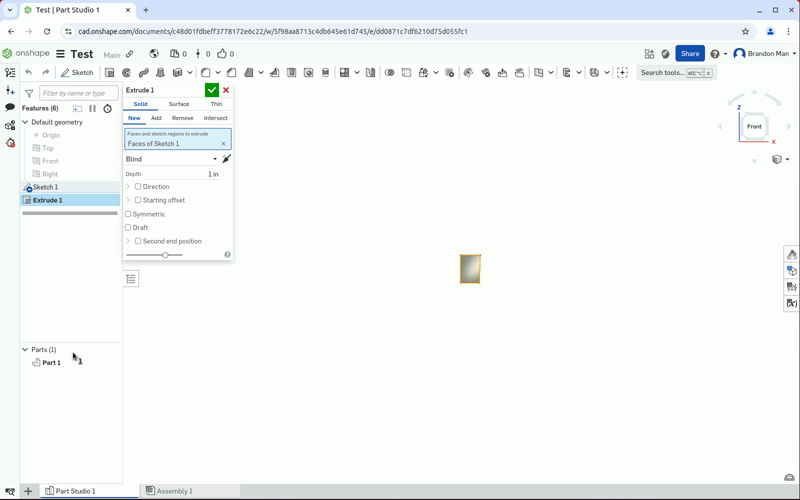
mouse_move(143, 106)
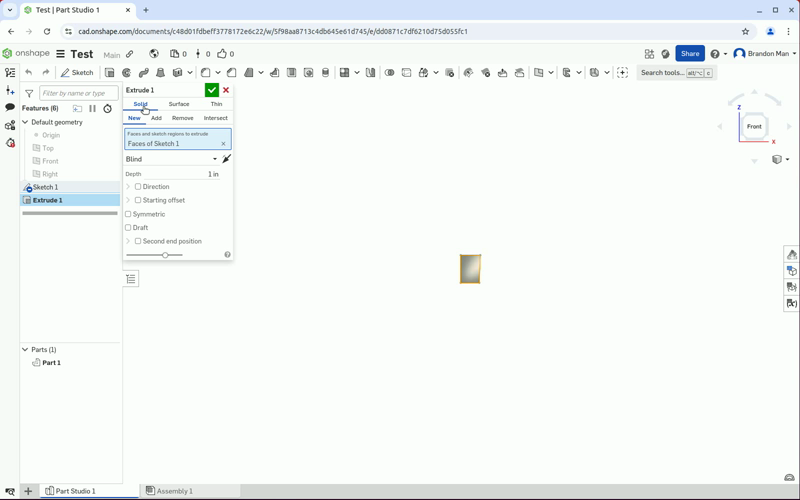
click(143, 106)
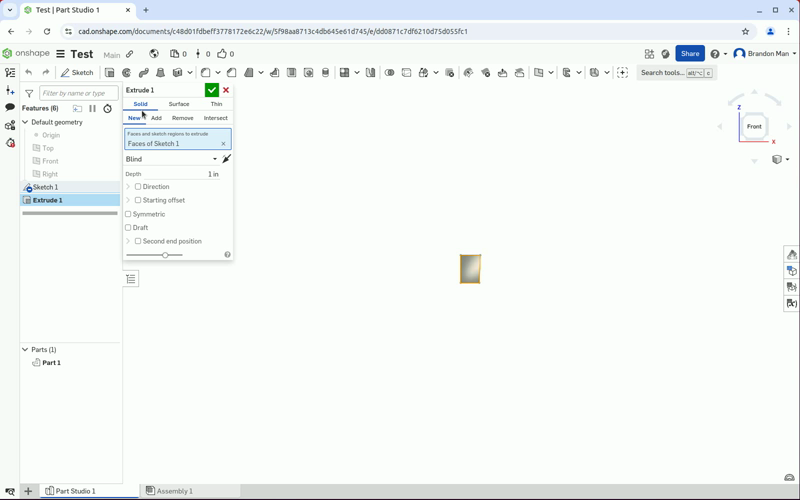
mouse_move(137, 120)
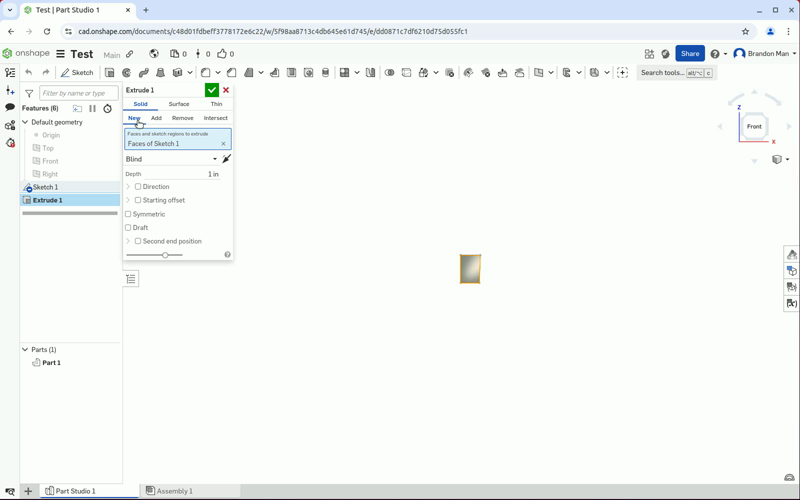
click(137, 120)
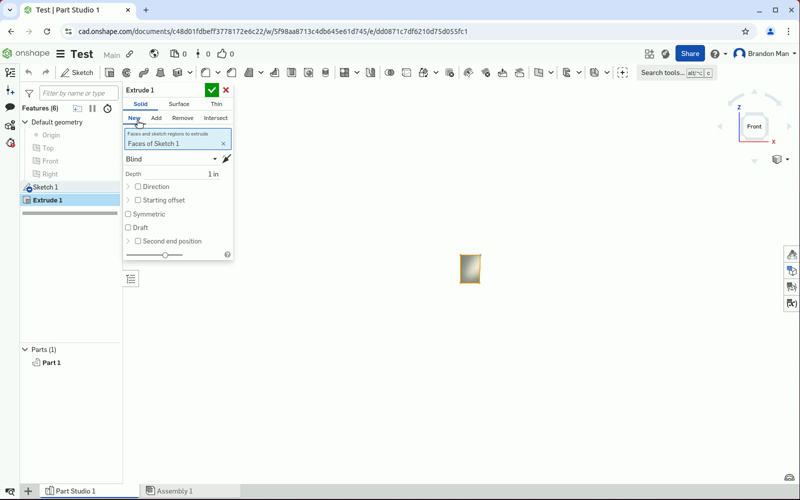
key(tab, 4)
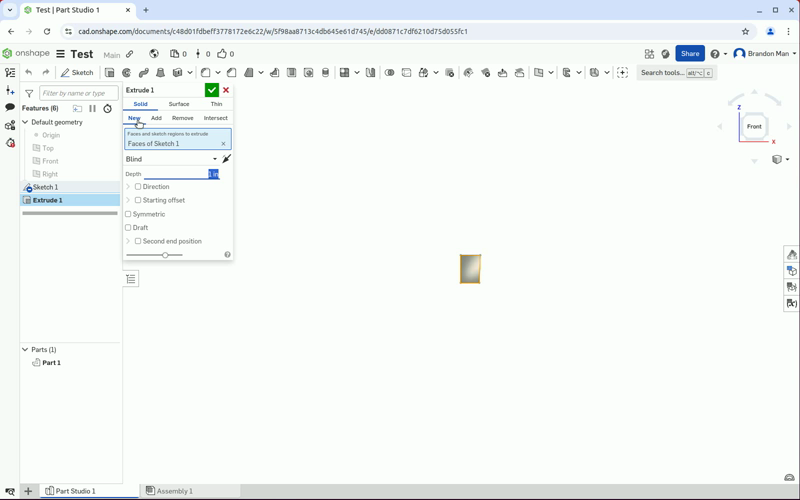
text(0.241)
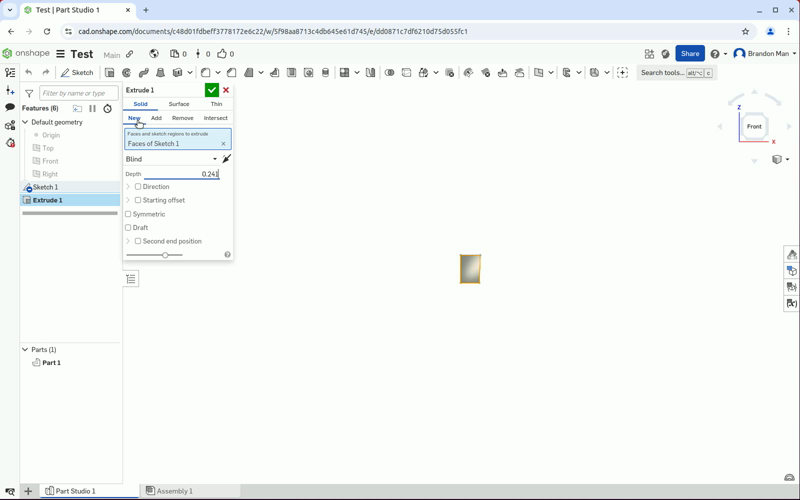
key(enter)
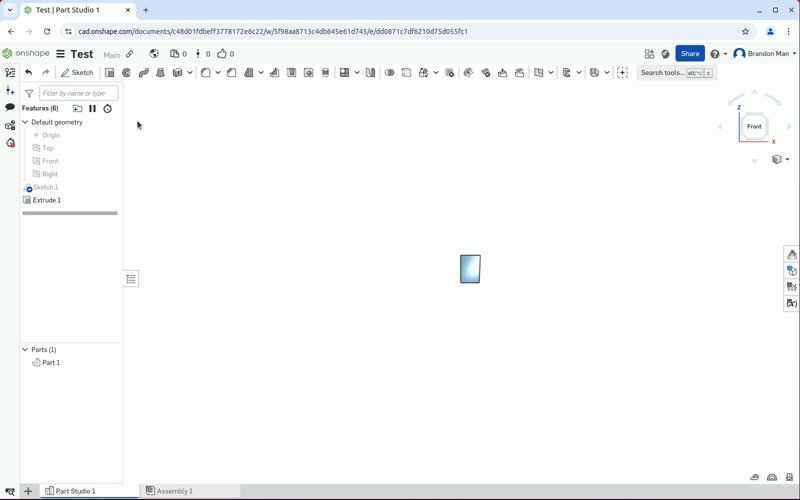
key(shift+h)
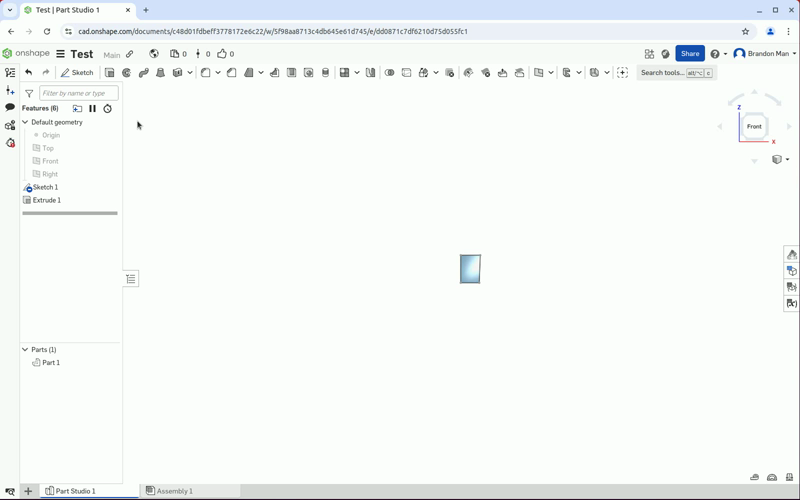
key(shift+h)
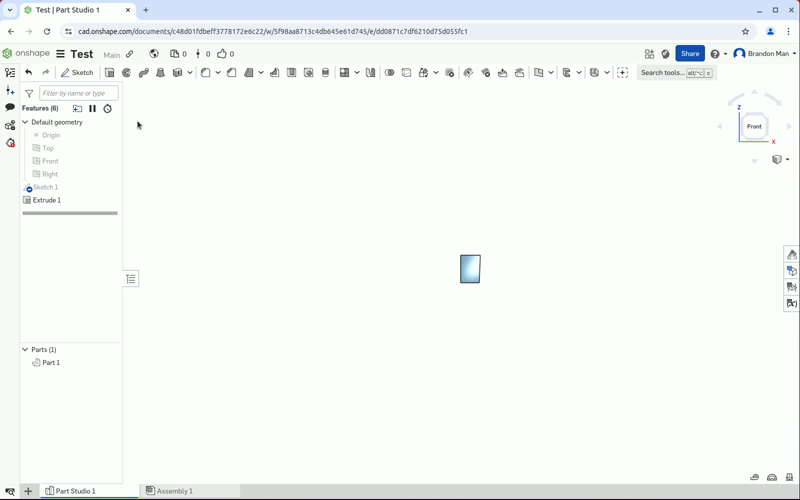
mouse_move(73, 189)
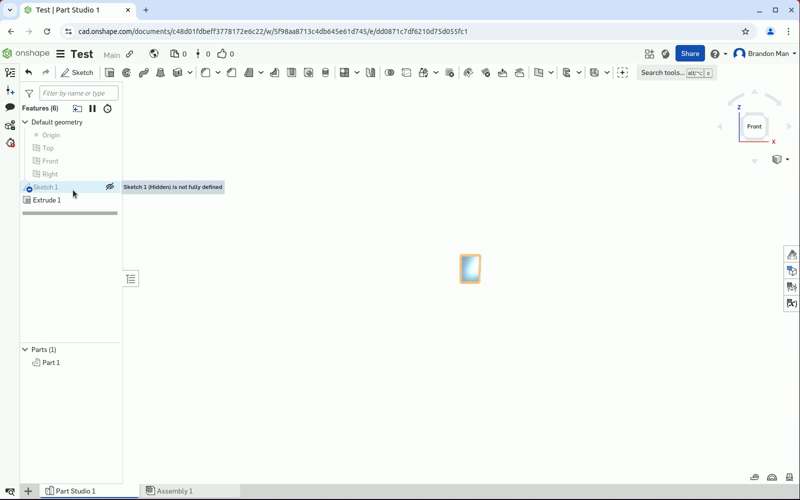
click(73, 189)
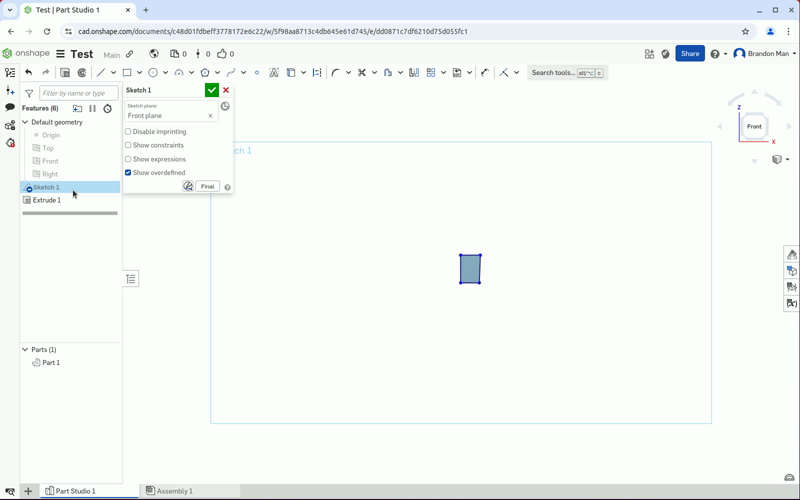
mouse_move(229, 92)
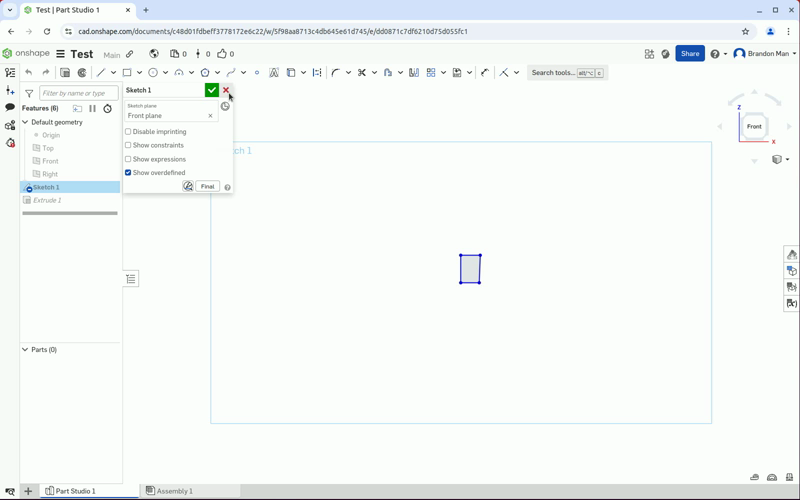
click(229, 92)
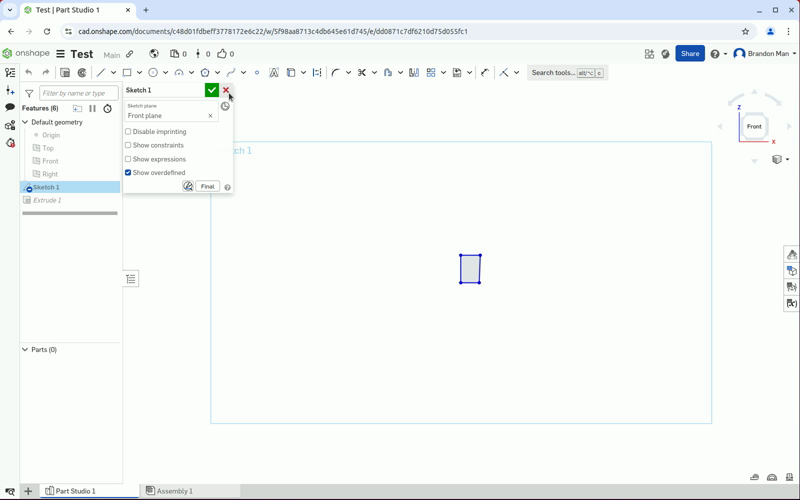
key(shift+s)
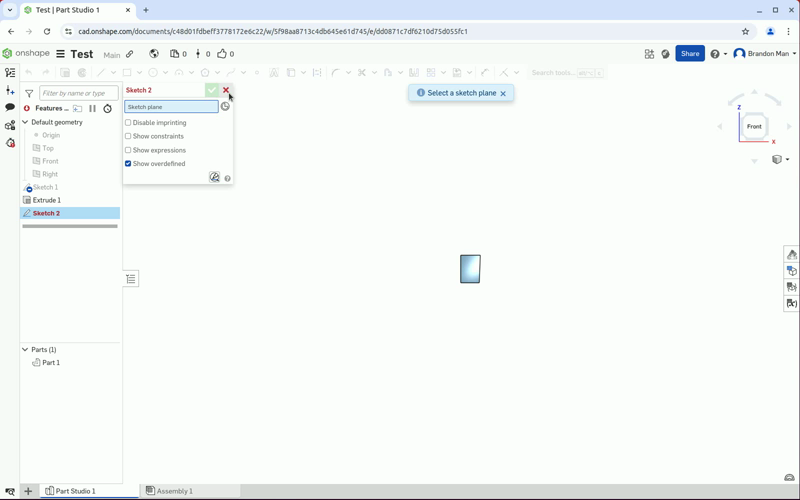
mouse_move(73, 163)
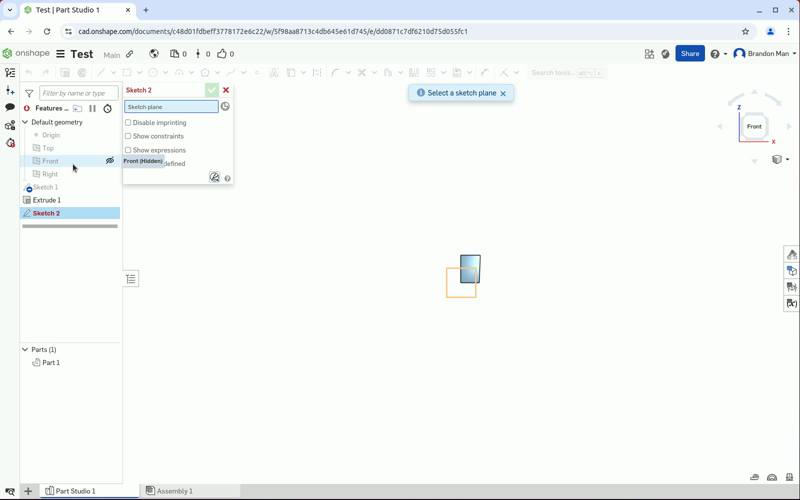
click(73, 163)
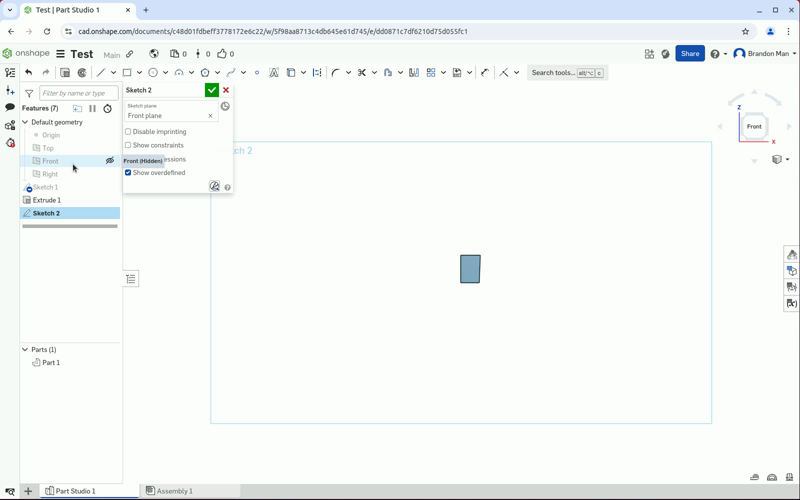
mouse_move(73, 352)
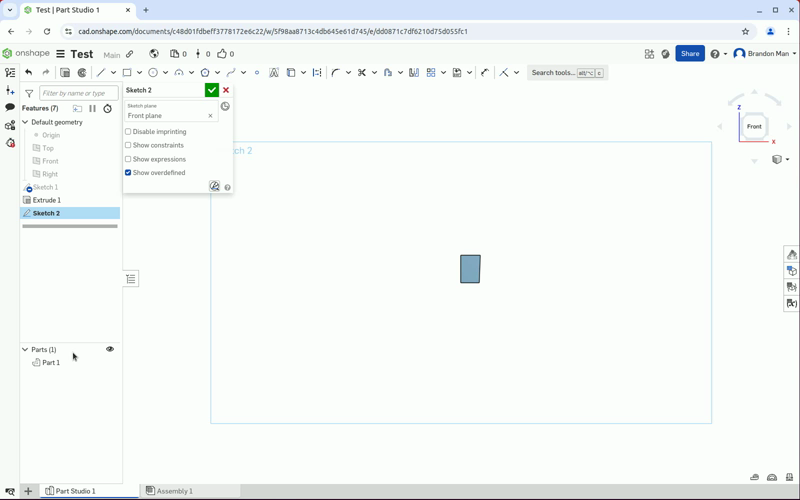
key(y)
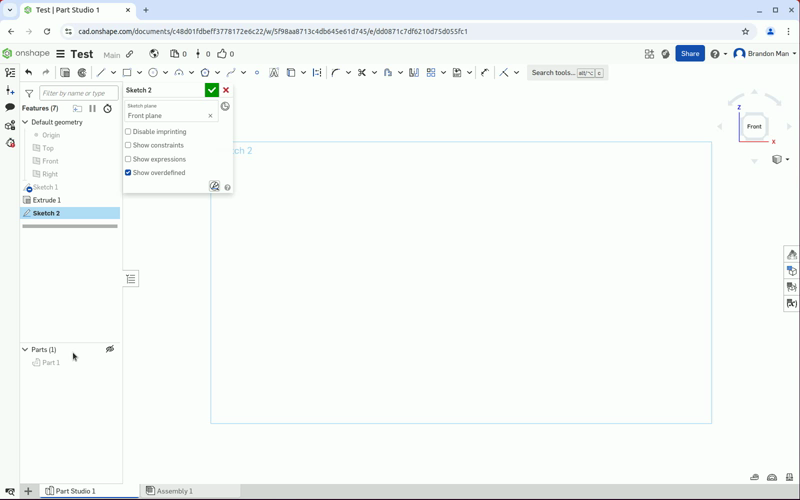
key(l)
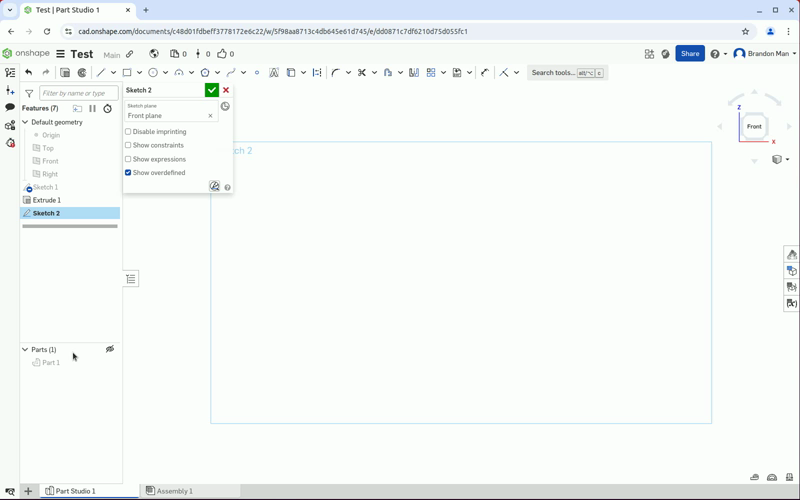
key_down(shift)
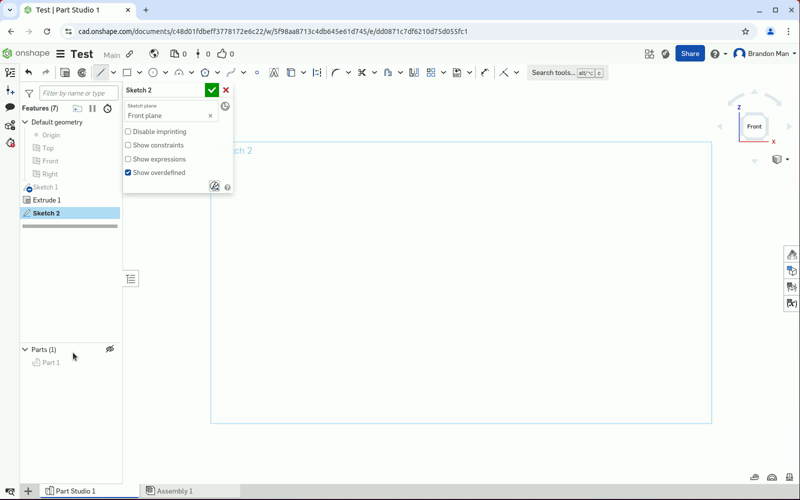
mouse_move(441, 255)
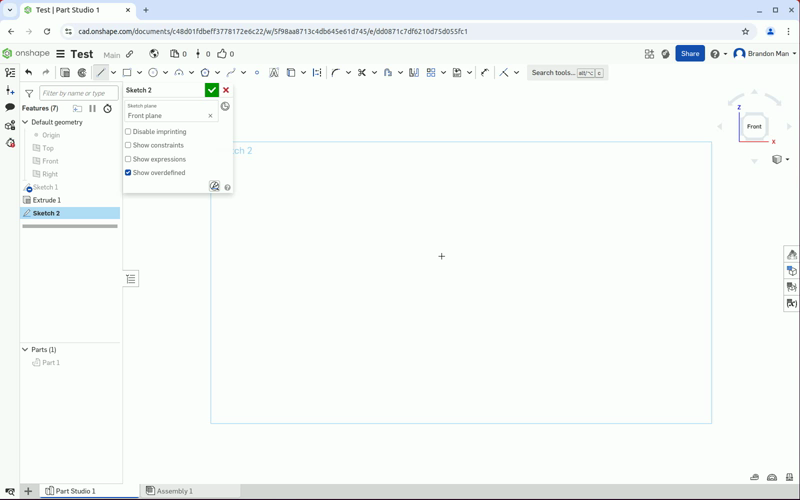
click(441, 255)
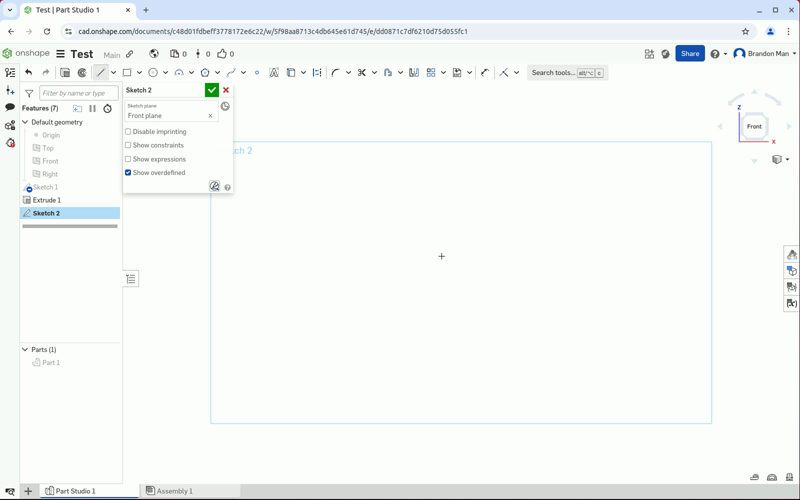
key_up(shift)
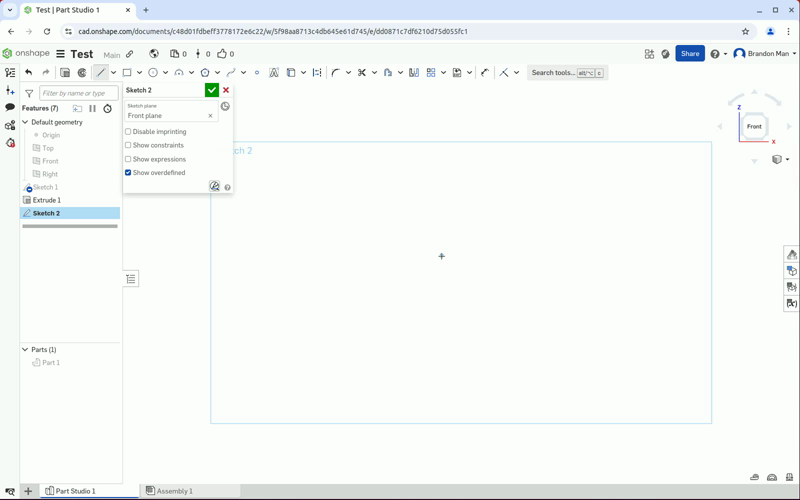
key_down(shift)
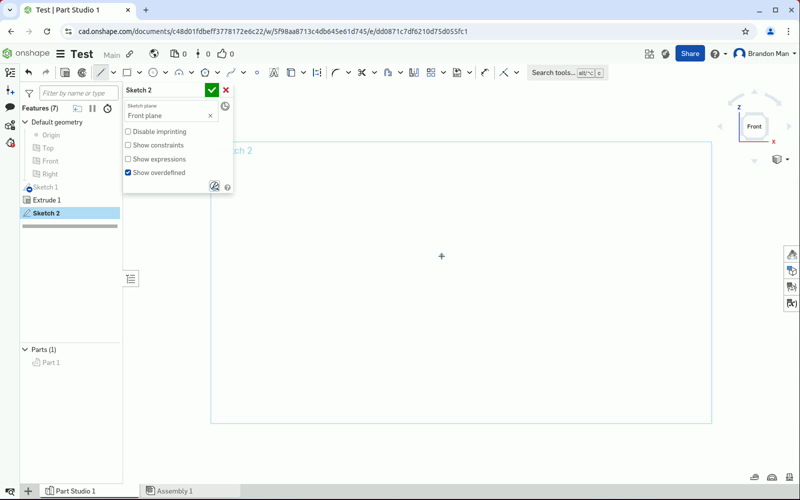
mouse_move(471, 255)
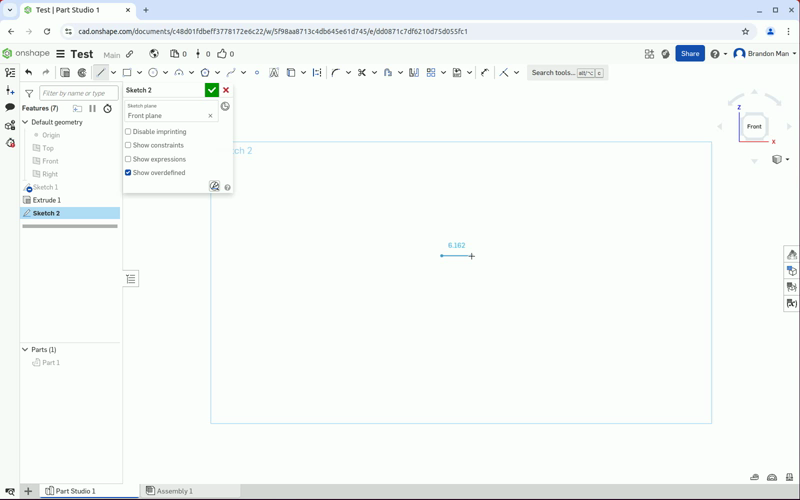
mouse_move(443, 283)
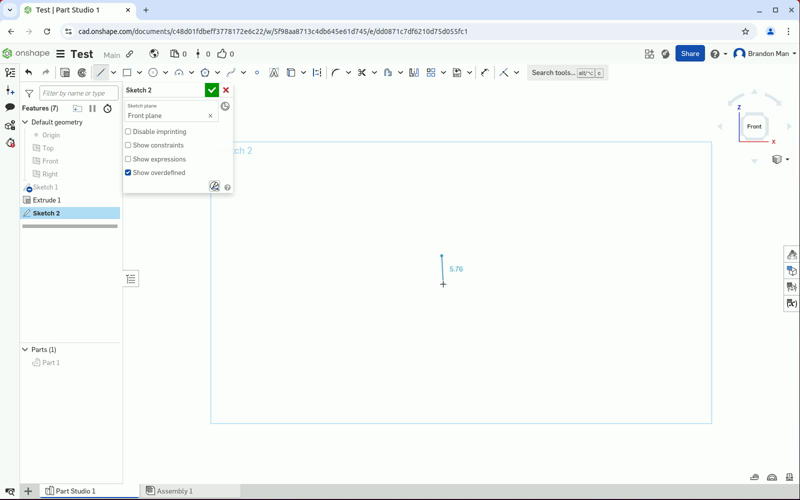
click(443, 283)
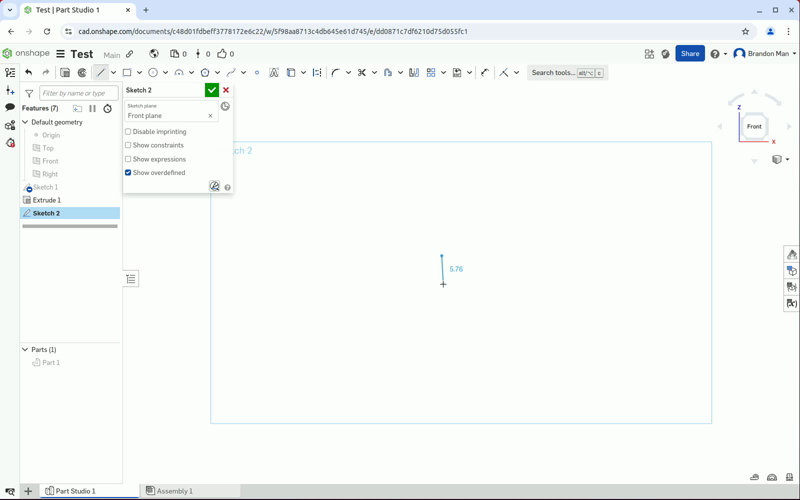
key_up(shift)
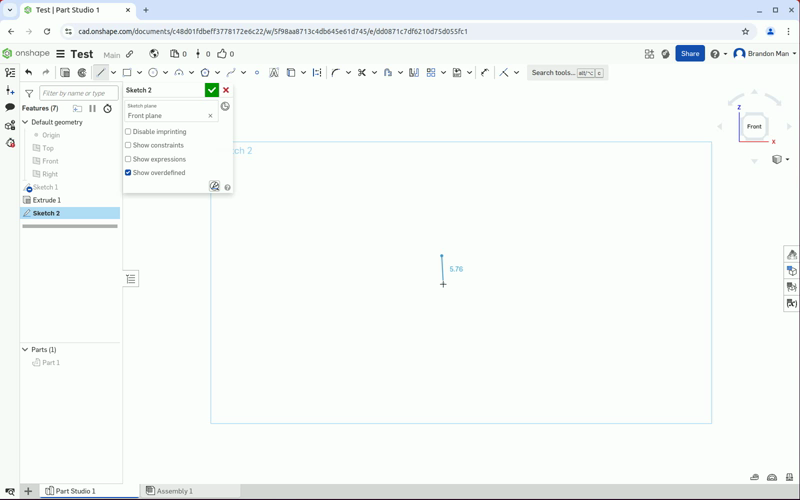
key_down(shift)
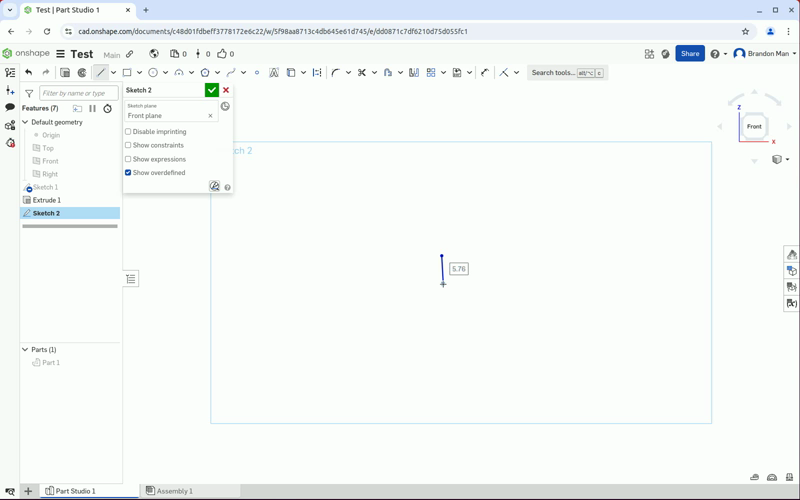
mouse_move(473, 283)
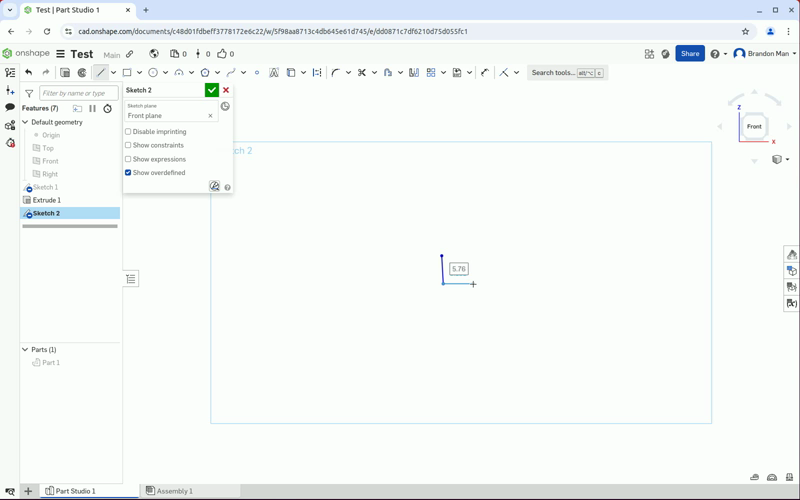
mouse_move(461, 283)
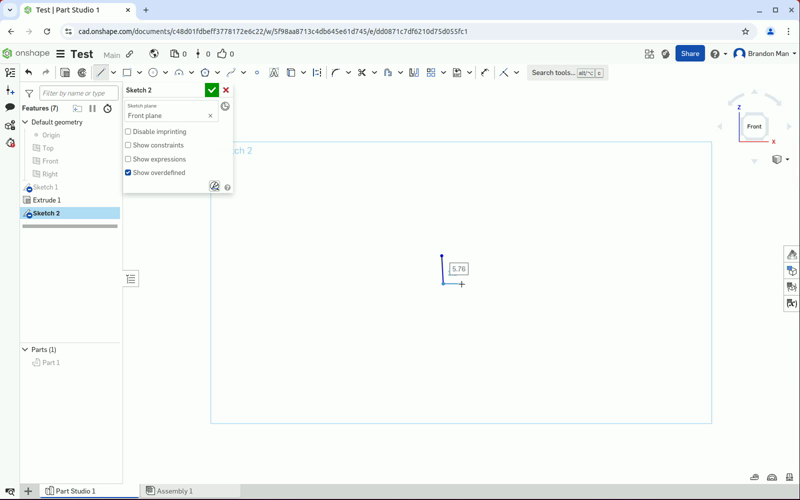
click(461, 283)
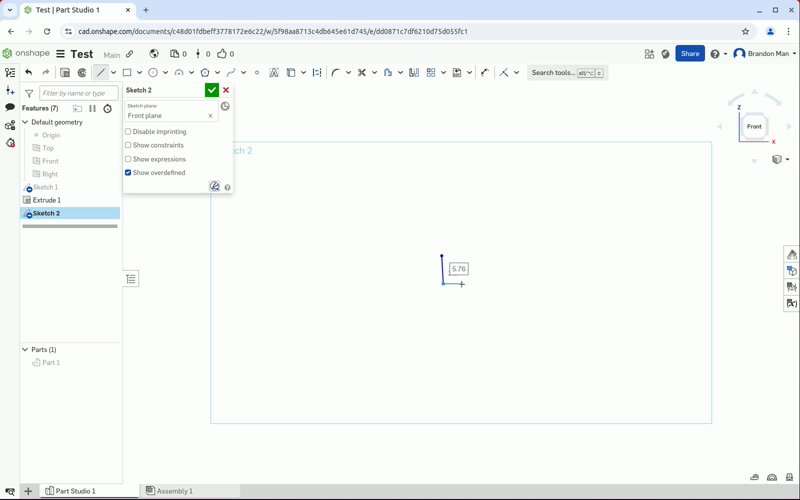
key_up(shift)
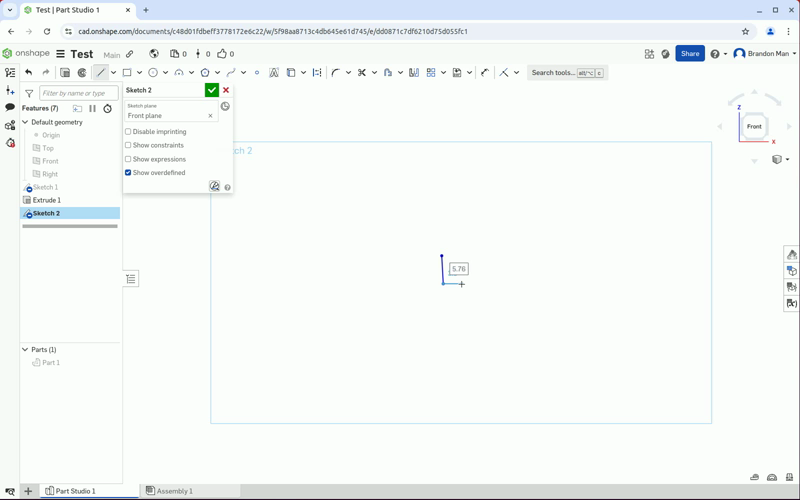
key_down(shift)
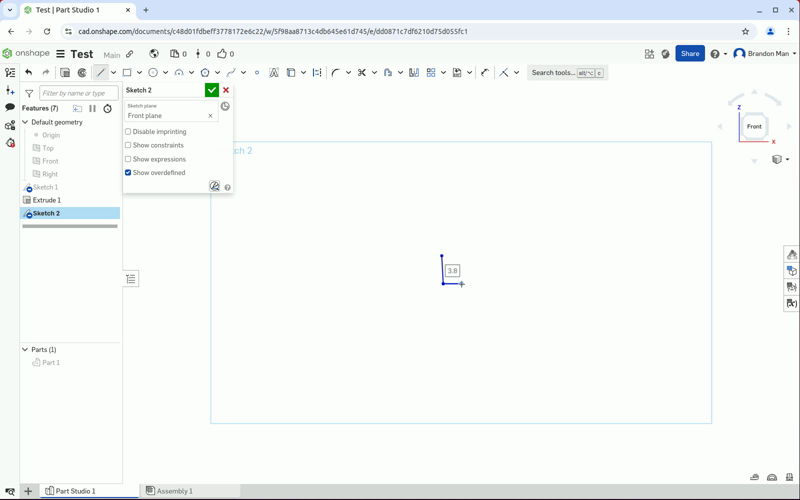
mouse_move(491, 283)
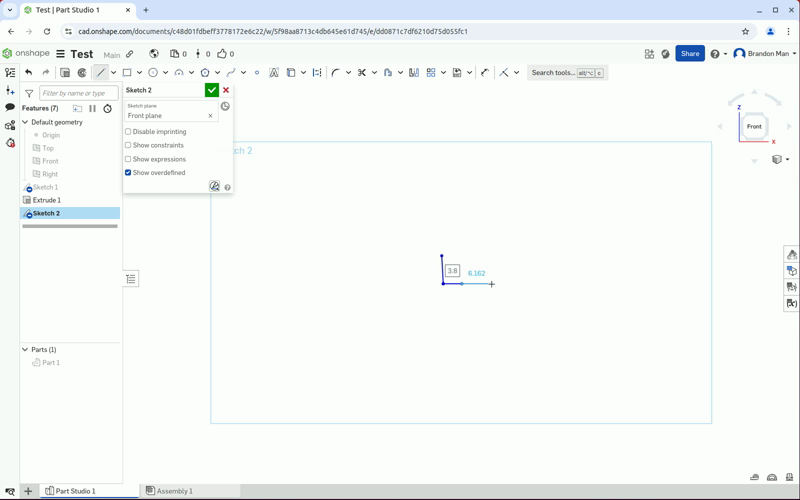
mouse_move(461, 255)
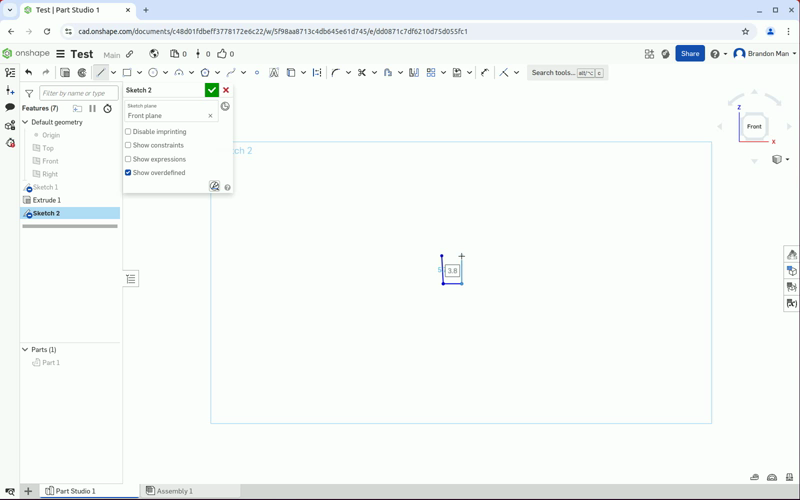
click(461, 255)
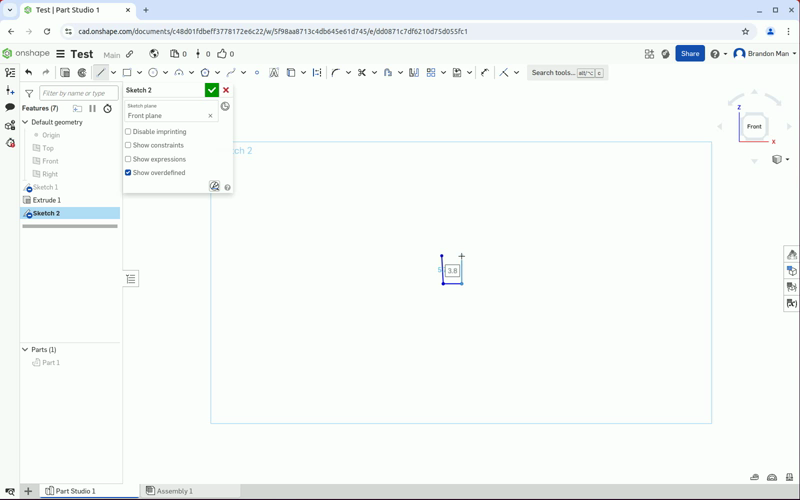
key_up(shift)
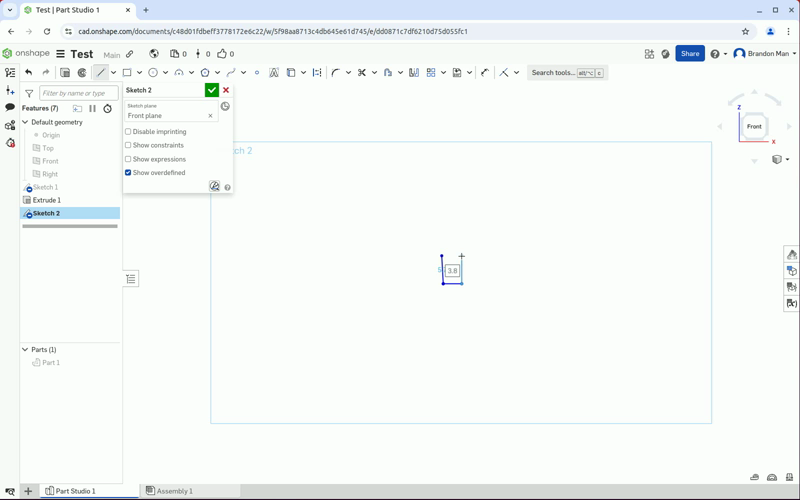
mouse_move(491, 255)
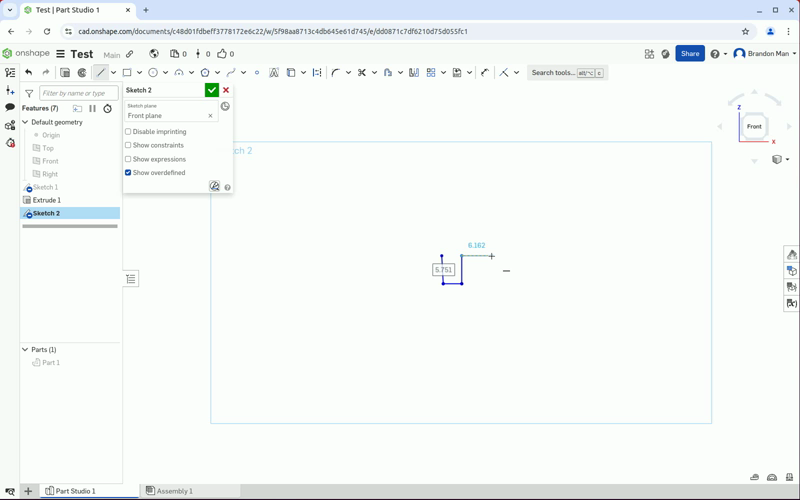
key_down(shift)
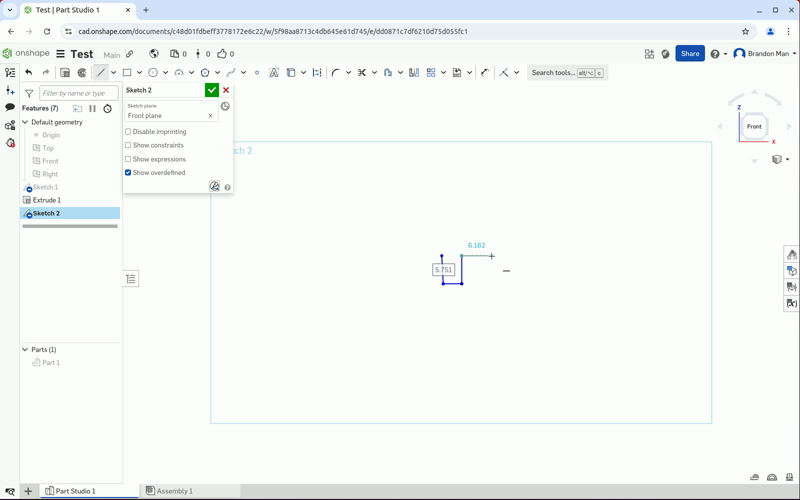
mouse_move(441, 255)
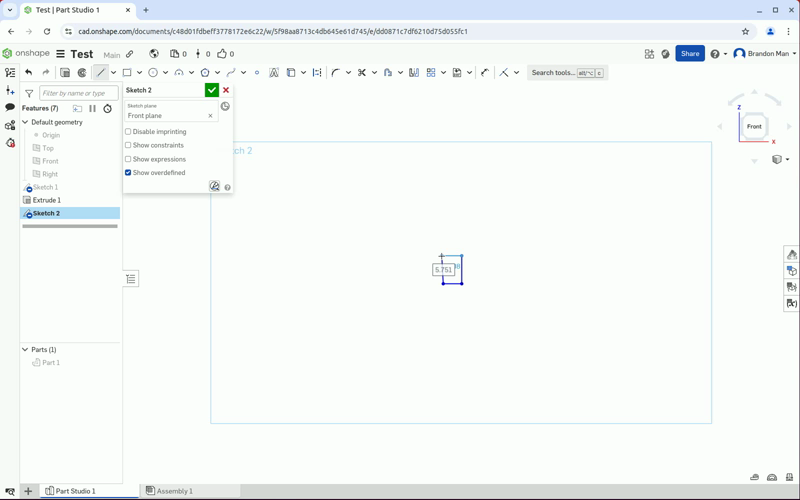
key_up(shift)
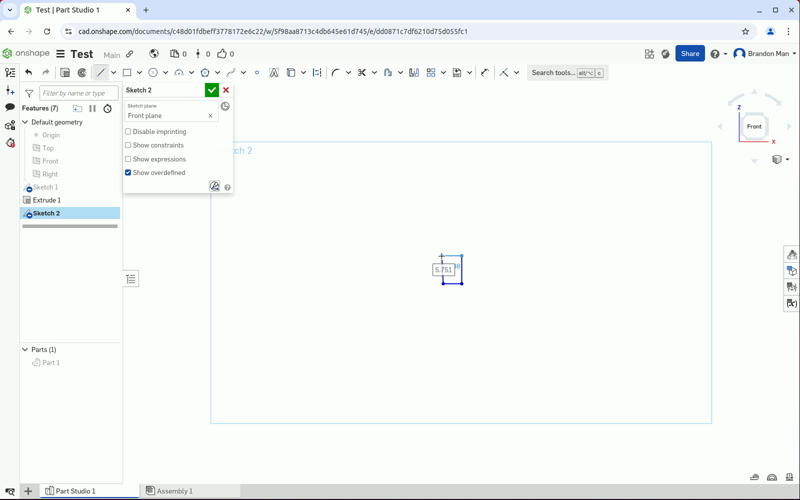
click(441, 255)
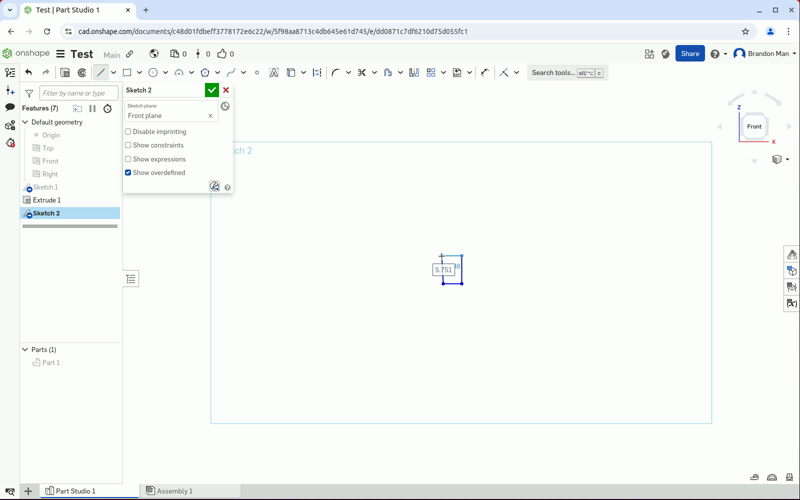
key(esc)
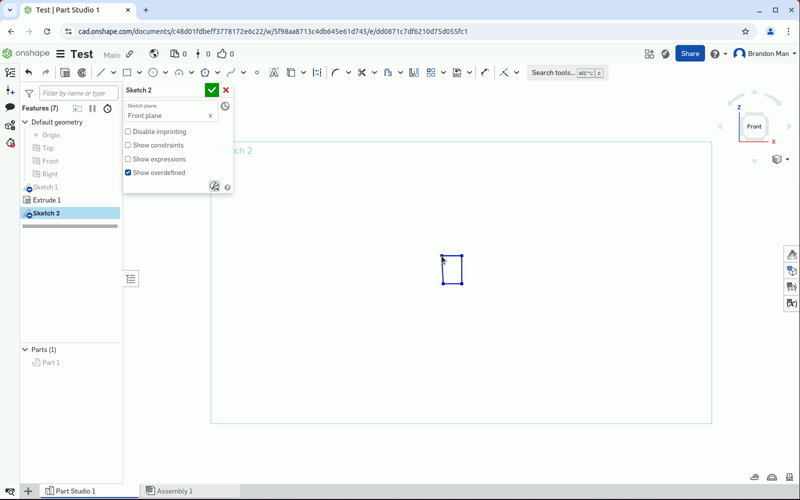
mouse_move(459, 267)
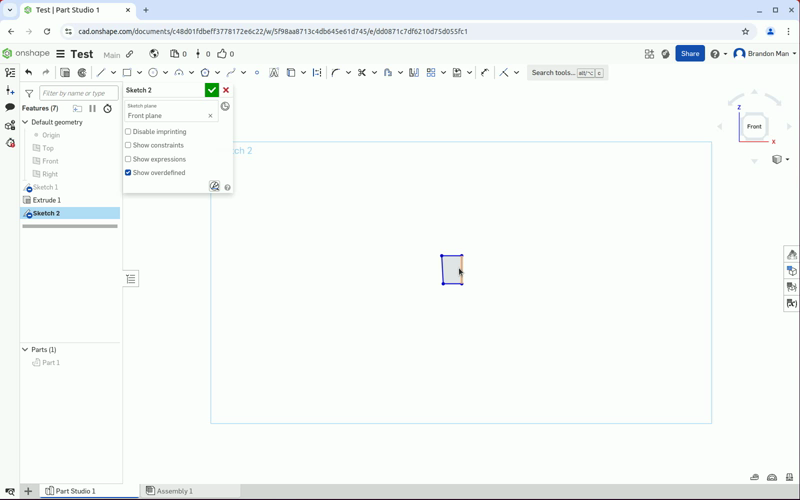
scroll(6)
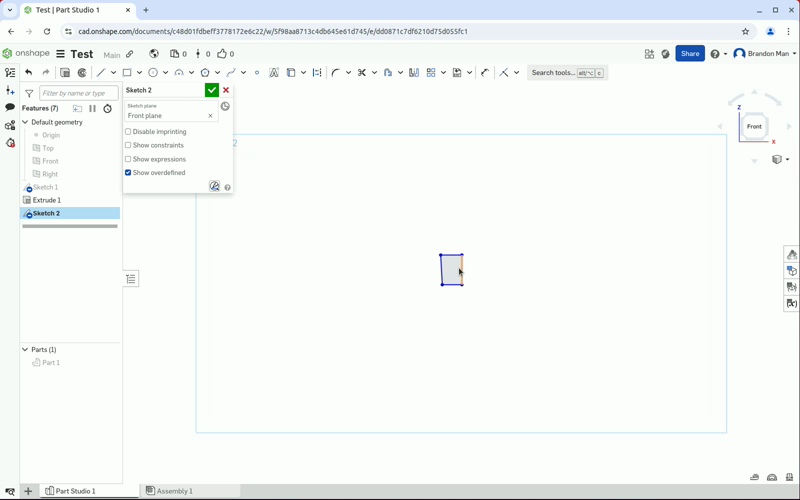
scroll(6)
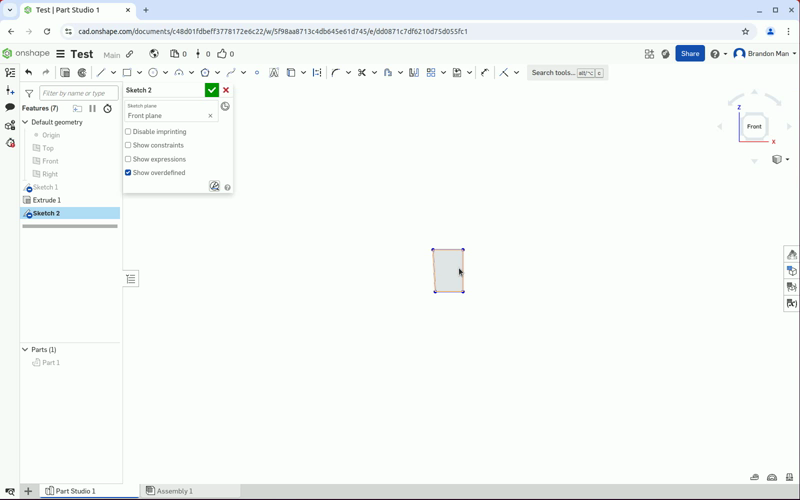
scroll(6)
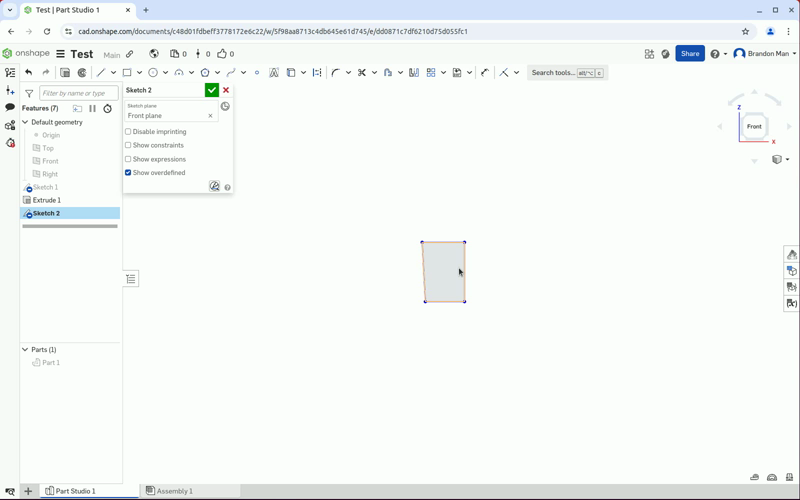
scroll(6)
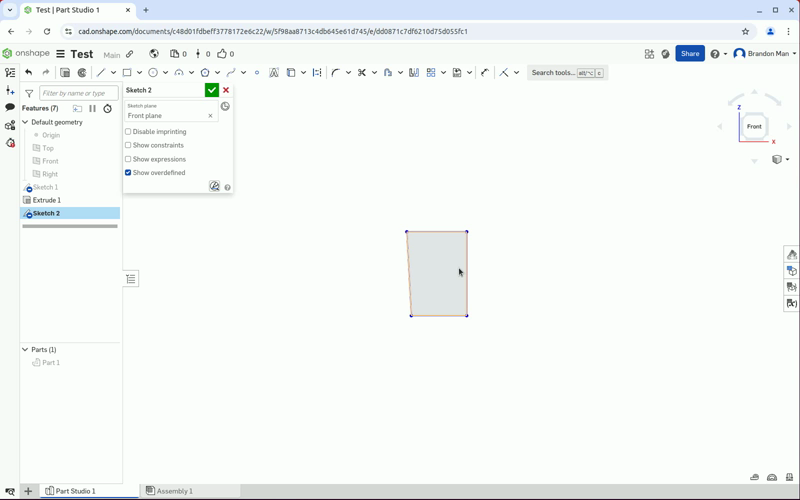
scroll(6)
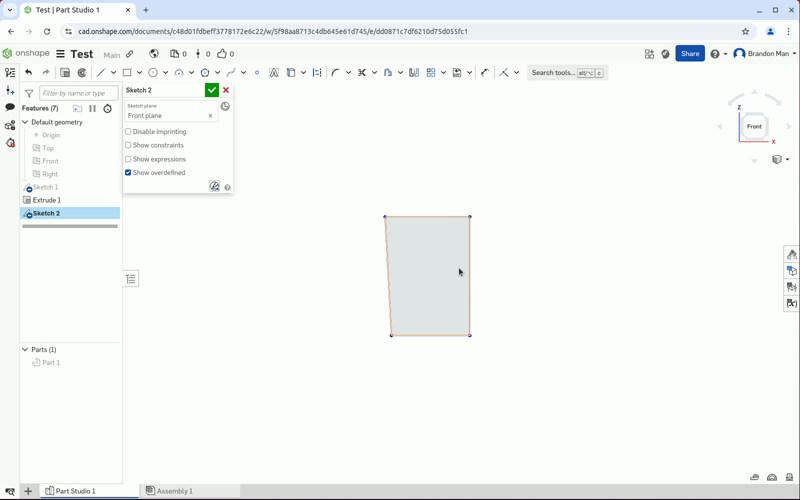
scroll(6)
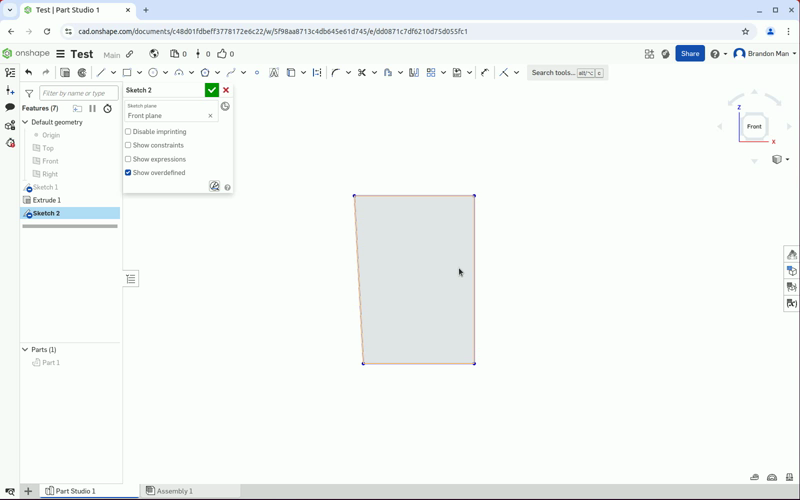
scroll(6)
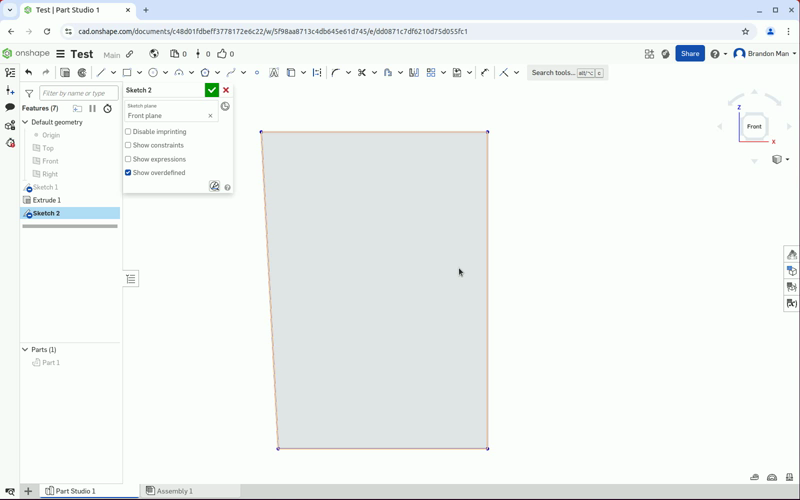
click(459, 267)
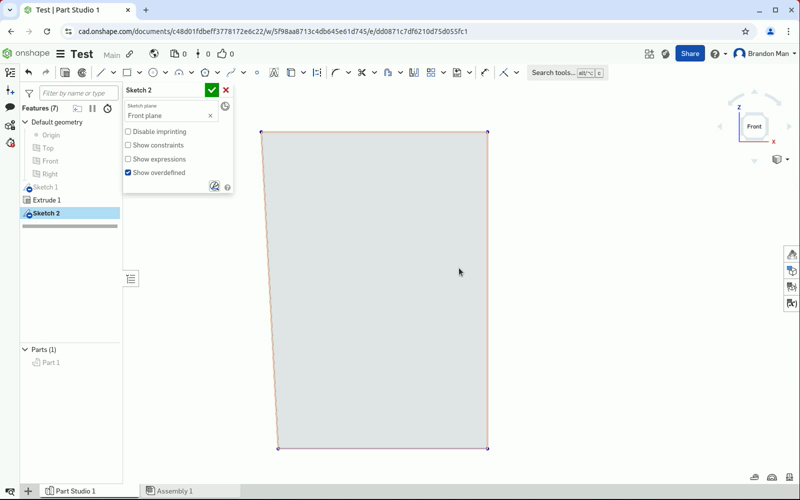
scroll(-6)
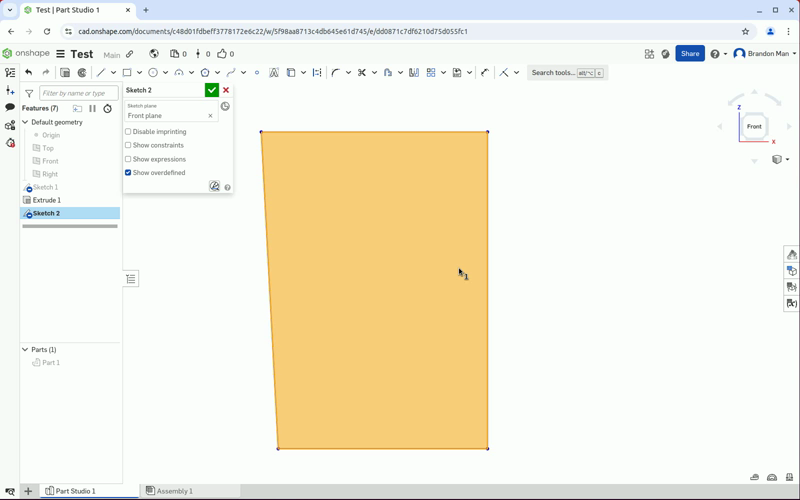
scroll(-6)
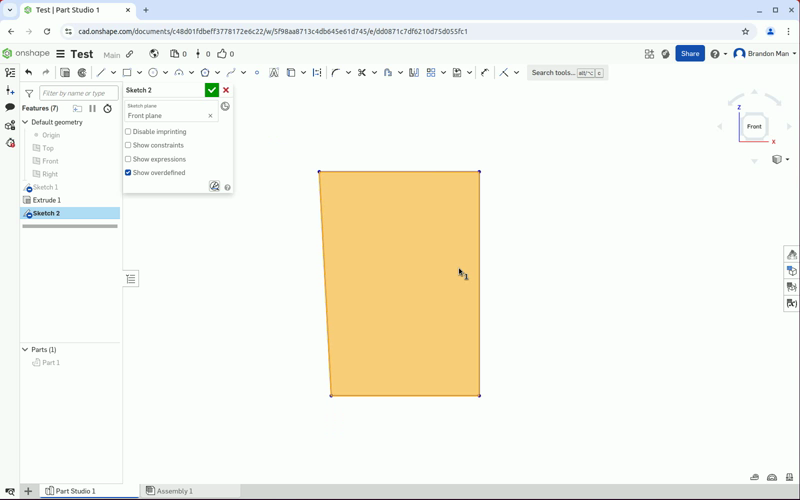
scroll(-6)
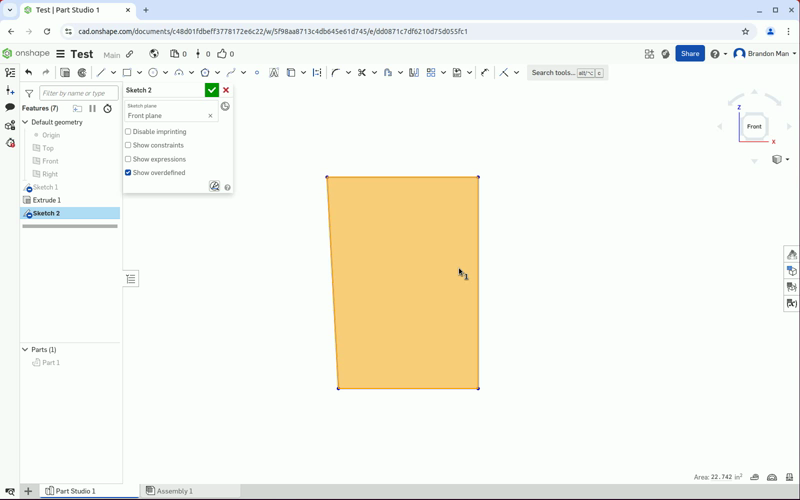
scroll(-6)
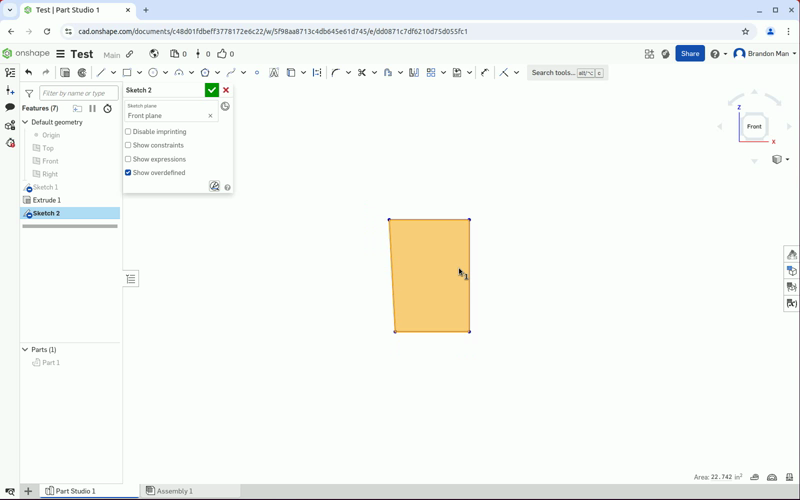
scroll(-6)
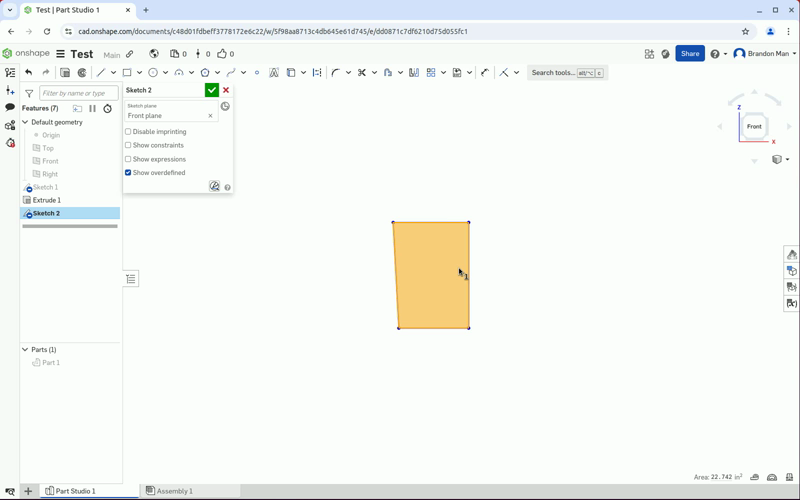
scroll(-6)
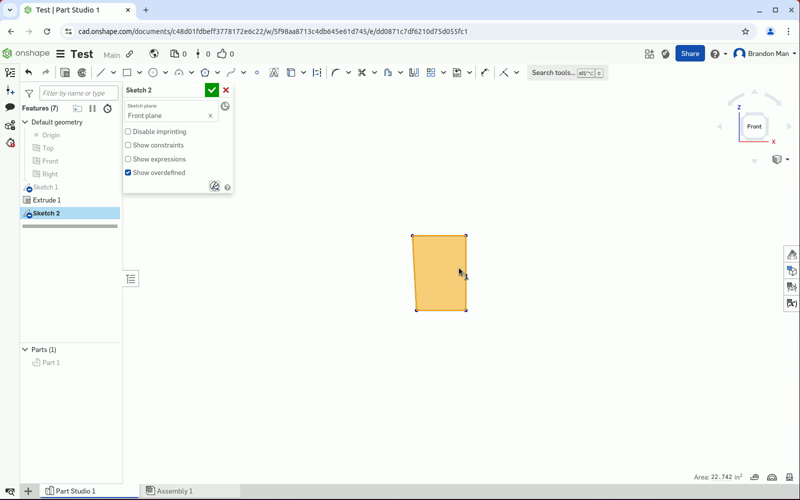
scroll(-6)
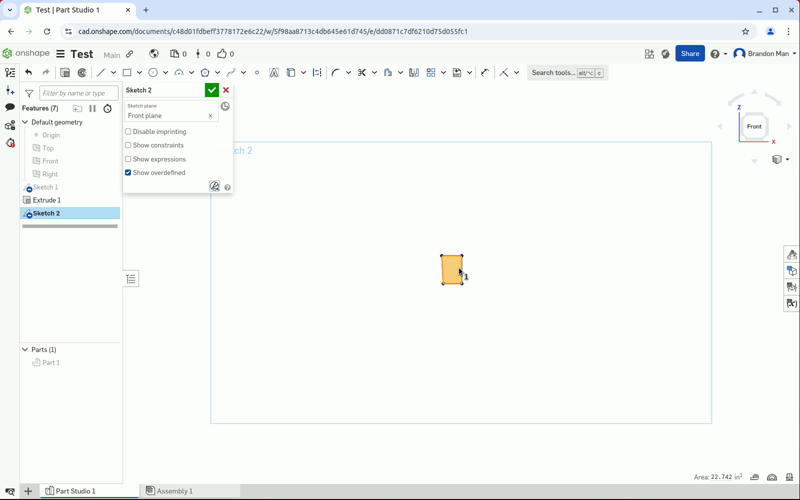
mouse_move(73, 352)
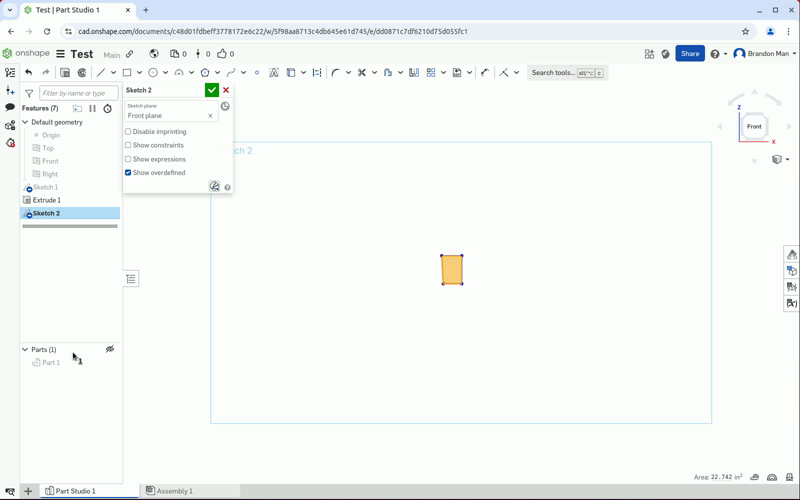
key(shift+y)
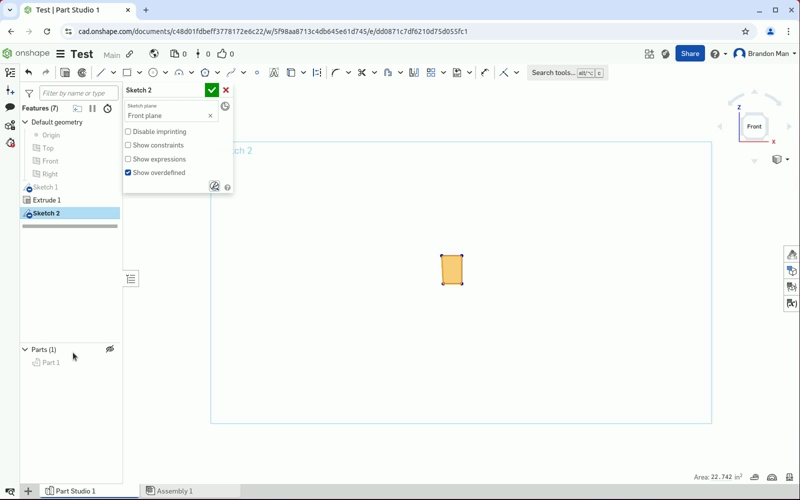
key(shift+e)
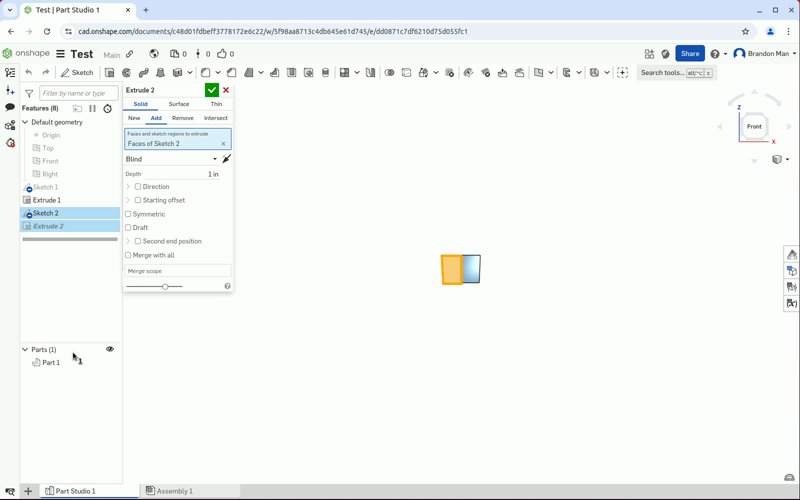
mouse_move(143, 106)
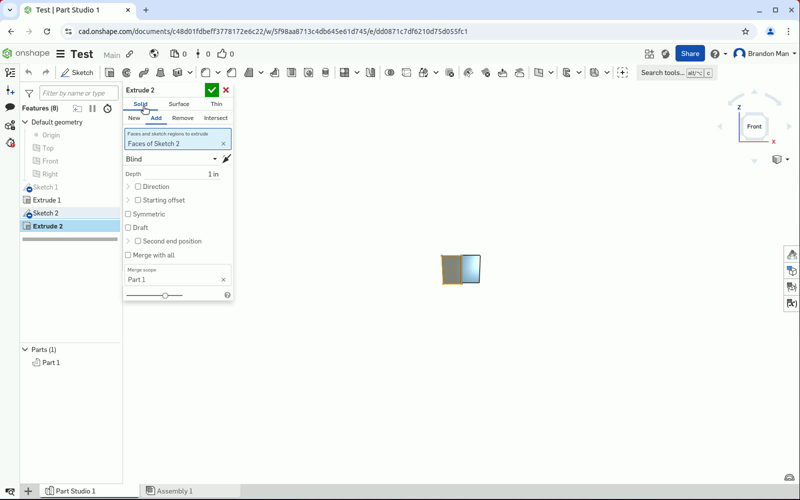
click(143, 106)
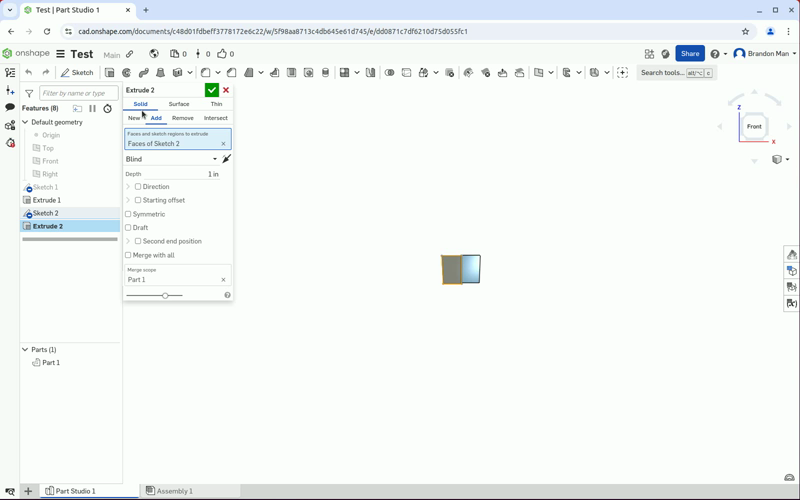
mouse_move(137, 120)
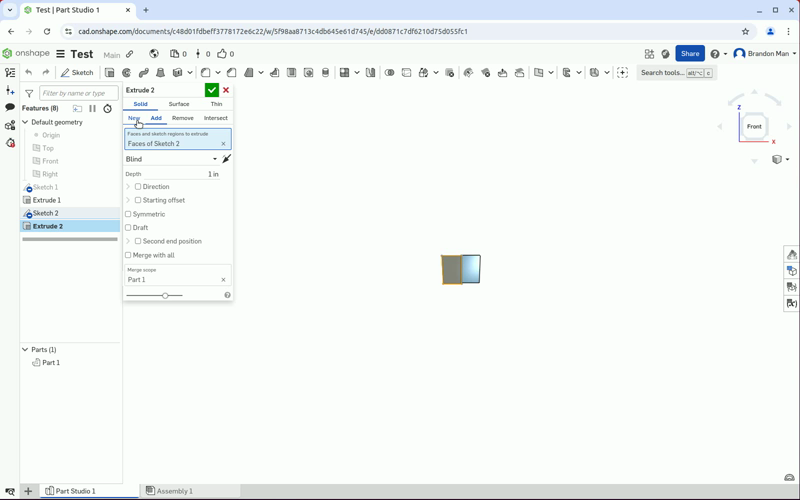
click(137, 120)
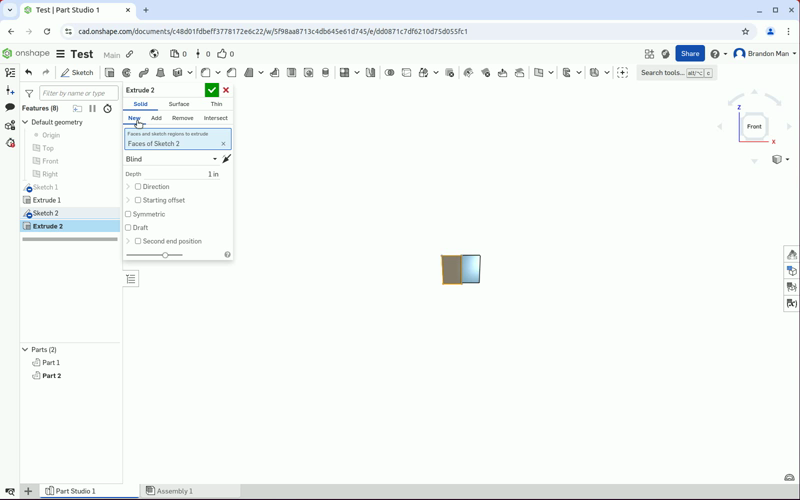
key(tab, 4)
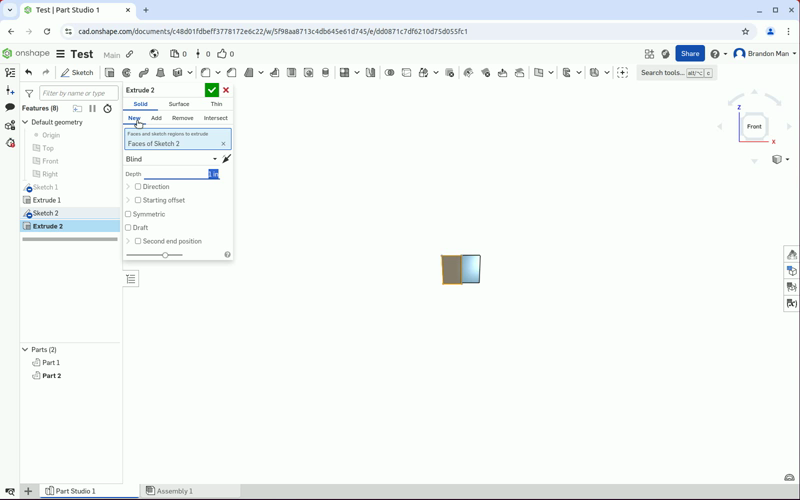
text(0.241)
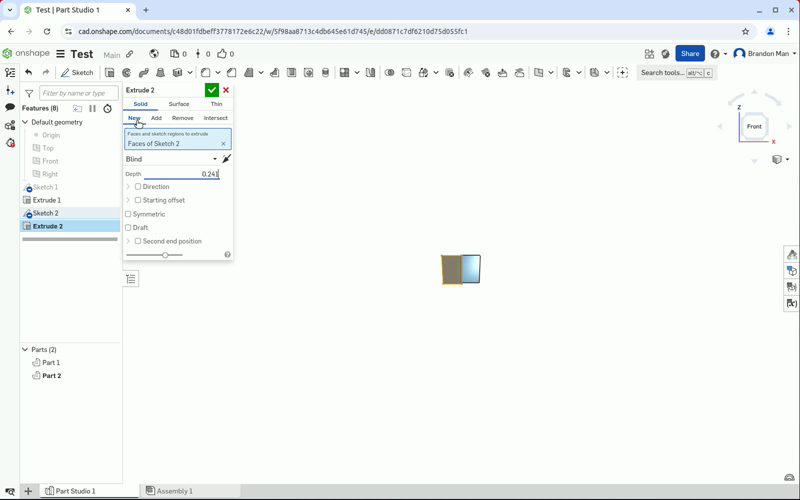
key(enter)
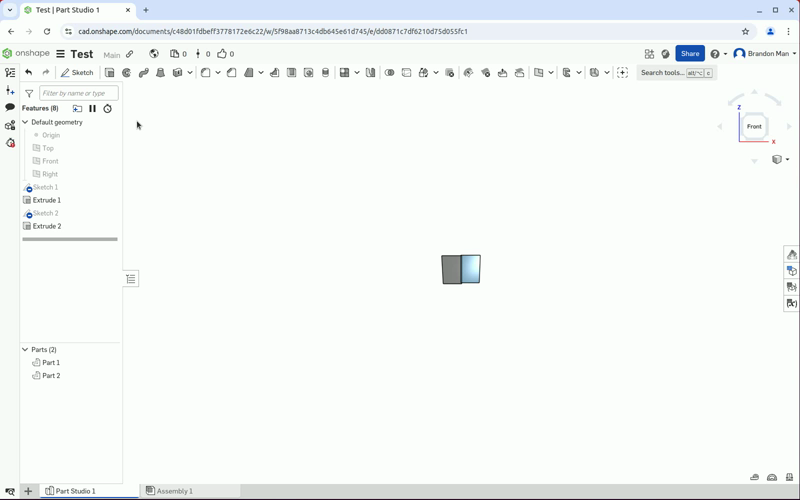
key(shift+h)
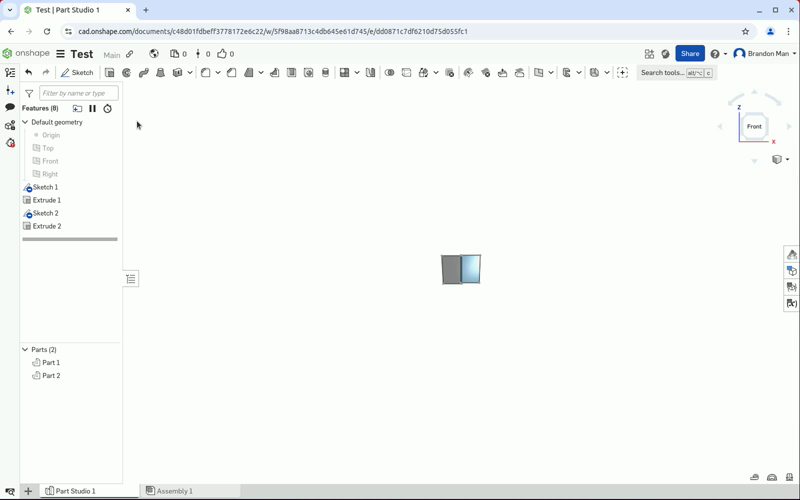
key(shift+h)
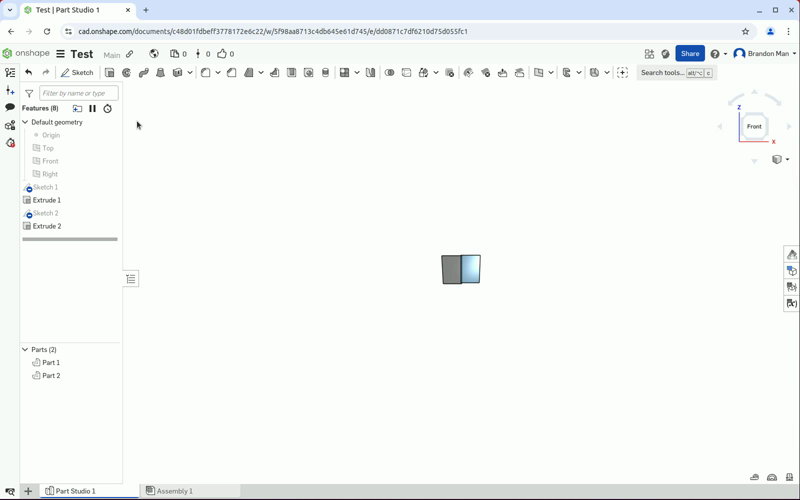
mouse_move(73, 189)
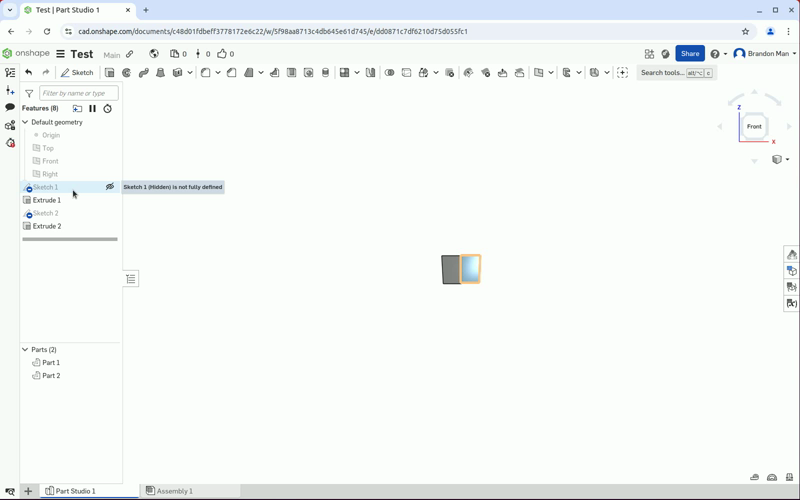
click(73, 189)
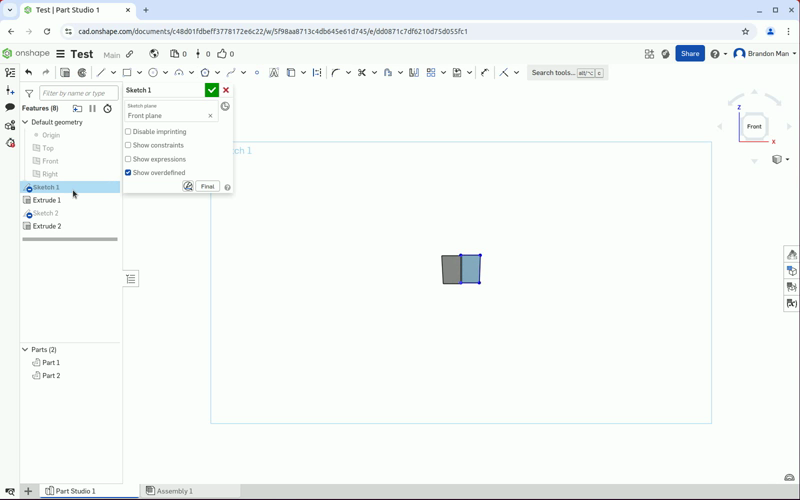
mouse_move(229, 92)
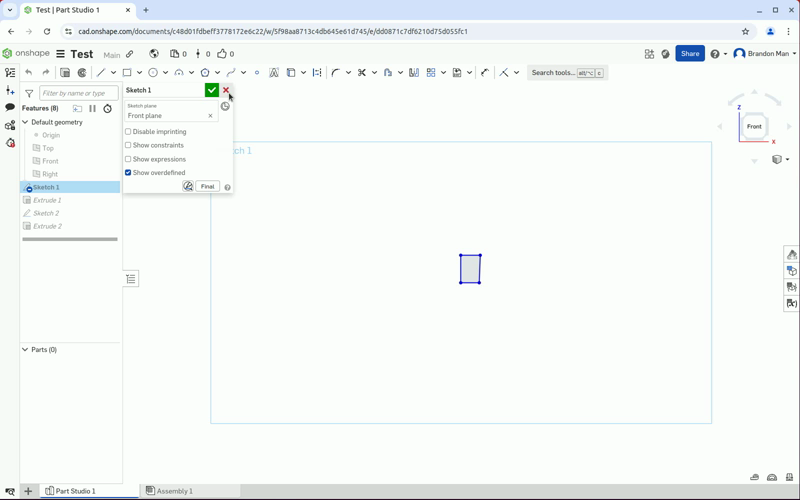
click(229, 92)
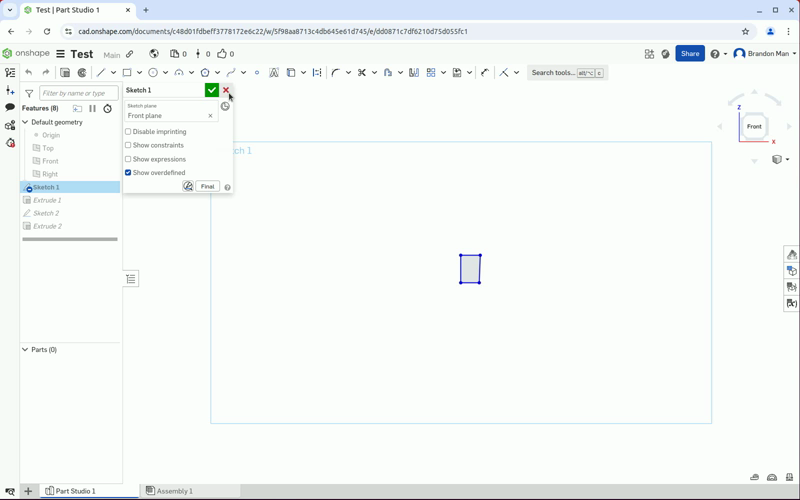
key(shift+s)
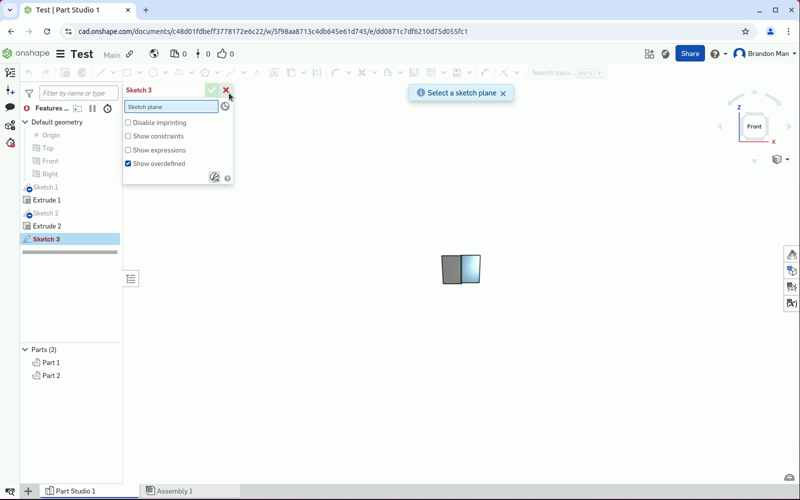
mouse_move(73, 163)
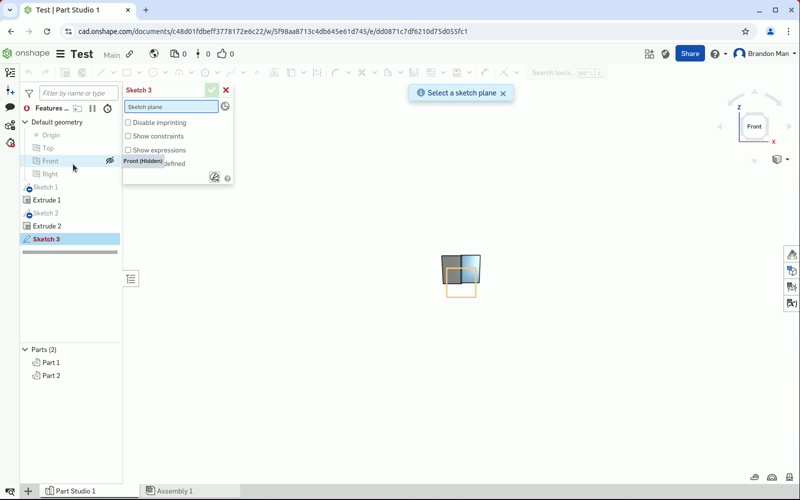
click(73, 163)
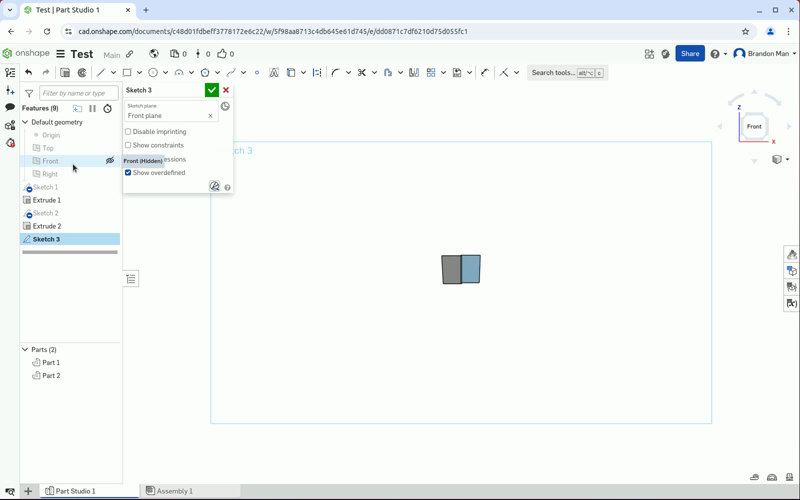
mouse_move(73, 352)
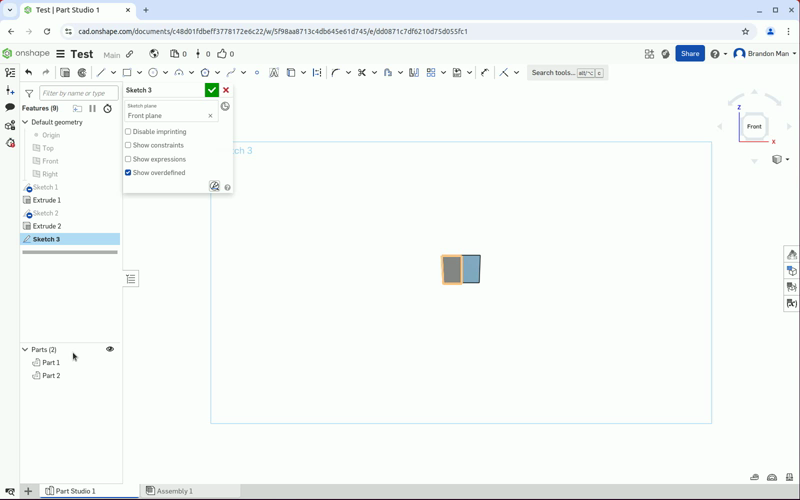
key(y)
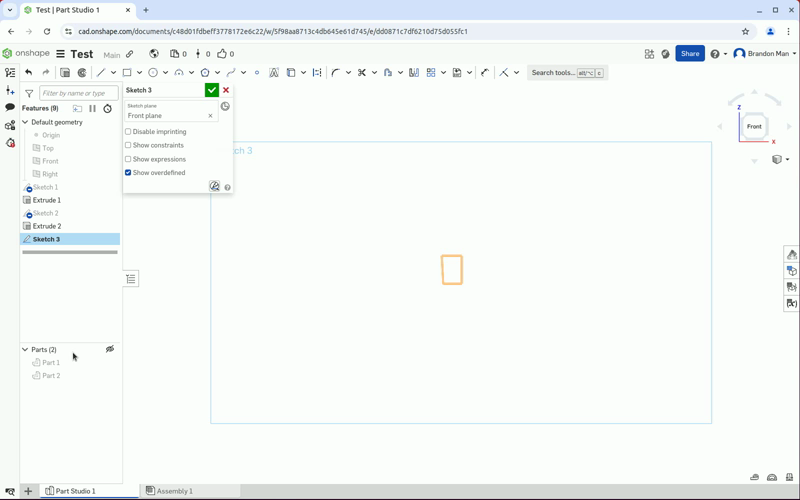
key(l)
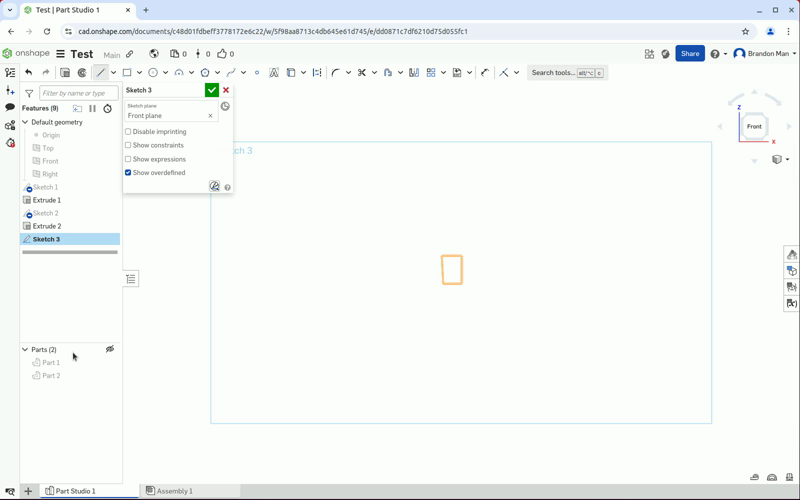
key_down(shift)
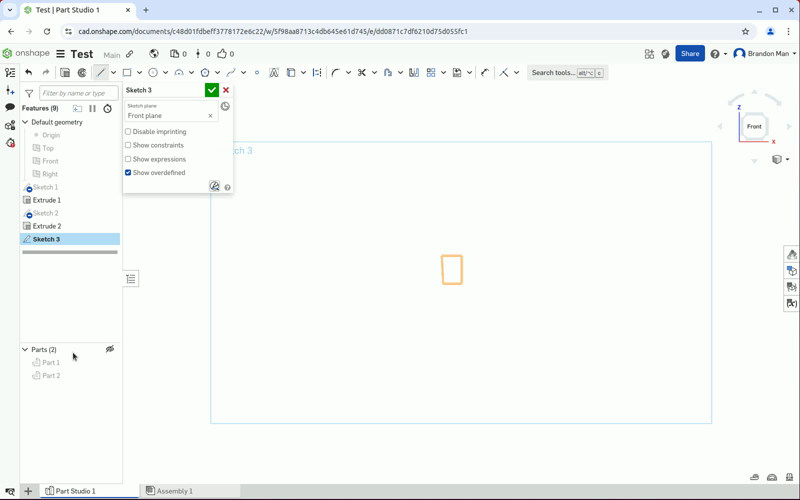
mouse_move(460, 255)
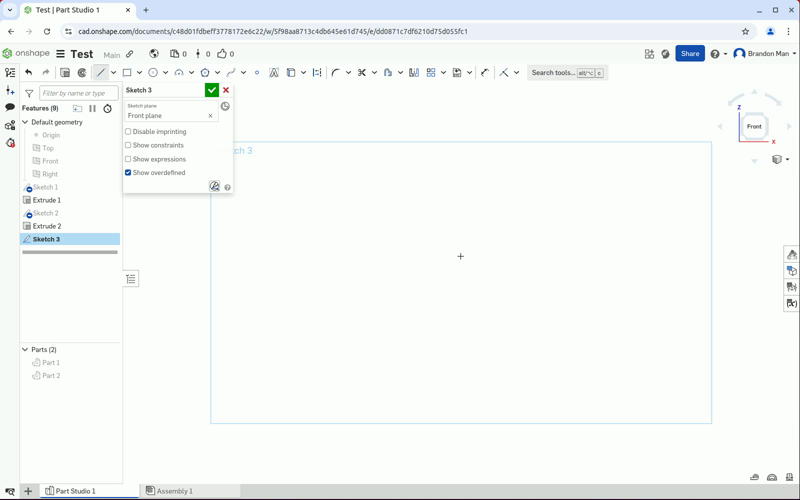
click(460, 255)
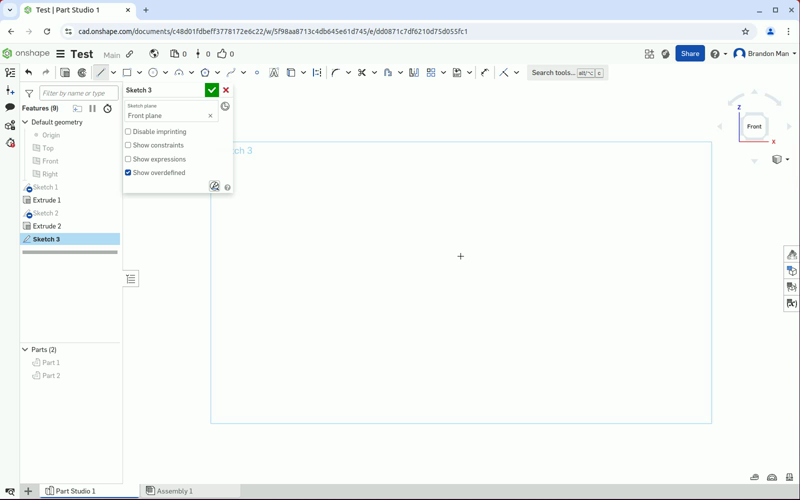
key_up(shift)
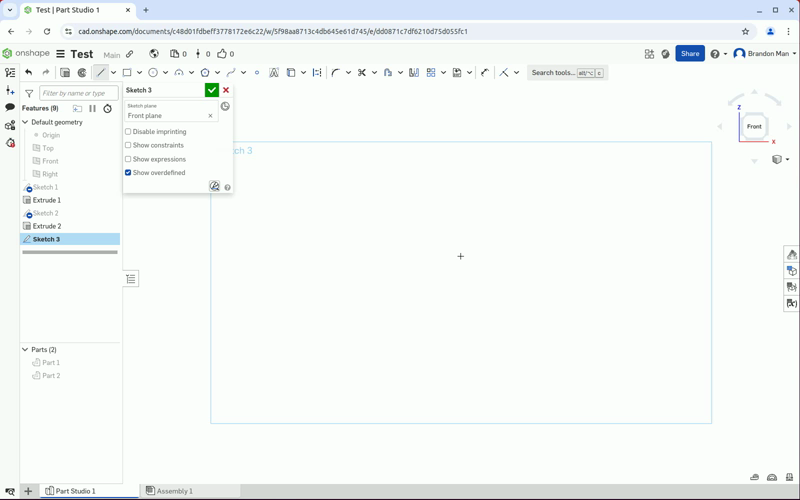
key_down(shift)
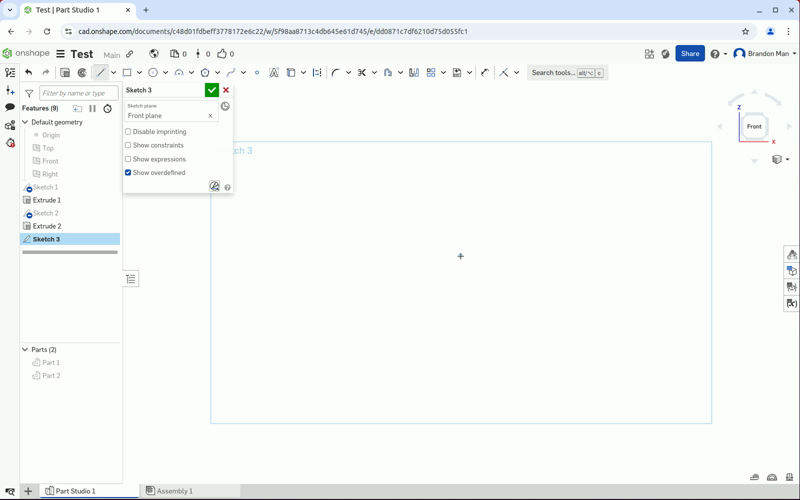
mouse_move(490, 255)
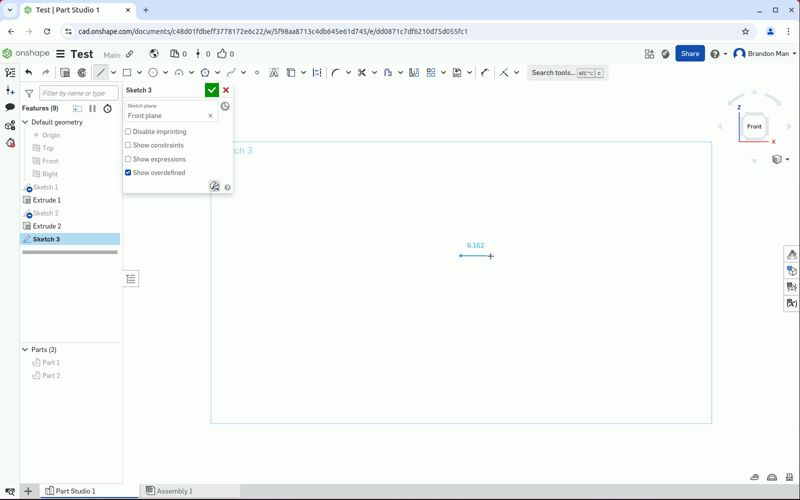
mouse_move(480, 255)
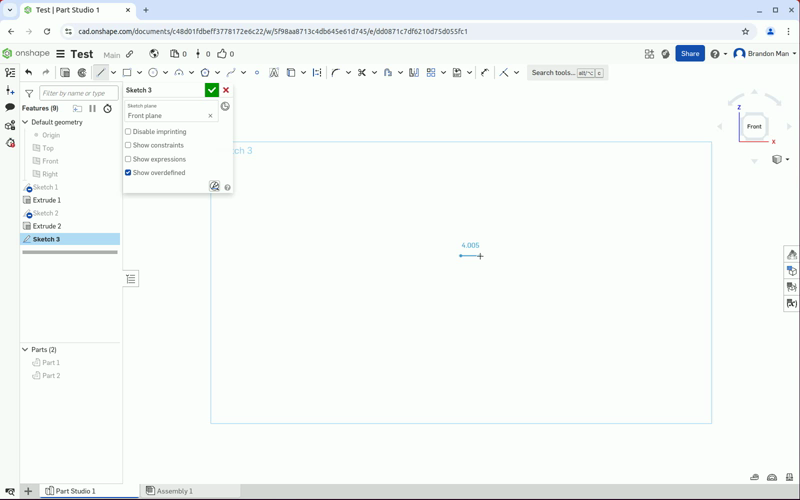
click(480, 255)
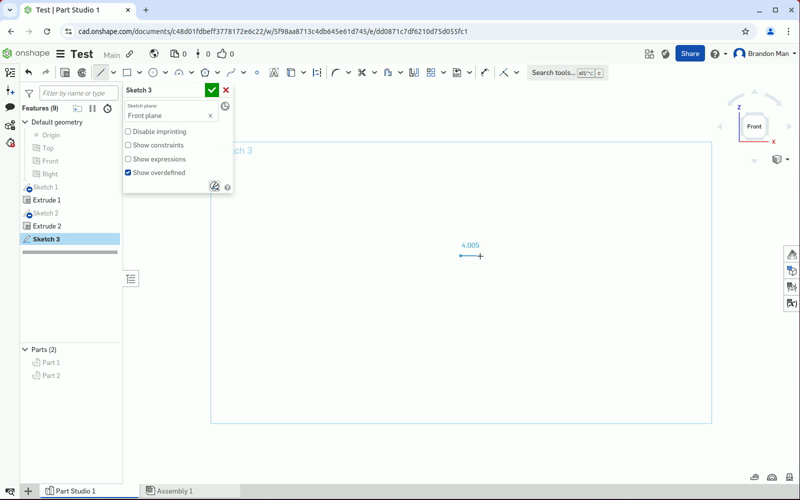
key_up(shift)
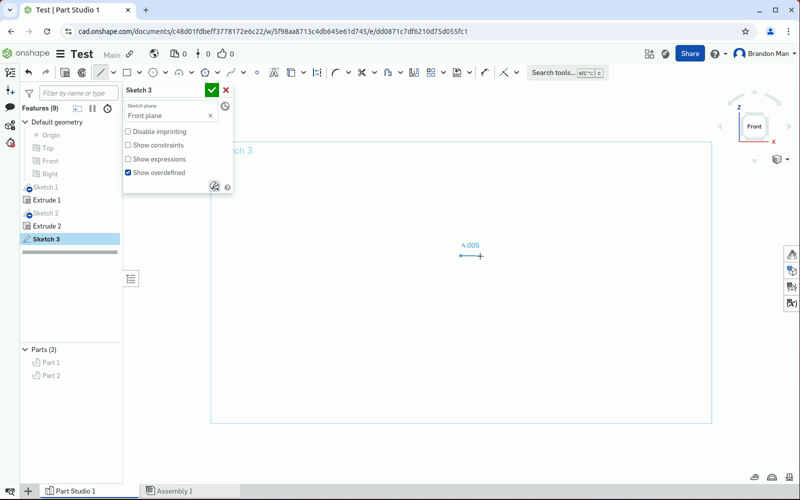
key_down(shift)
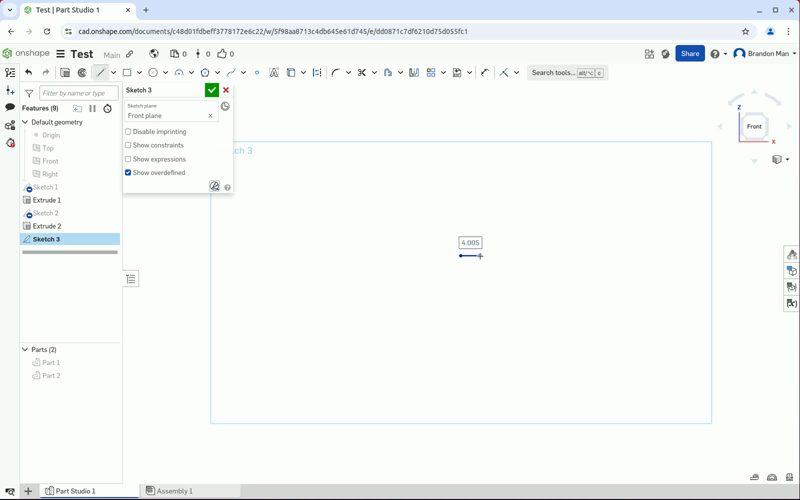
mouse_move(510, 255)
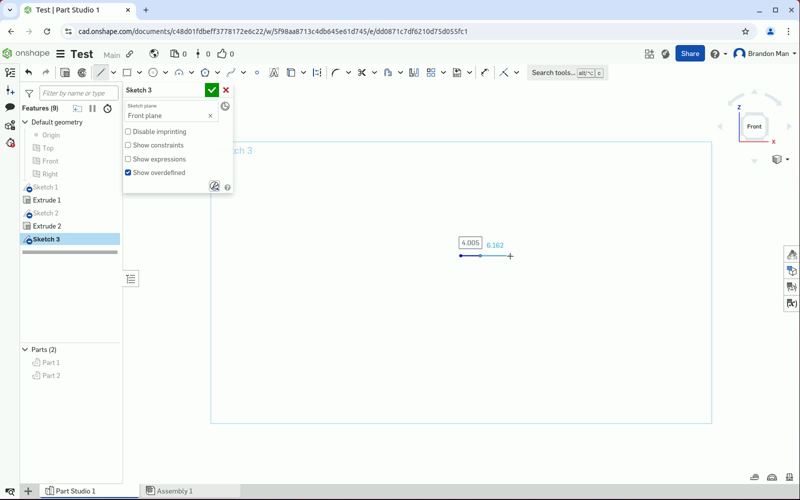
mouse_move(481, 216)
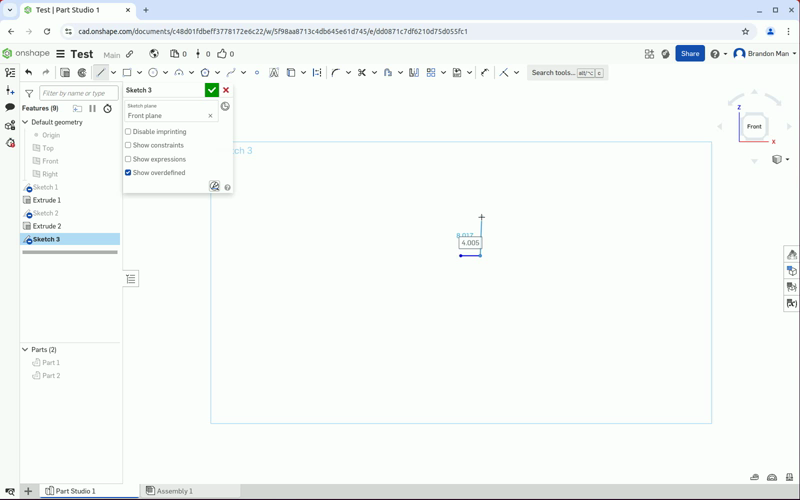
click(481, 216)
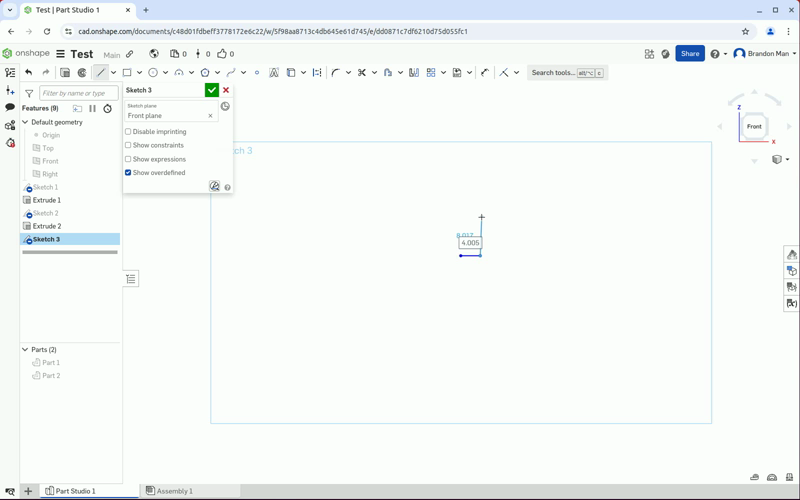
key_up(shift)
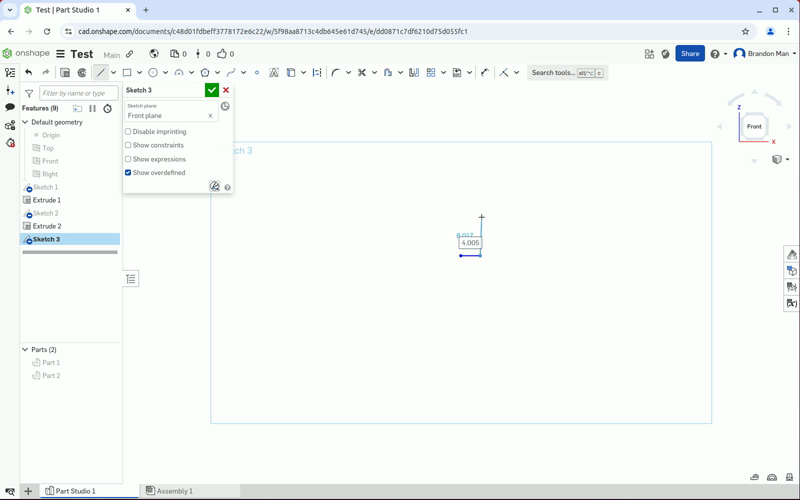
key_down(shift)
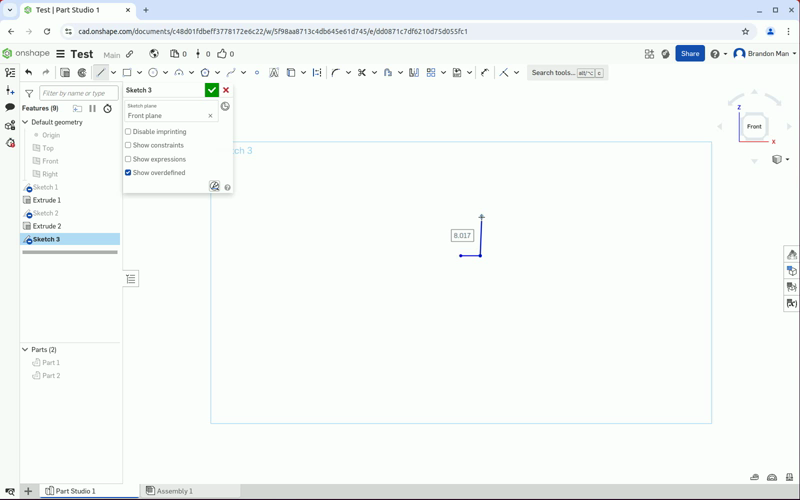
mouse_move(511, 216)
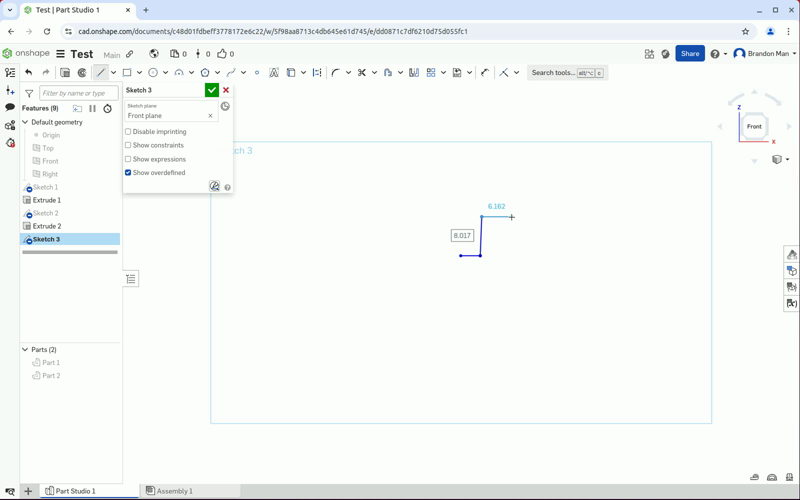
mouse_move(460, 216)
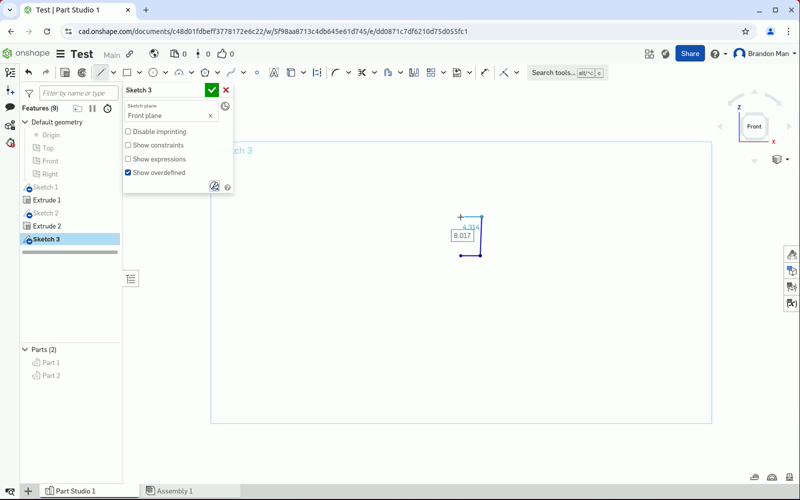
click(460, 216)
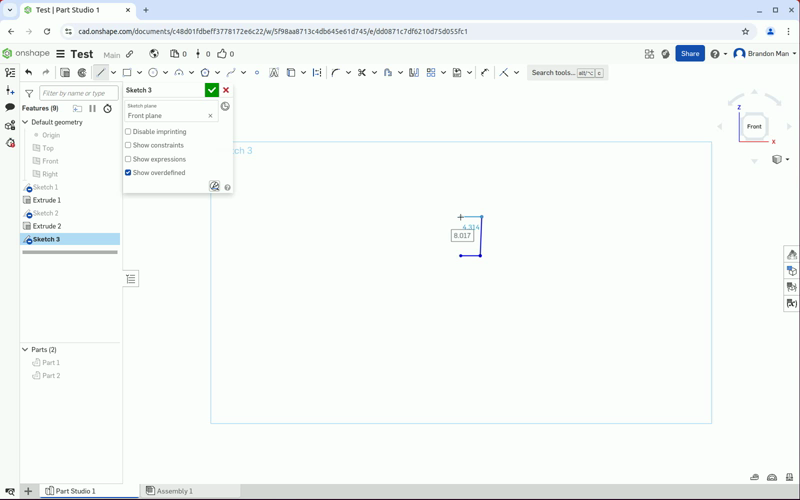
key_up(shift)
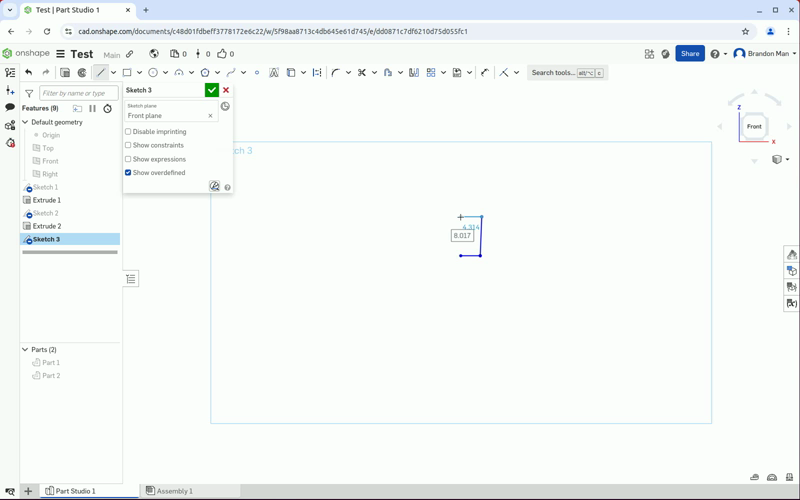
mouse_move(490, 216)
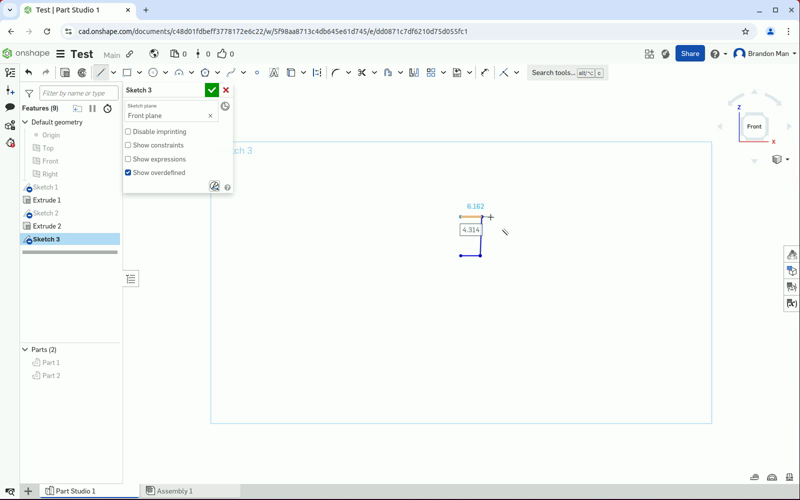
key_down(shift)
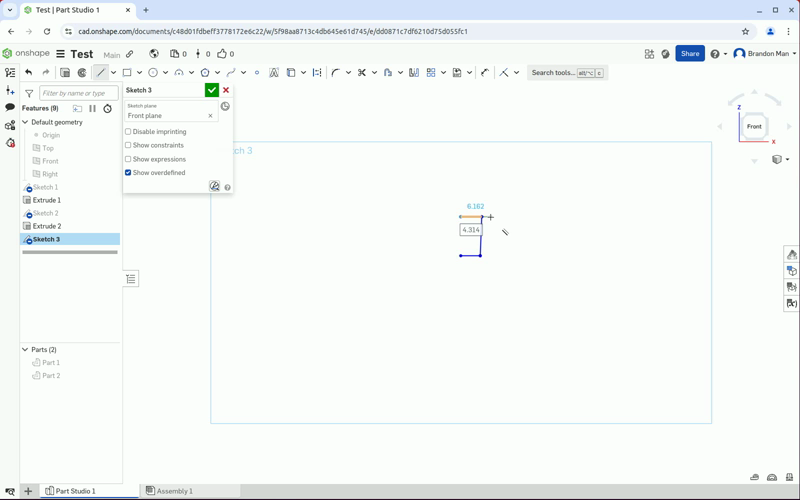
mouse_move(460, 255)
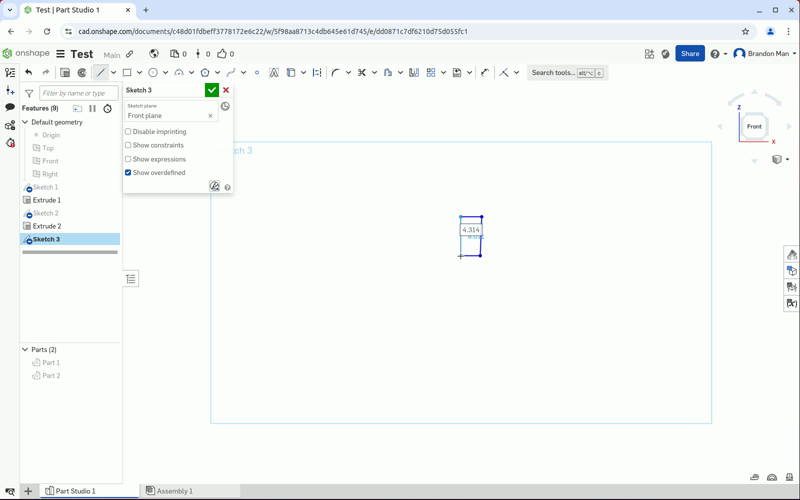
key_up(shift)
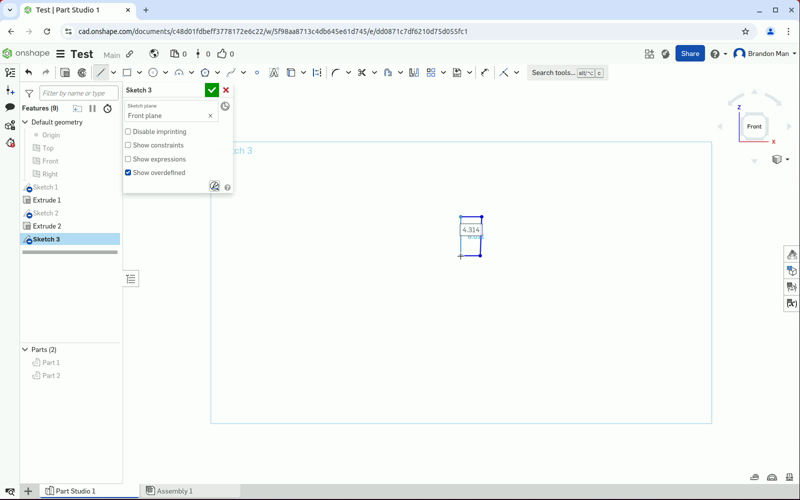
click(460, 255)
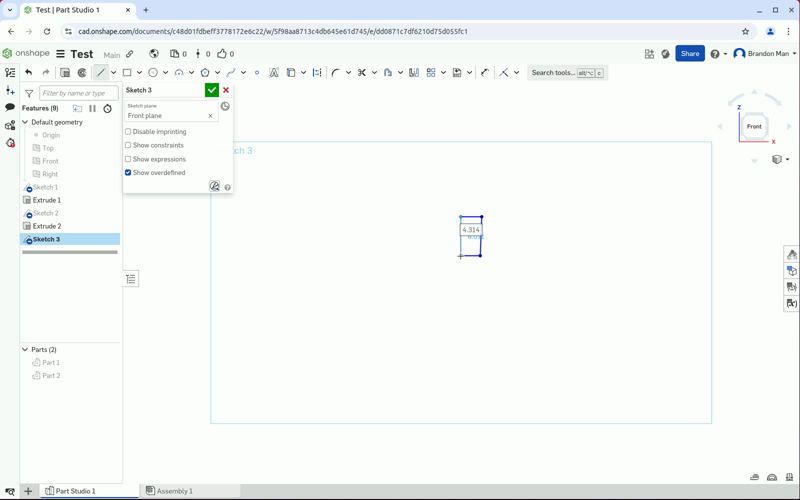
key(esc)
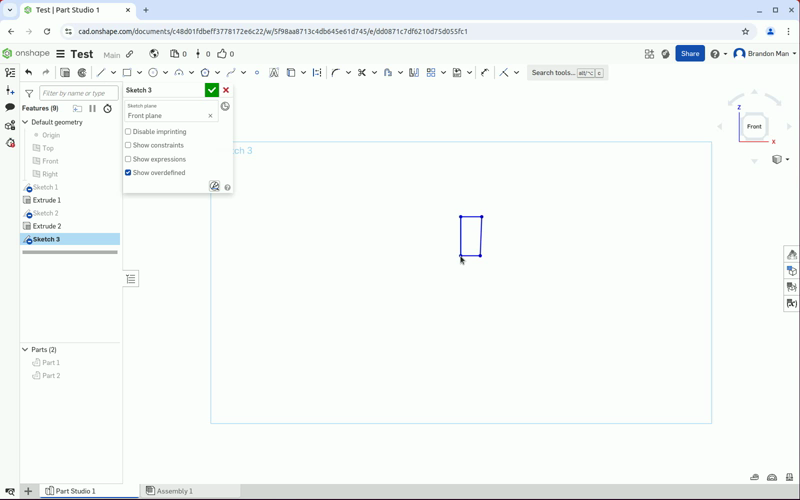
mouse_move(474, 240)
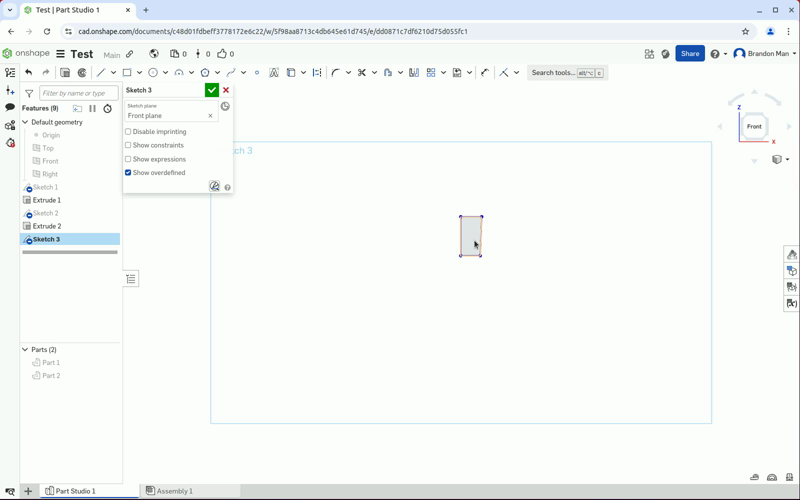
scroll(6)
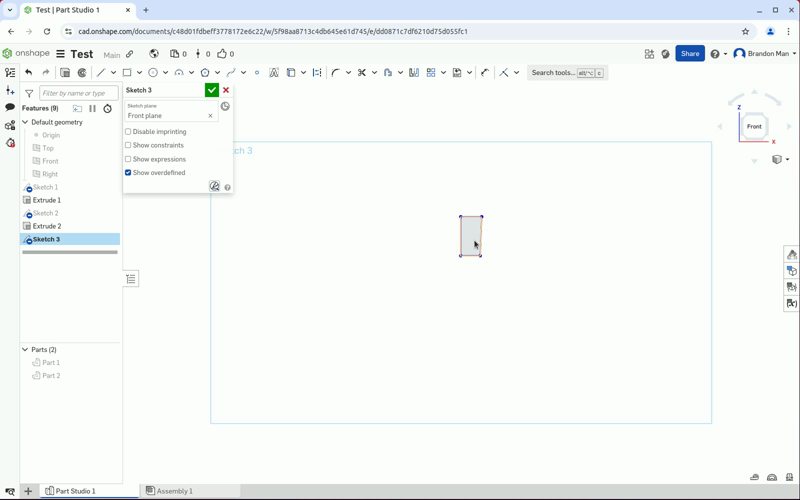
scroll(6)
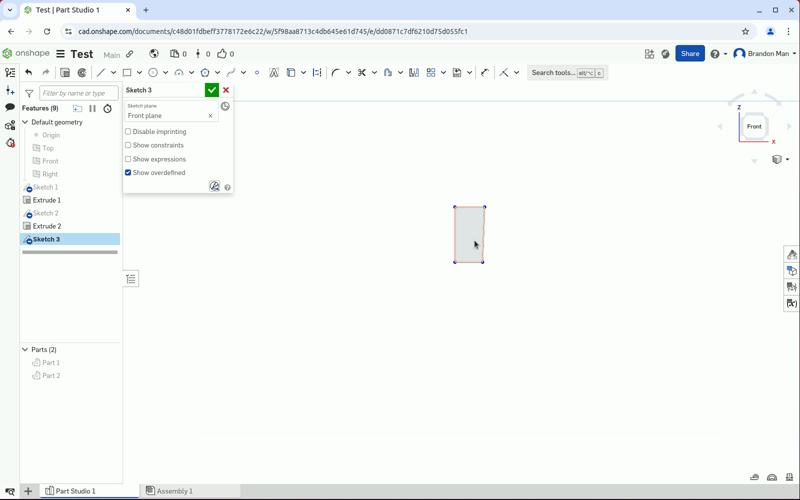
scroll(6)
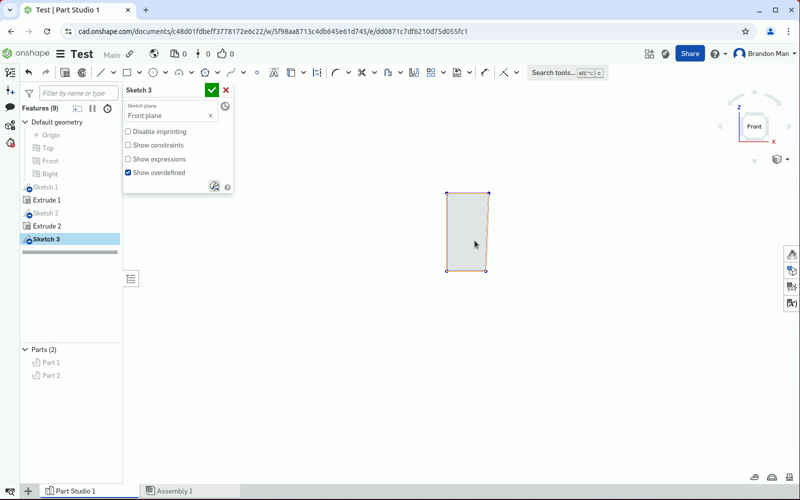
scroll(6)
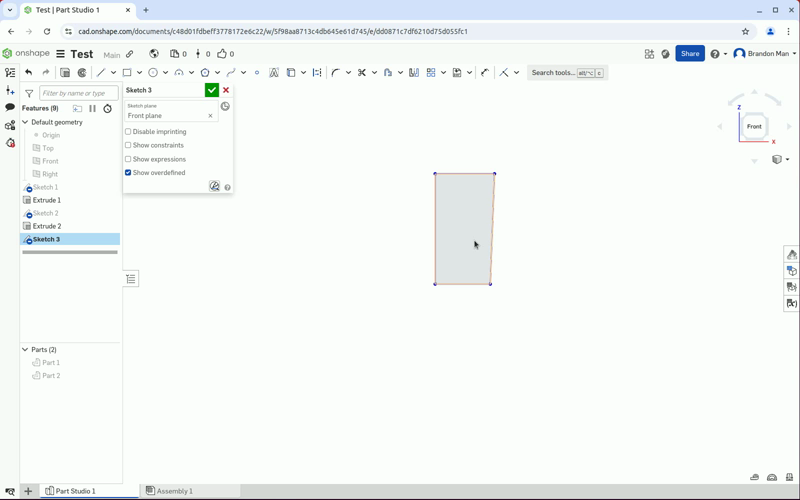
scroll(6)
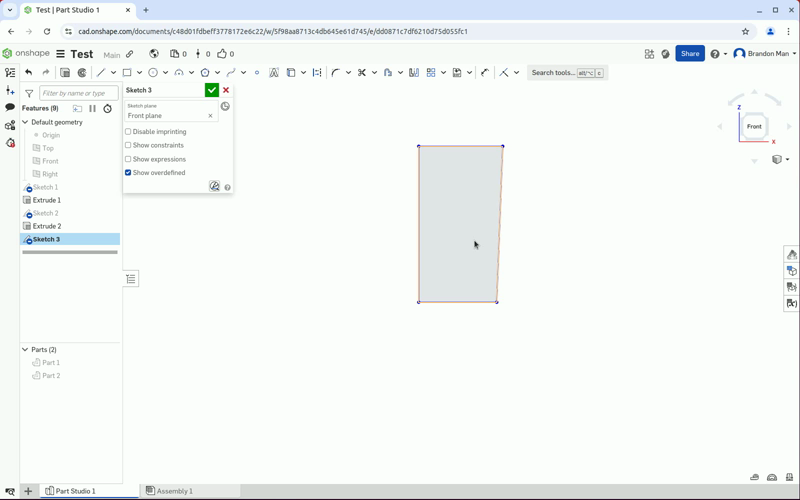
scroll(6)
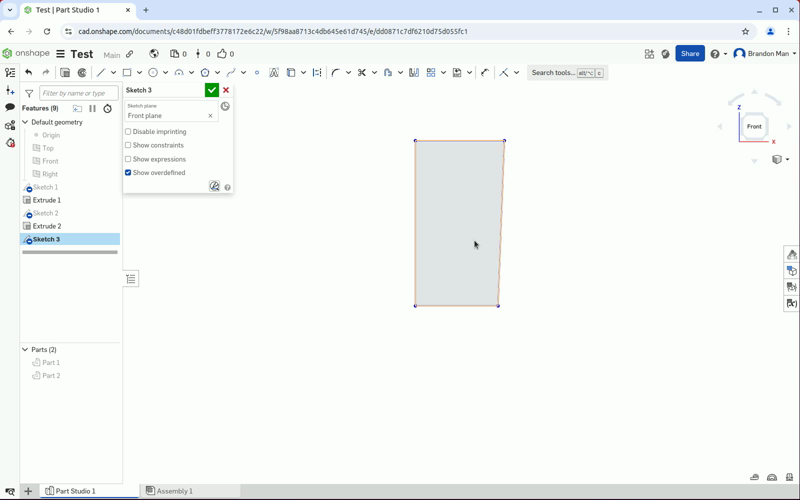
scroll(6)
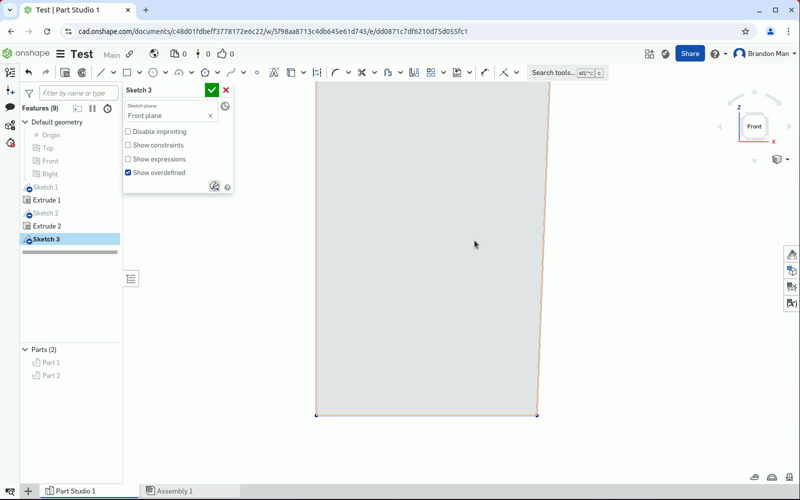
click(474, 240)
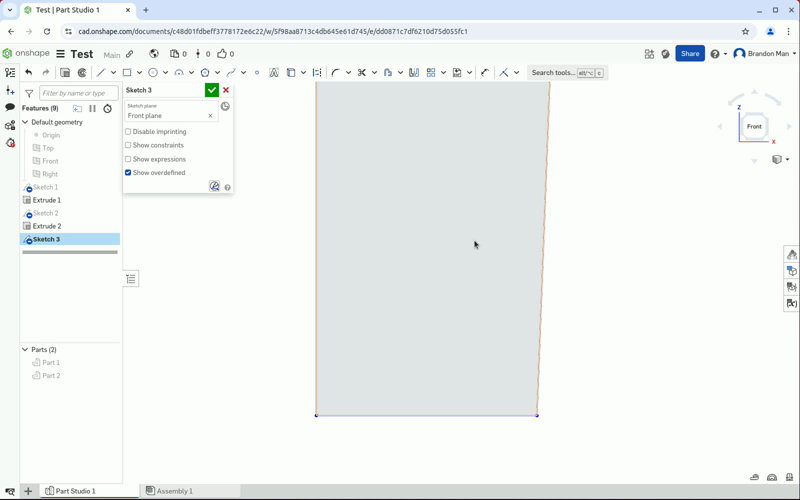
scroll(-6)
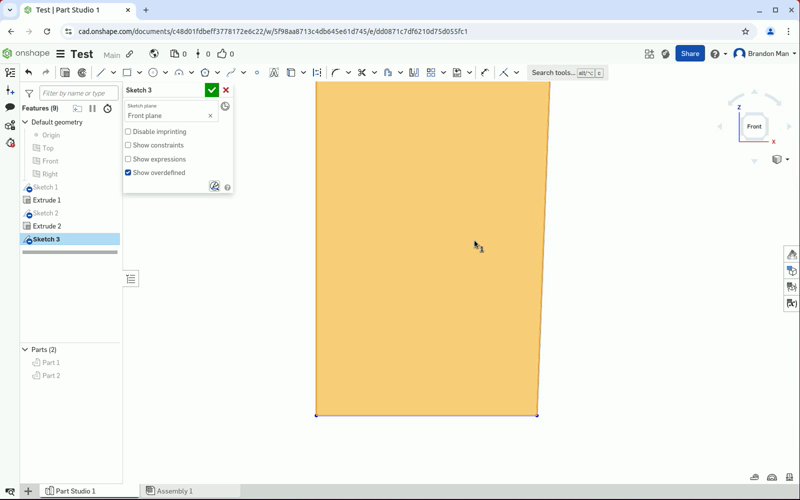
scroll(-6)
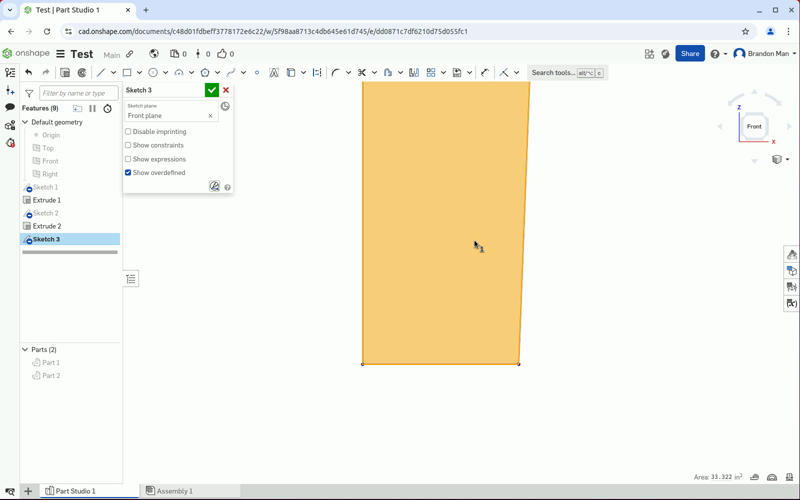
scroll(-6)
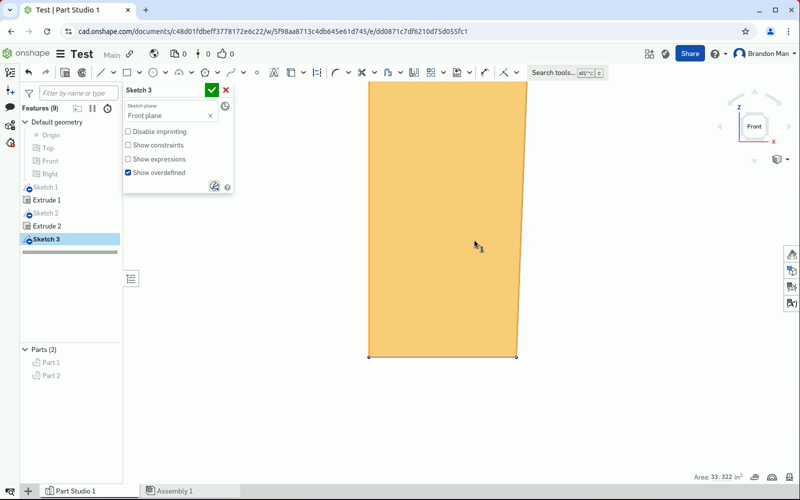
scroll(-6)
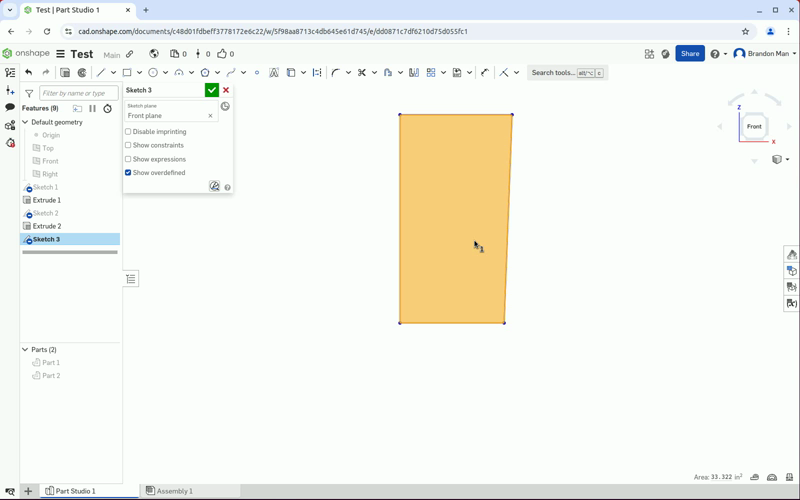
scroll(-6)
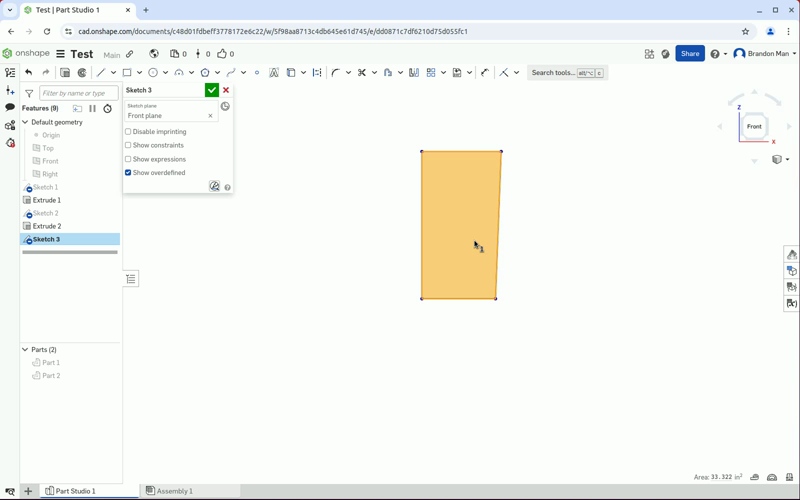
scroll(-6)
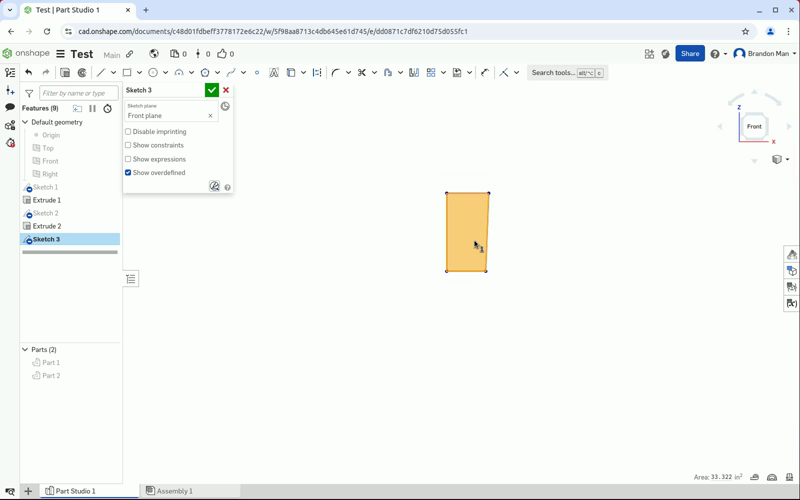
scroll(-6)
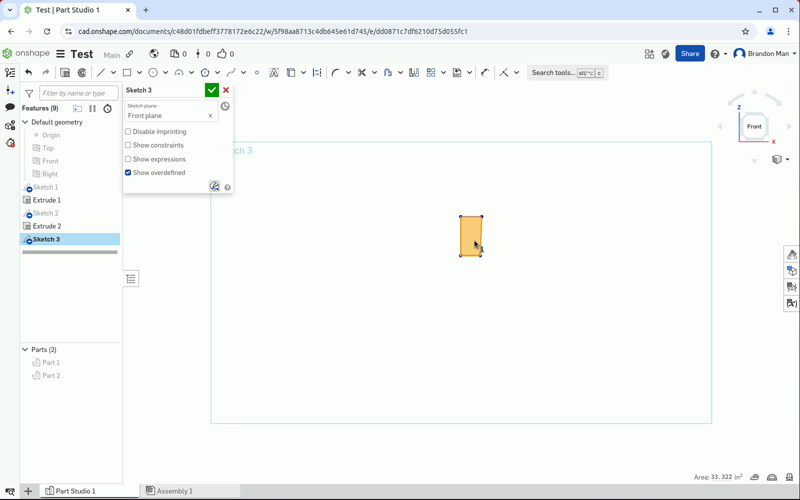
mouse_move(73, 352)
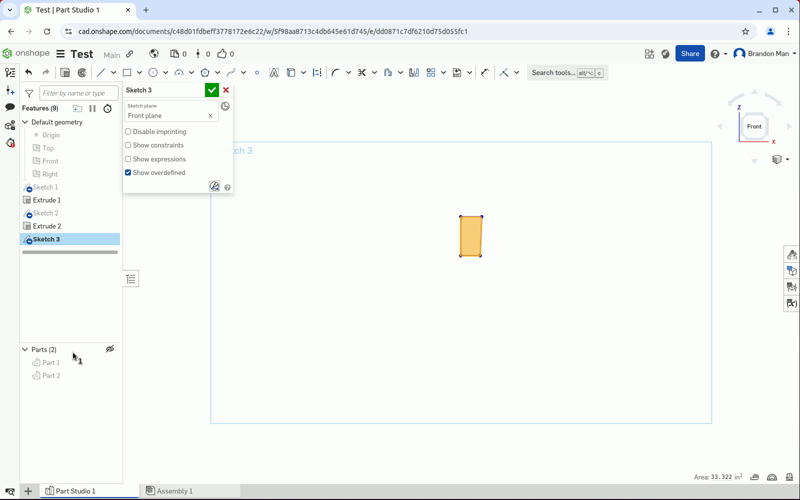
key(shift+y)
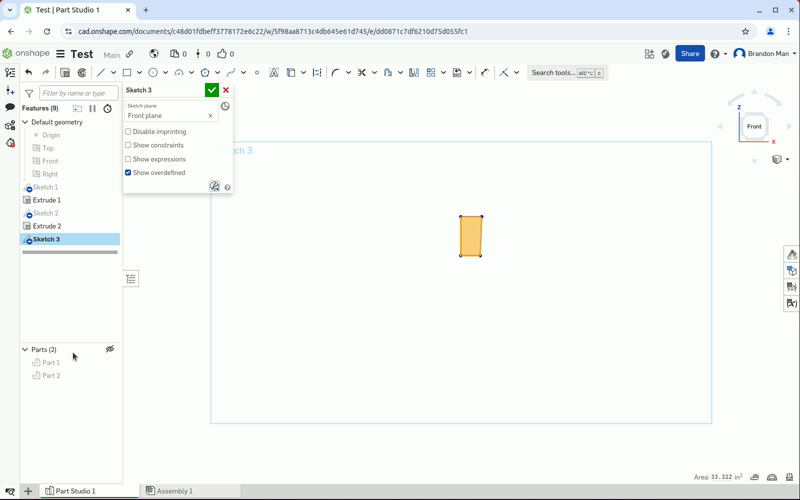
key(shift+e)
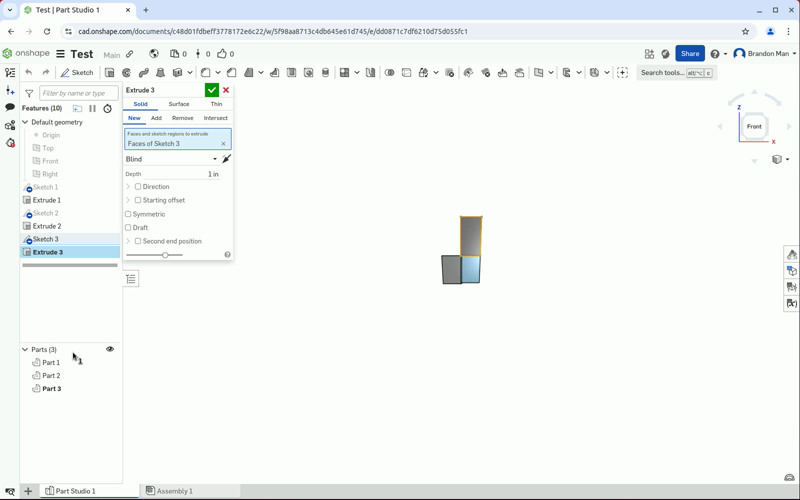
mouse_move(143, 106)
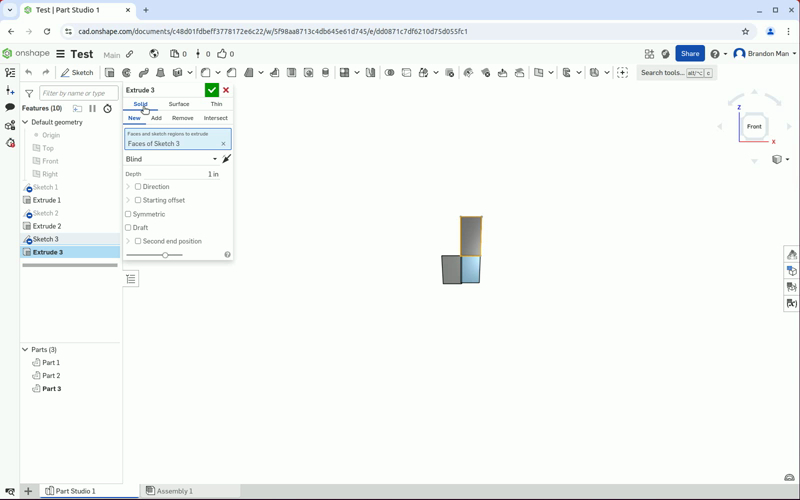
click(143, 106)
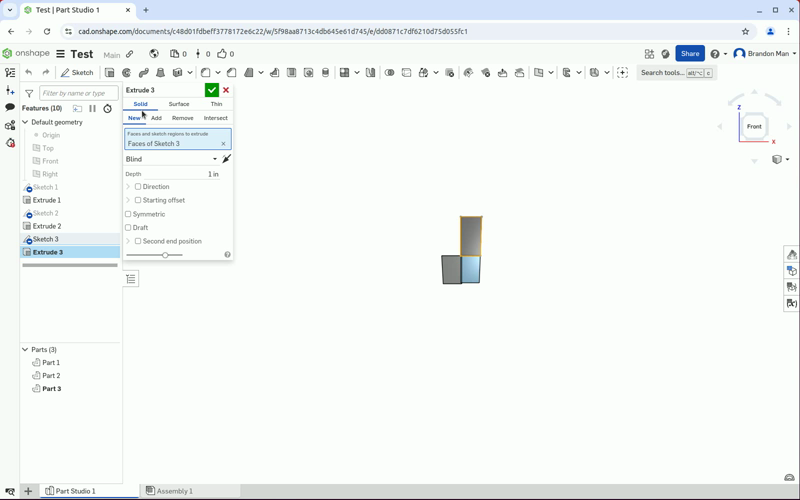
mouse_move(137, 120)
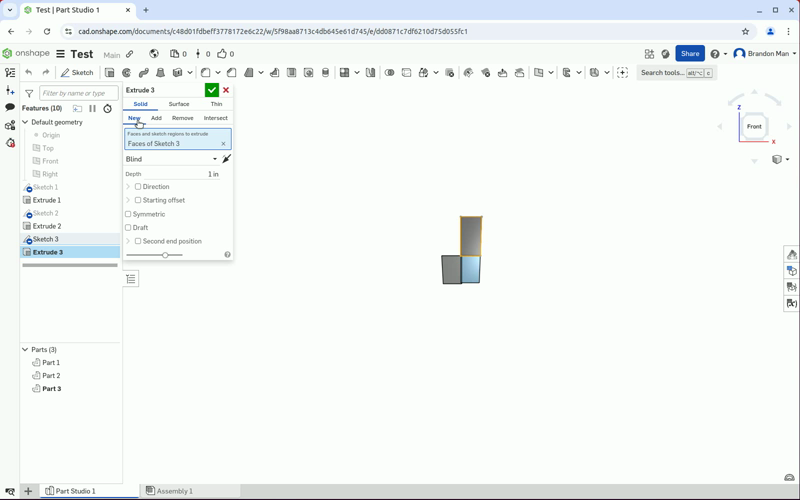
click(137, 120)
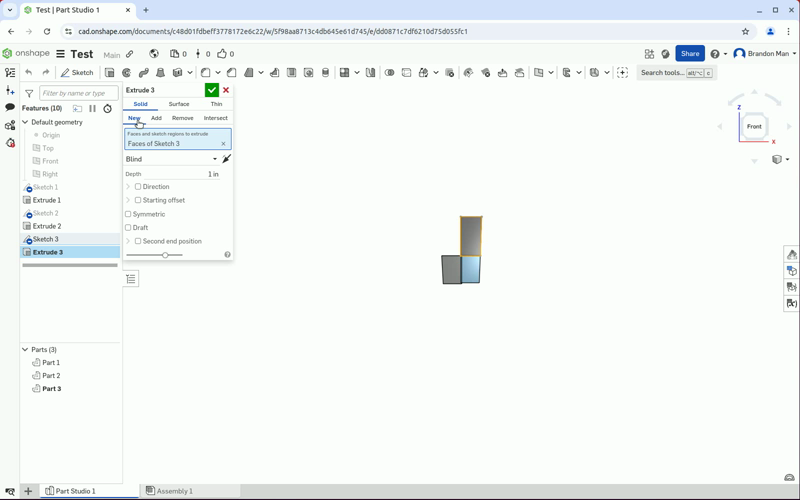
key(tab, 4)
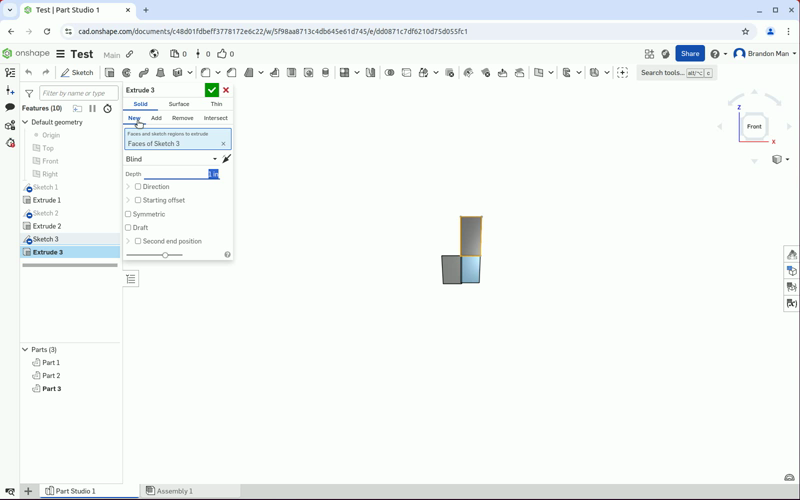
text(0.241)
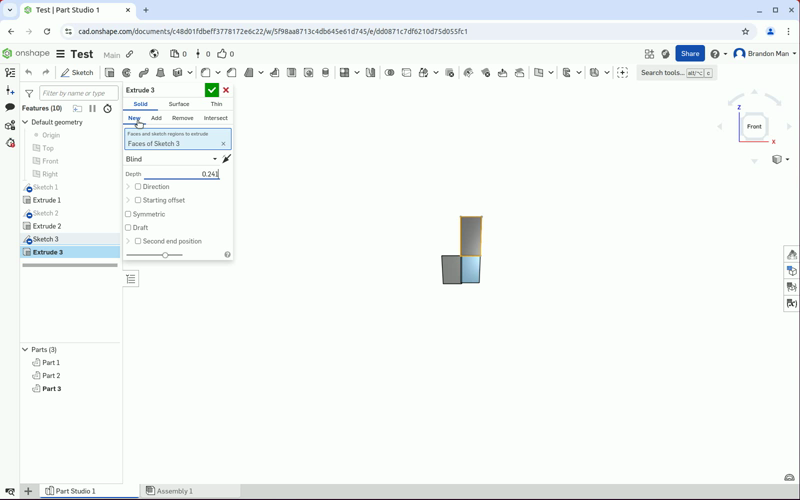
key(enter)
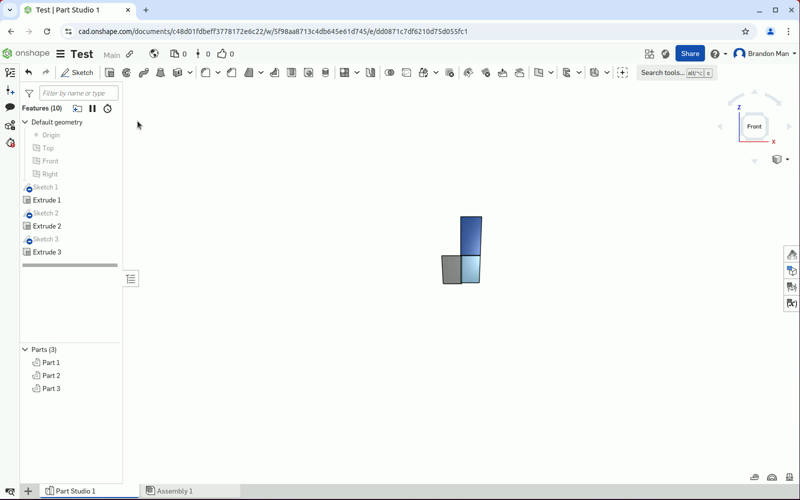
key(shift+h)
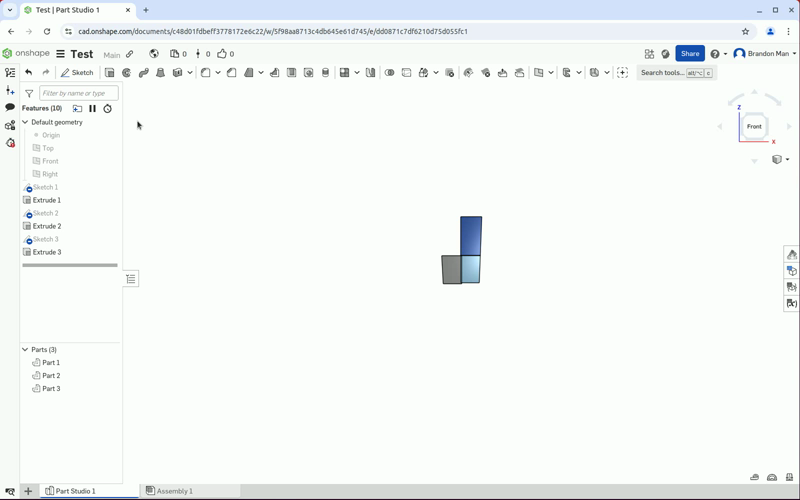
key(shift+h)
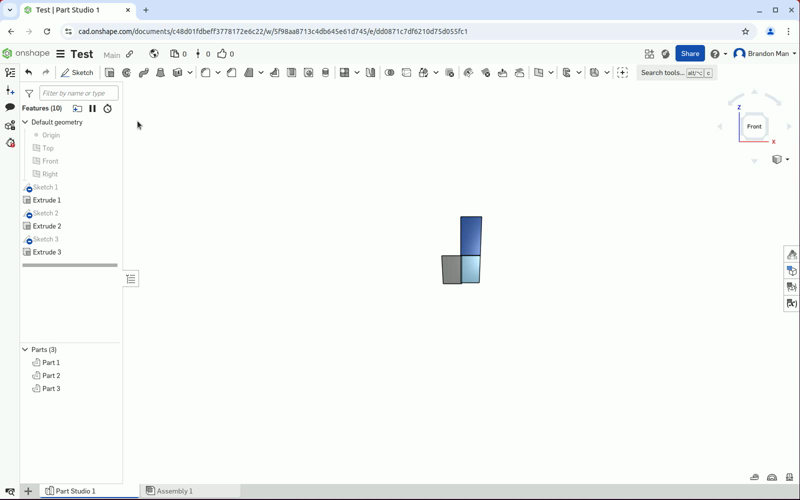
mouse_move(73, 189)
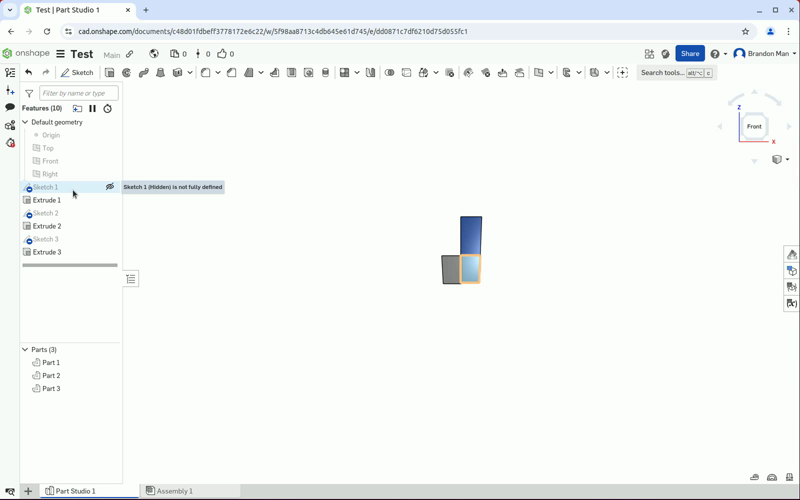
click(73, 189)
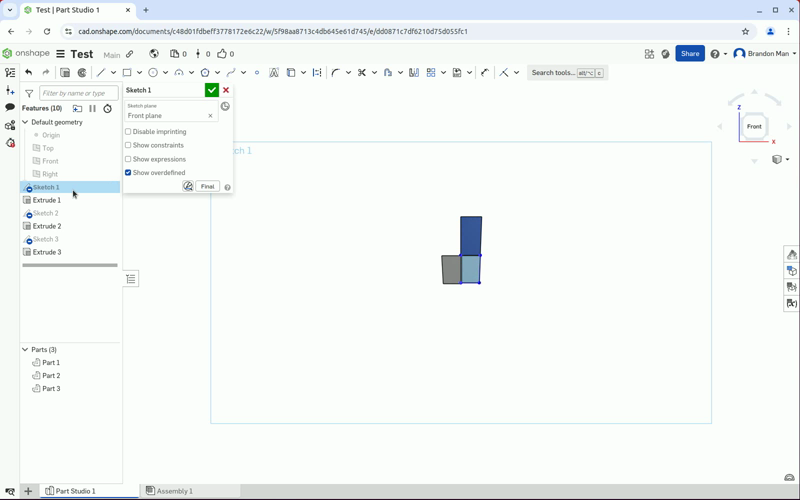
mouse_move(229, 92)
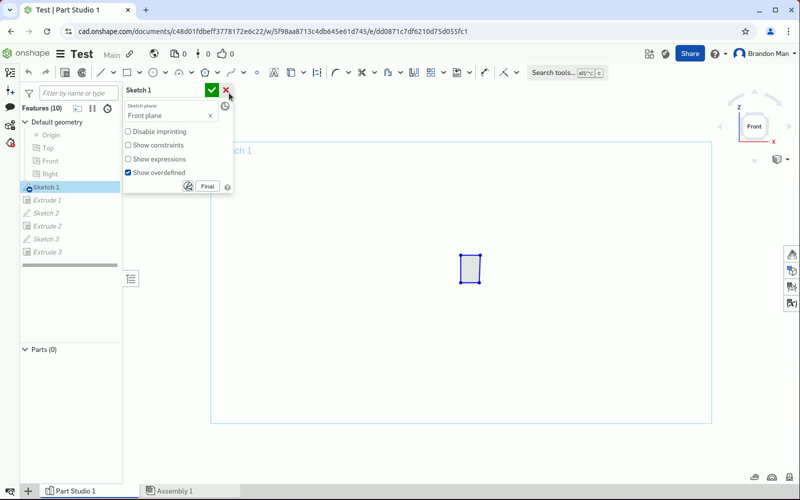
click(229, 92)
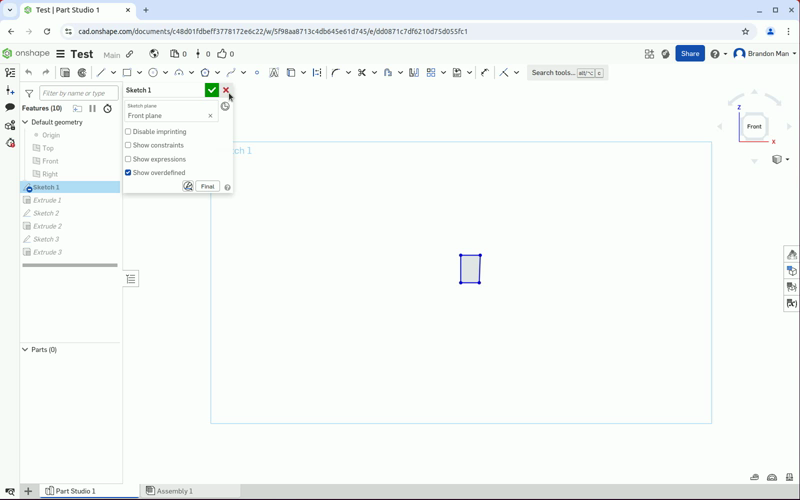
key(shift+s)
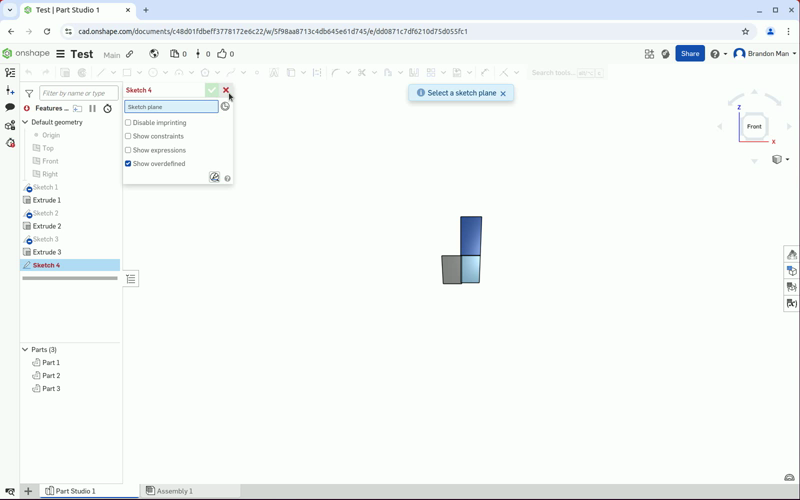
mouse_move(73, 163)
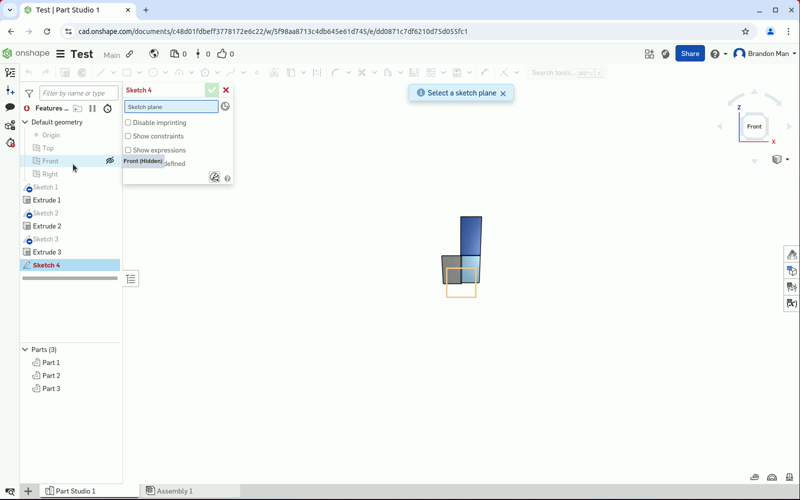
click(73, 163)
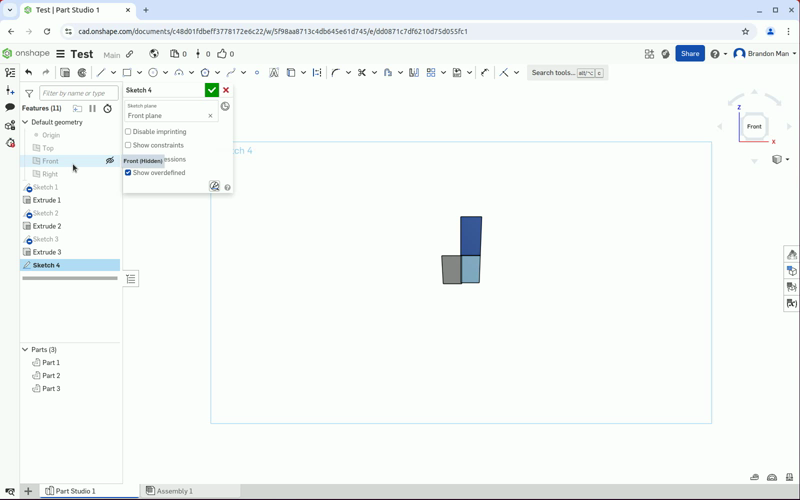
mouse_move(73, 352)
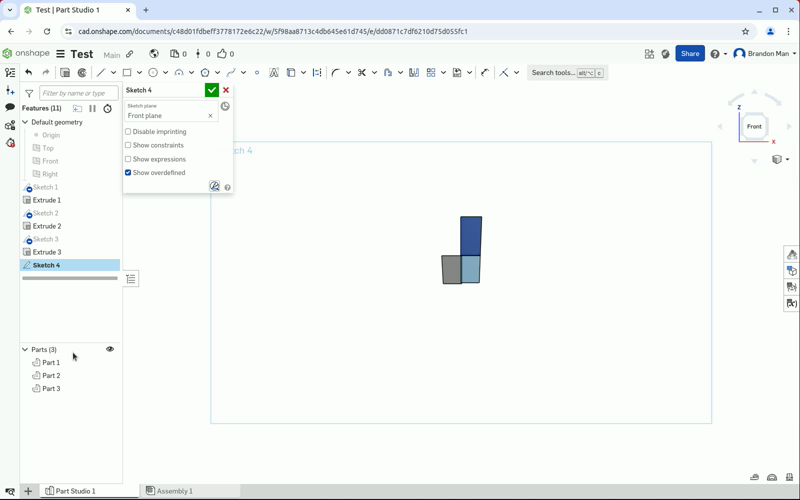
key(y)
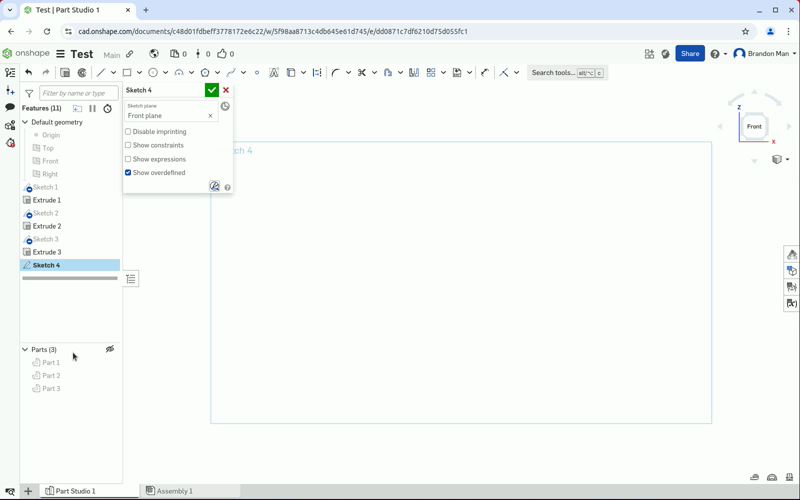
key(l)
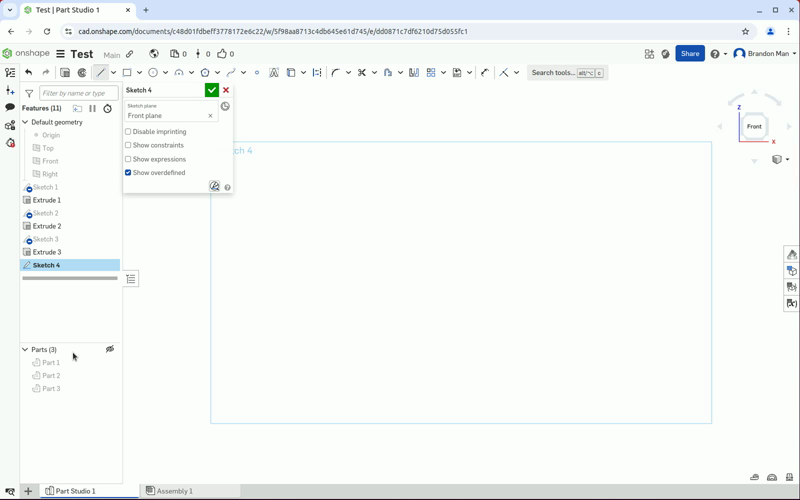
key_down(shift)
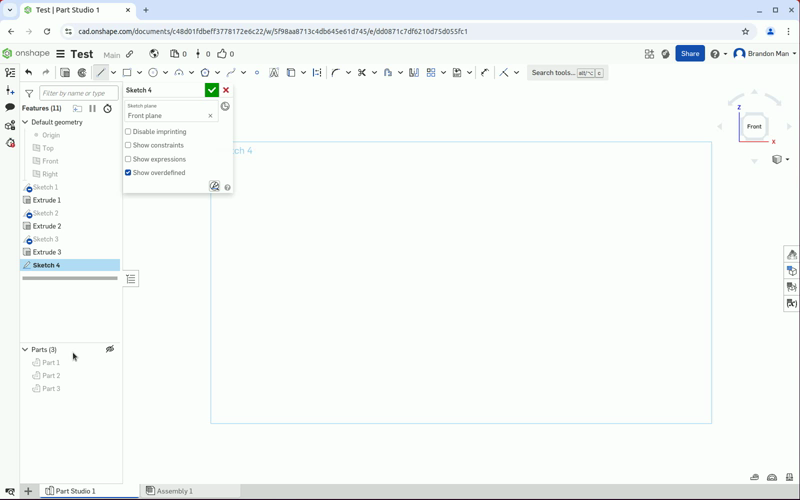
mouse_move(439, 217)
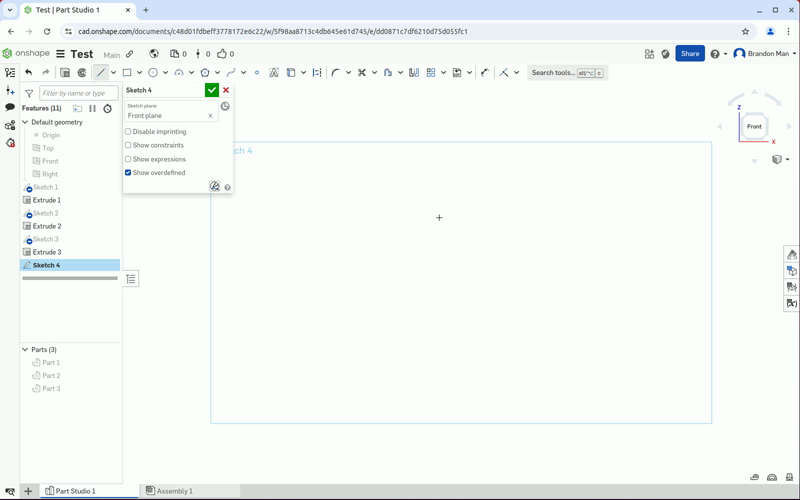
click(439, 217)
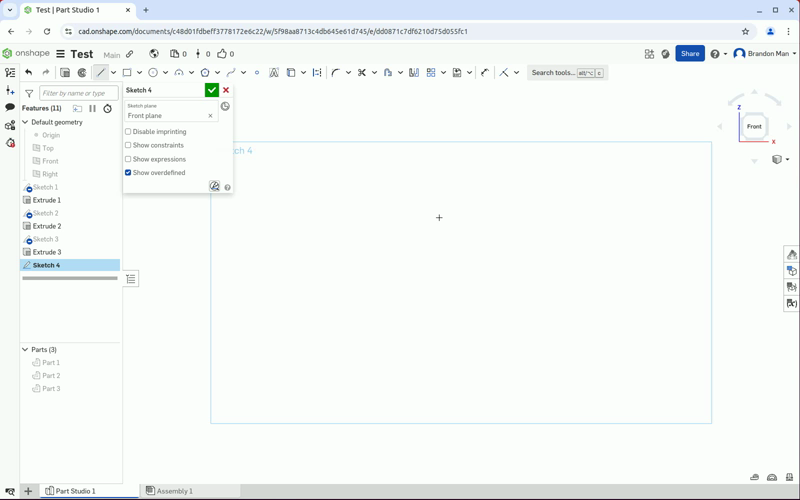
key_up(shift)
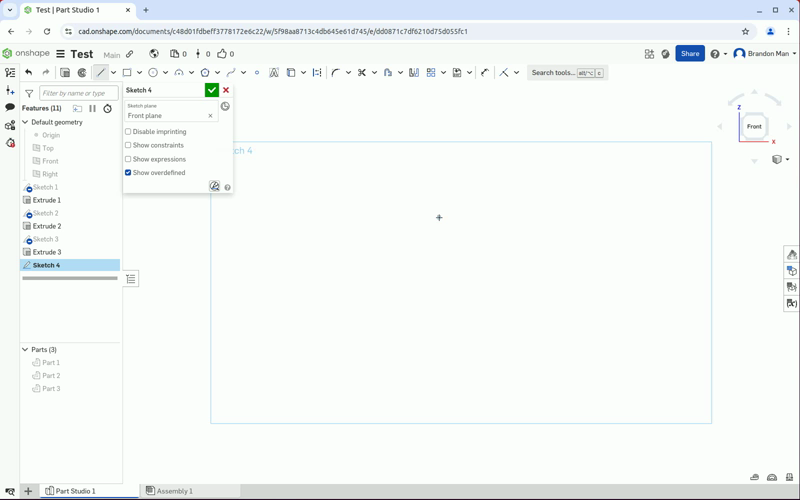
key_down(shift)
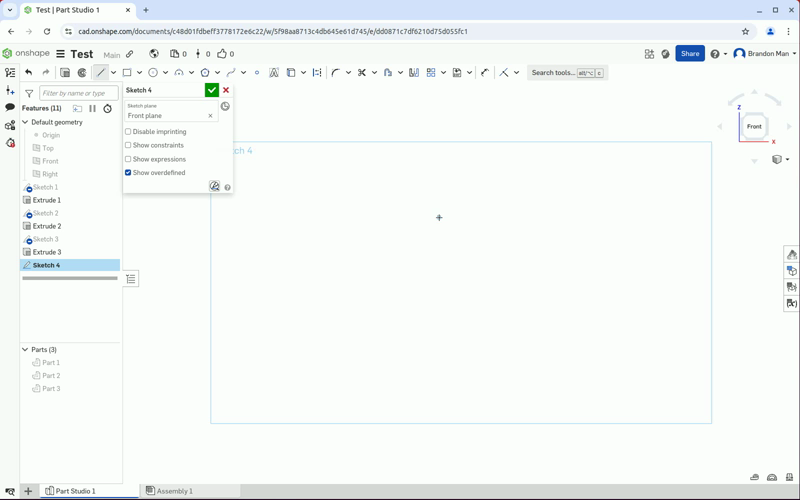
mouse_move(469, 217)
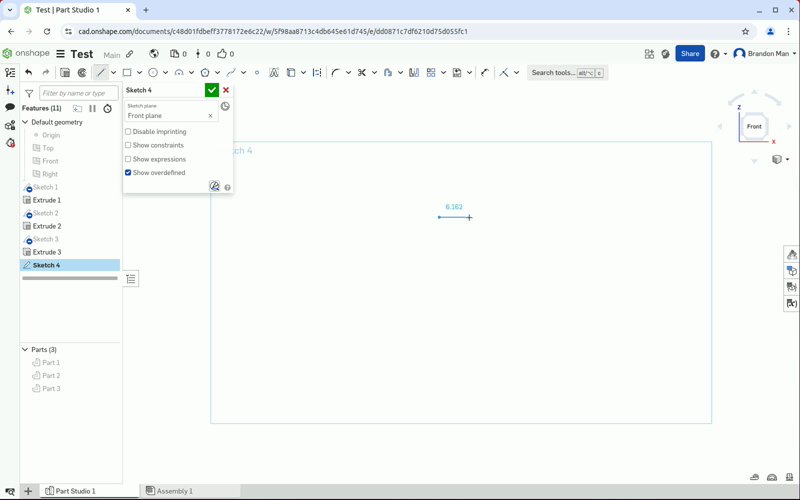
mouse_move(441, 256)
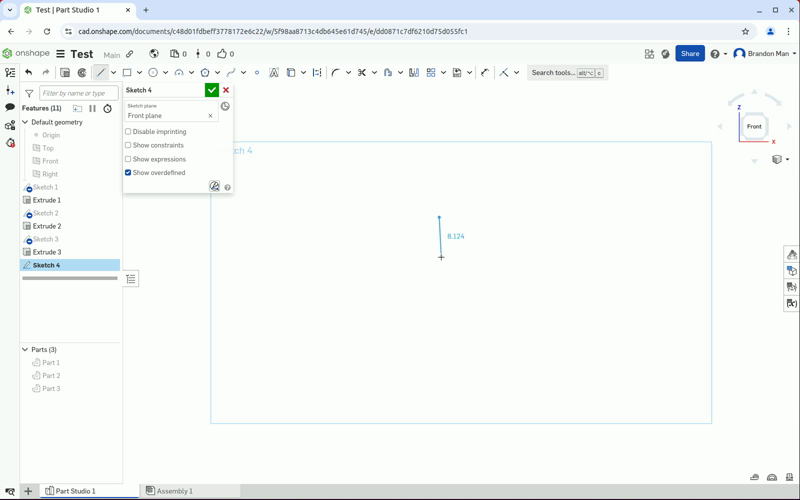
click(441, 256)
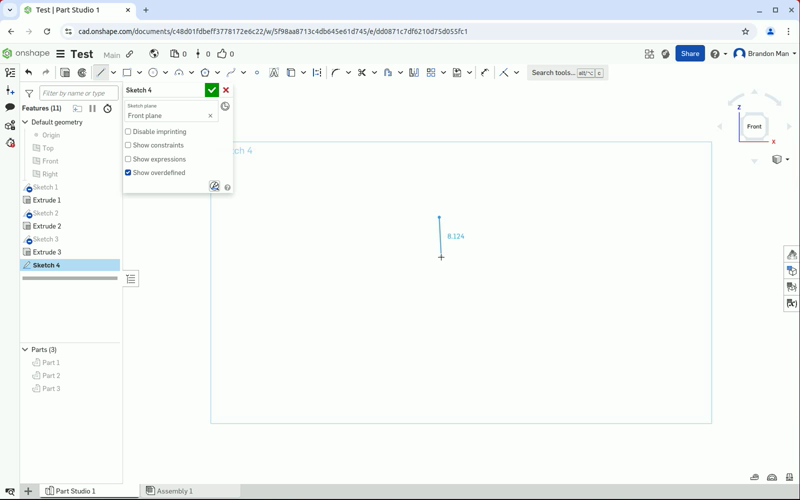
key_up(shift)
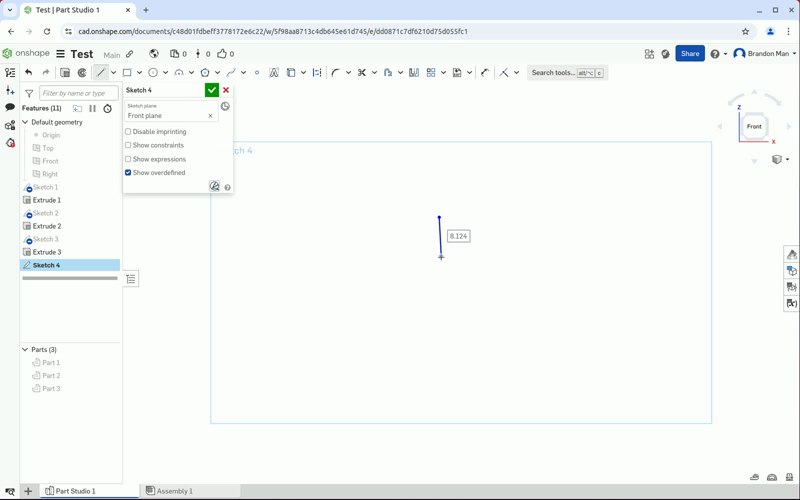
key_down(shift)
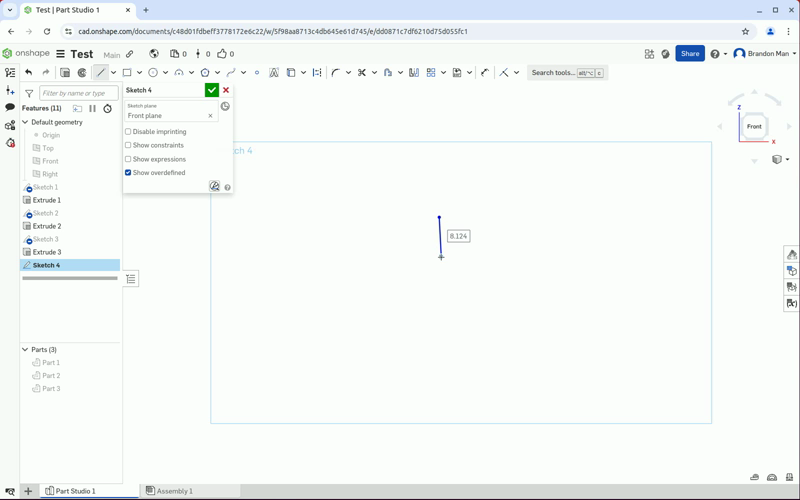
mouse_move(471, 256)
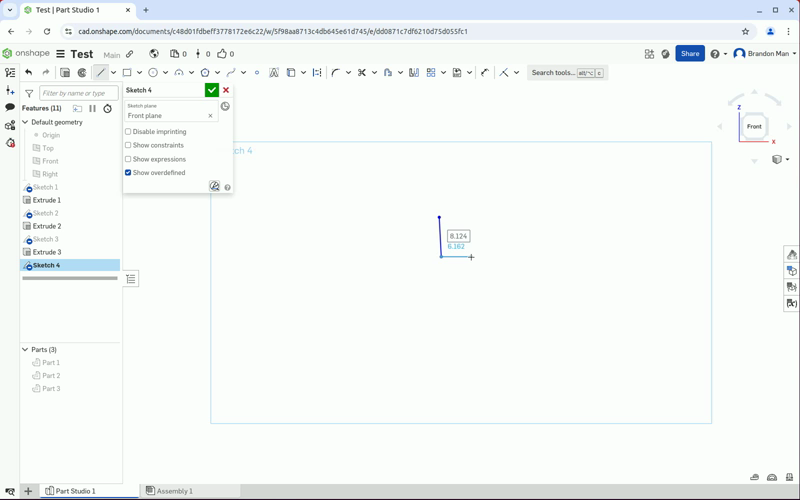
mouse_move(460, 256)
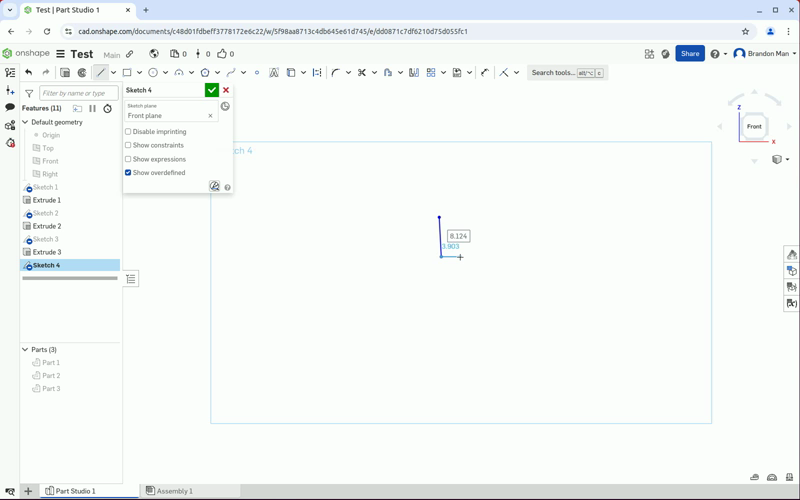
click(460, 256)
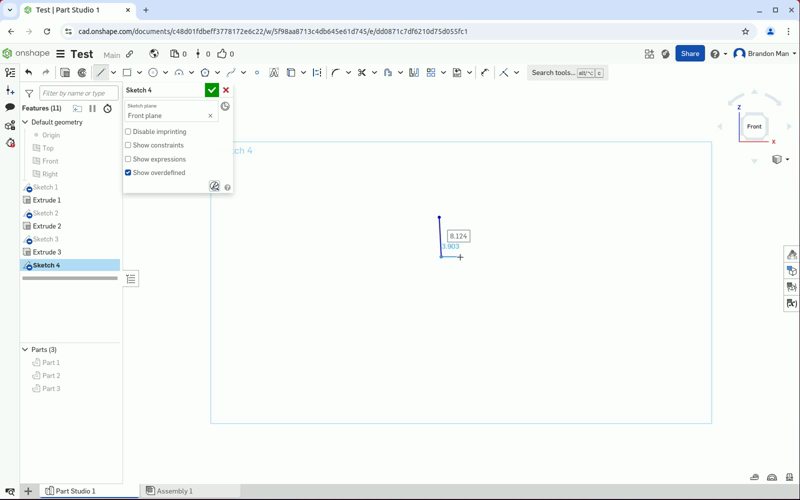
key_up(shift)
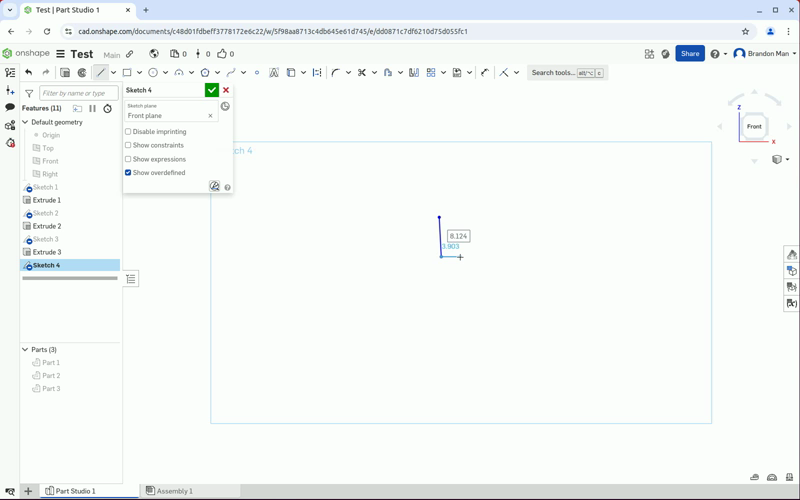
key_down(shift)
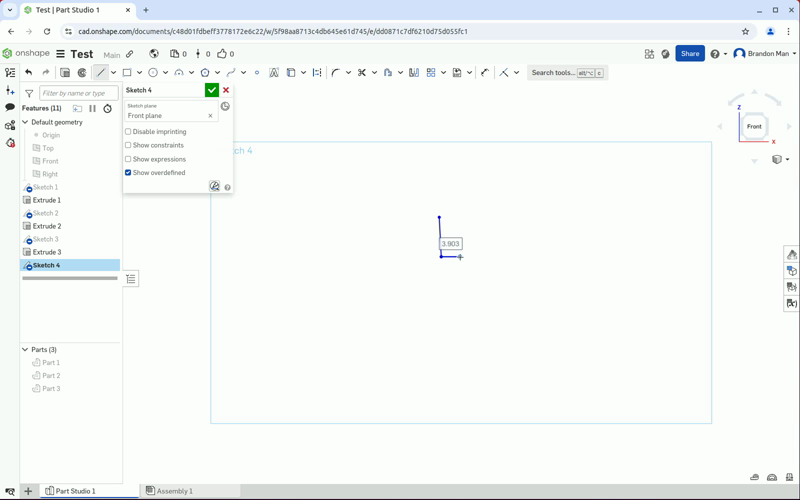
mouse_move(490, 256)
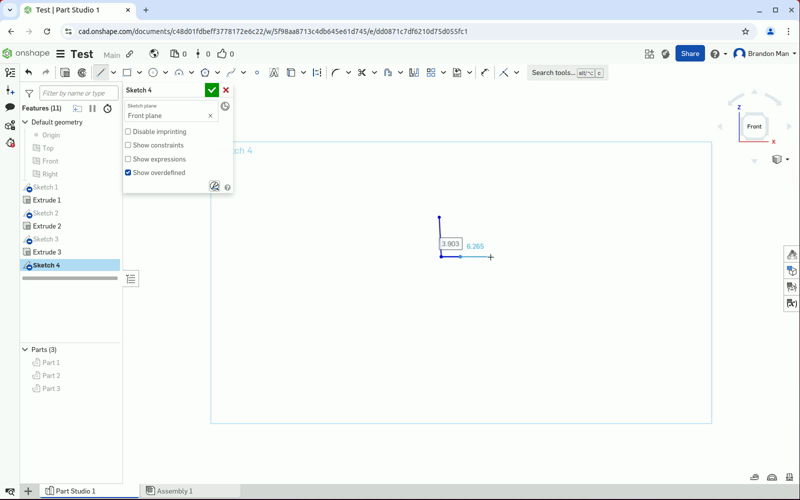
mouse_move(460, 217)
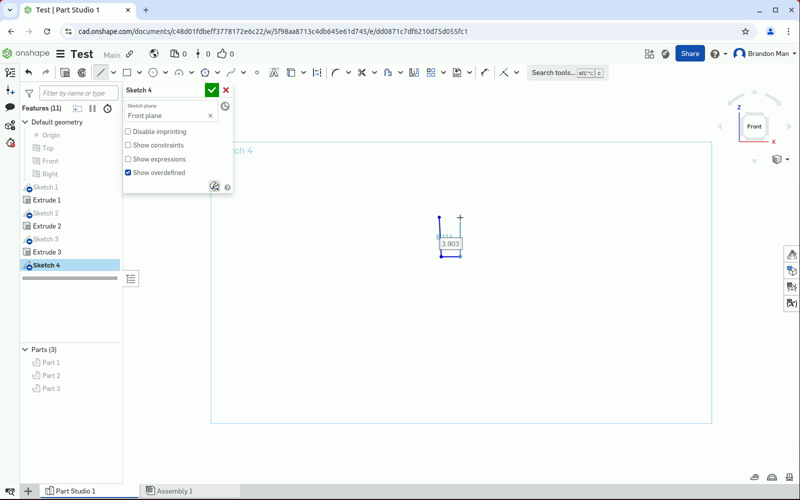
click(460, 217)
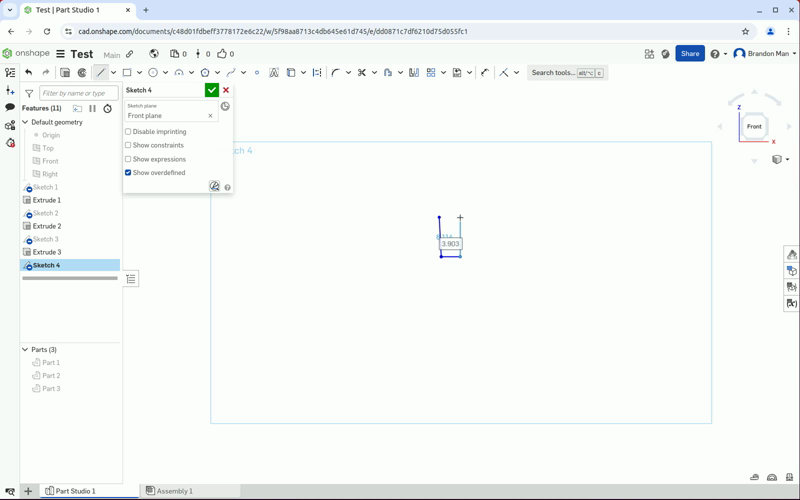
key_up(shift)
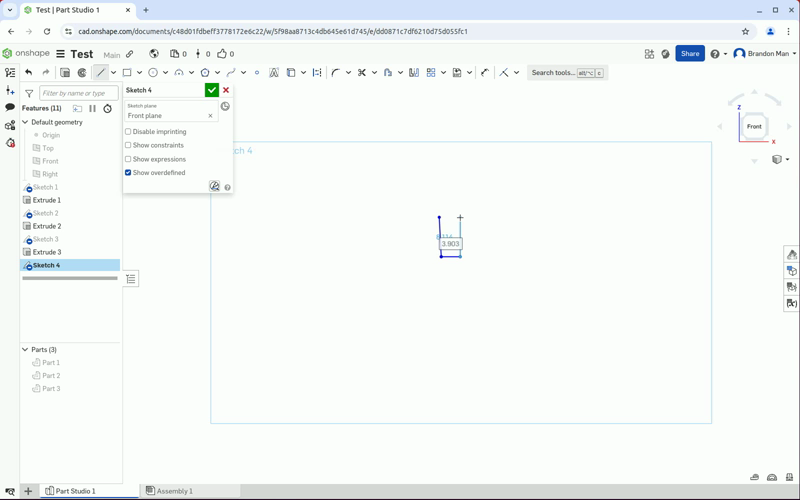
mouse_move(490, 217)
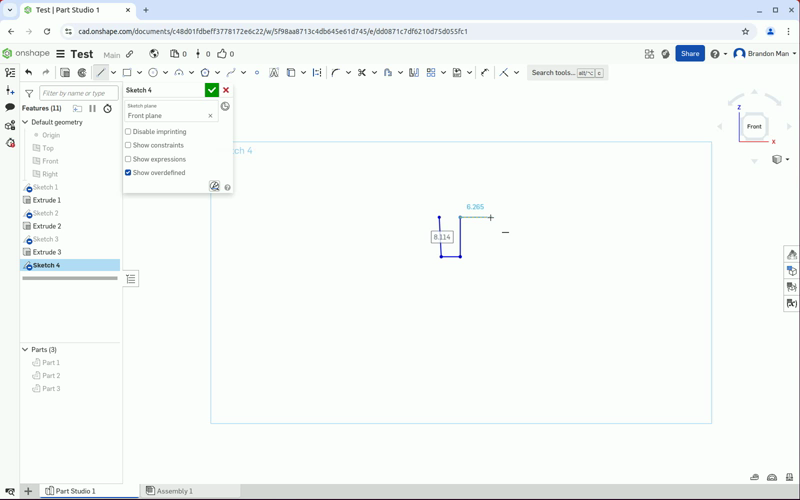
key_down(shift)
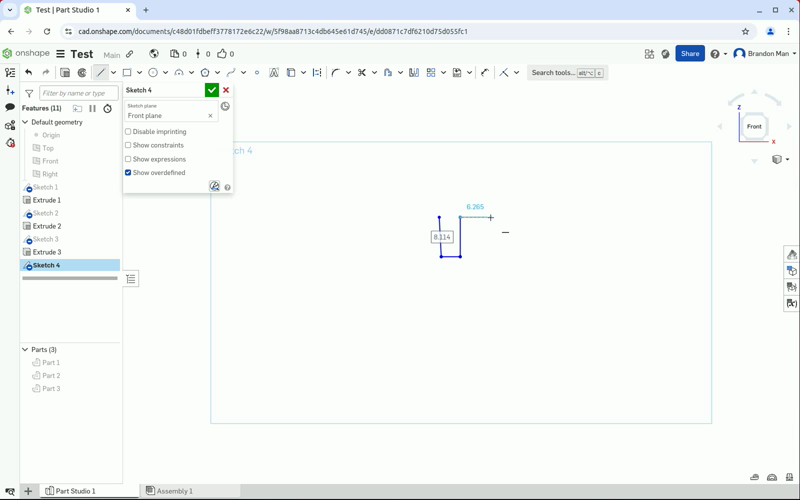
mouse_move(439, 217)
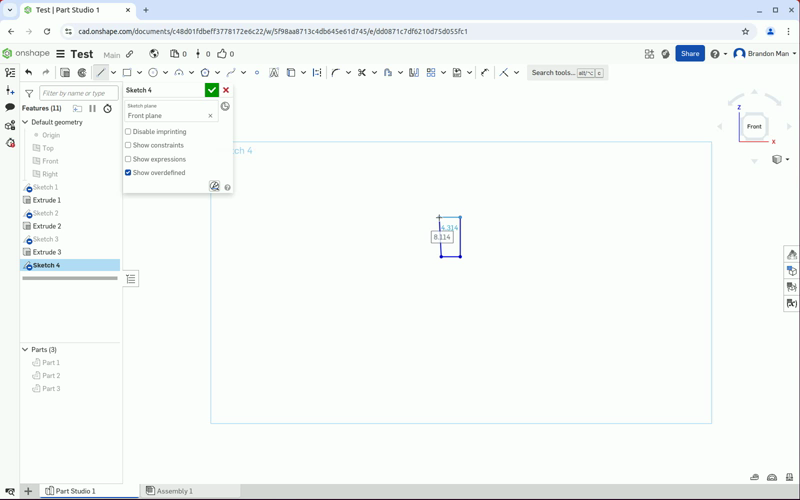
key_up(shift)
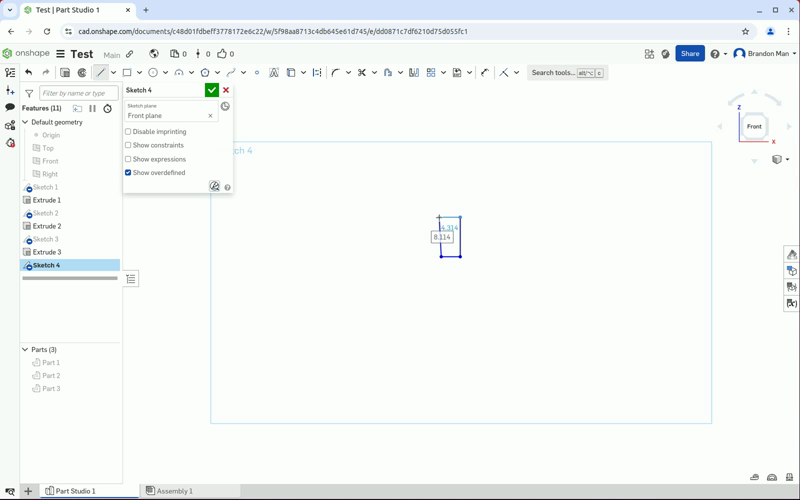
click(439, 217)
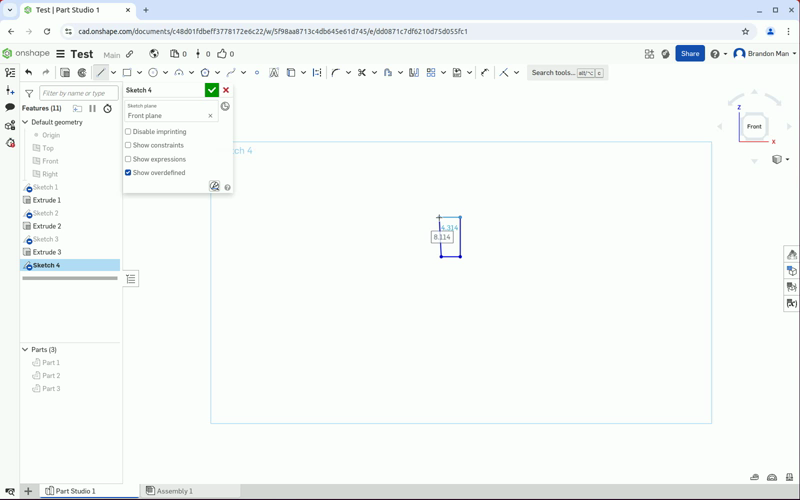
key(esc)
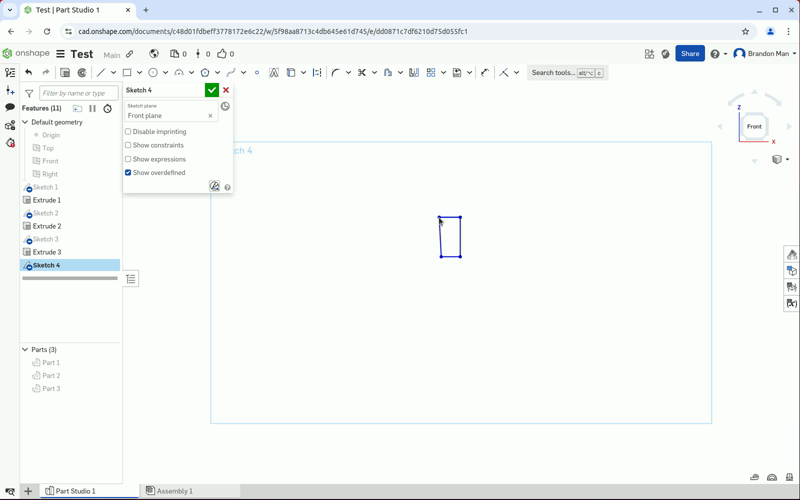
mouse_move(454, 221)
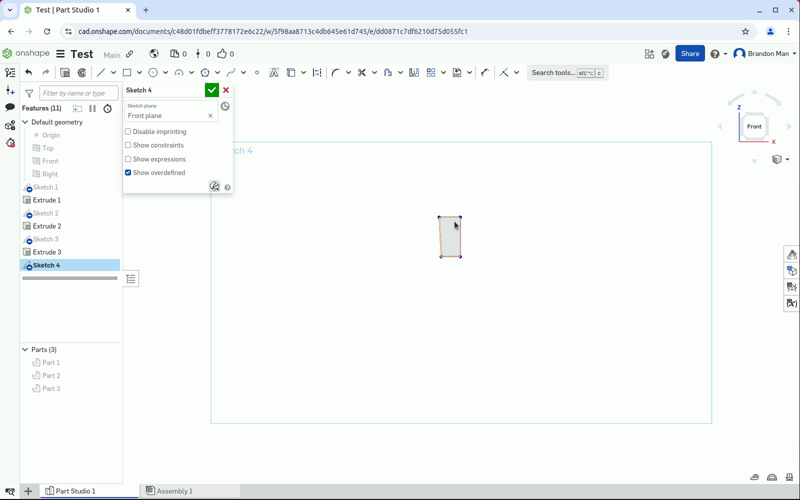
scroll(6)
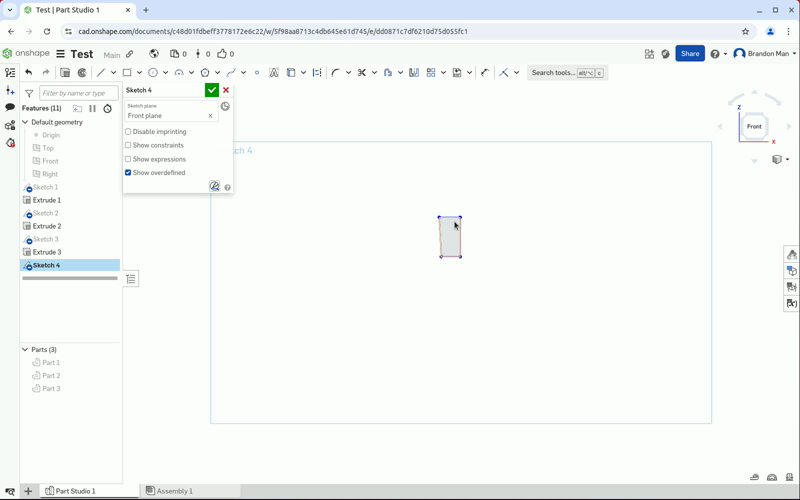
scroll(6)
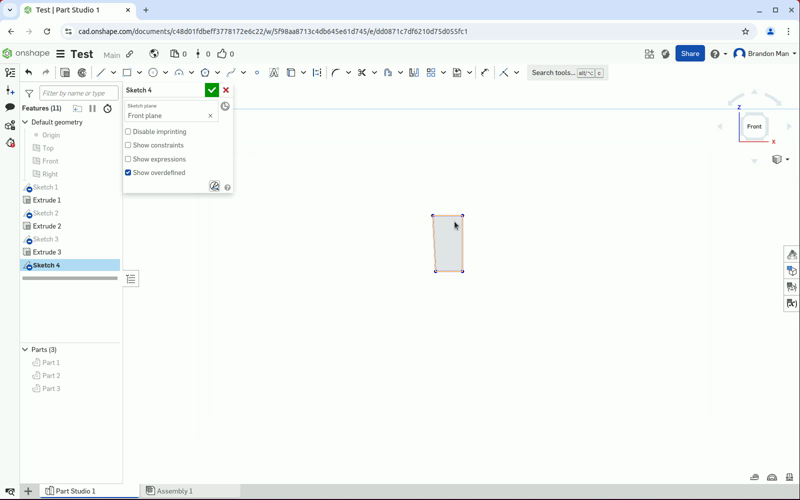
scroll(6)
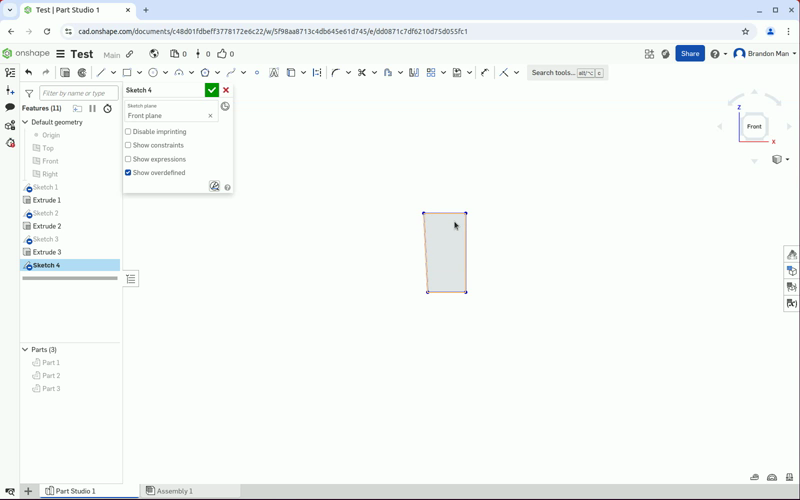
scroll(6)
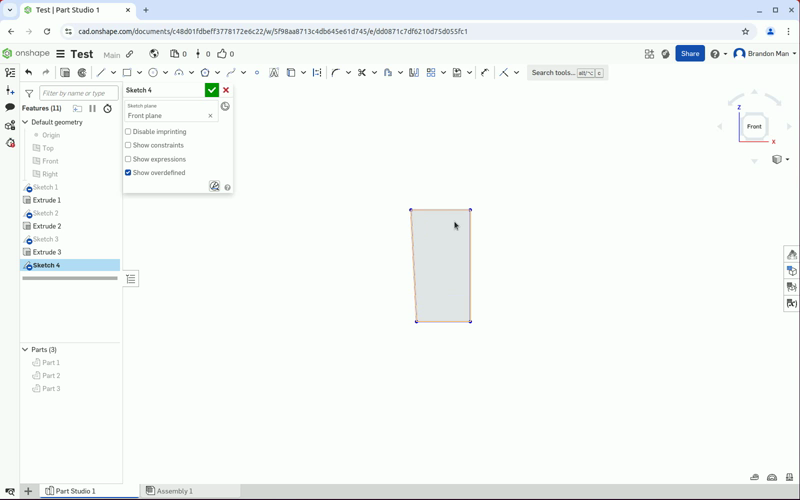
scroll(6)
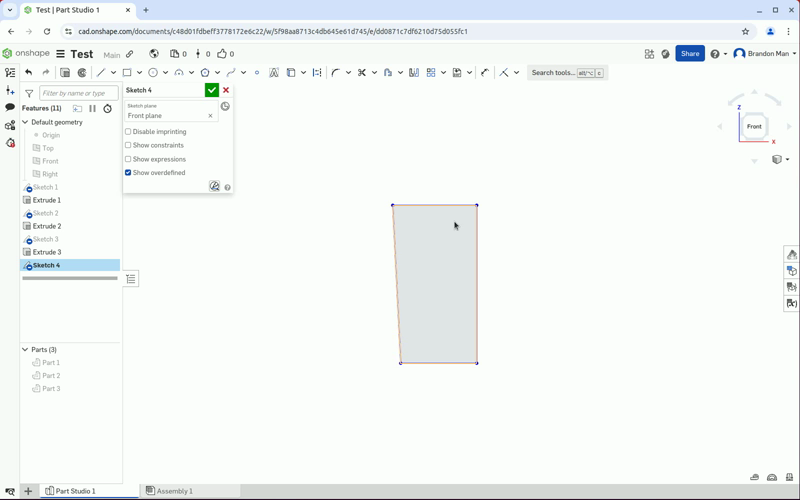
scroll(6)
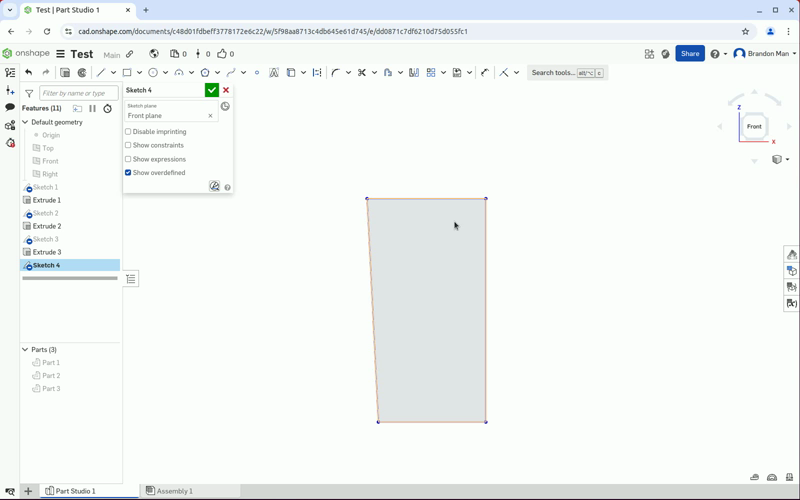
scroll(6)
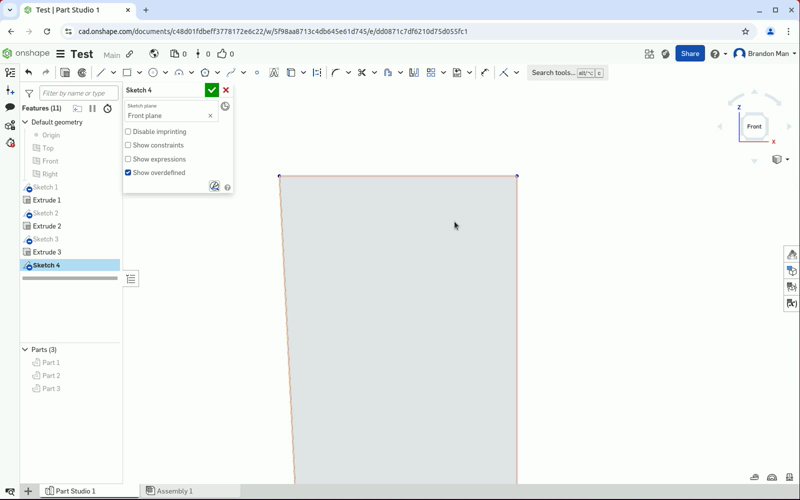
click(454, 221)
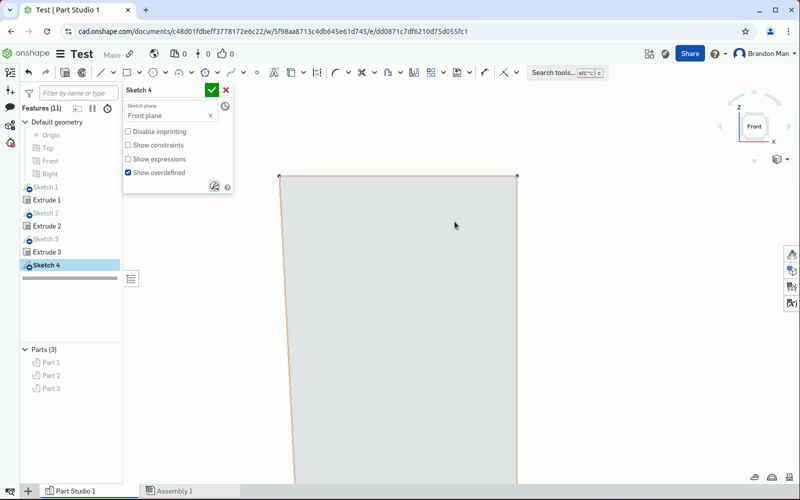
scroll(-6)
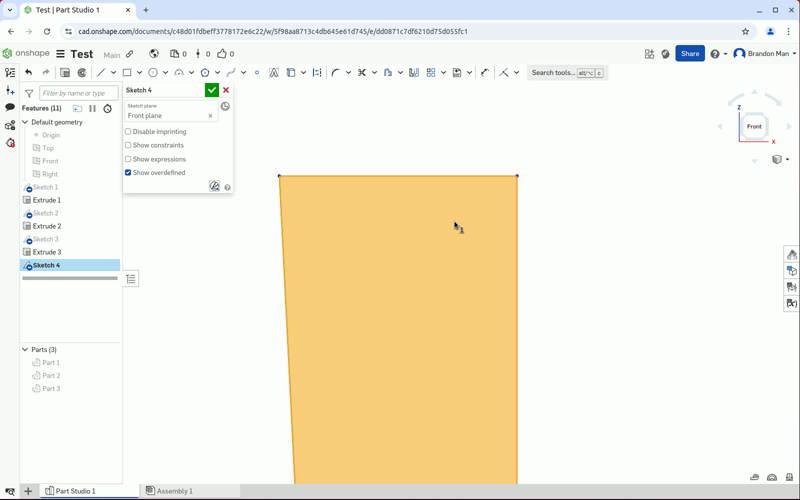
scroll(-6)
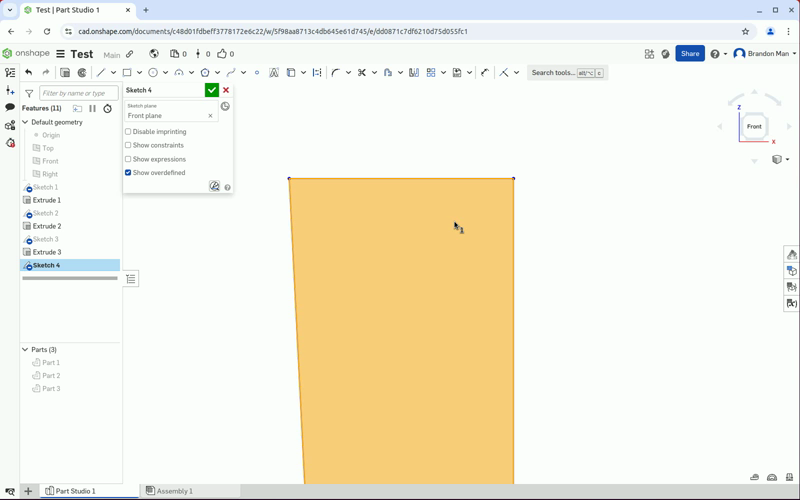
scroll(-6)
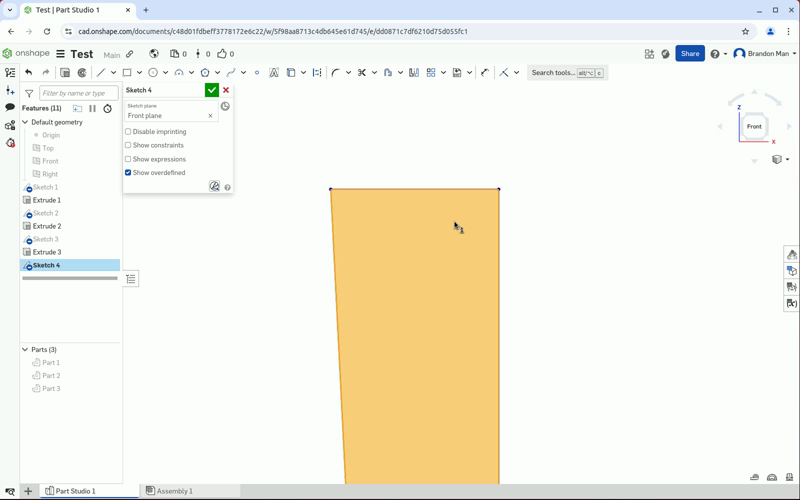
scroll(-6)
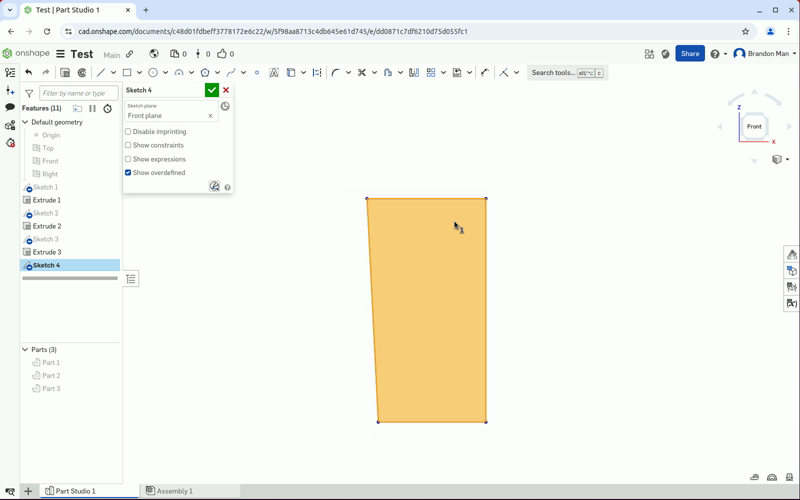
scroll(-6)
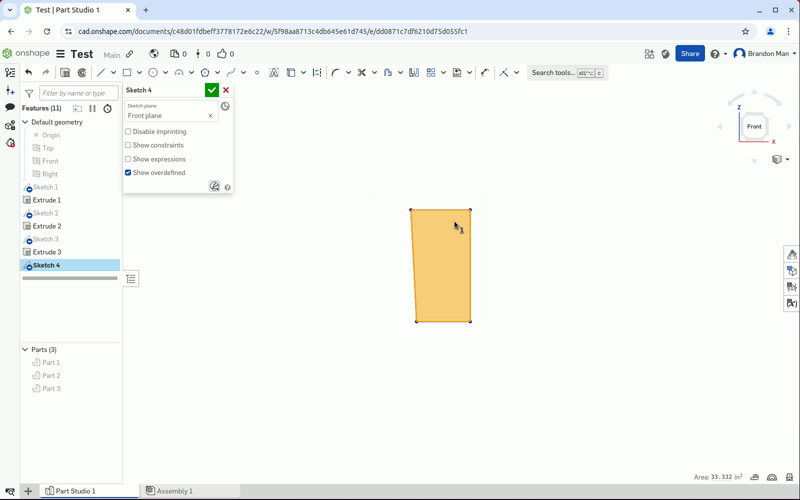
scroll(-6)
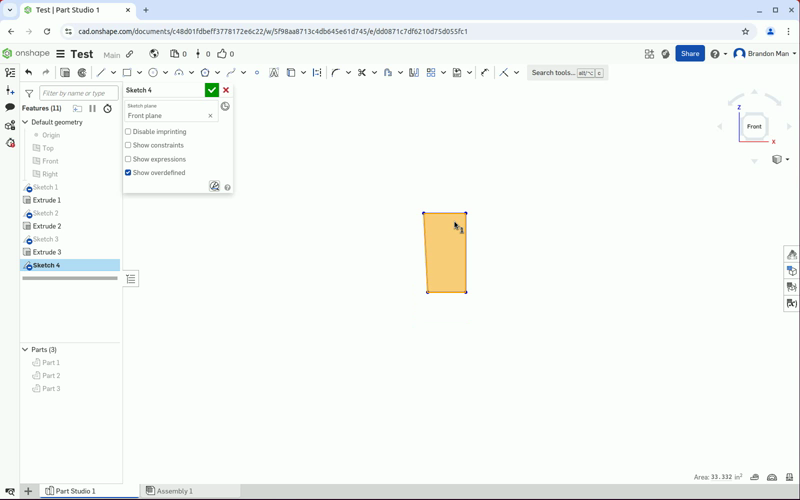
scroll(-6)
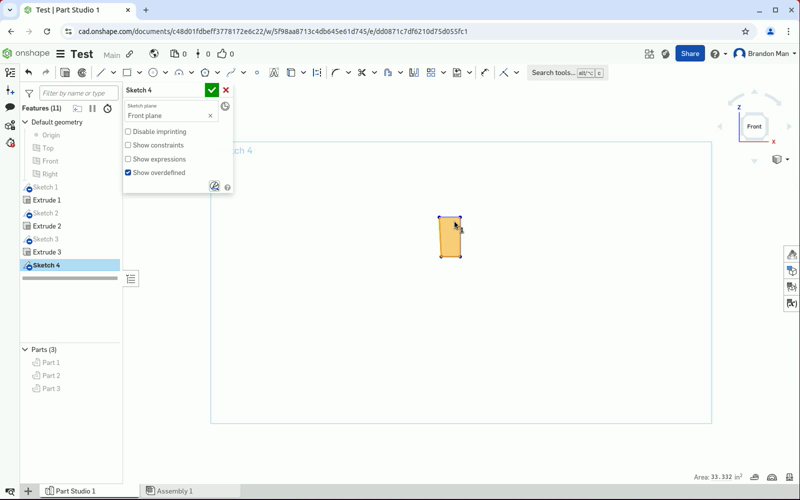
mouse_move(73, 352)
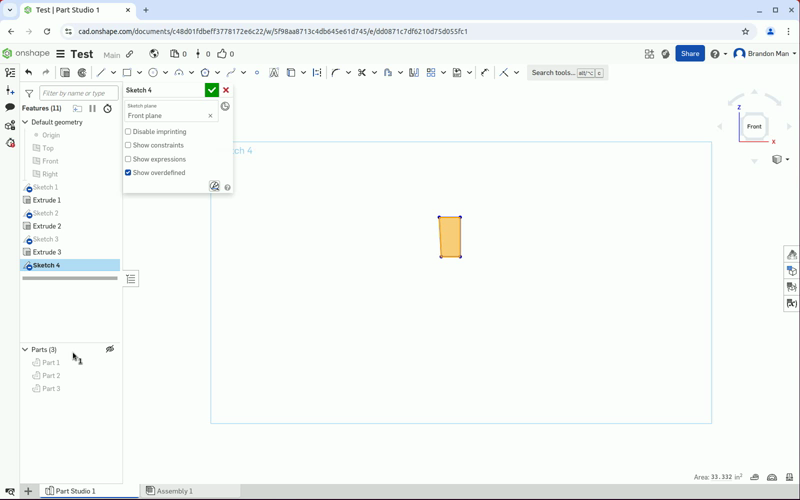
key(shift+y)
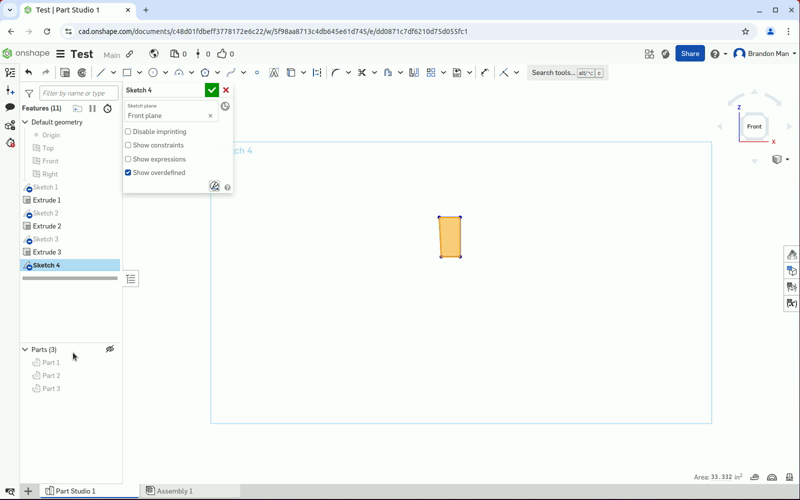
key(shift+e)
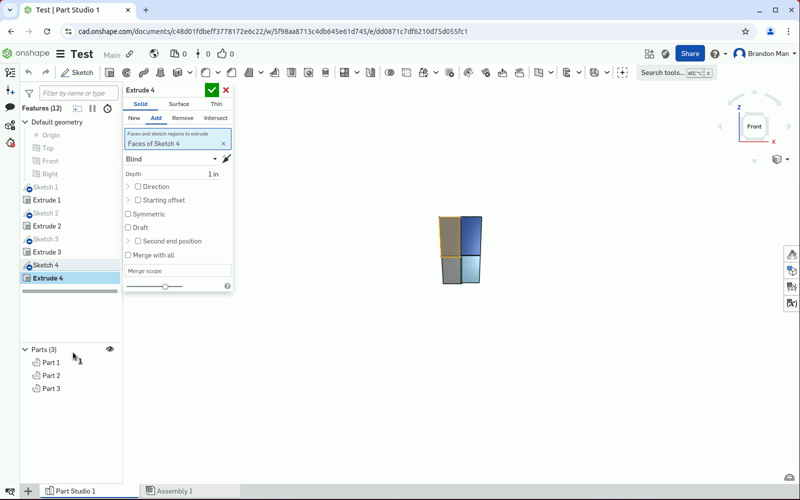
mouse_move(143, 106)
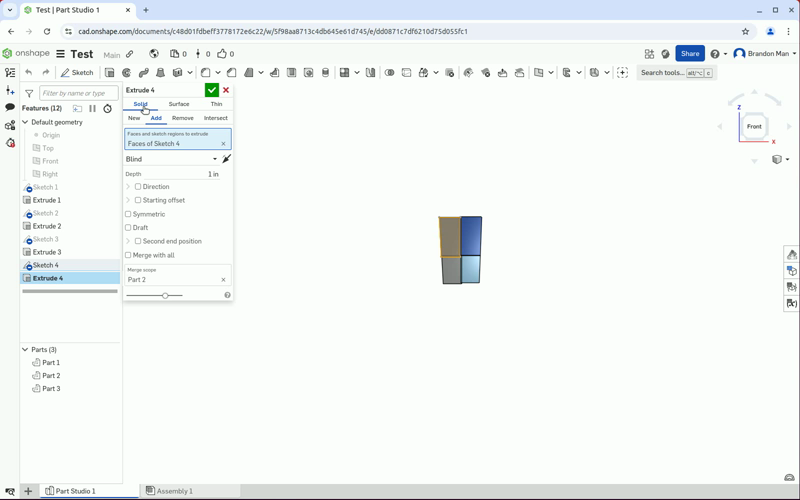
click(143, 106)
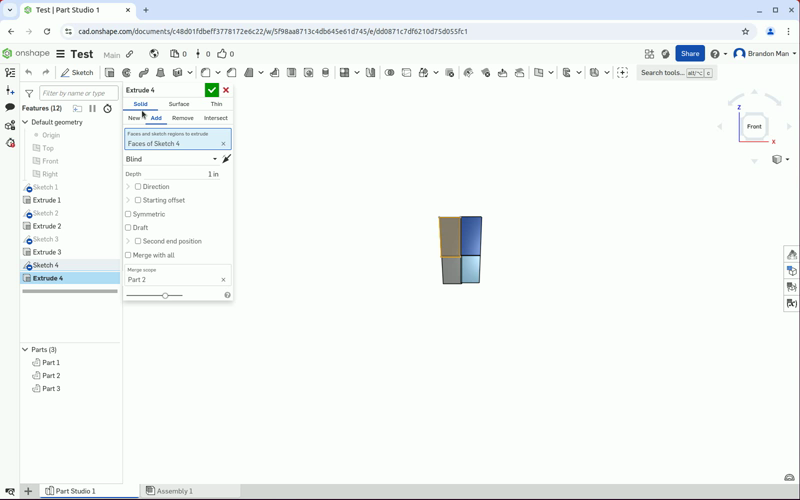
mouse_move(137, 120)
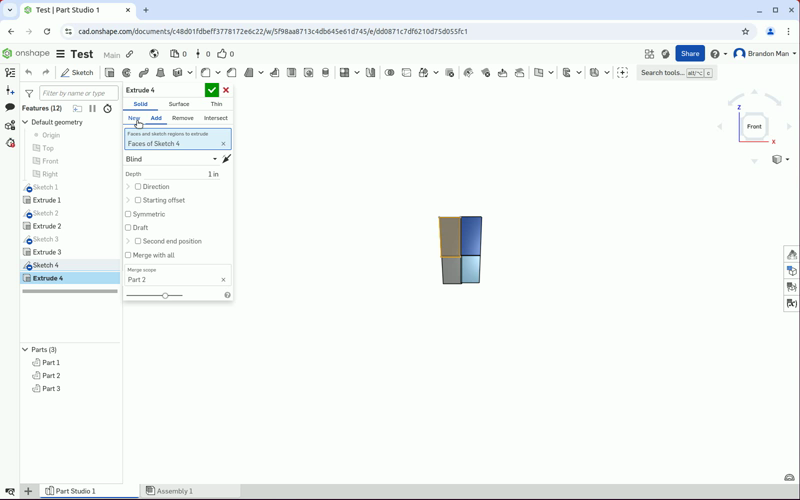
click(137, 120)
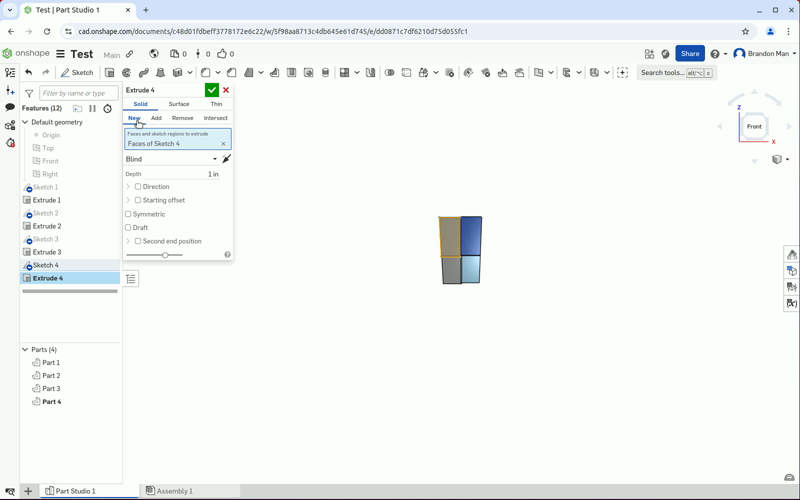
key(tab, 4)
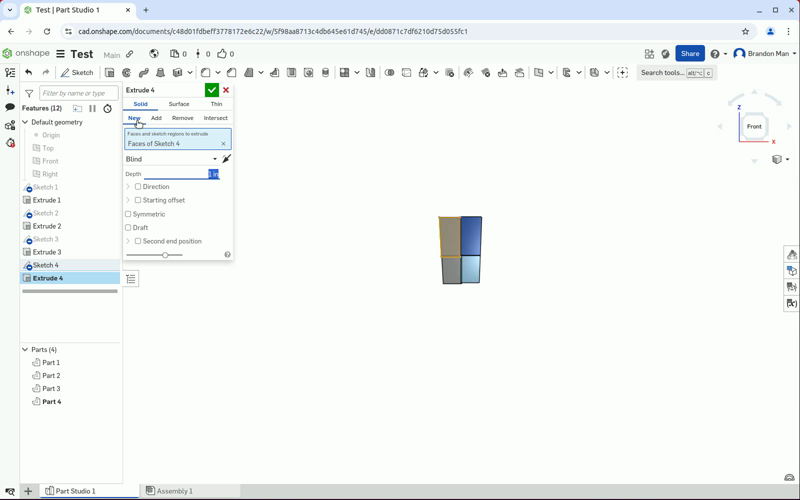
text(0.241)
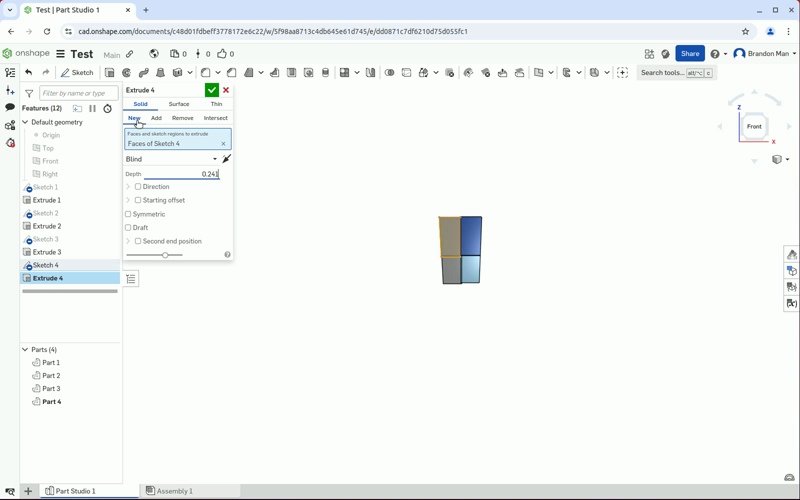
key(enter)
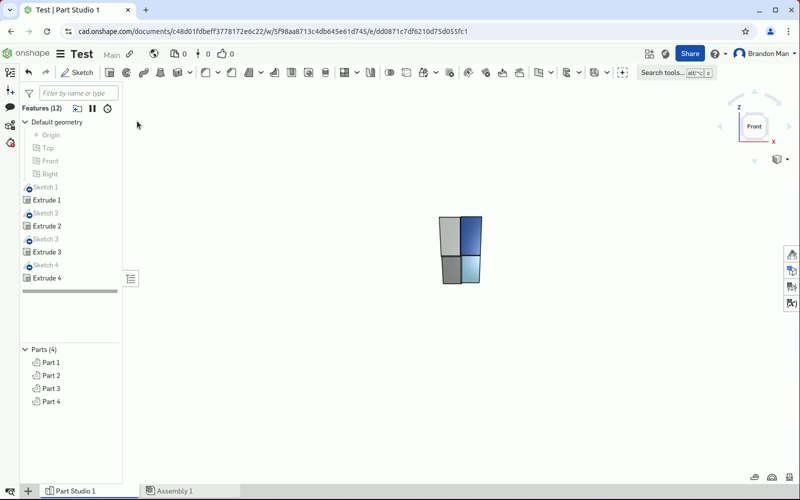
key(shift+h)
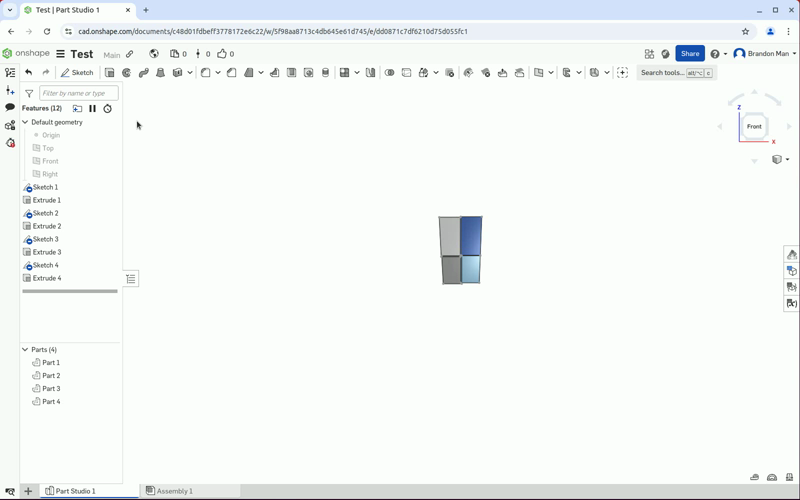
key(shift+h)
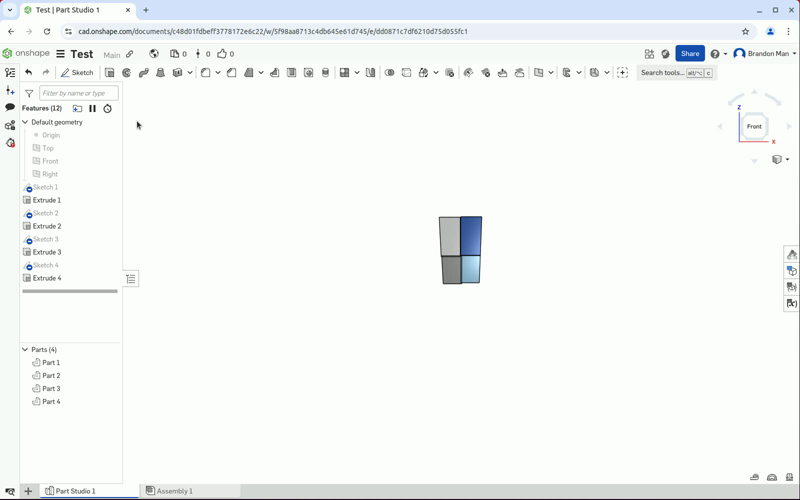
mouse_move(73, 189)
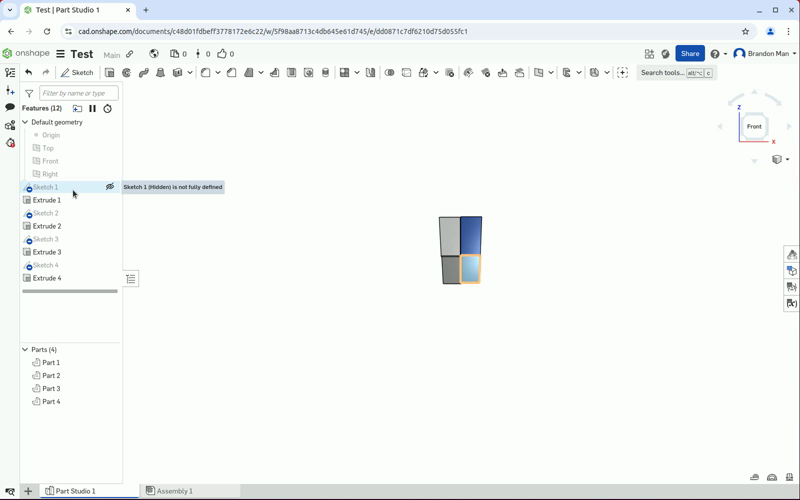
click(73, 189)
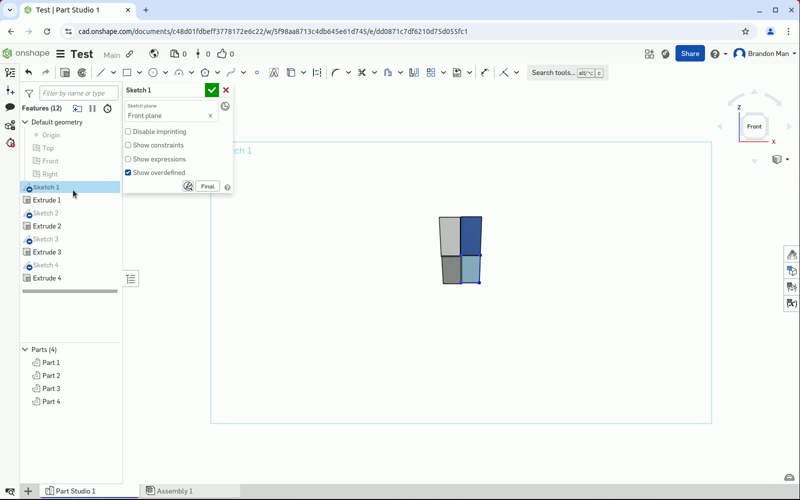
mouse_move(229, 92)
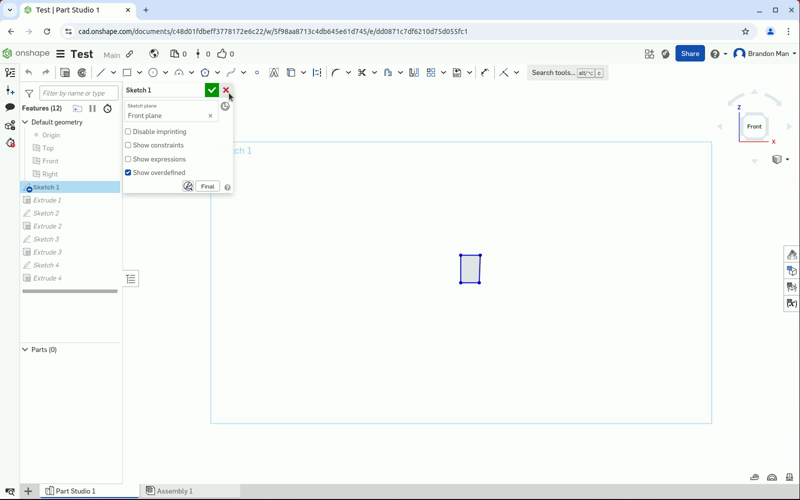
click(229, 92)
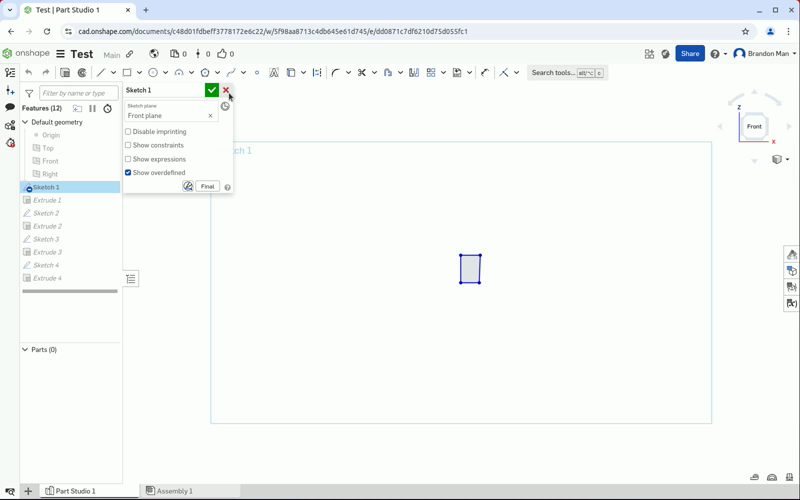
key(shift+s)
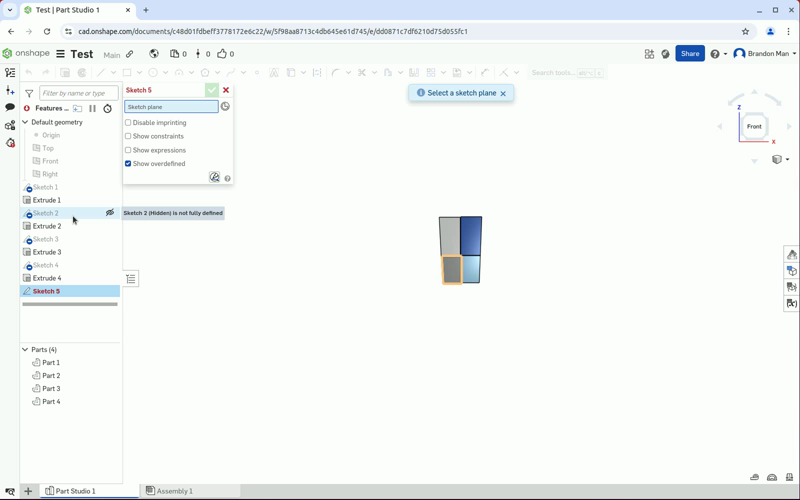
scroll(3)
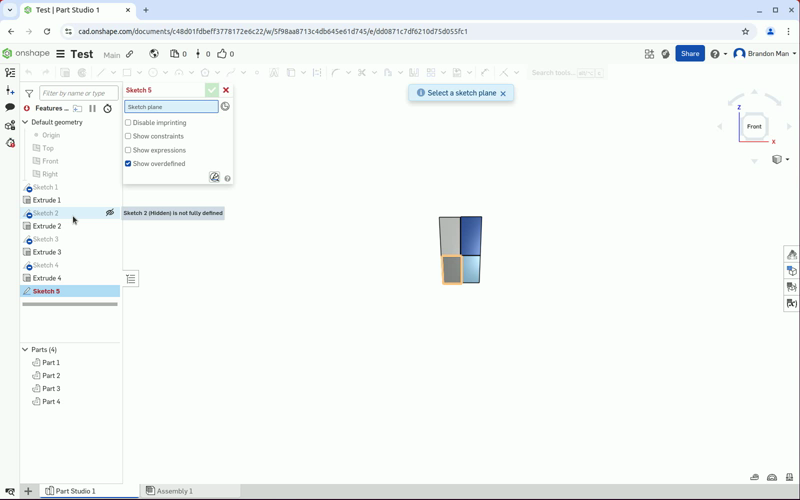
mouse_move(73, 163)
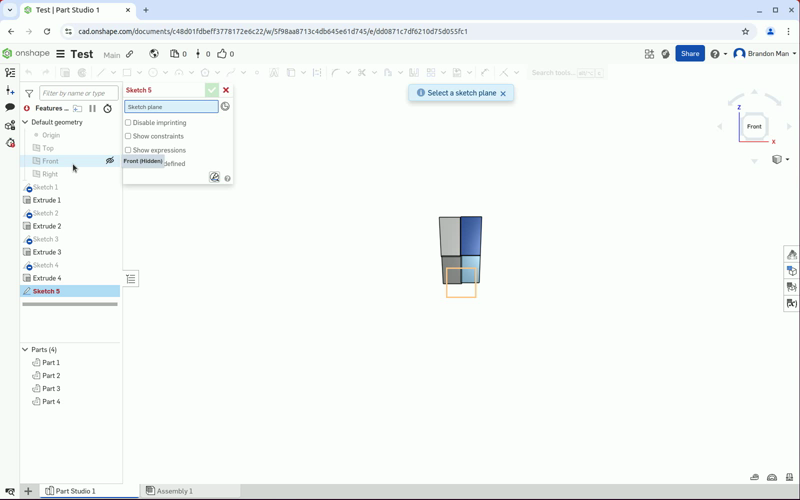
click(73, 163)
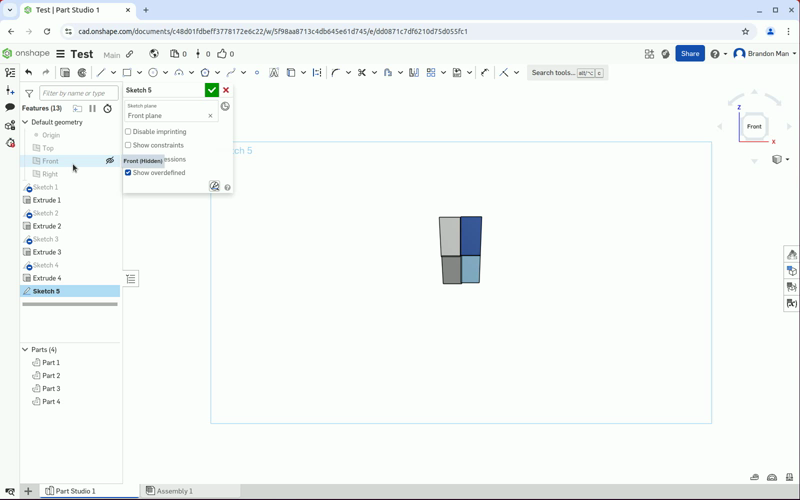
mouse_move(73, 352)
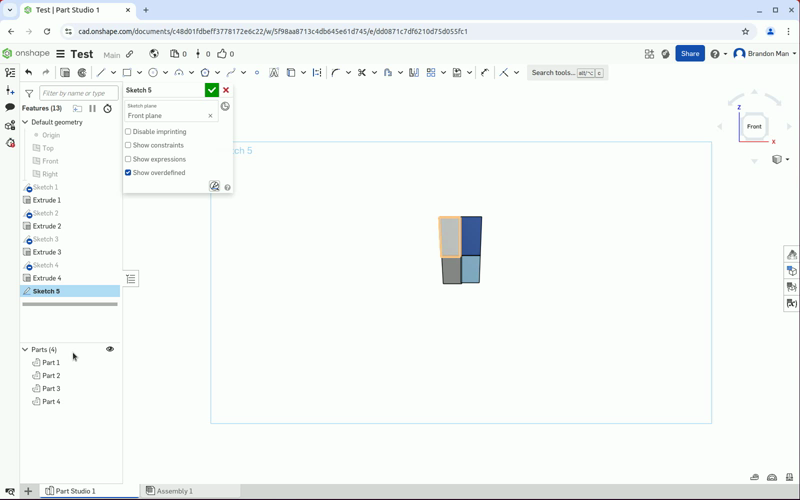
key(y)
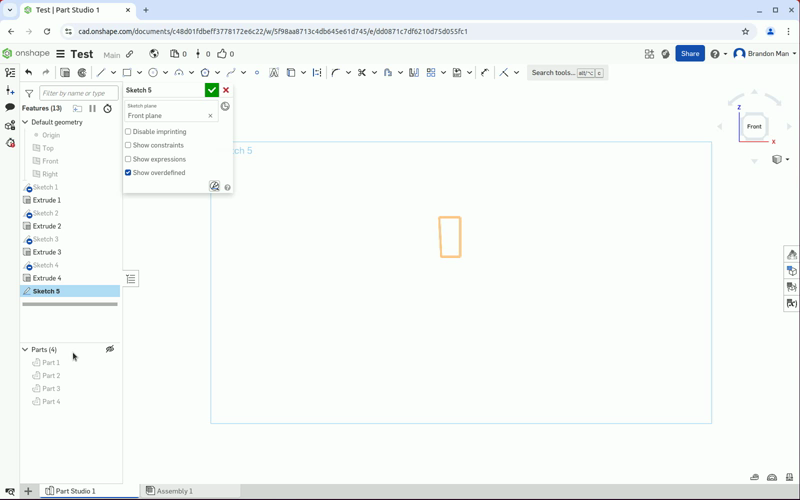
key(l)
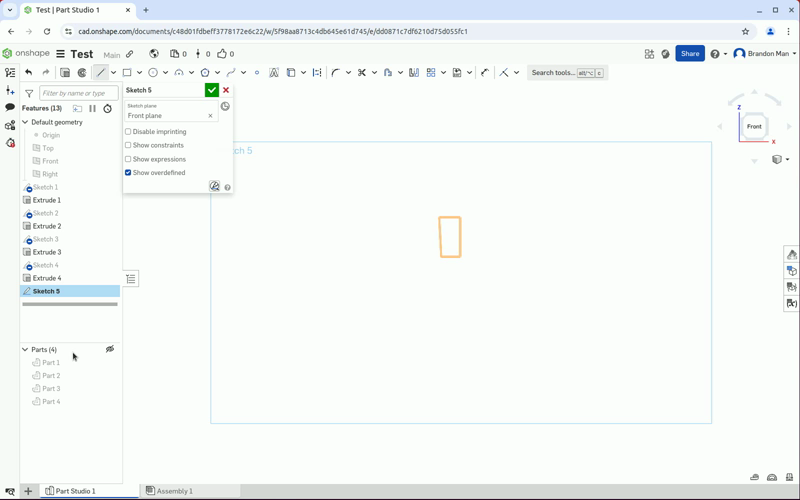
key_down(shift)
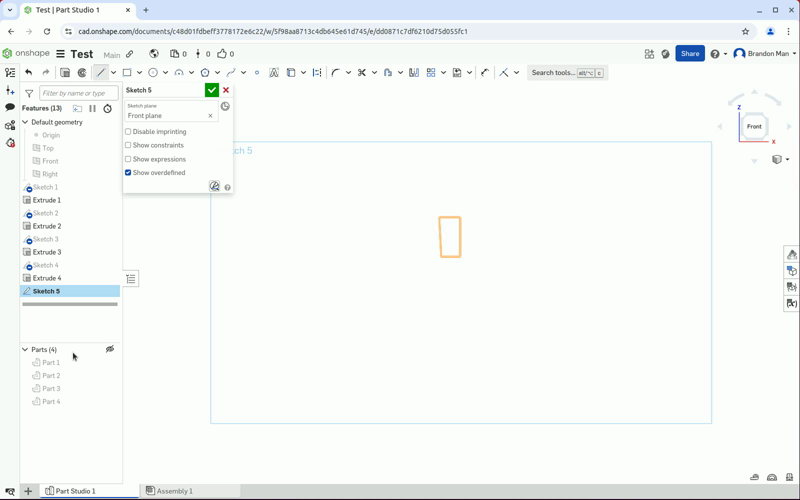
mouse_move(460, 217)
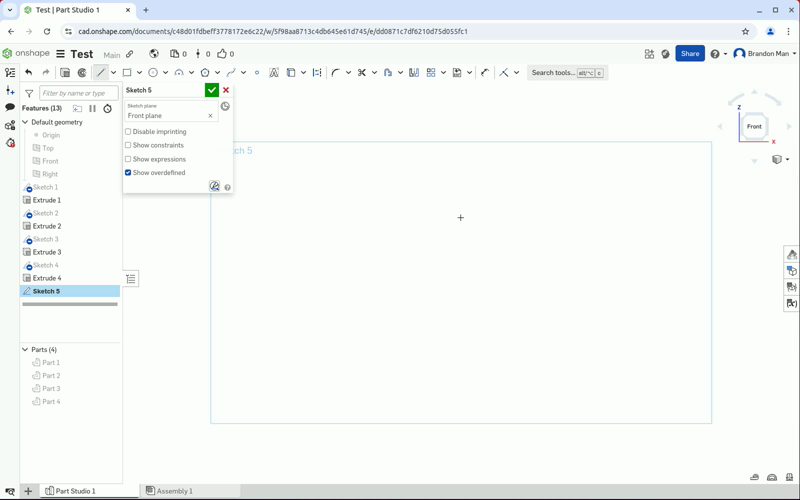
click(460, 217)
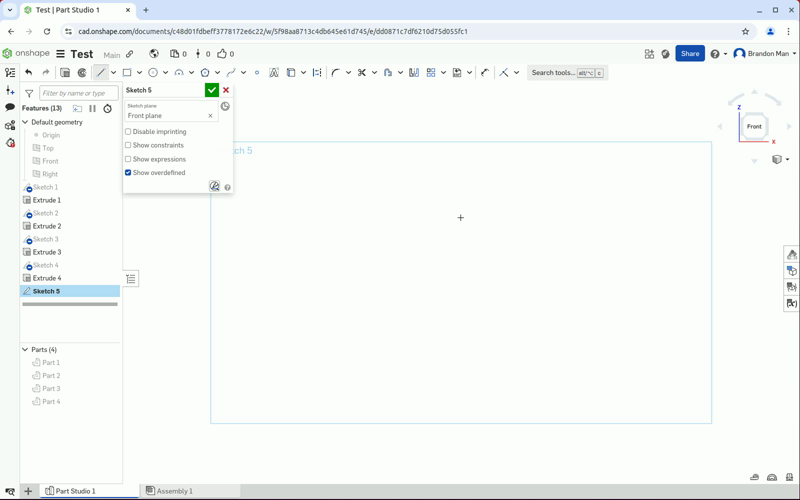
key_up(shift)
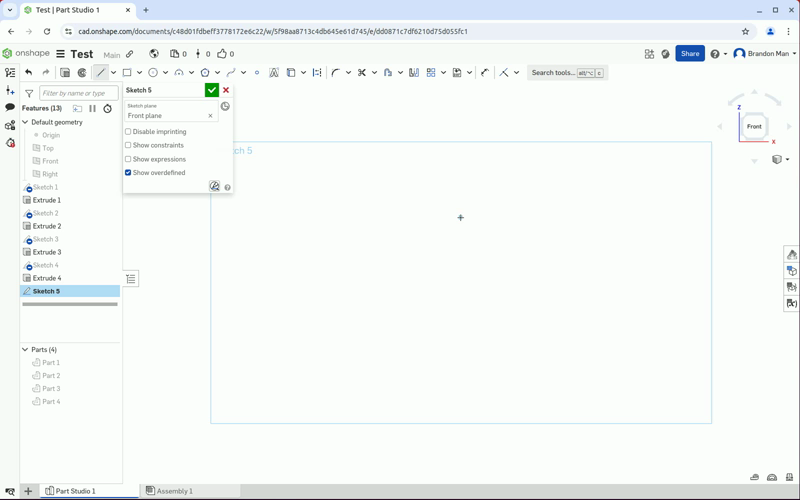
key_down(shift)
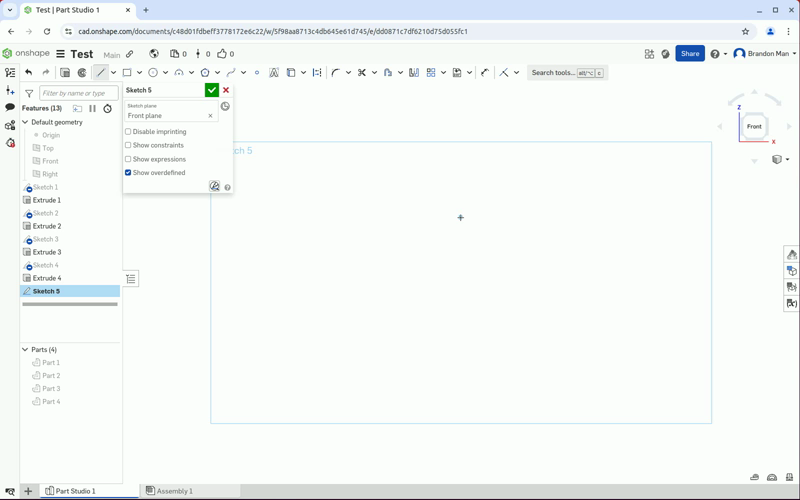
mouse_move(490, 217)
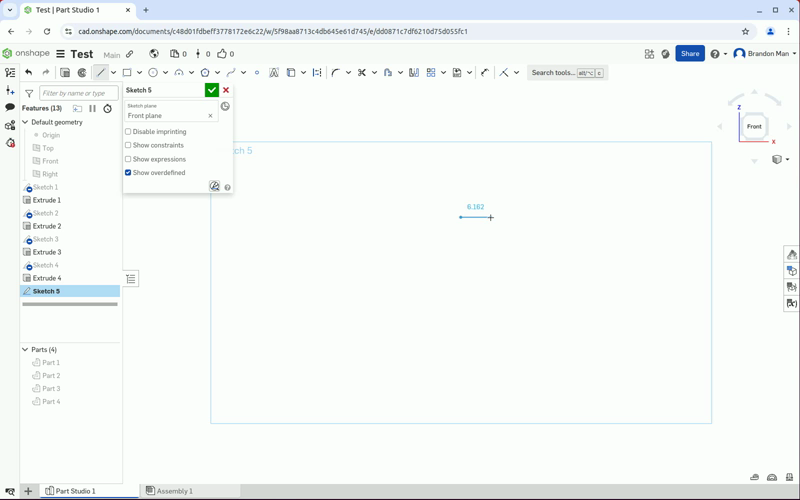
mouse_move(481, 217)
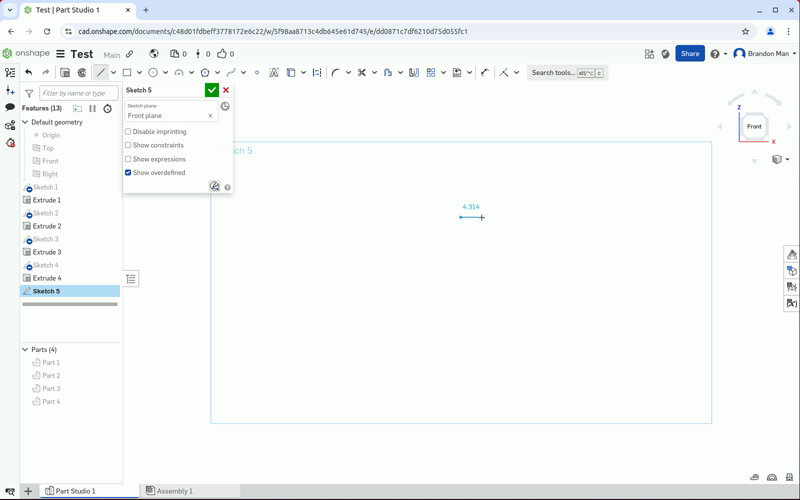
click(481, 217)
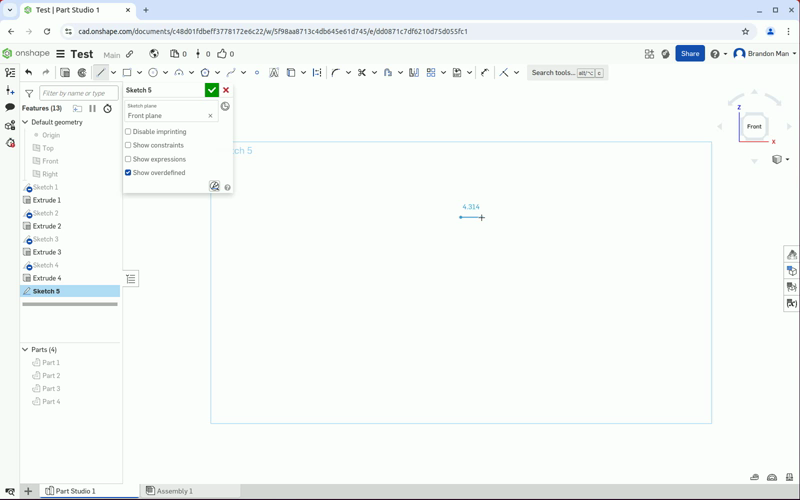
key_up(shift)
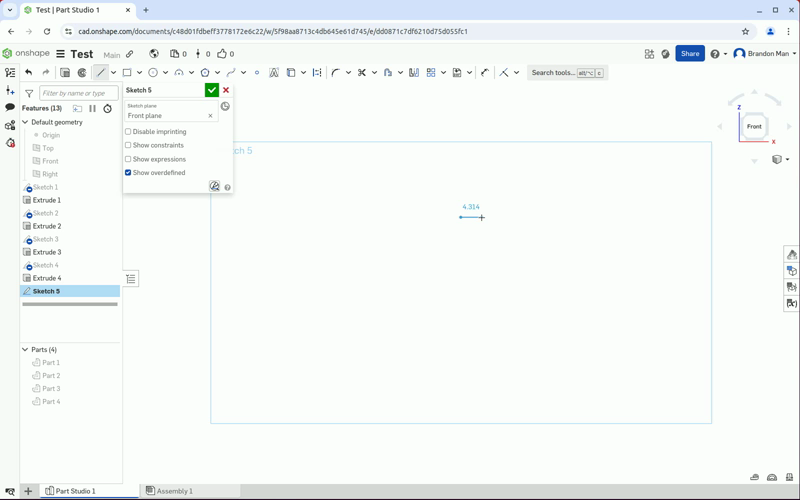
key_down(shift)
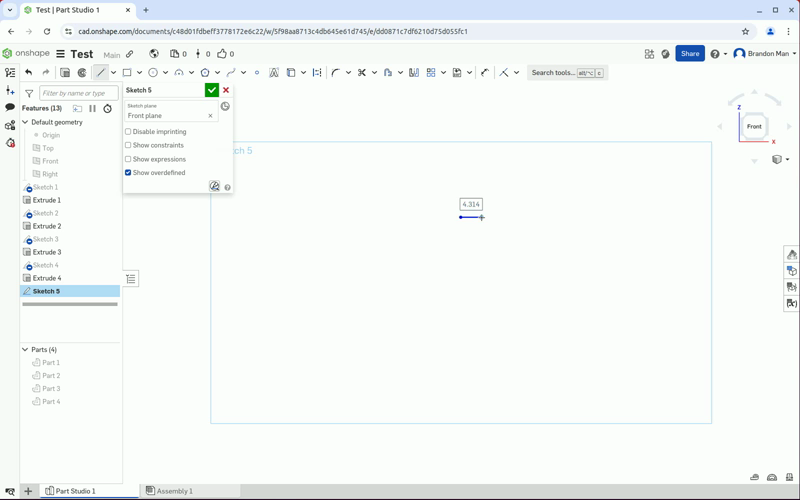
mouse_move(511, 217)
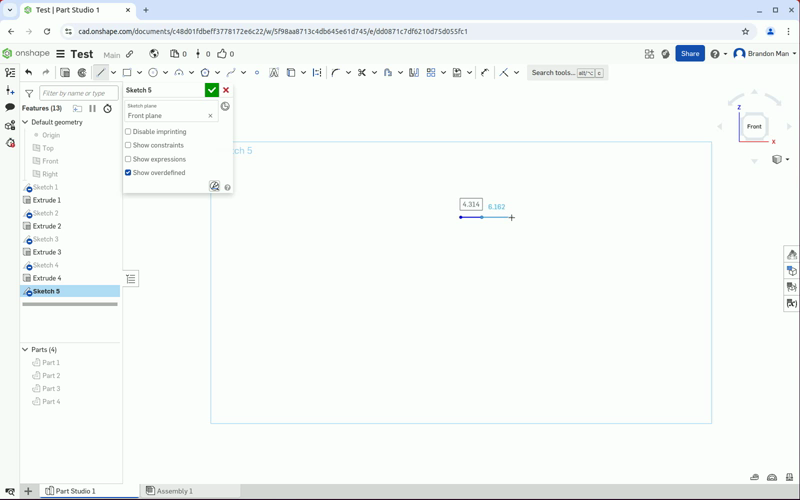
mouse_move(484, 169)
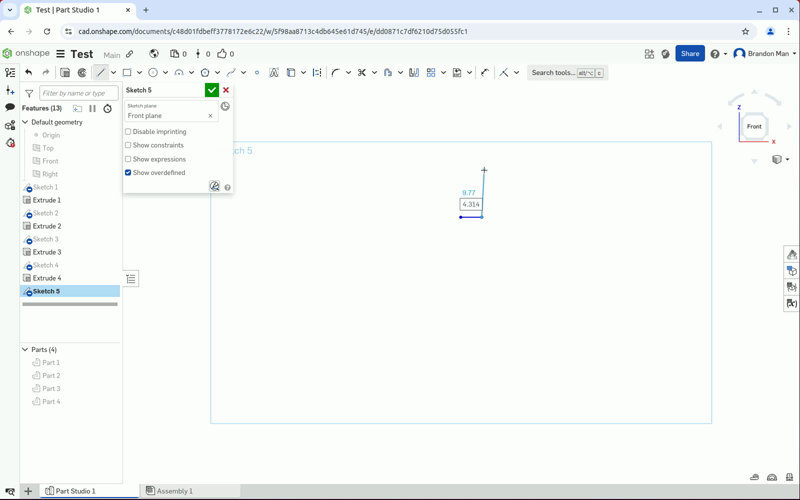
click(484, 169)
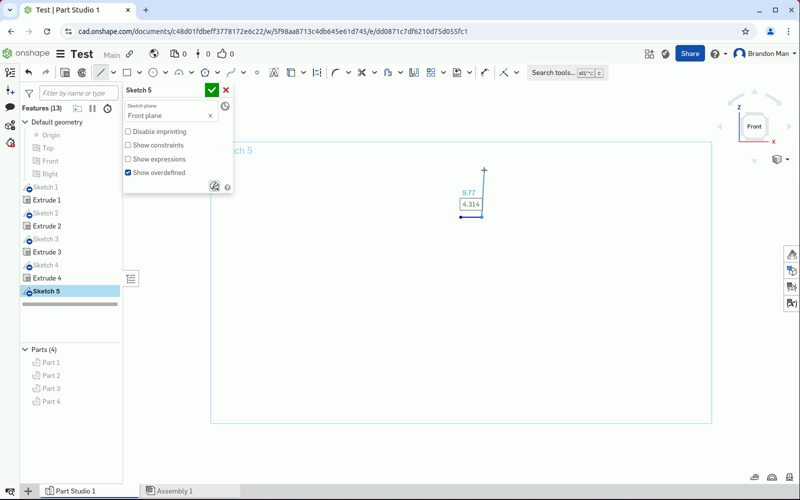
key_up(shift)
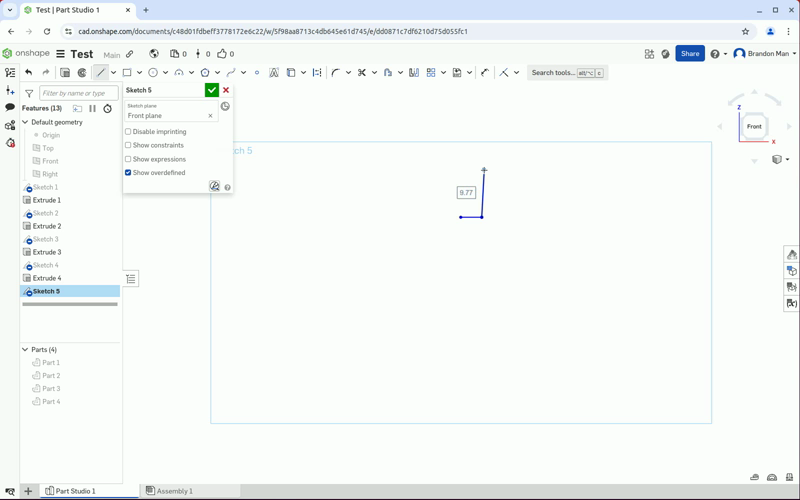
key_down(shift)
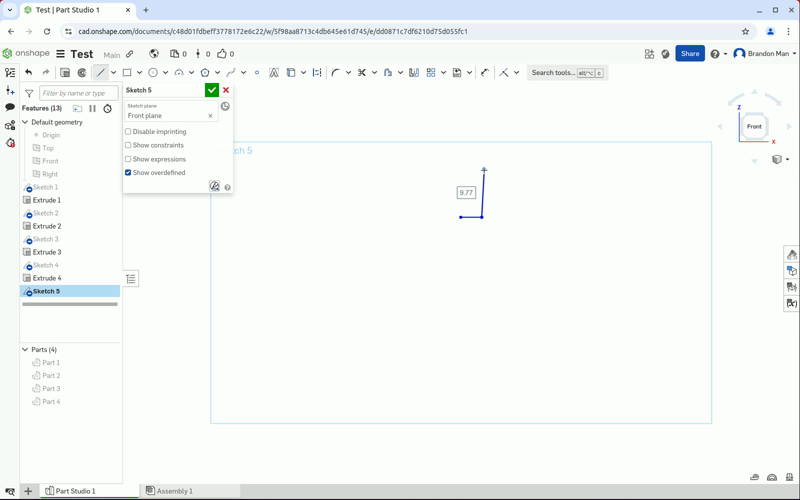
mouse_move(514, 169)
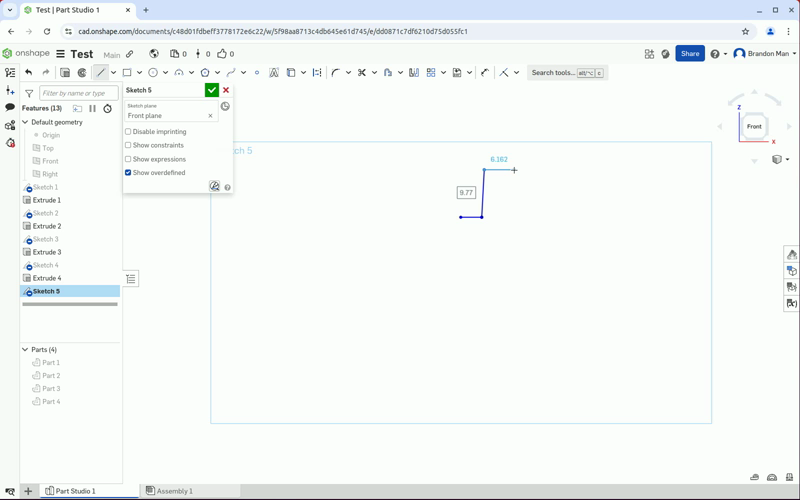
mouse_move(460, 169)
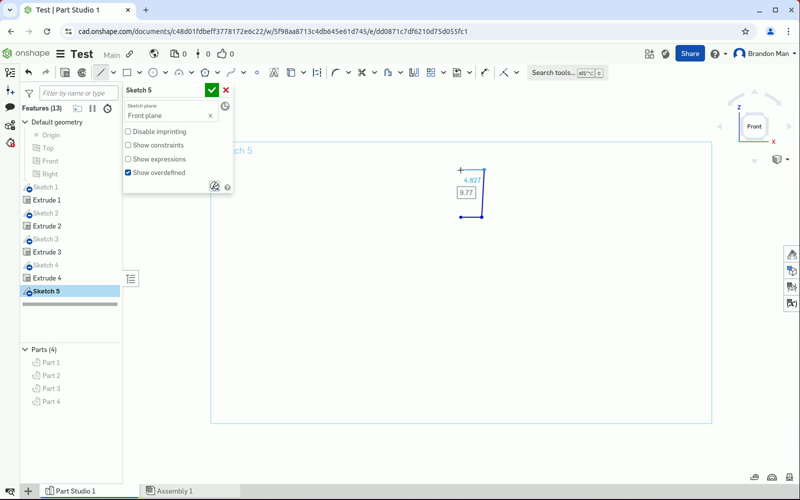
click(460, 169)
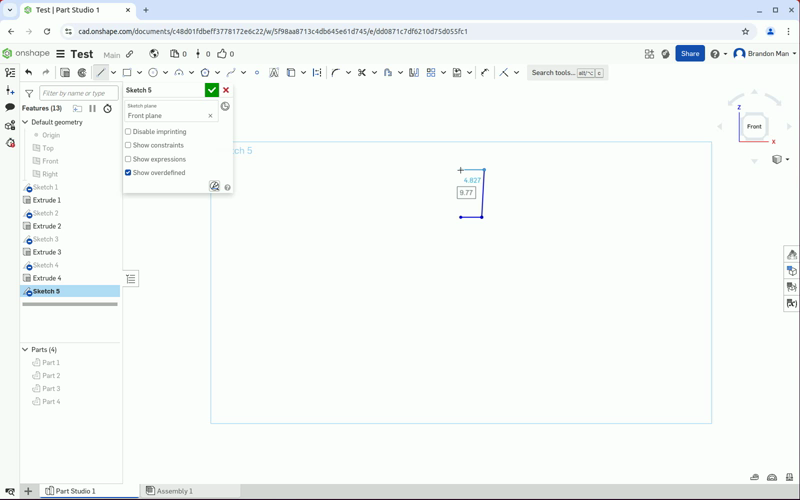
key_up(shift)
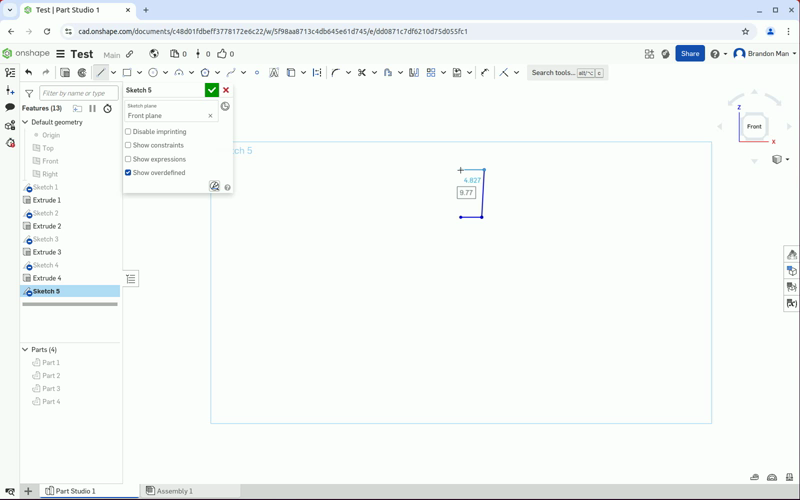
mouse_move(490, 169)
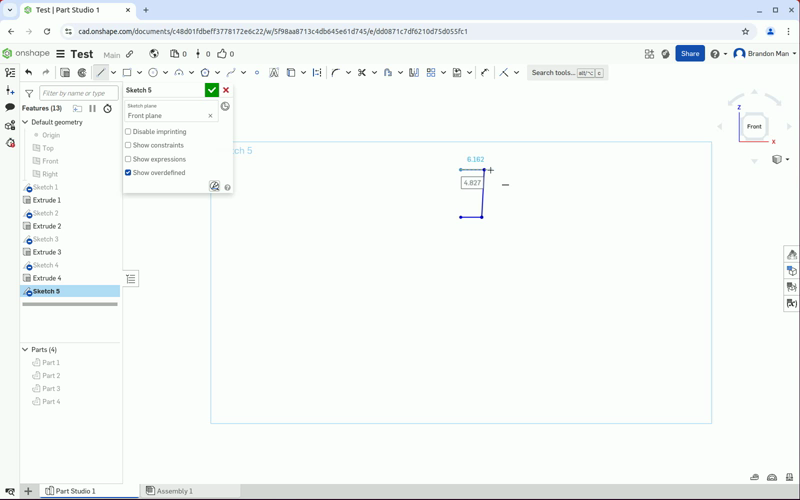
key_down(shift)
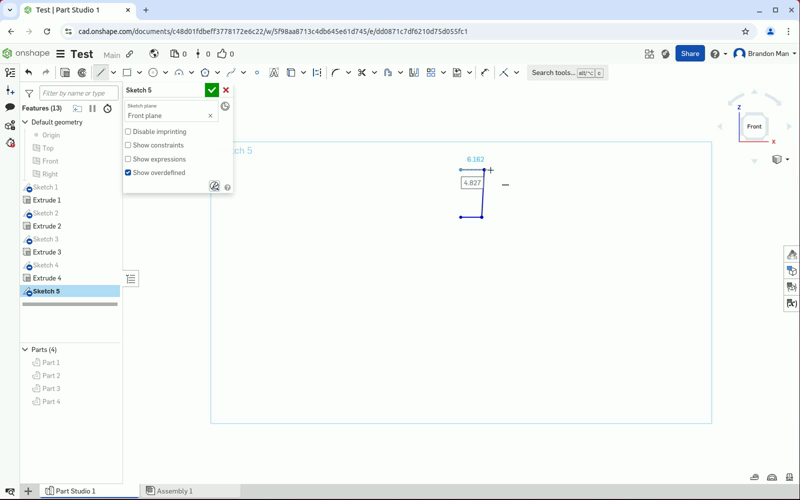
mouse_move(460, 217)
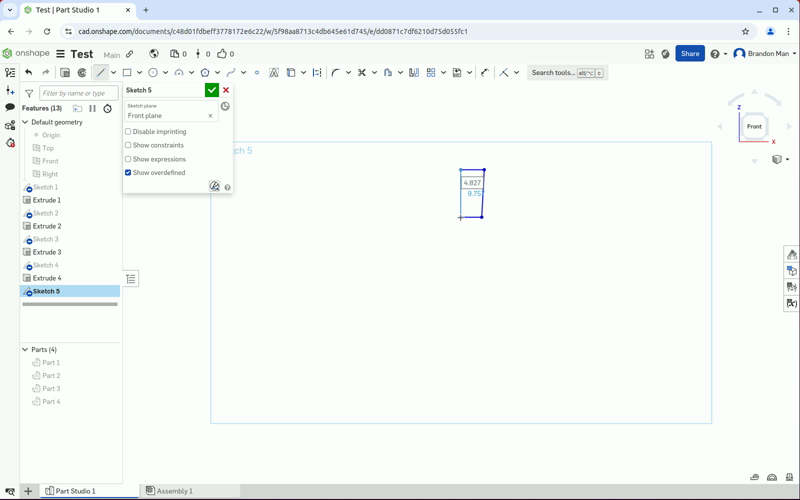
key_up(shift)
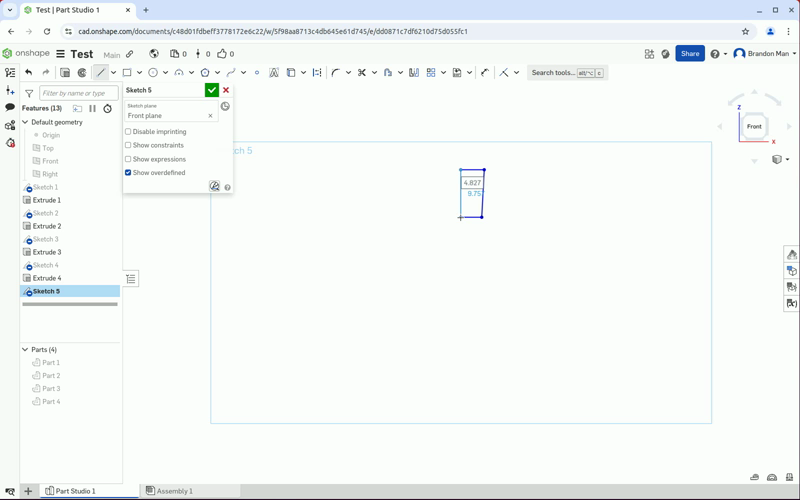
click(460, 217)
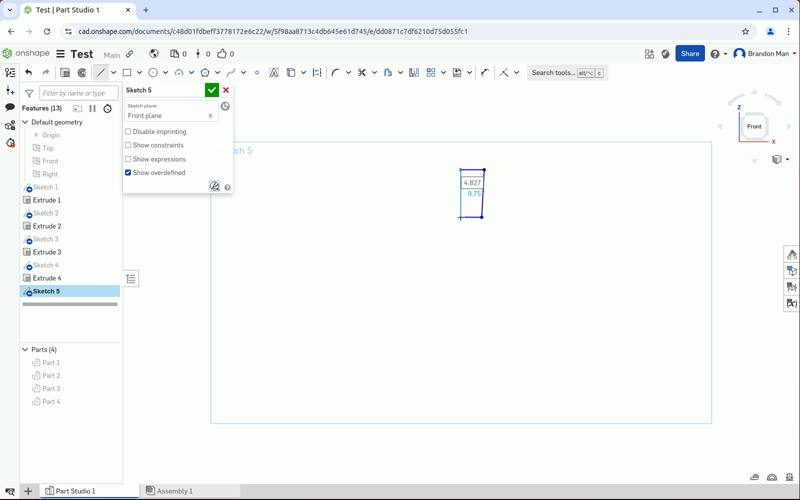
key(esc)
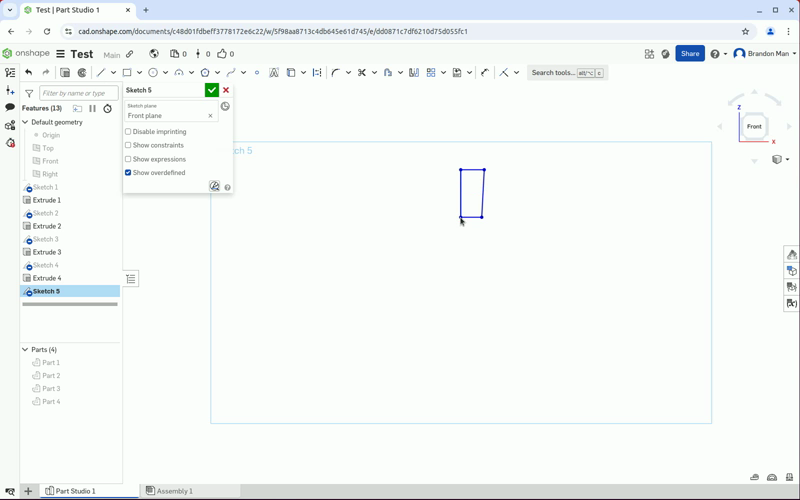
mouse_move(466, 207)
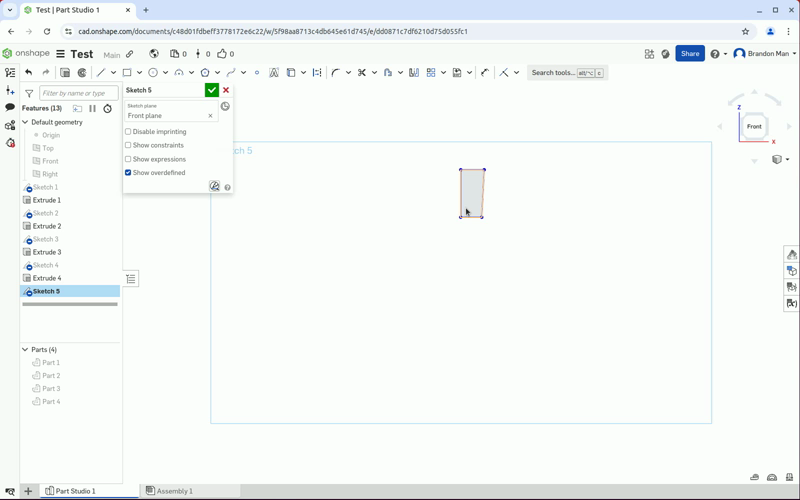
scroll(6)
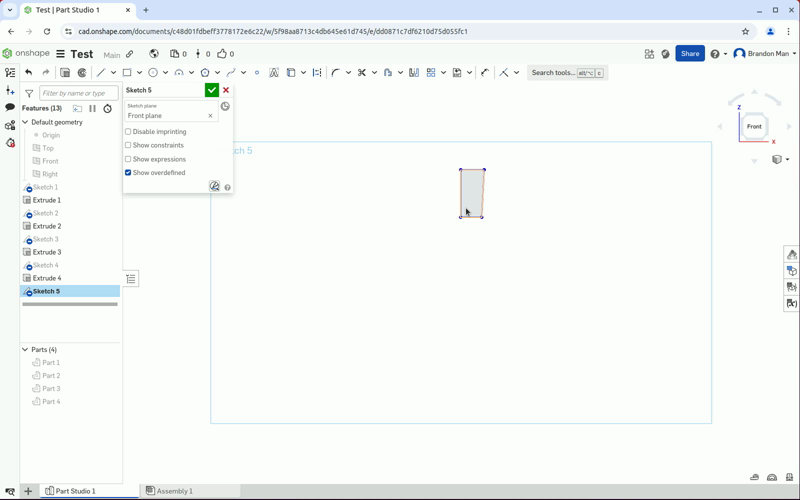
scroll(6)
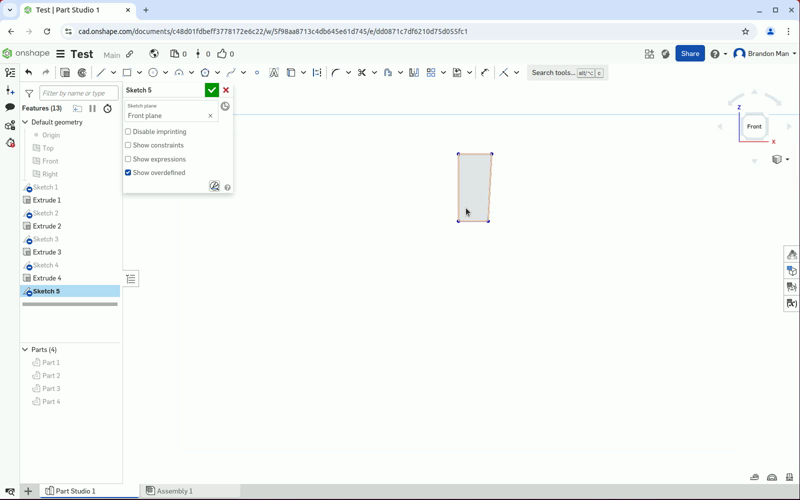
scroll(6)
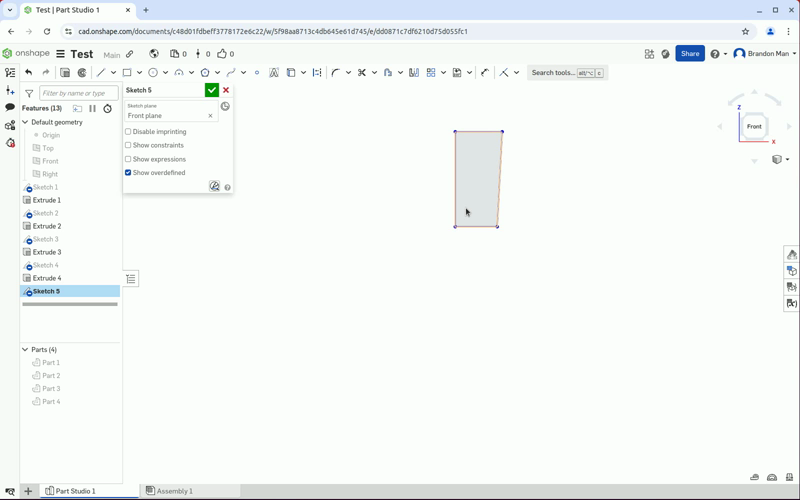
scroll(6)
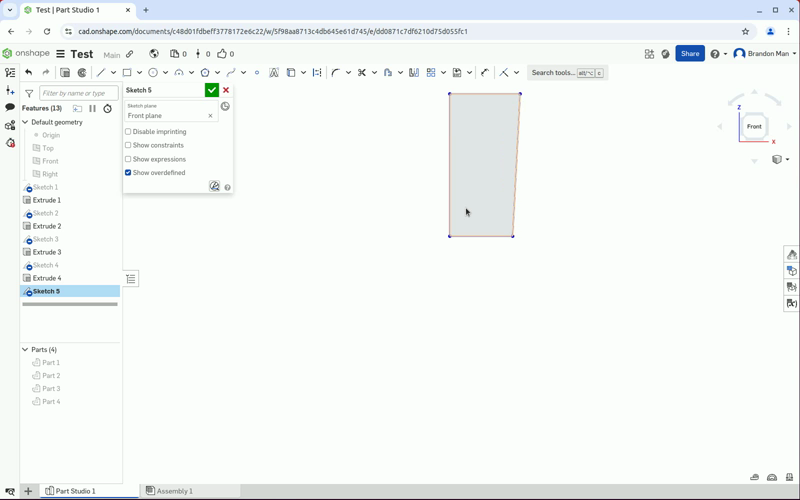
scroll(6)
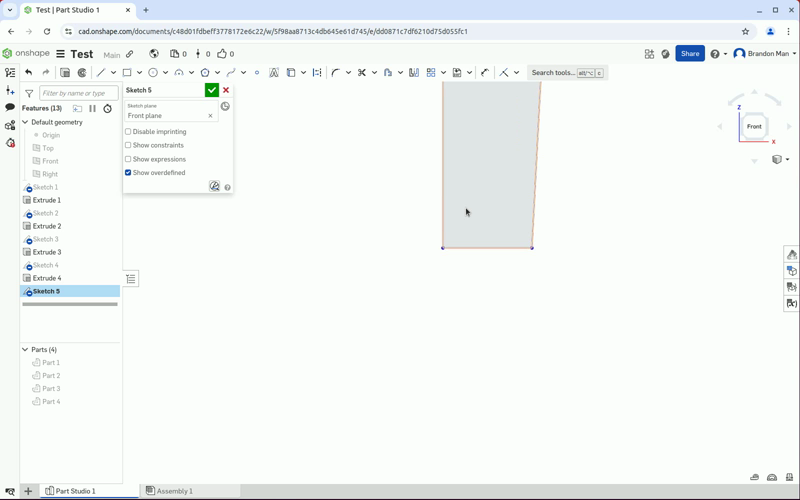
scroll(6)
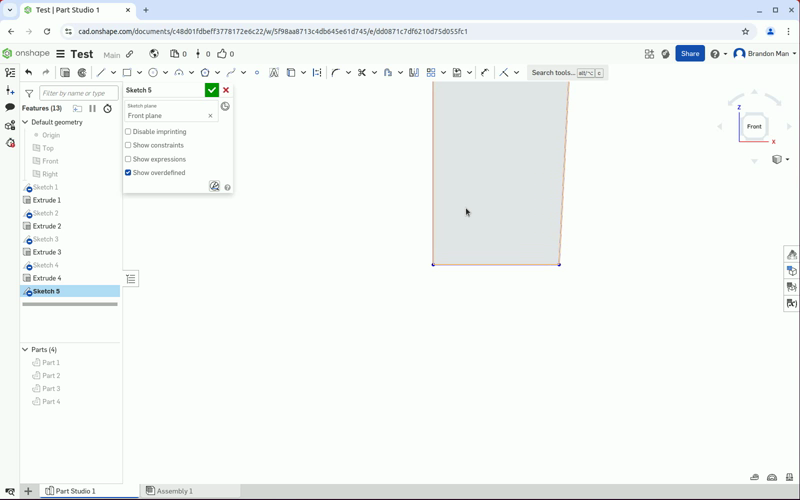
scroll(6)
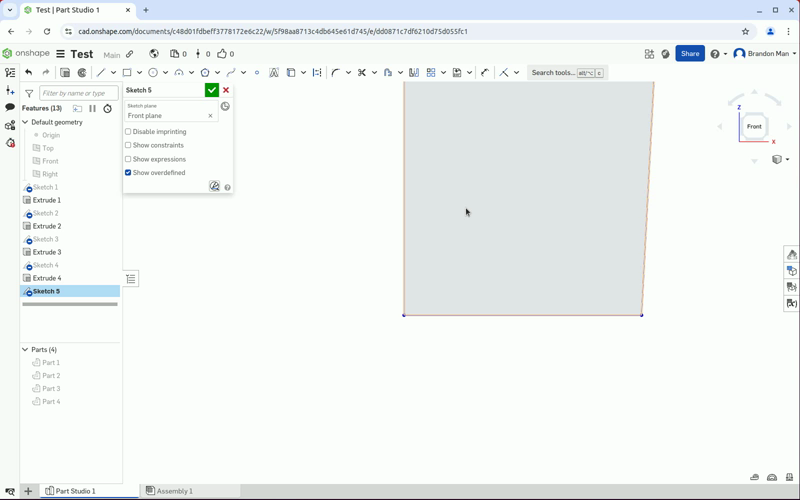
click(466, 207)
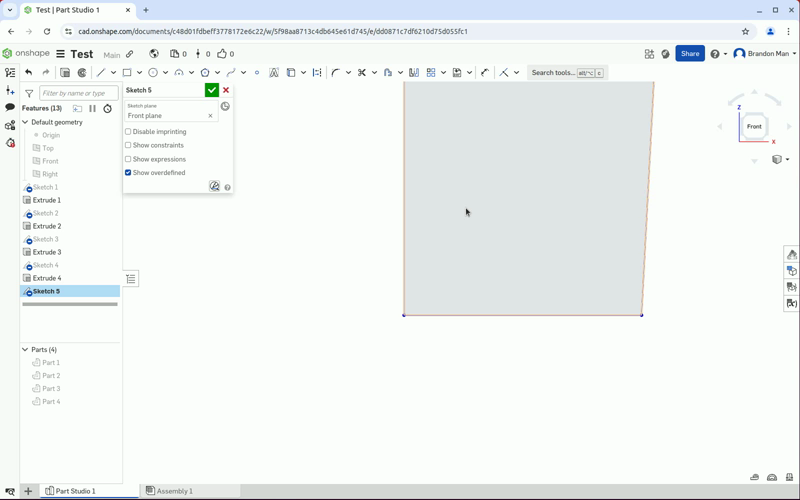
scroll(-6)
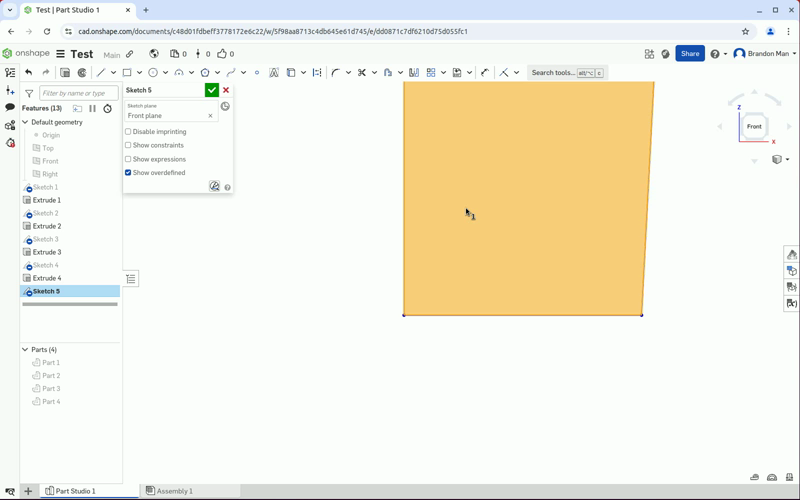
scroll(-6)
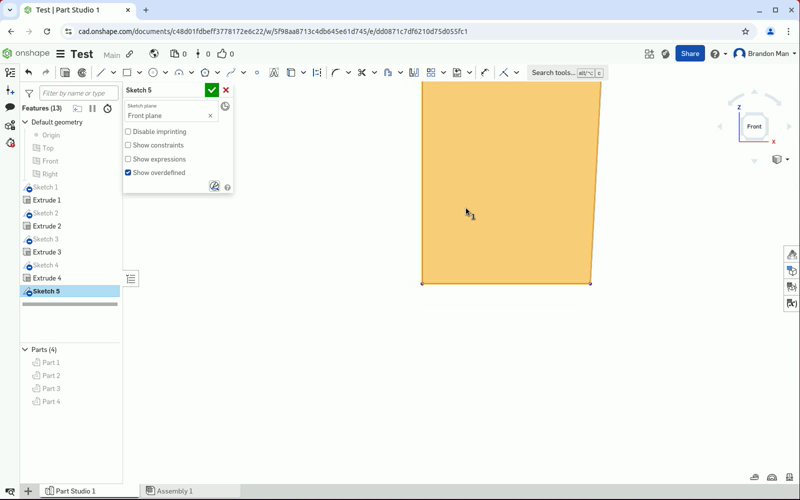
scroll(-6)
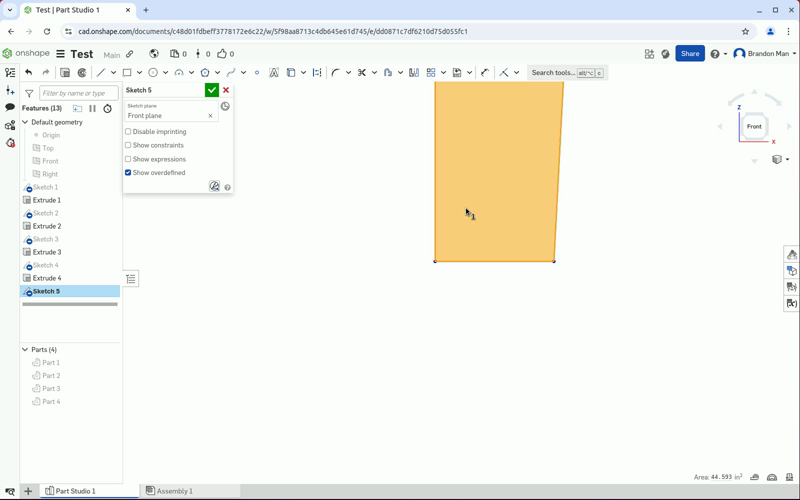
scroll(-6)
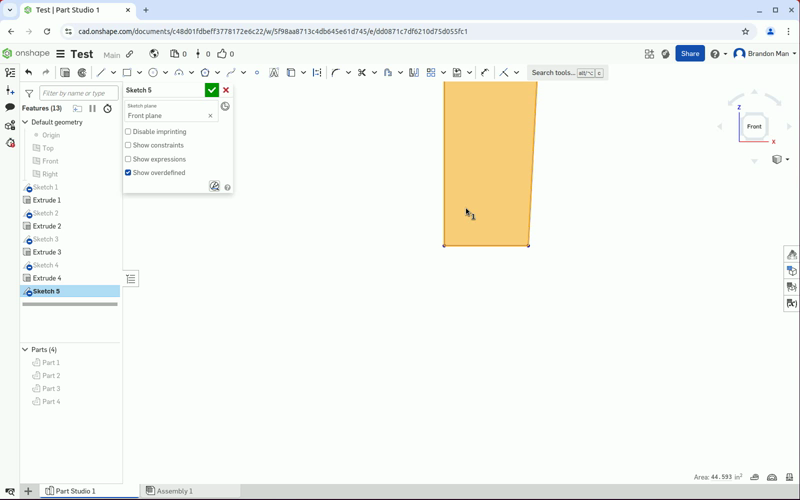
scroll(-6)
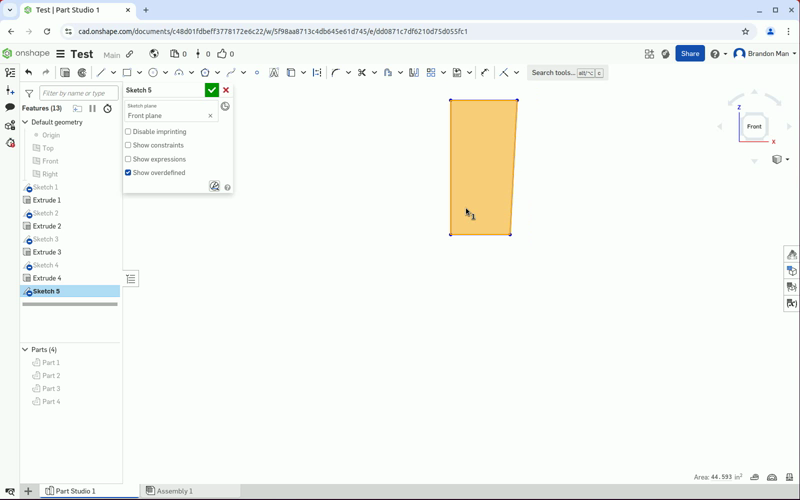
scroll(-6)
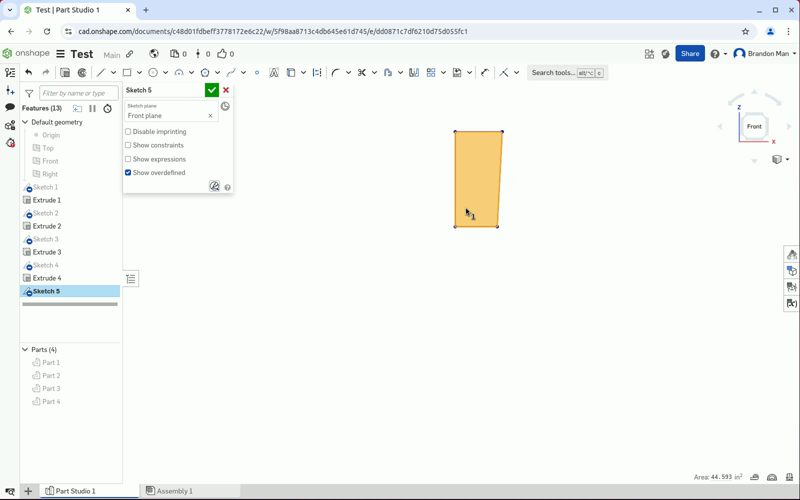
scroll(-6)
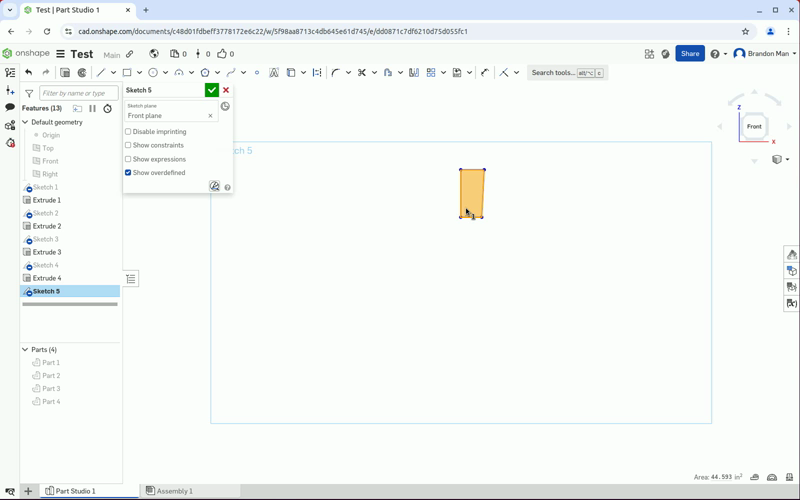
mouse_move(73, 352)
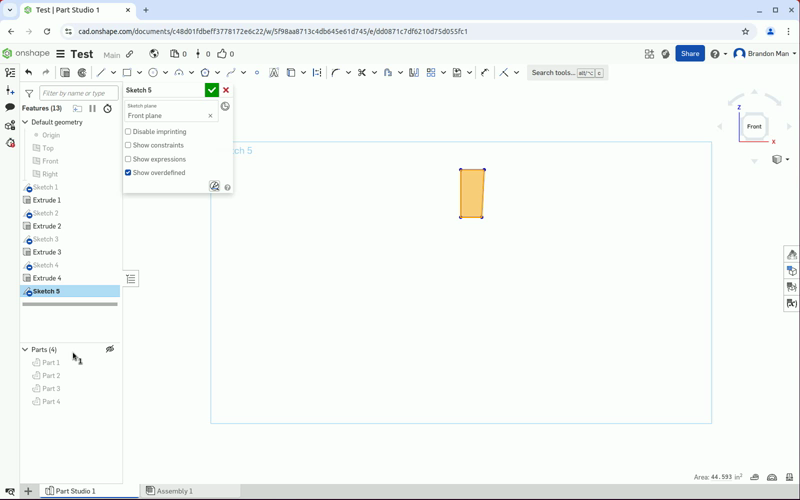
key(shift+y)
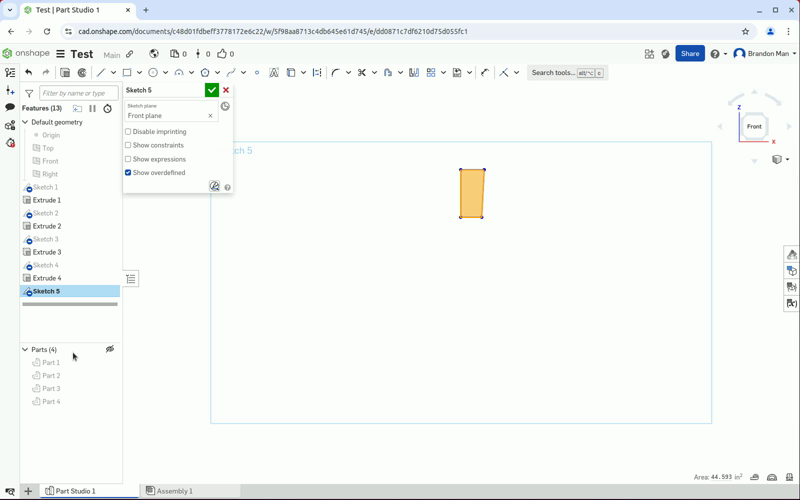
key(shift+e)
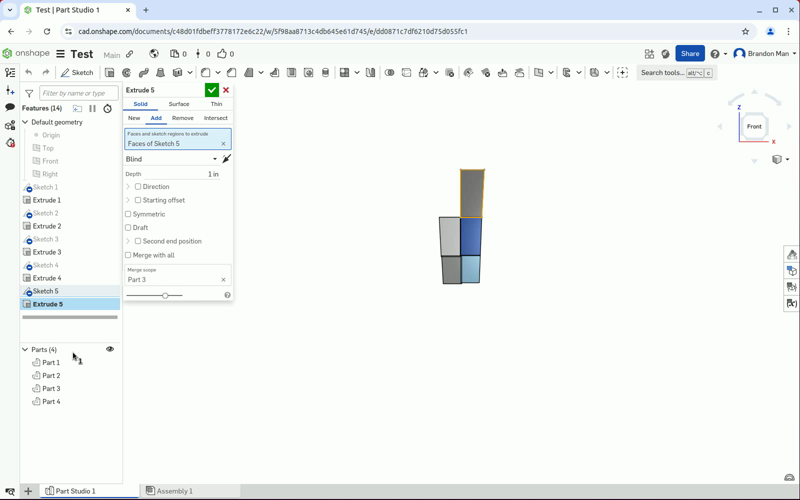
mouse_move(143, 106)
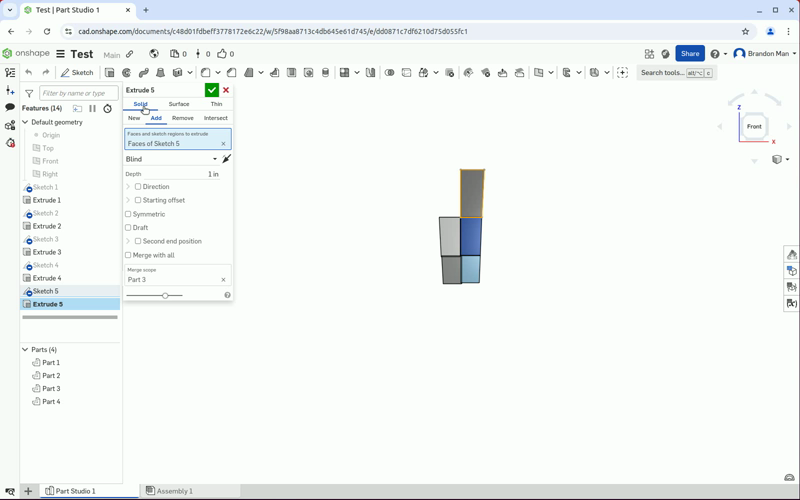
click(143, 106)
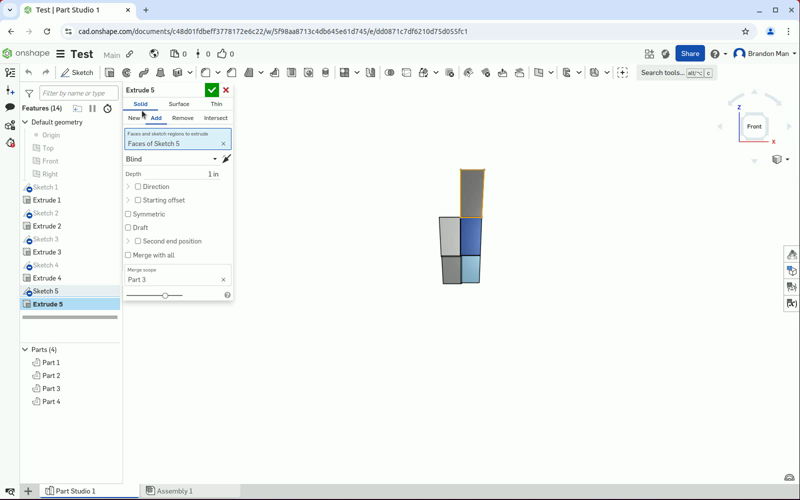
mouse_move(137, 120)
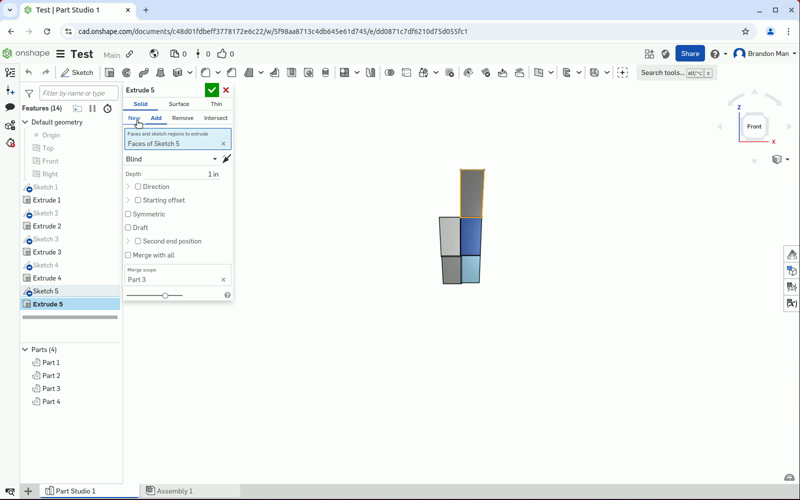
click(137, 120)
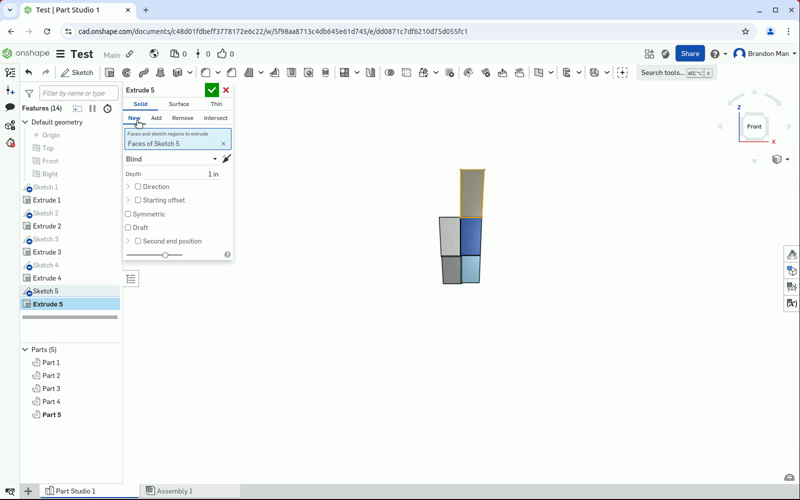
key(tab, 4)
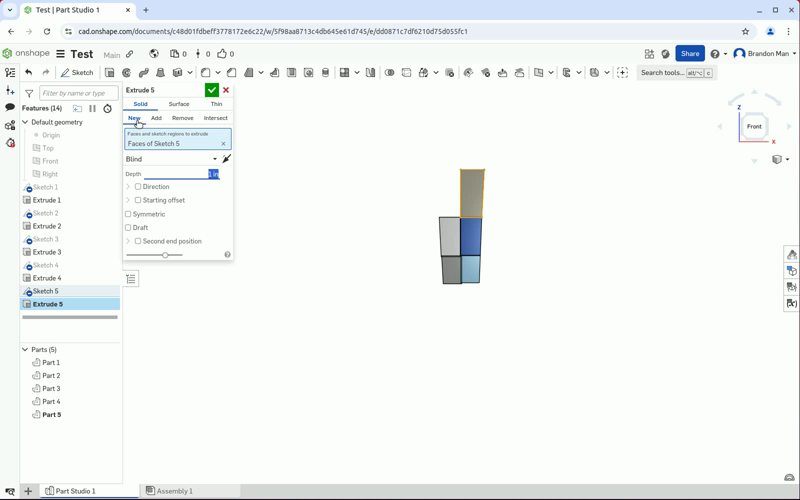
text(0.481)
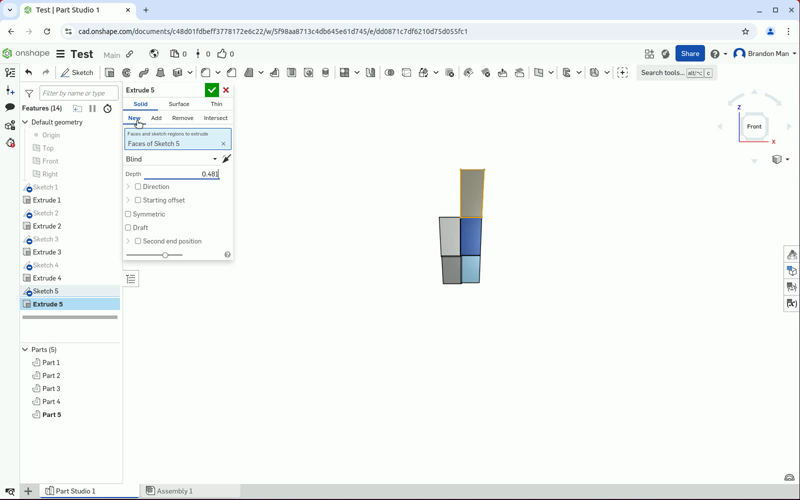
key(enter)
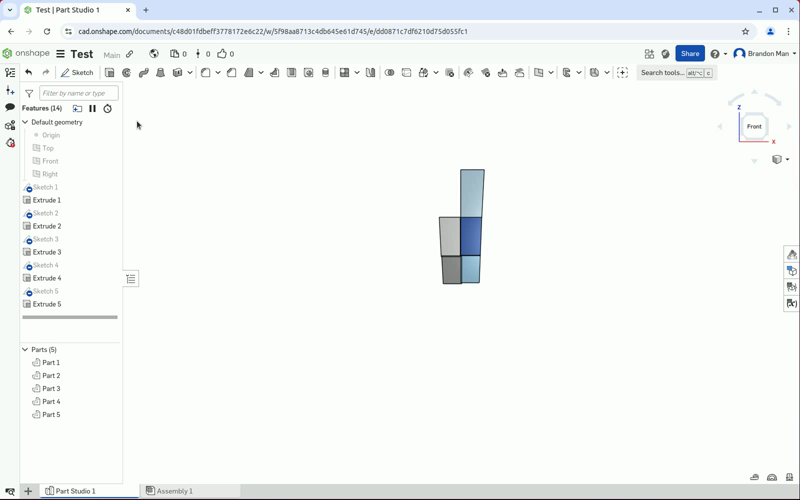
key(shift+h)
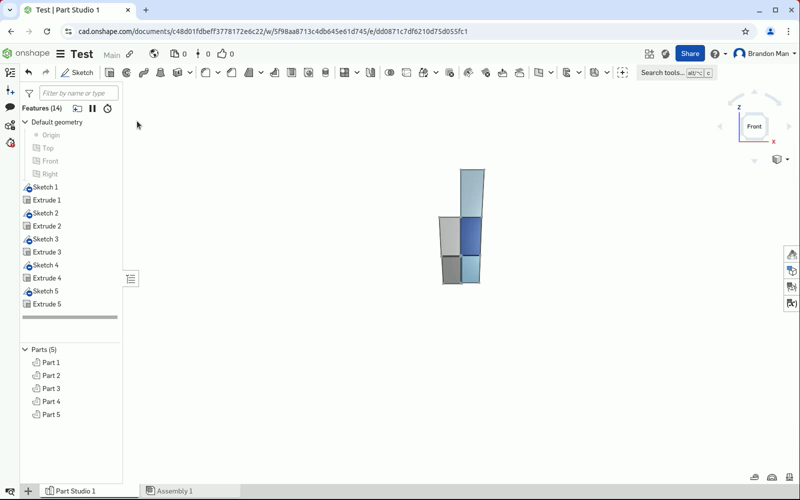
key(shift+h)
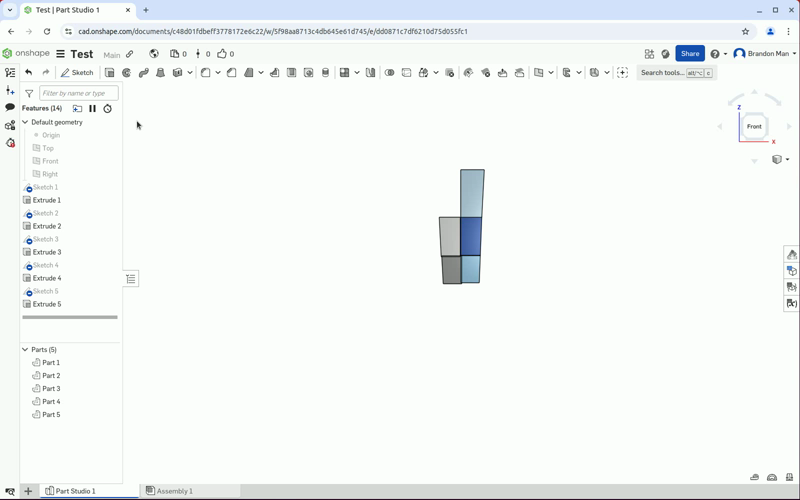
mouse_move(73, 189)
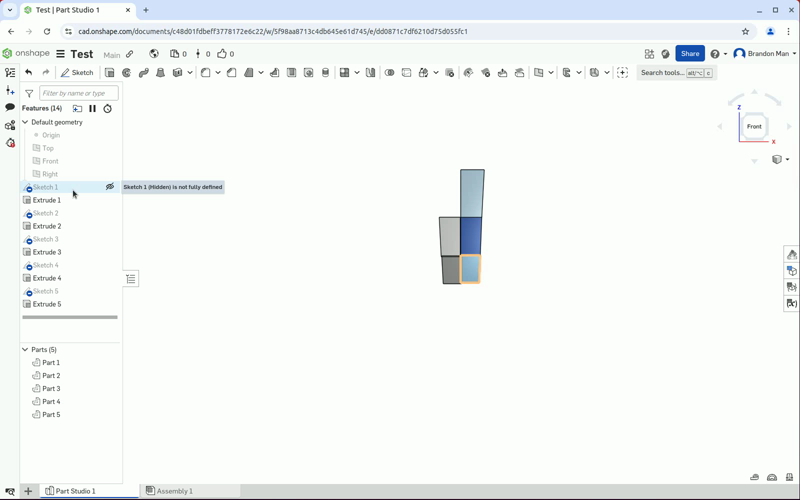
click(73, 189)
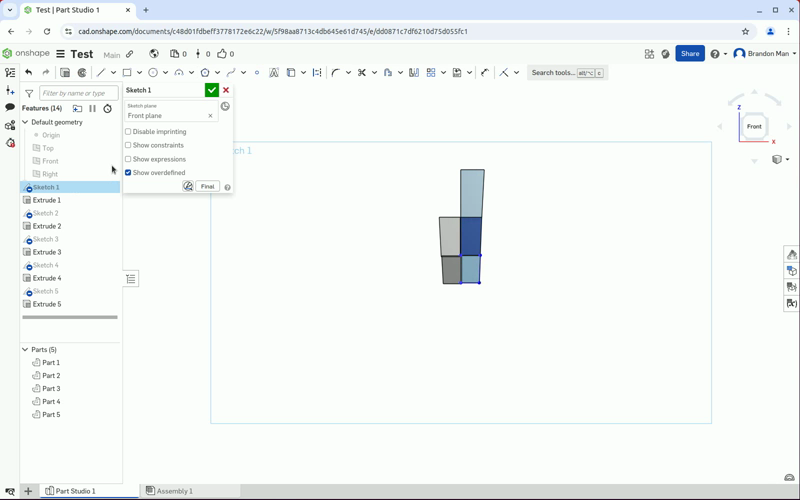
mouse_move(229, 92)
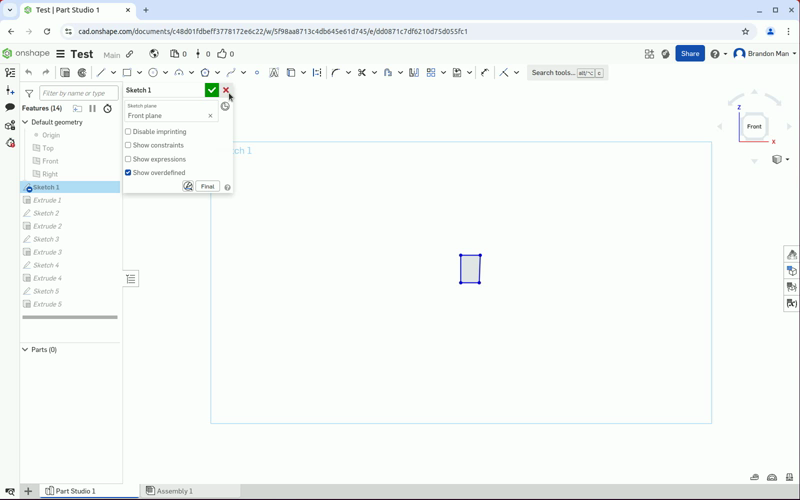
click(229, 92)
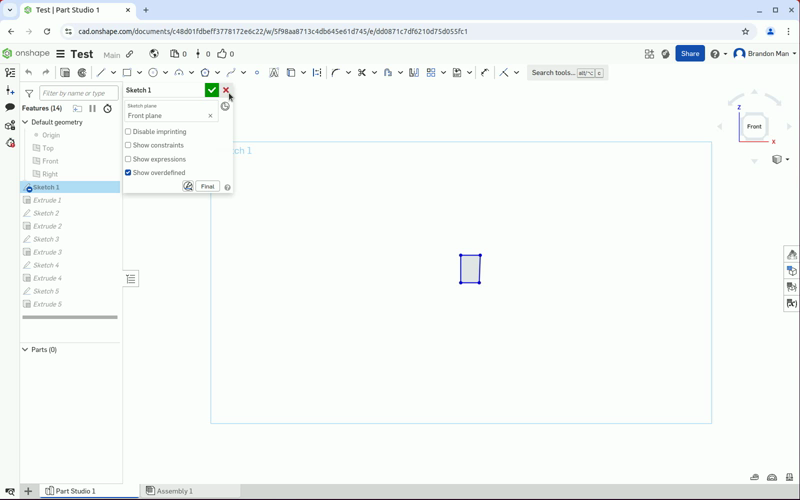
key(shift+s)
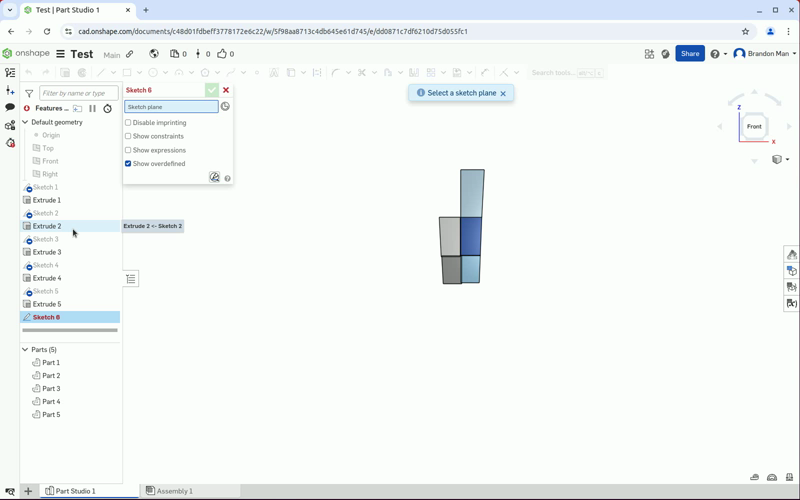
scroll(3)
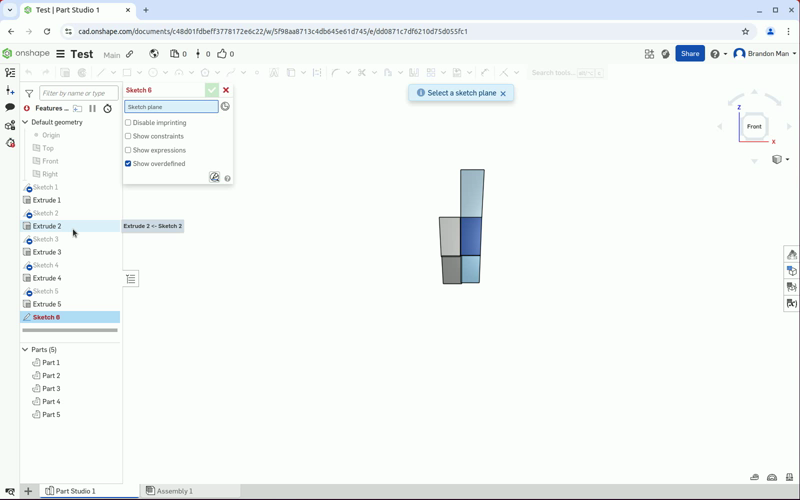
mouse_move(73, 163)
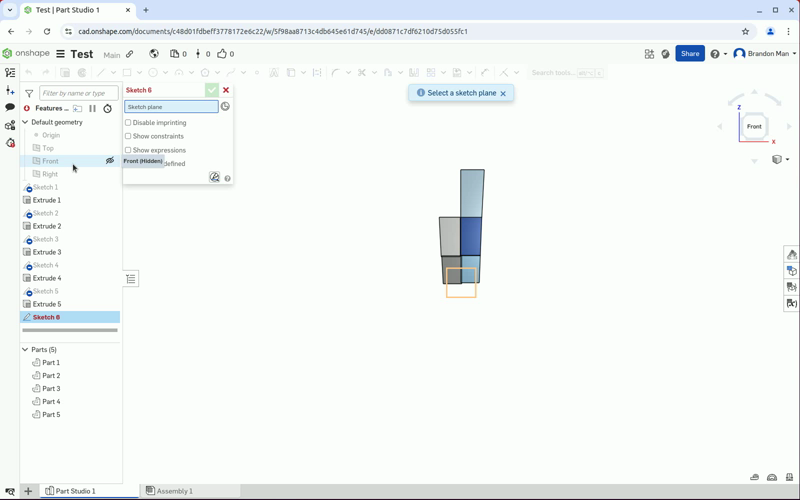
click(73, 163)
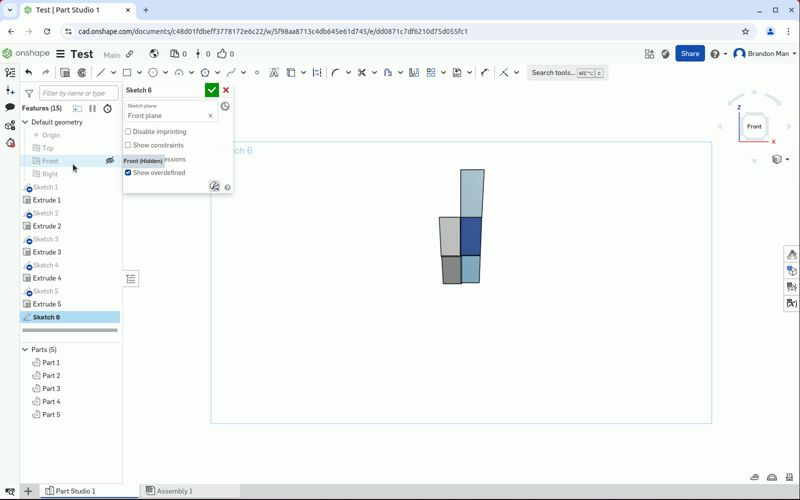
mouse_move(73, 352)
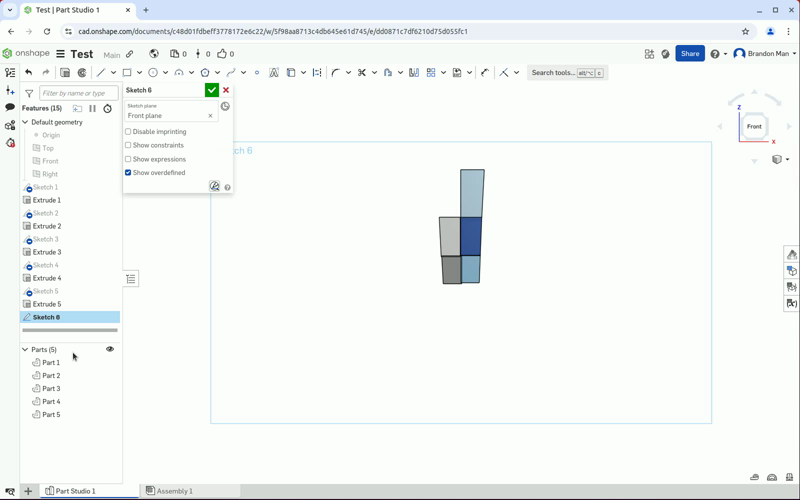
key(y)
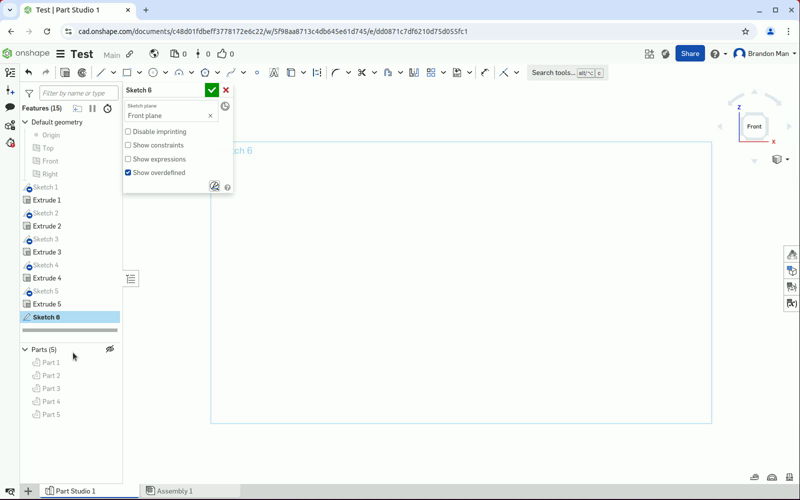
key(l)
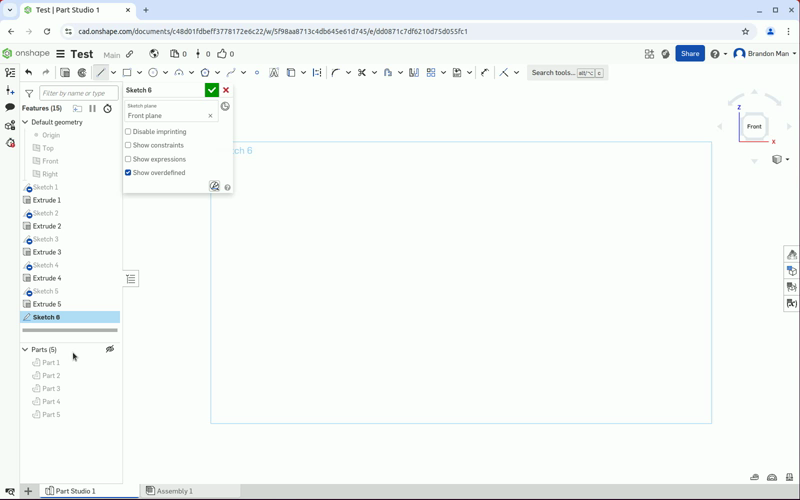
key_down(shift)
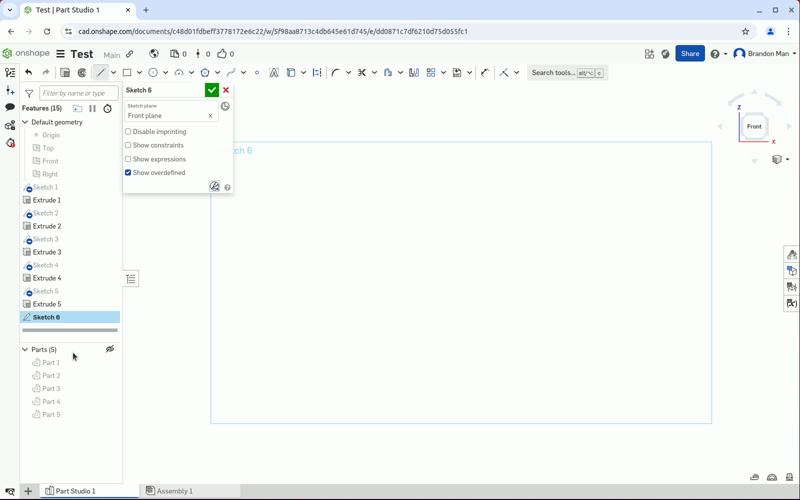
mouse_move(437, 170)
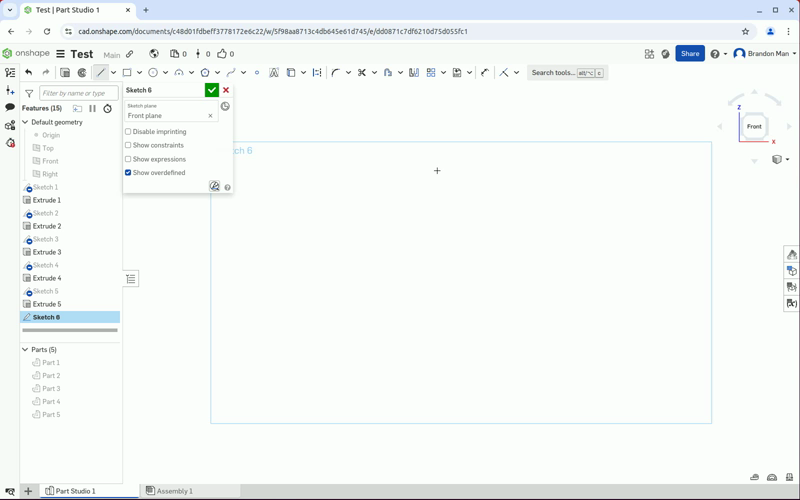
click(437, 170)
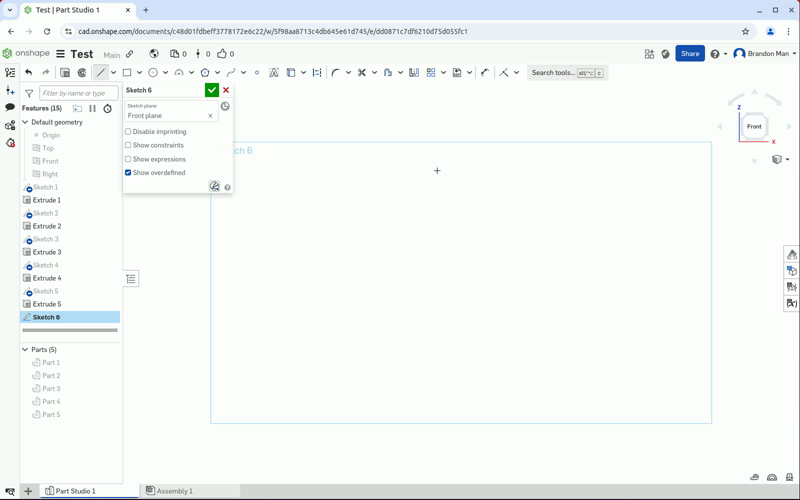
key_up(shift)
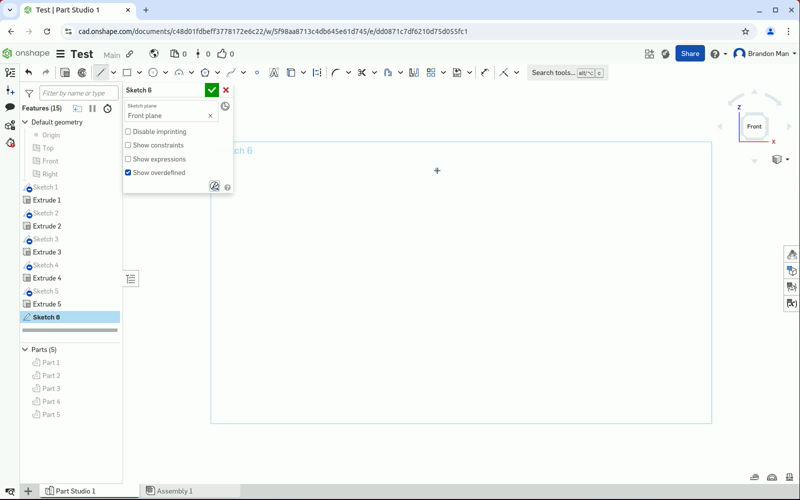
key_down(shift)
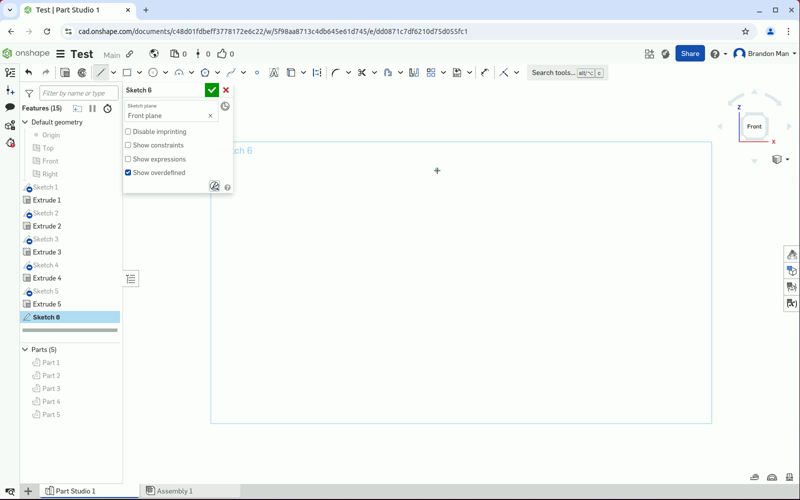
mouse_move(467, 170)
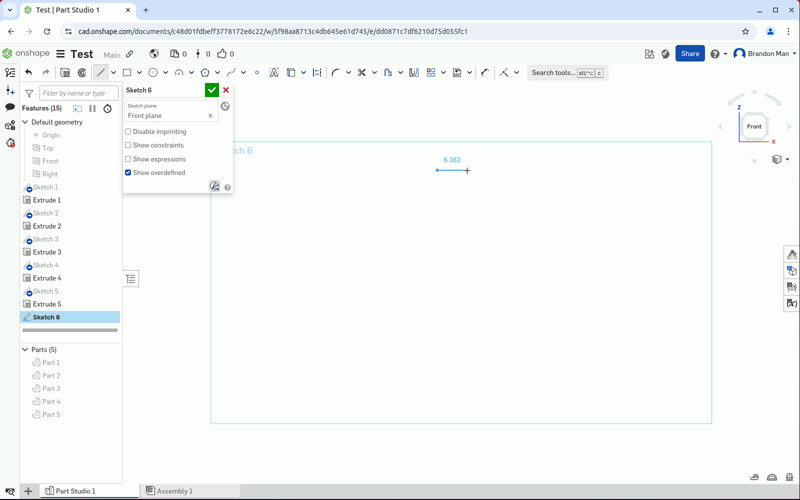
mouse_move(439, 217)
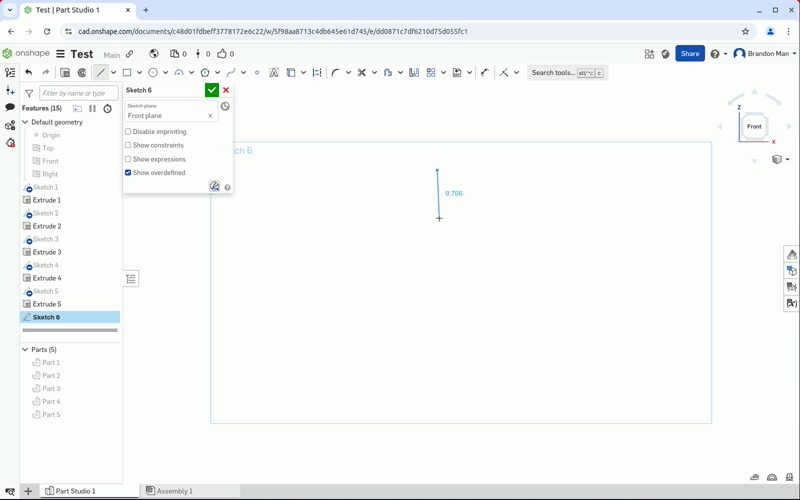
click(439, 217)
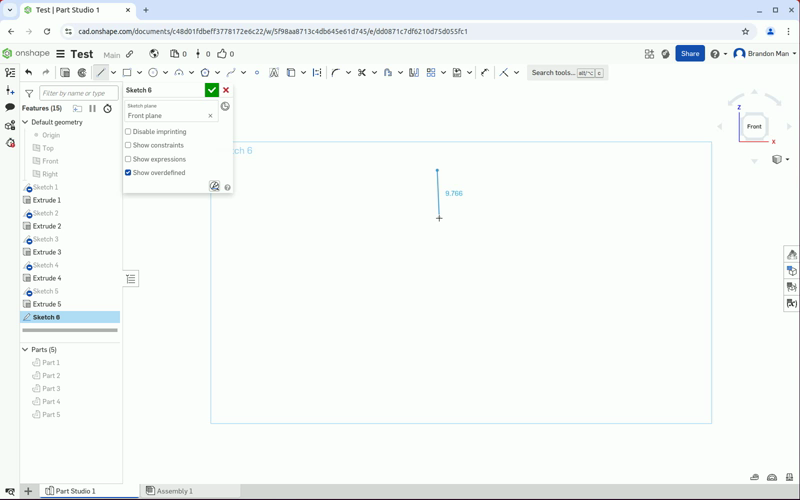
key_up(shift)
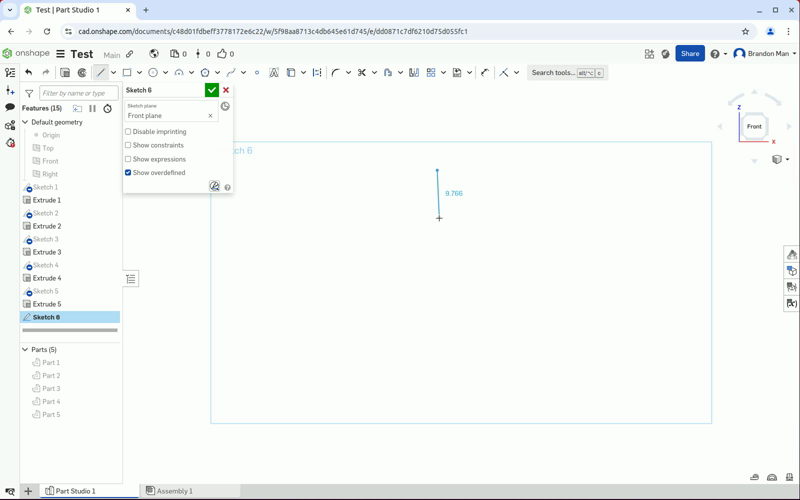
key_down(shift)
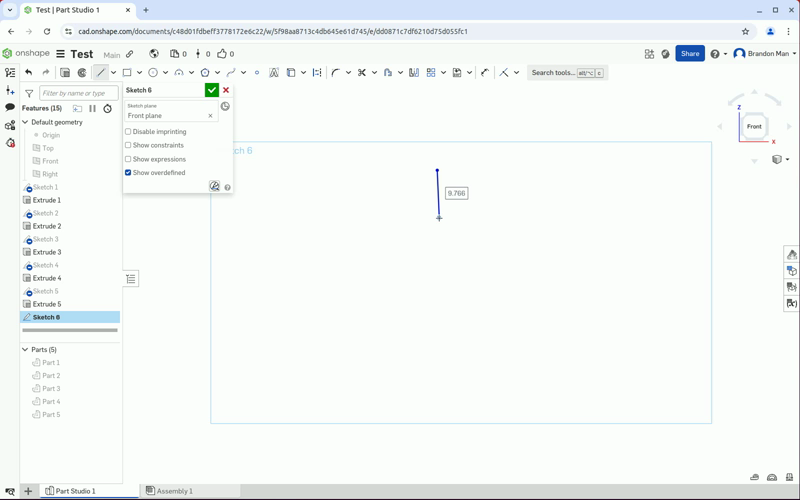
mouse_move(469, 217)
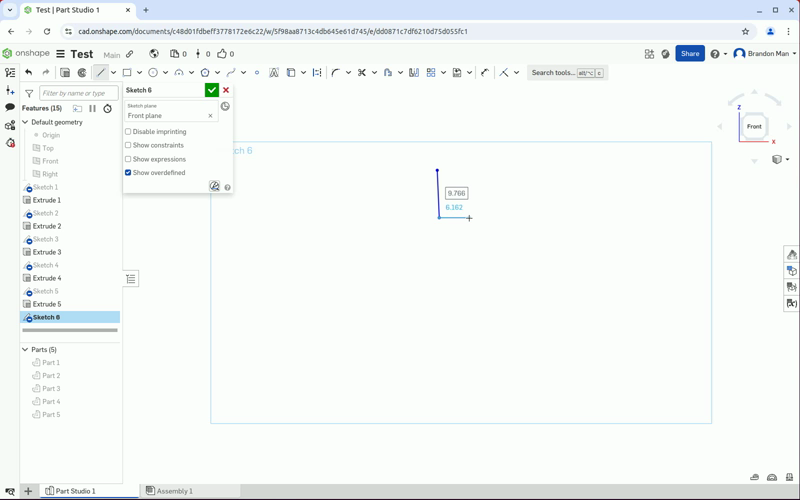
mouse_move(460, 217)
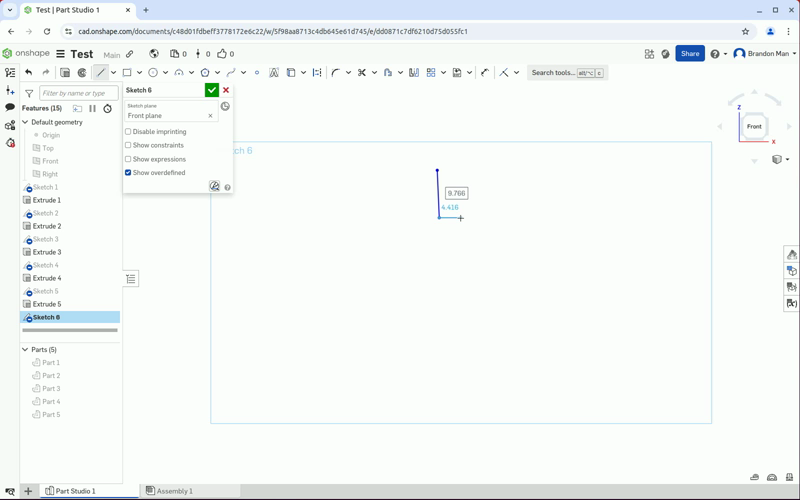
click(460, 217)
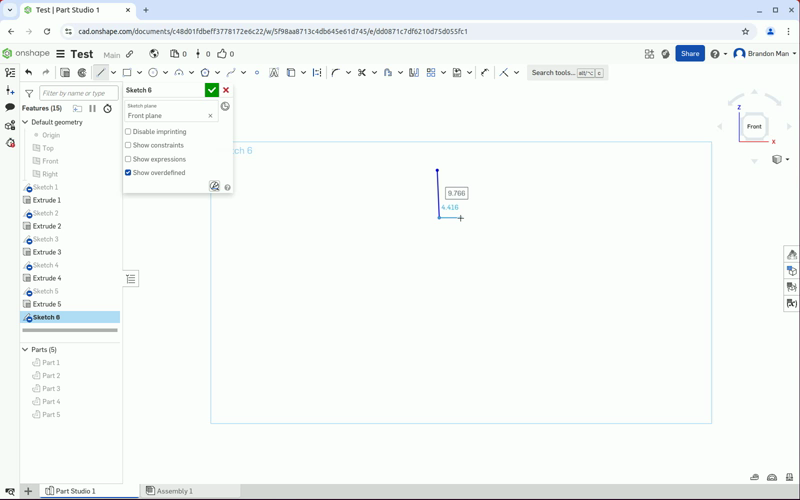
key_up(shift)
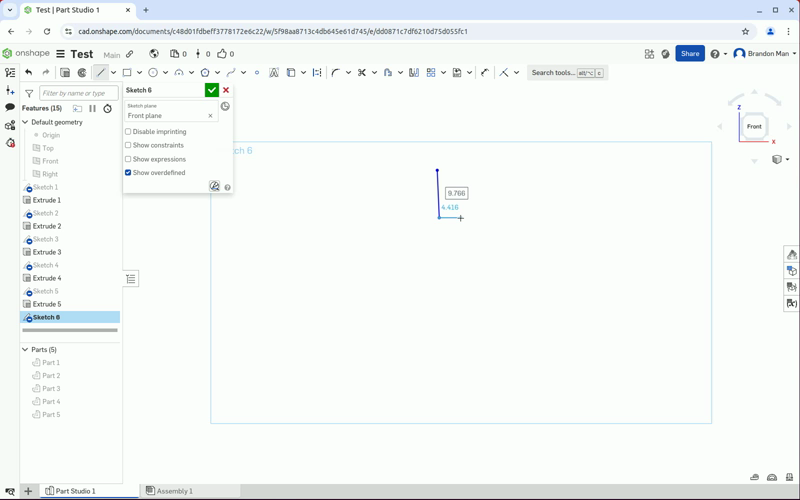
key_down(shift)
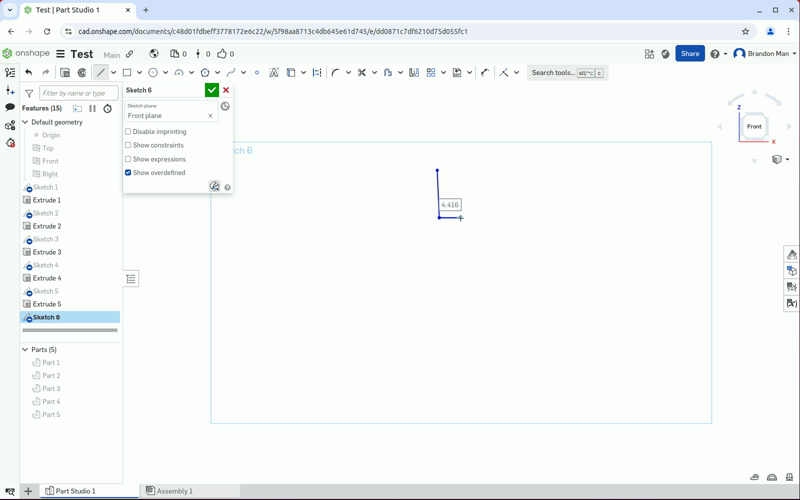
mouse_move(490, 217)
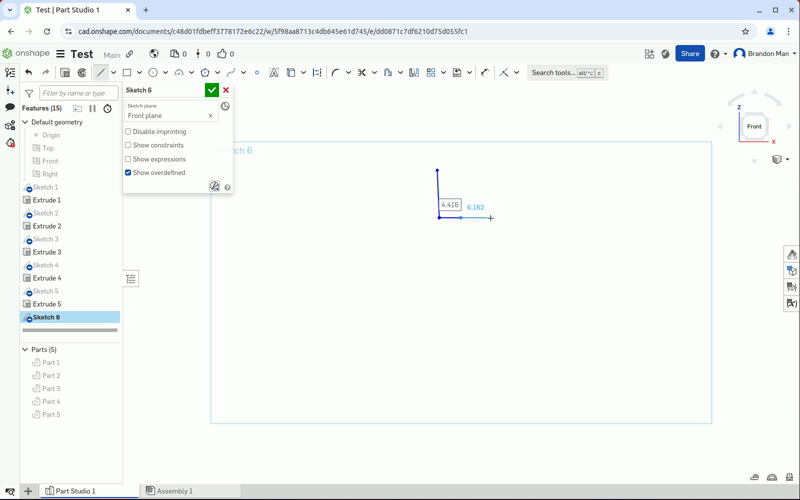
mouse_move(460, 170)
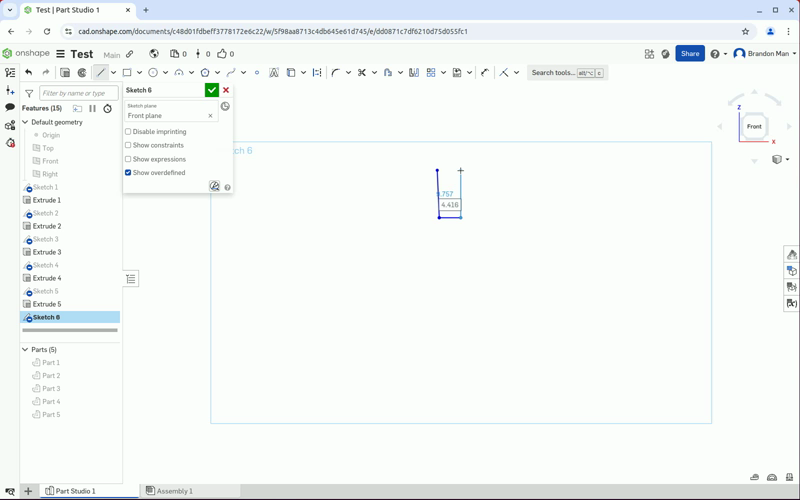
click(460, 170)
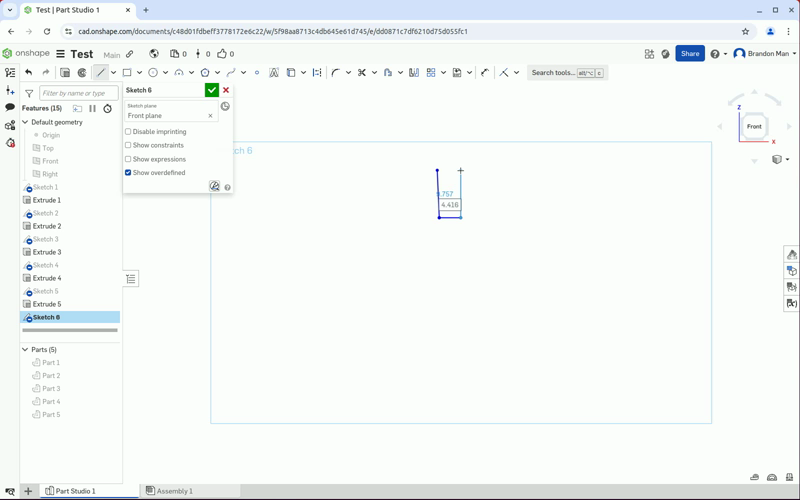
key_up(shift)
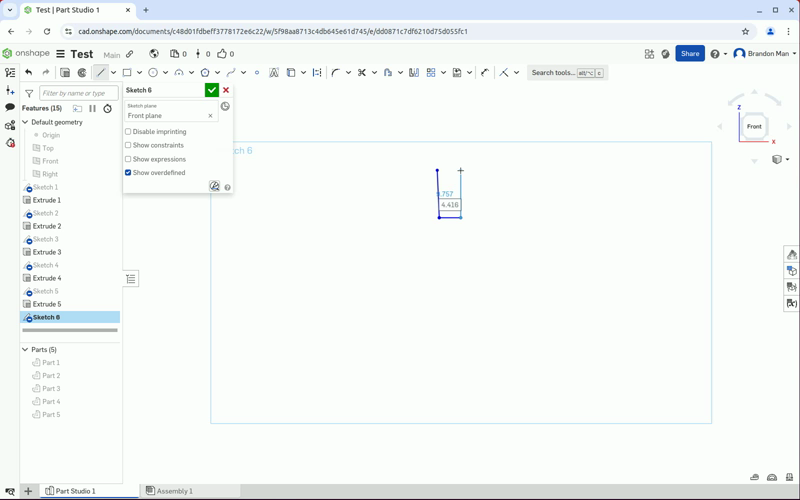
mouse_move(490, 170)
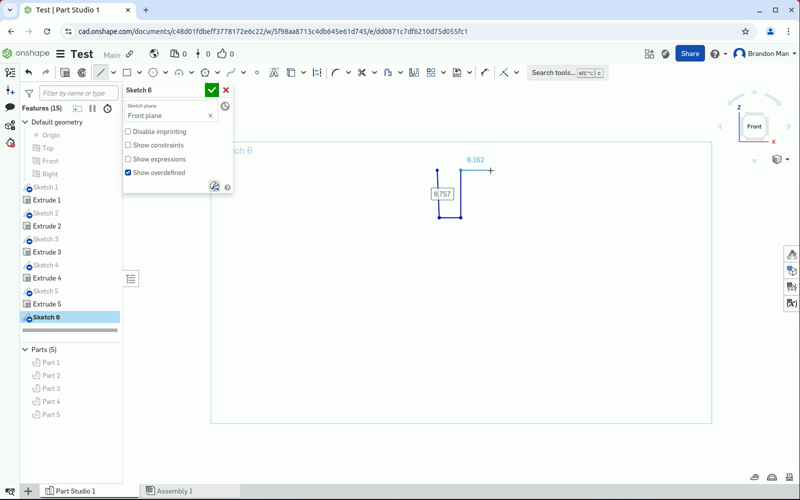
key_down(shift)
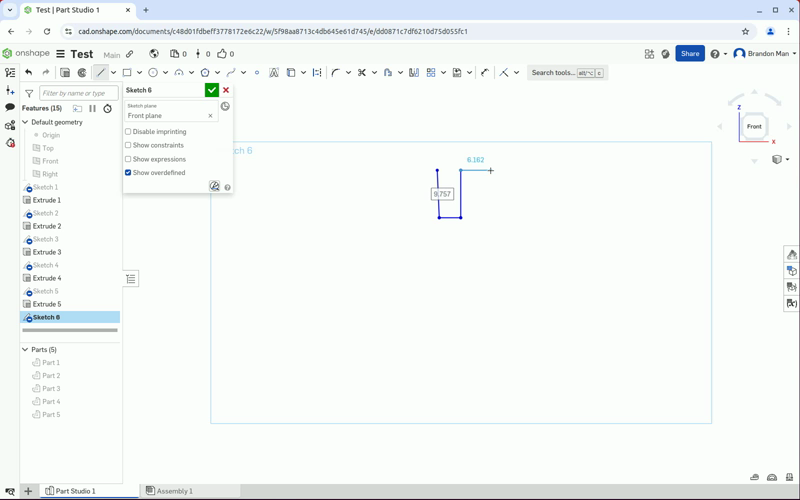
mouse_move(437, 170)
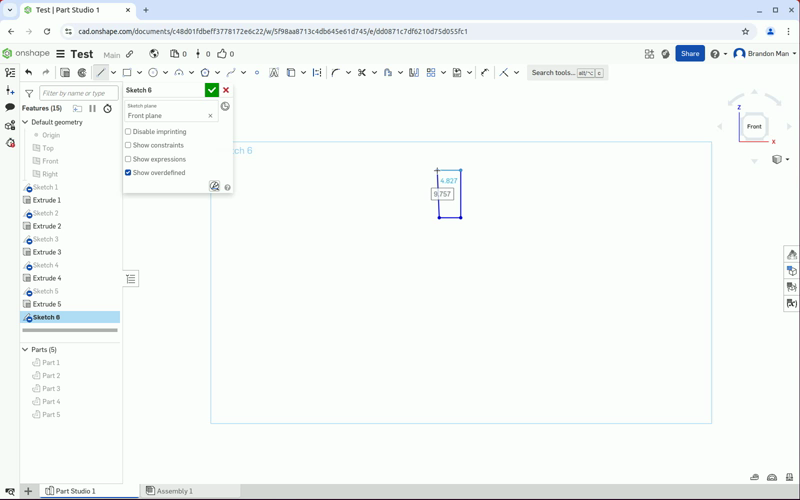
key_up(shift)
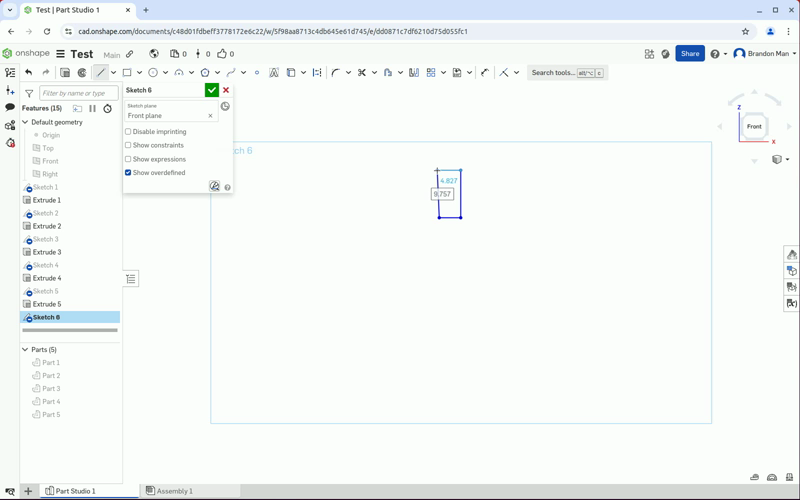
click(437, 170)
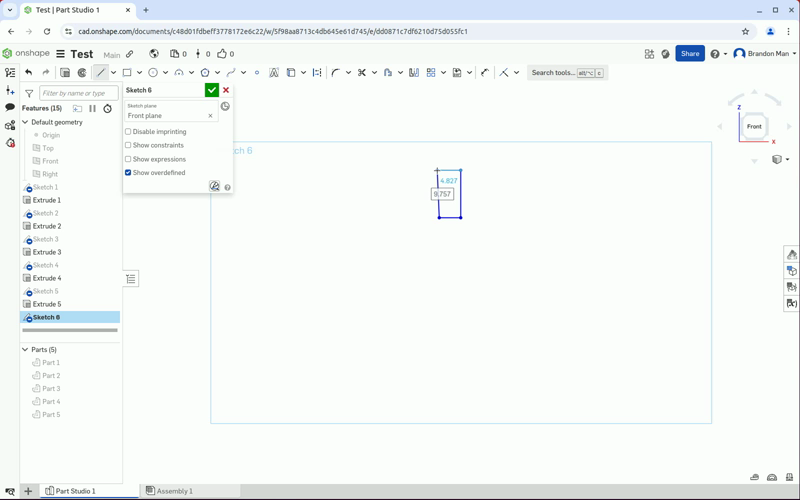
key(esc)
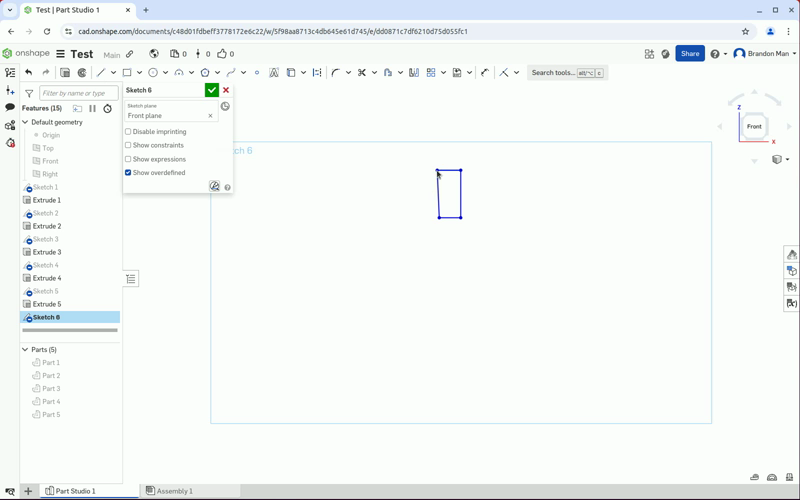
mouse_move(439, 202)
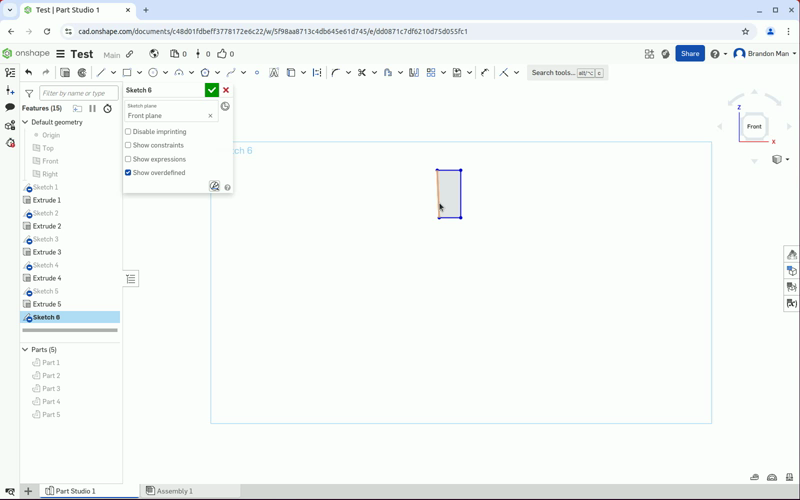
scroll(6)
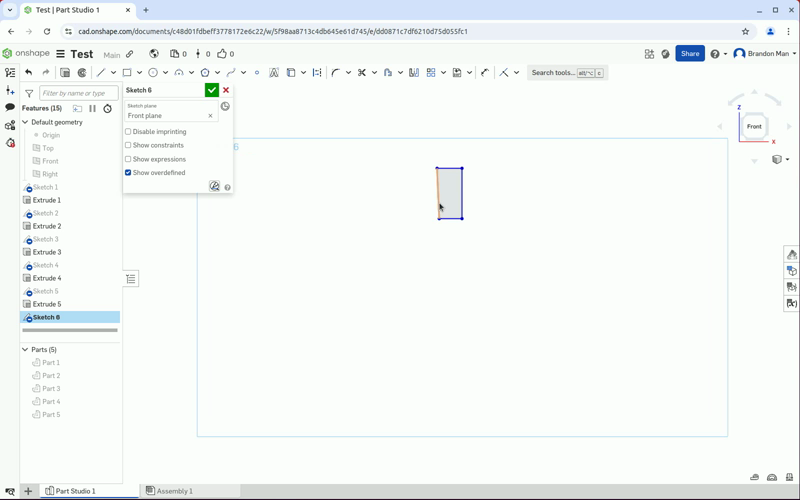
scroll(6)
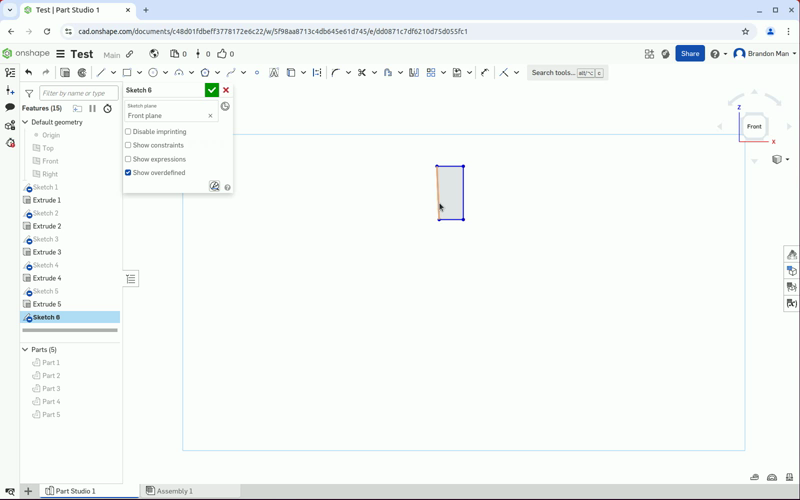
scroll(6)
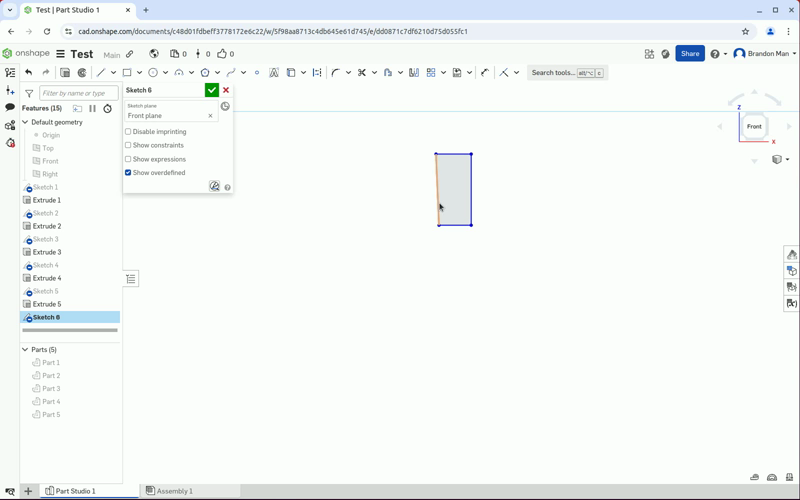
scroll(6)
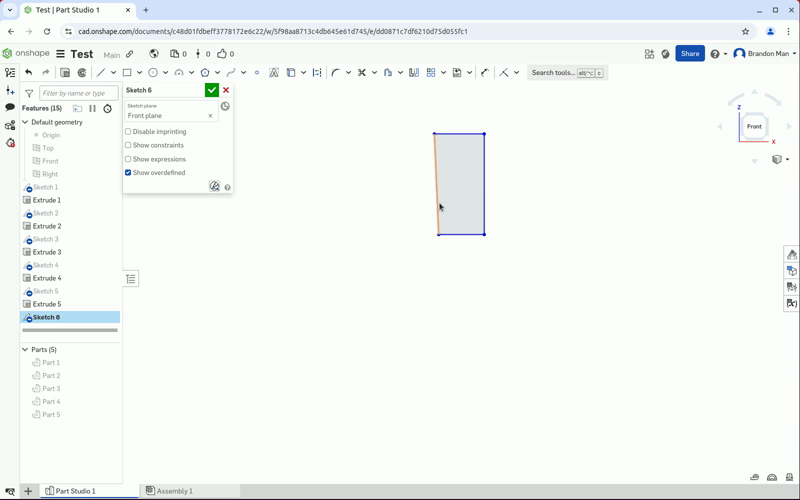
scroll(6)
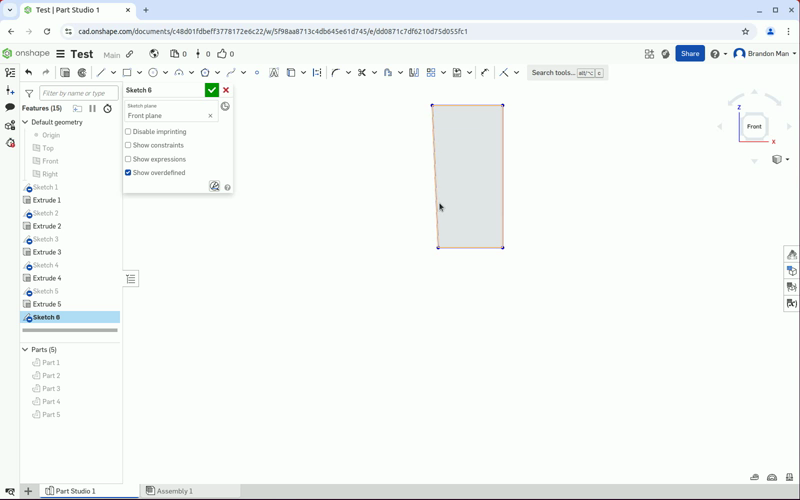
scroll(6)
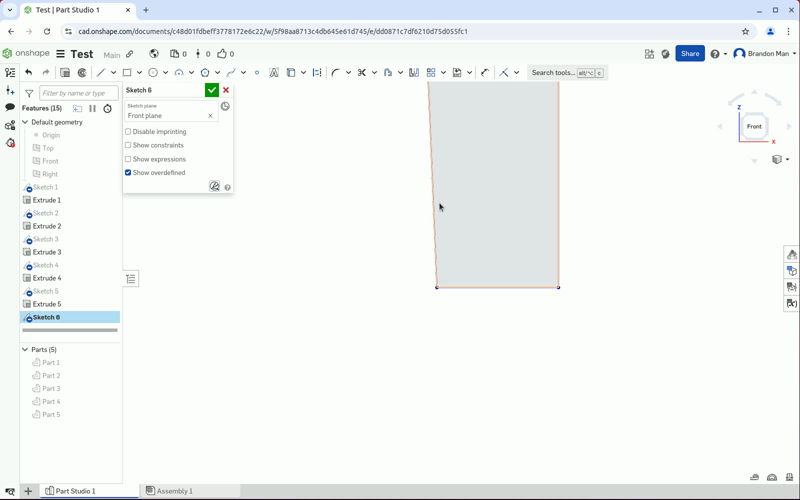
scroll(6)
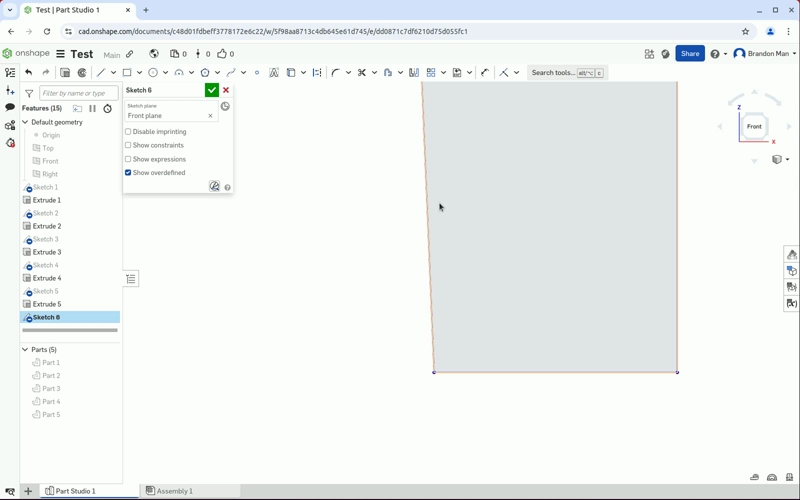
click(439, 202)
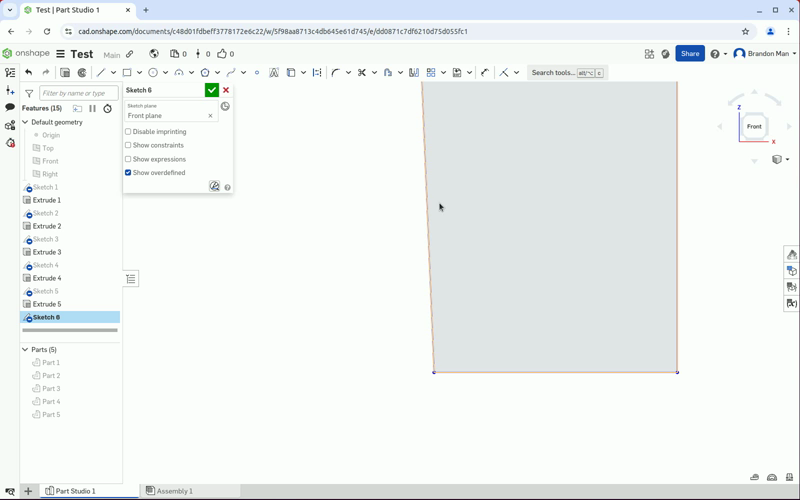
scroll(-6)
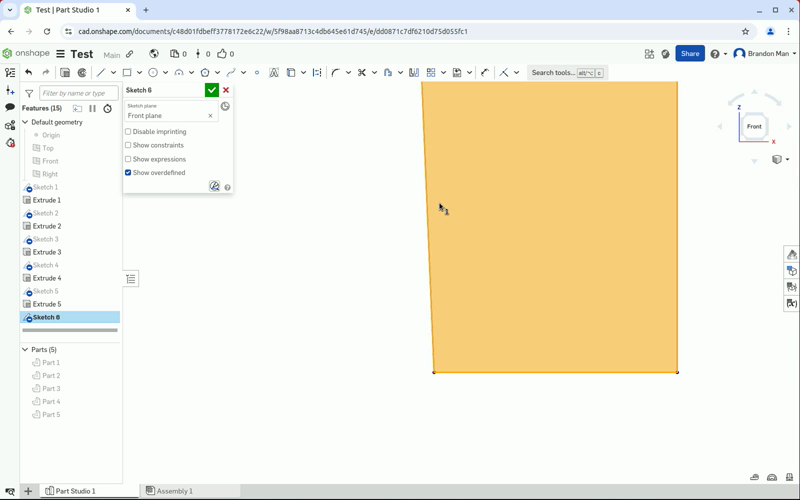
scroll(-6)
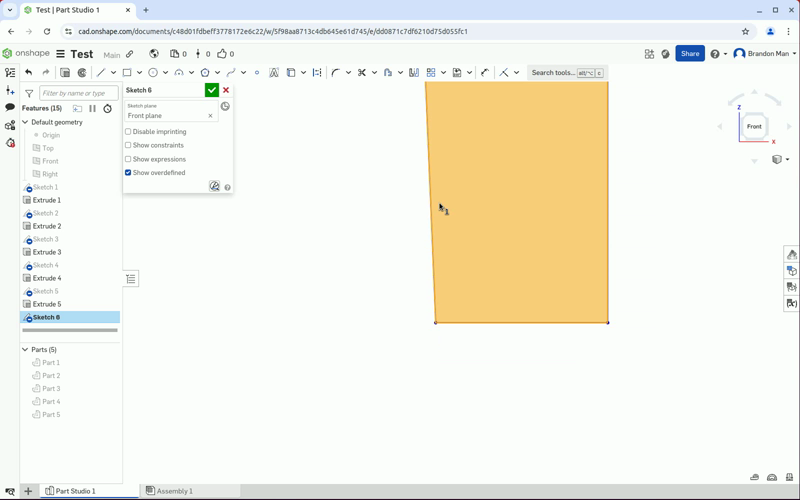
scroll(-6)
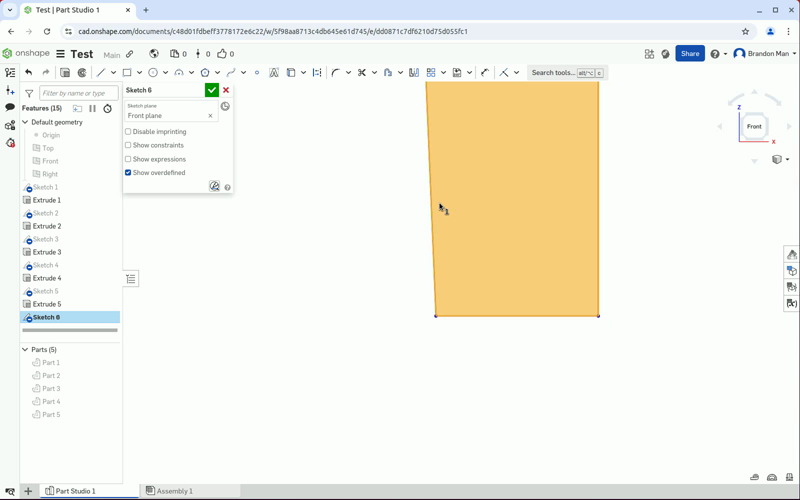
scroll(-6)
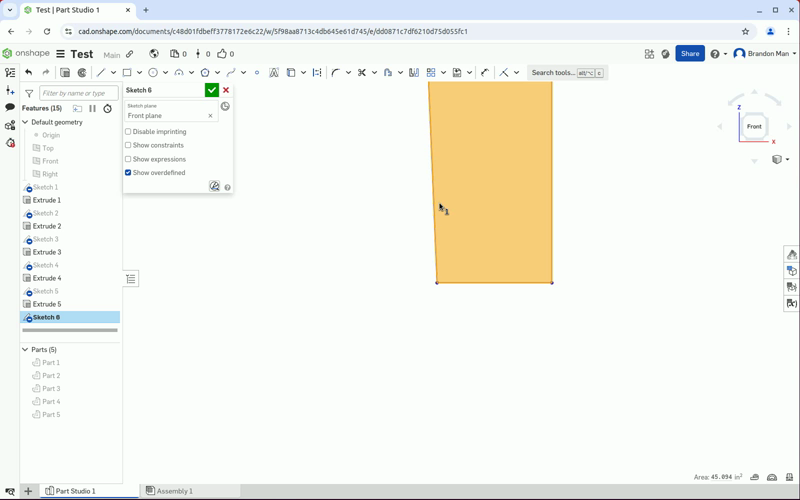
scroll(-6)
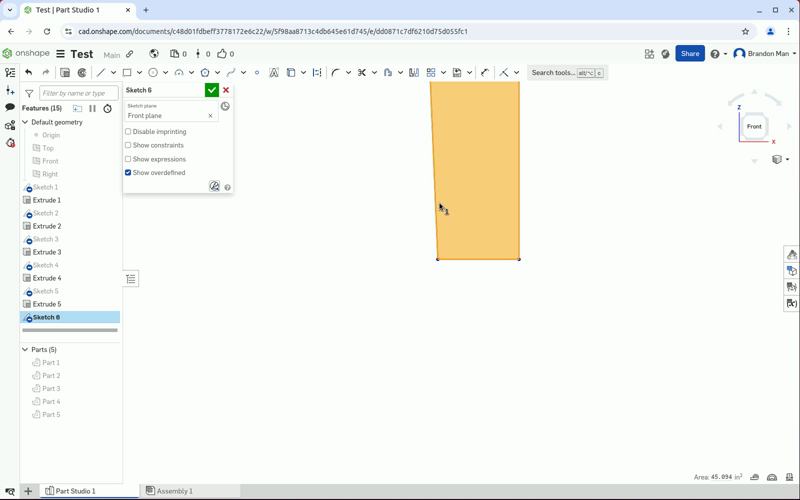
scroll(-6)
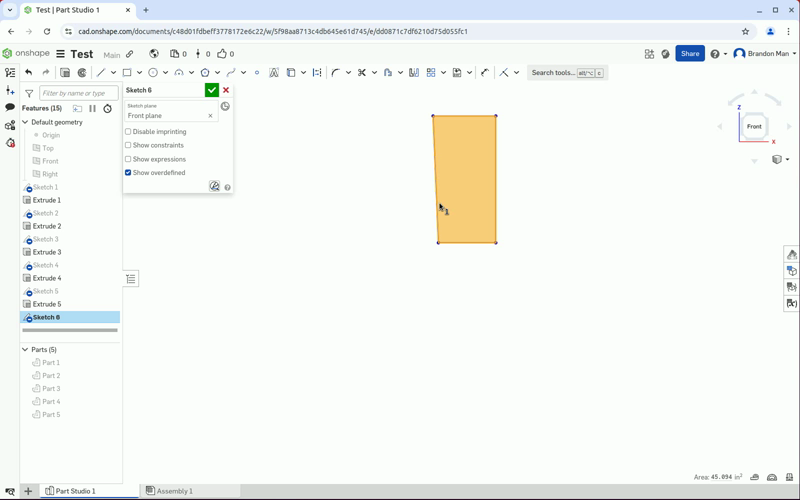
scroll(-6)
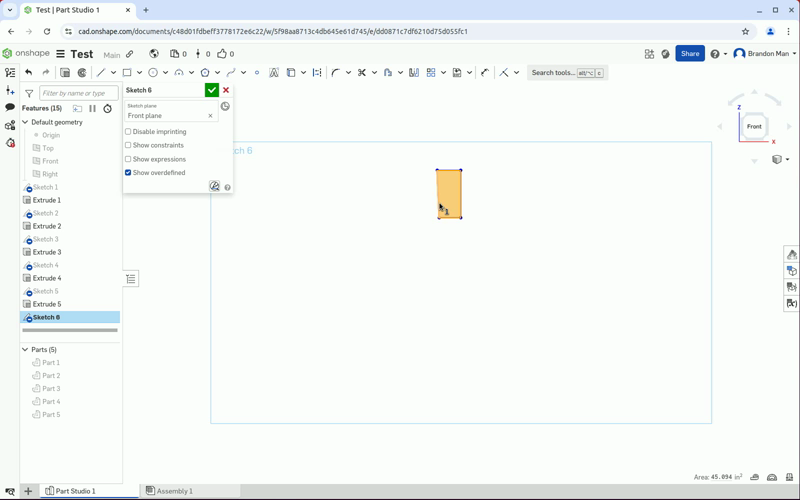
mouse_move(73, 352)
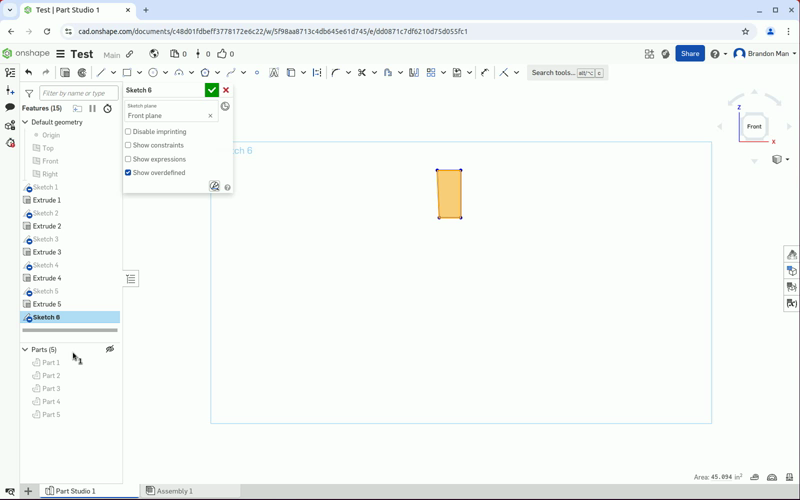
key(shift+y)
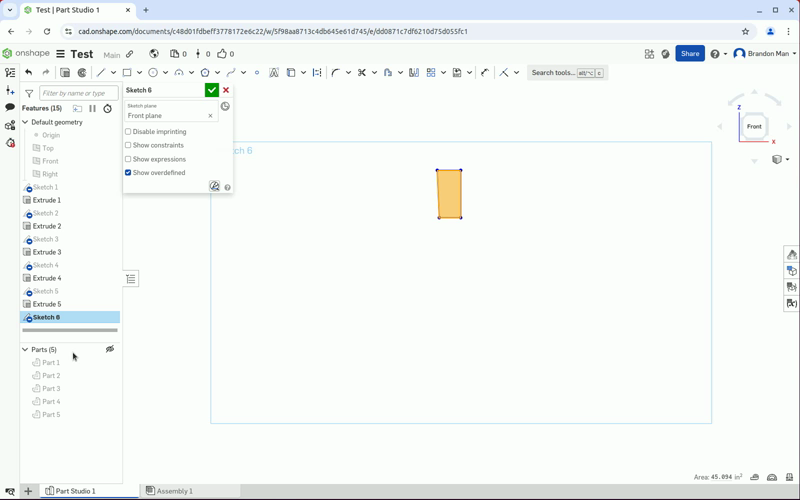
key(shift+e)
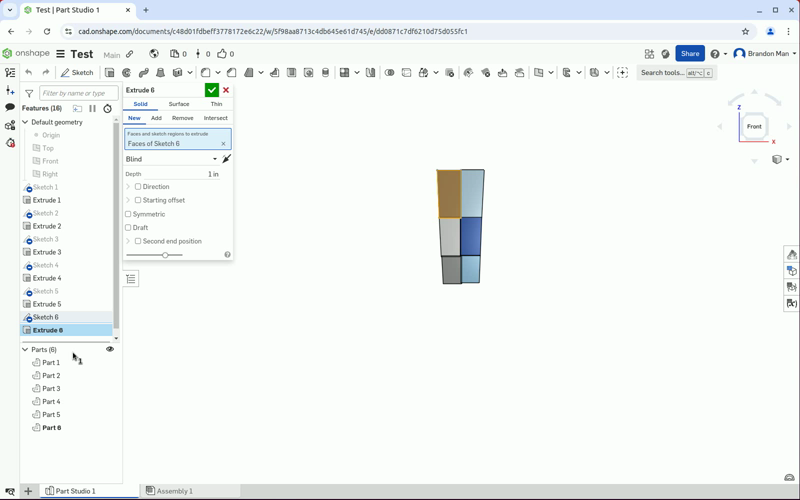
mouse_move(143, 106)
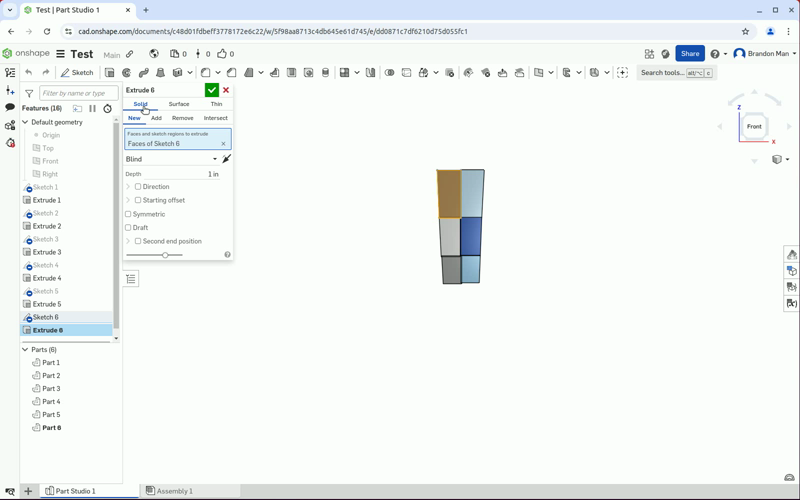
click(143, 106)
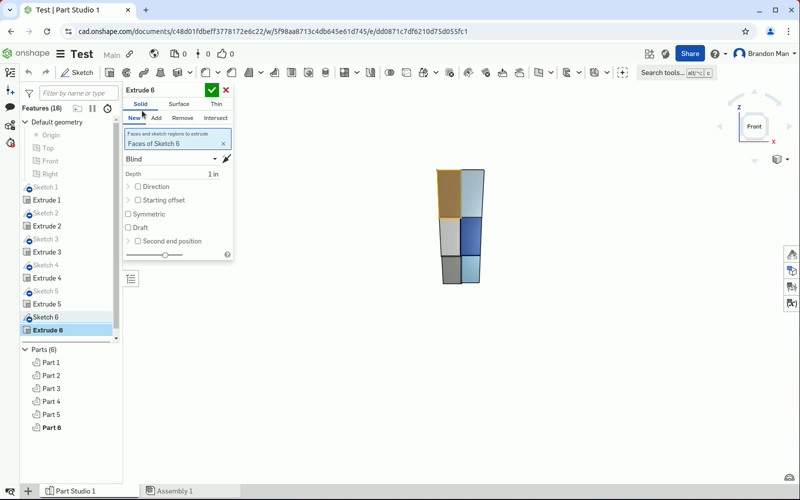
mouse_move(137, 120)
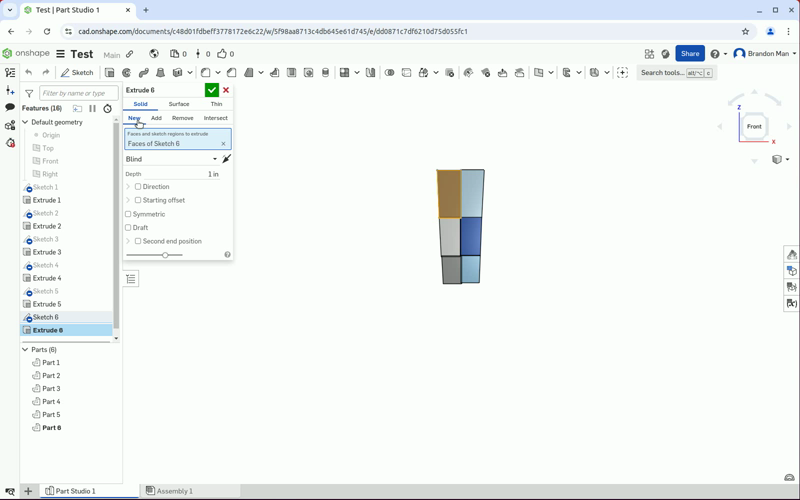
click(137, 120)
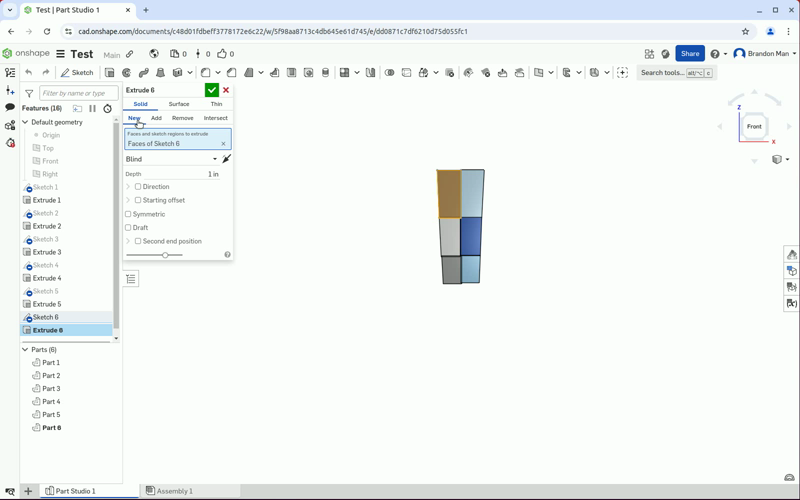
key(tab, 4)
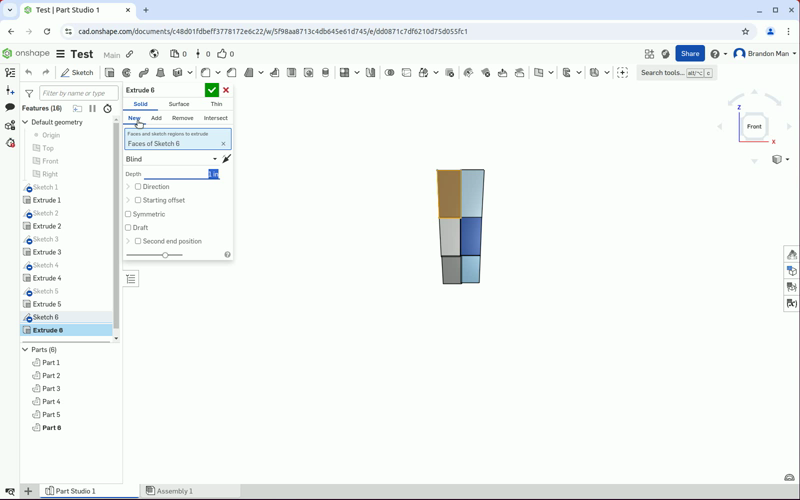
text(0.481)
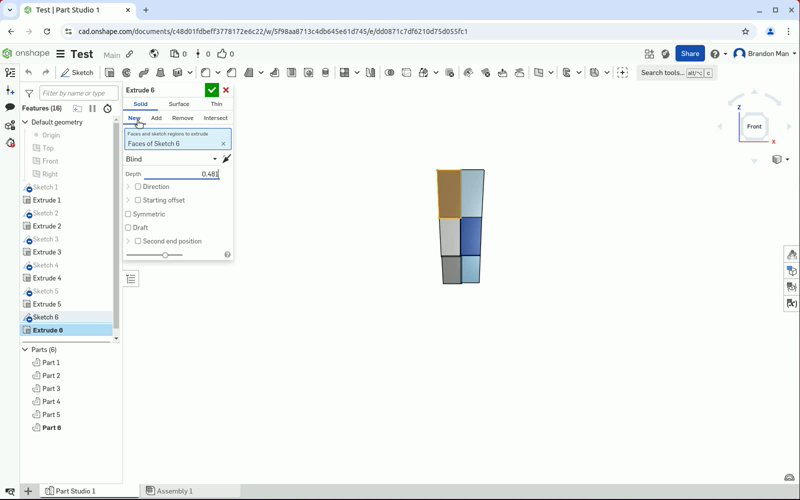
key(enter)
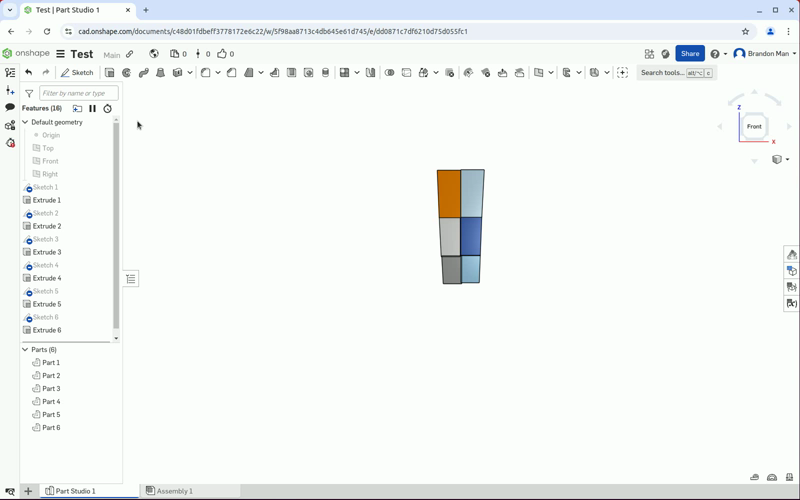
key(shift+h)
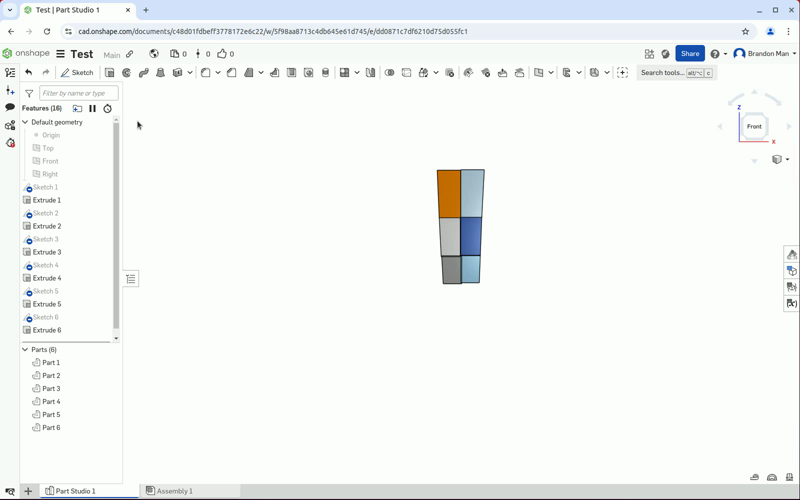
key(shift+h)
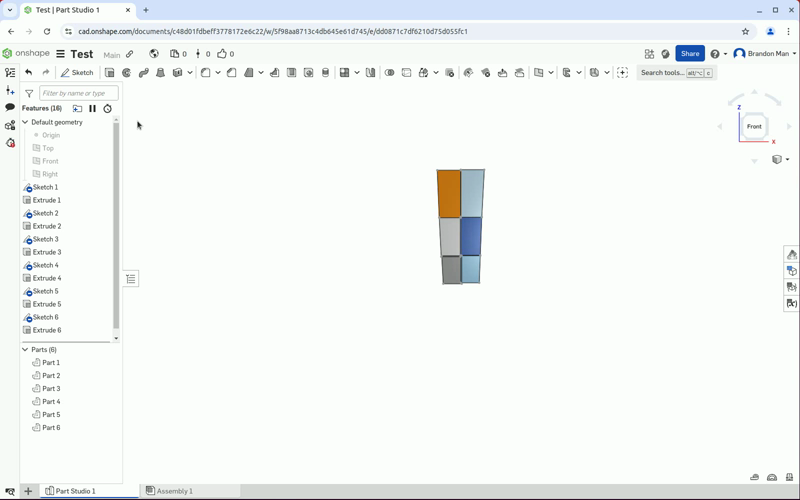
key(shift+7)
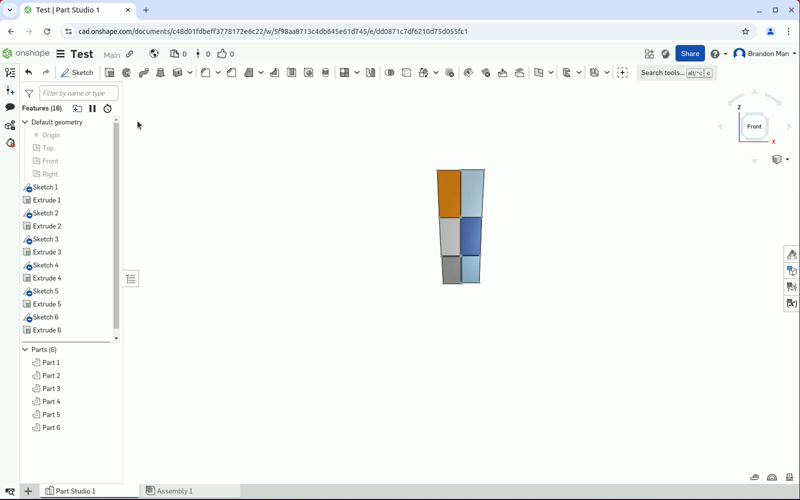
key(left, 2)
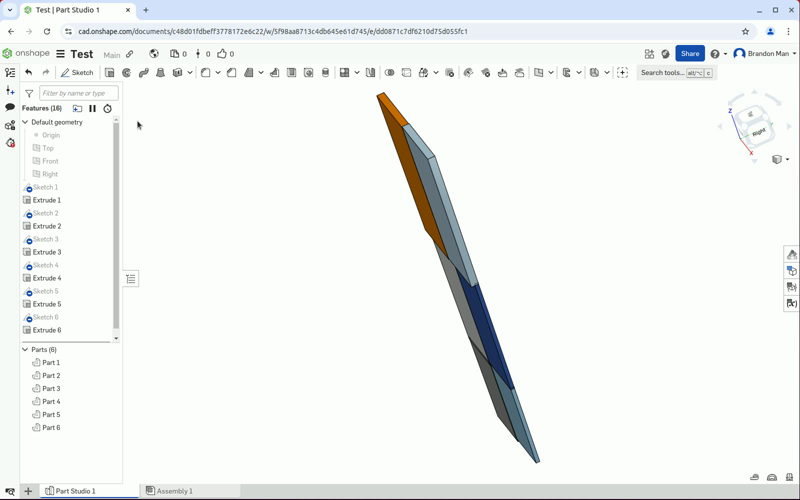
key(down, 2)
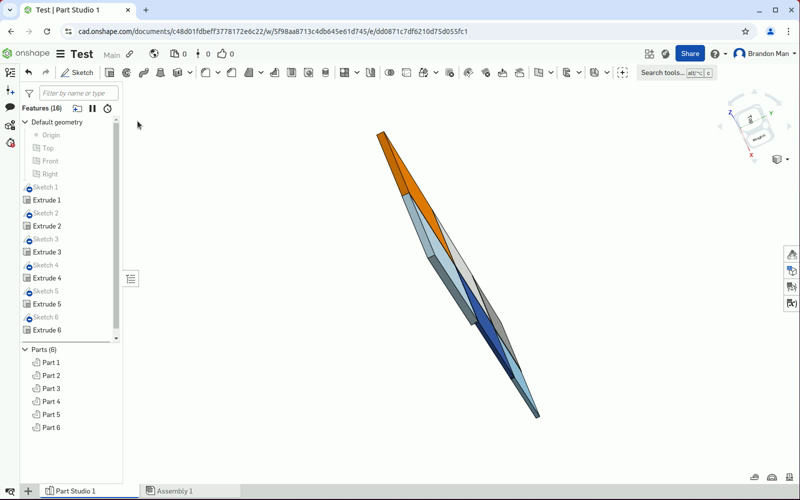
key(up, 2)
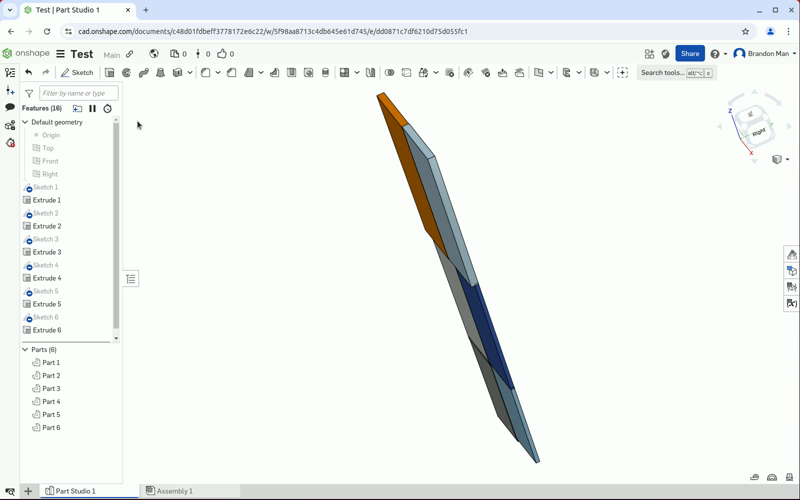
key(right, 2)
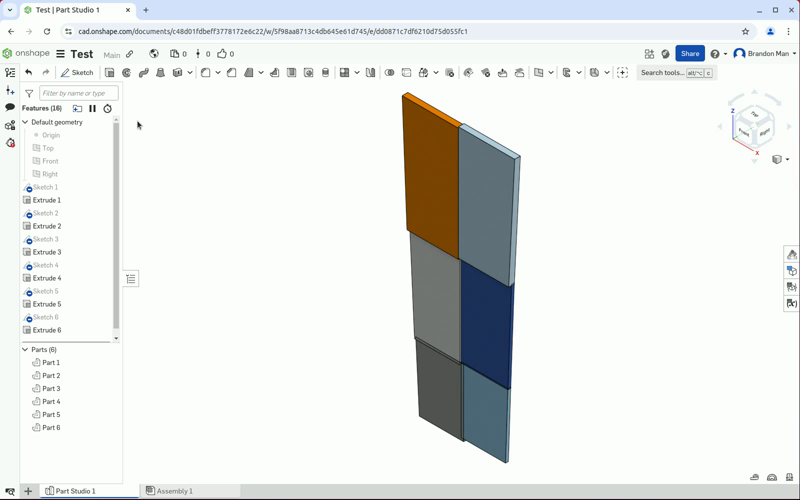
mouse_move(69, 189)
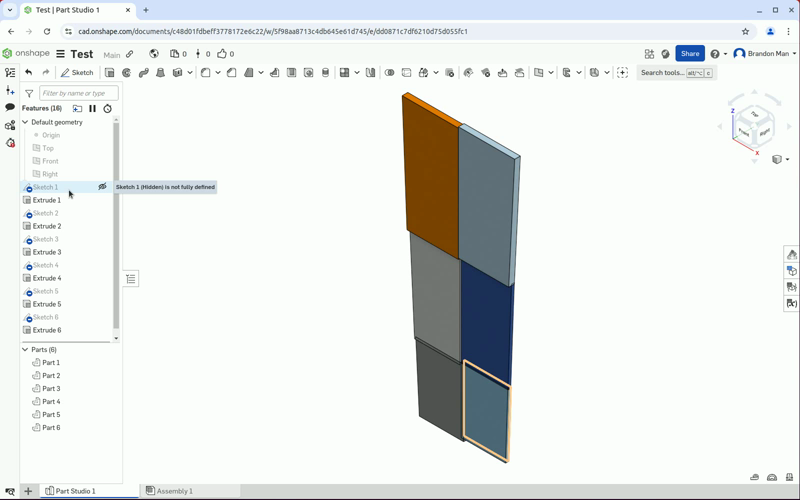
click(69, 189)